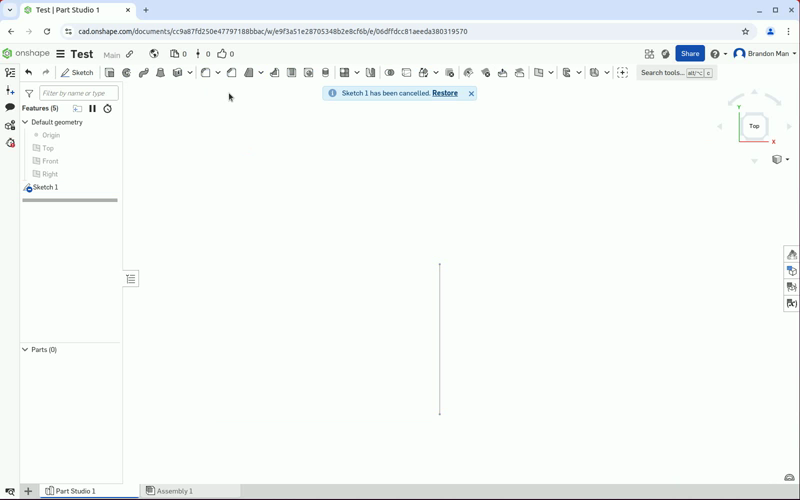
key(shift+h)
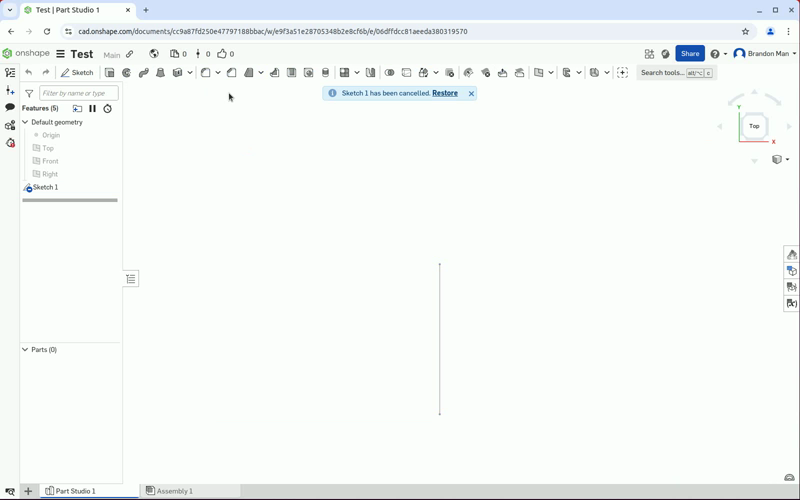
key(shift+s)
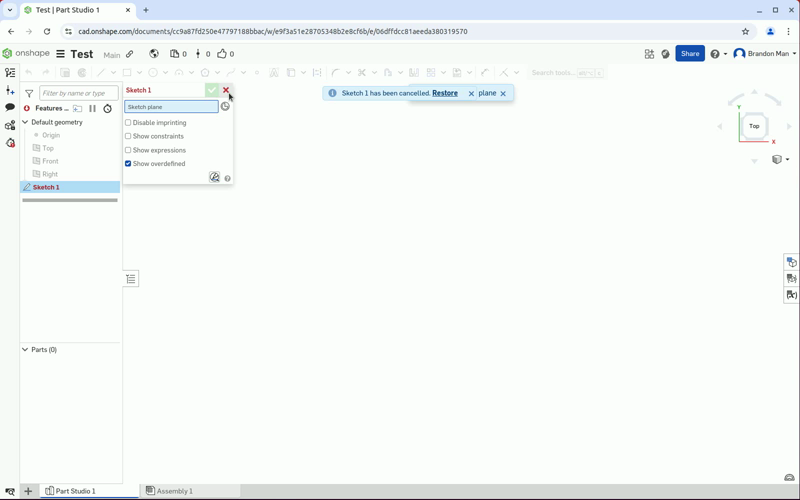
mouse_move(73, 150)
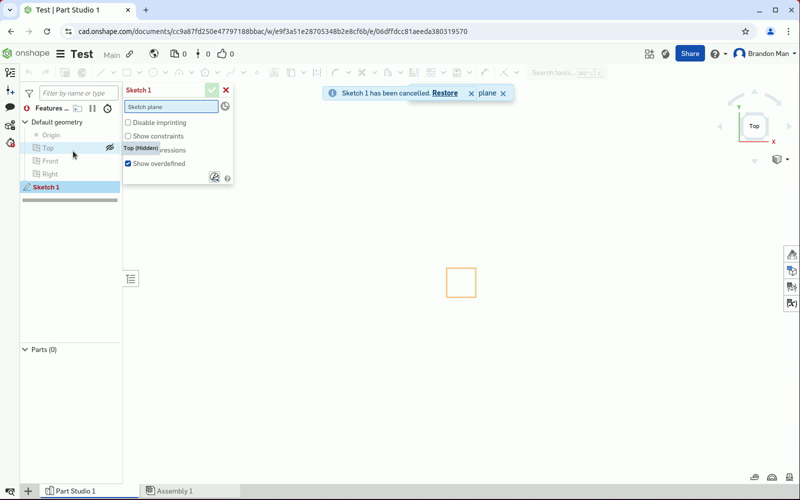
click(73, 150)
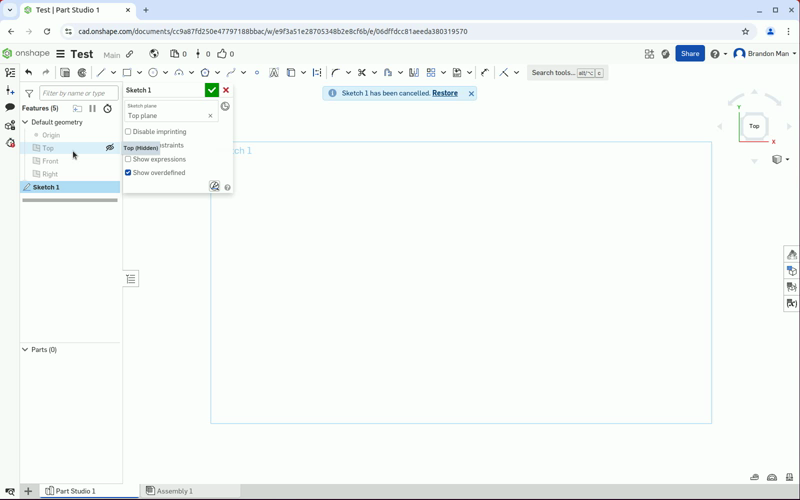
mouse_move(73, 352)
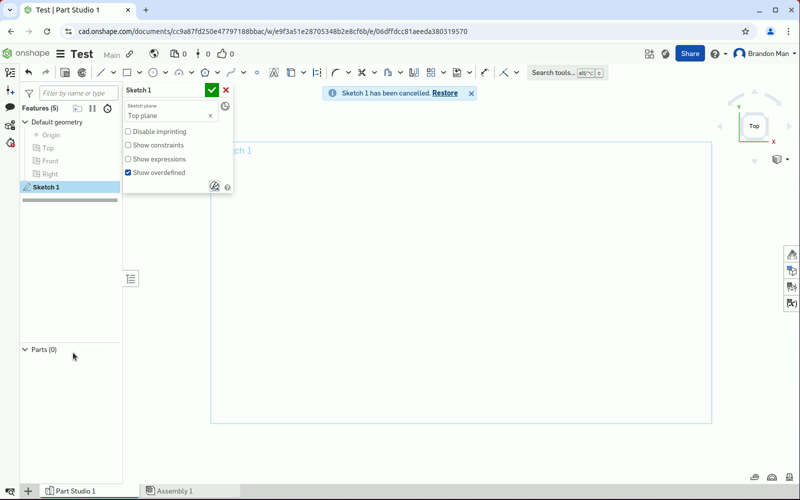
key(y)
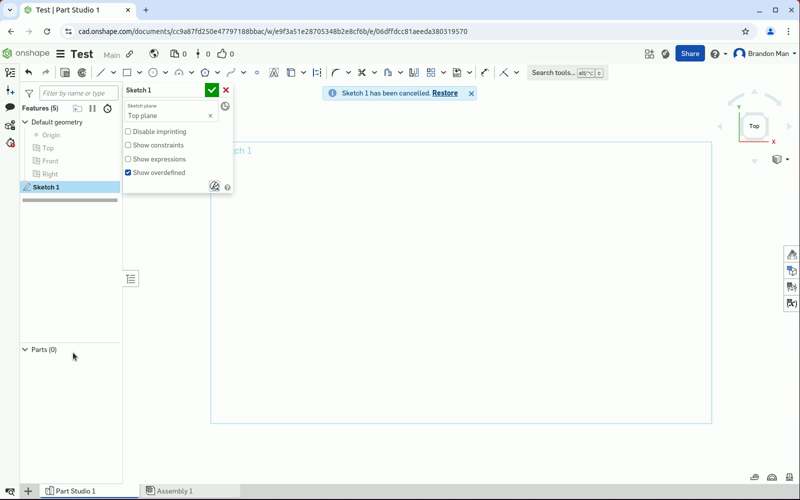
key(l)
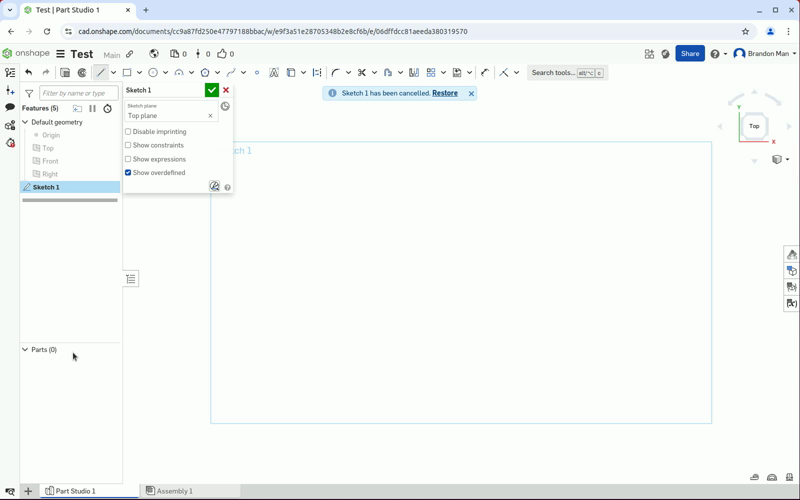
key_down(shift)
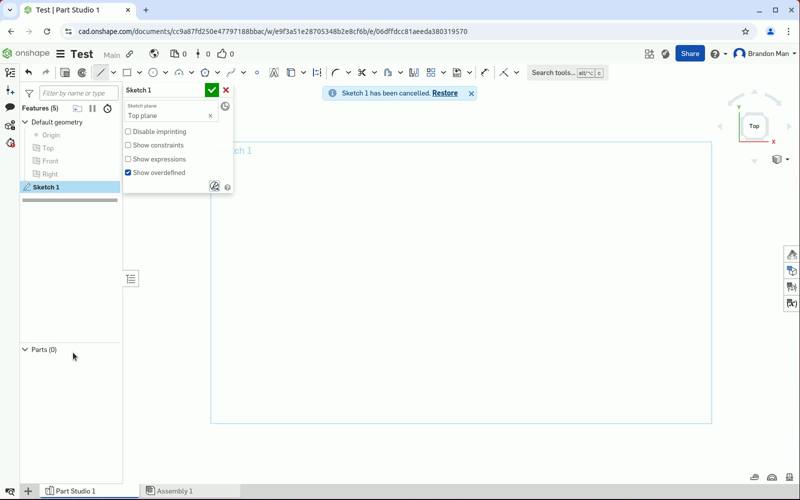
mouse_move(351, 335)
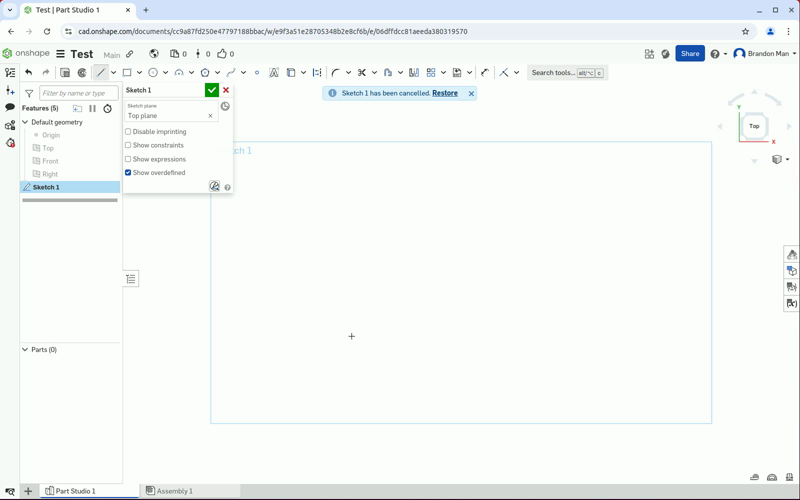
click(351, 335)
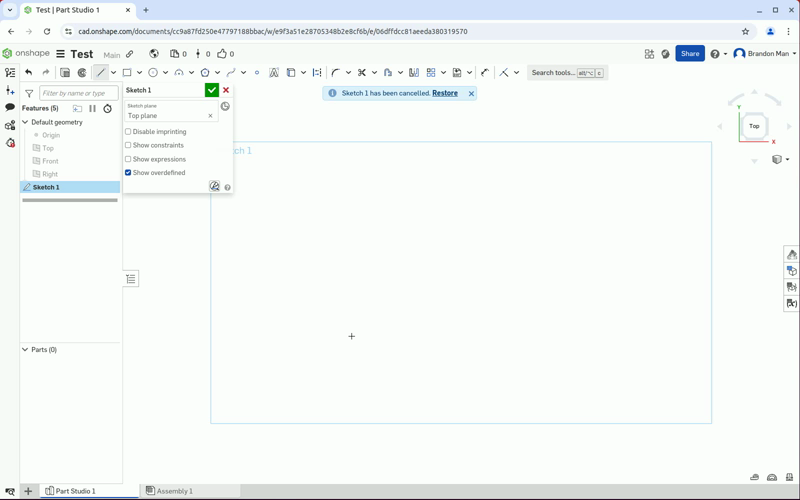
key_up(shift)
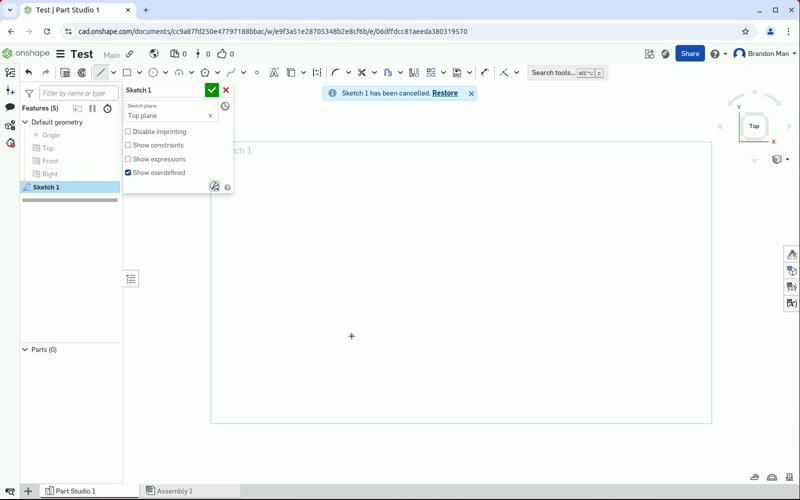
key_down(shift)
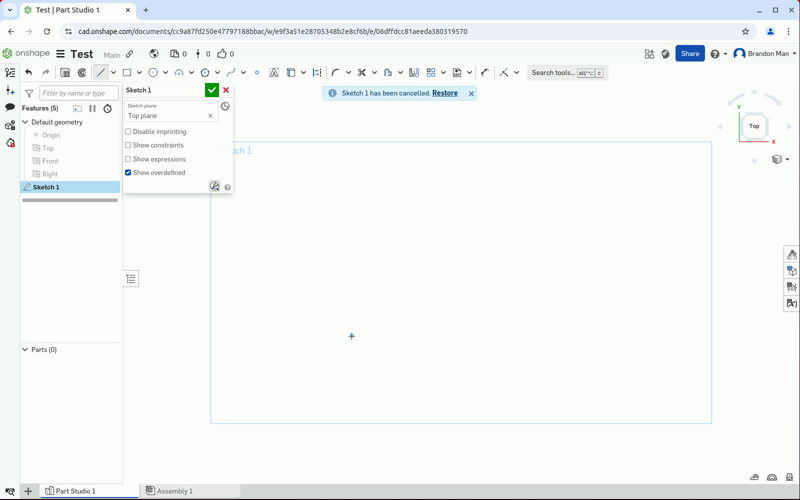
mouse_move(569, 335)
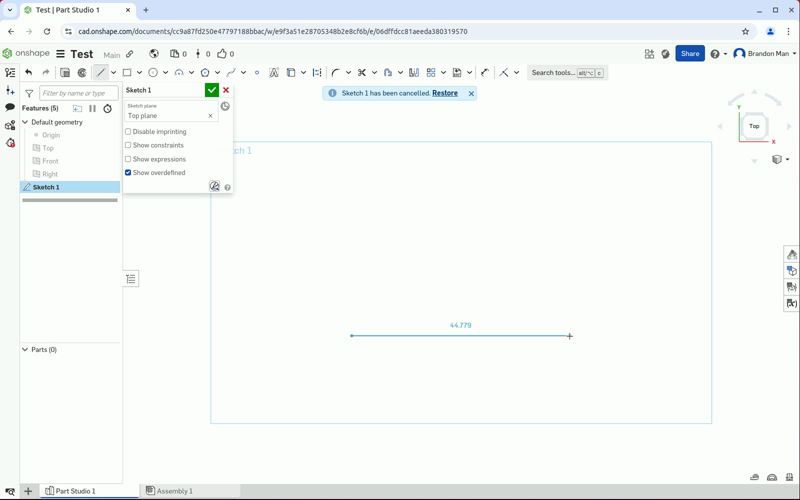
click(569, 335)
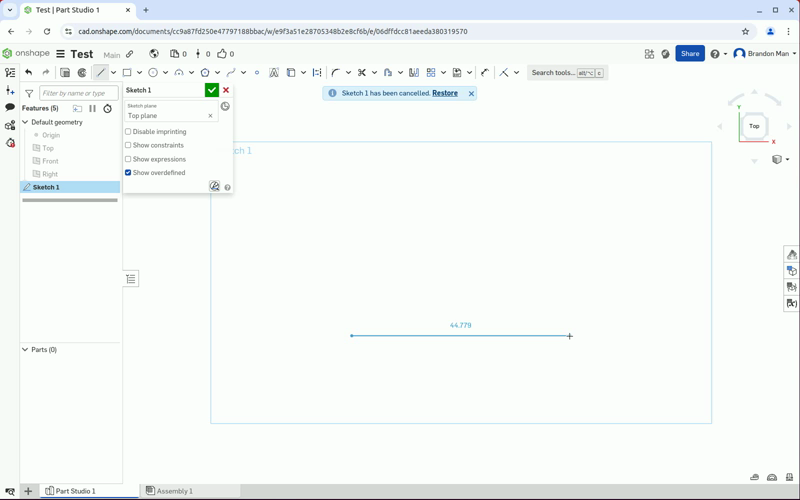
key_up(shift)
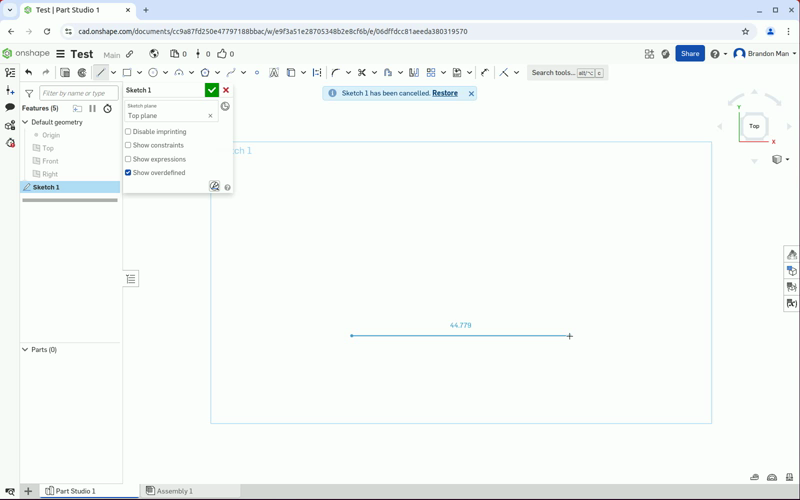
key_down(shift)
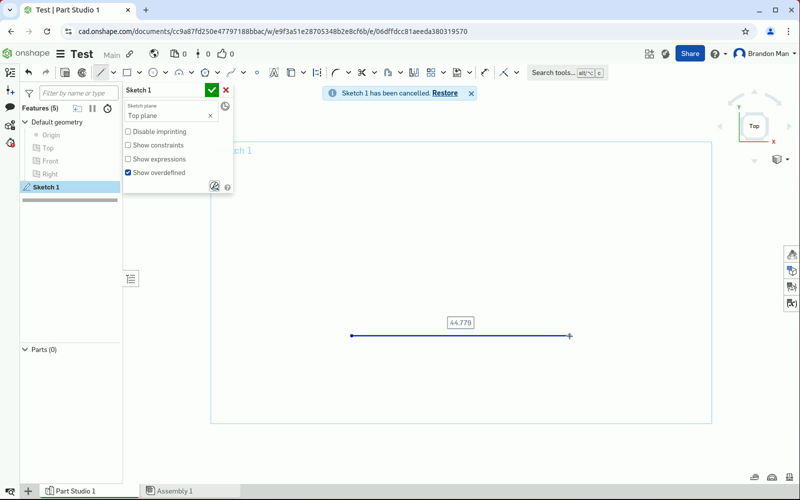
mouse_move(569, 230)
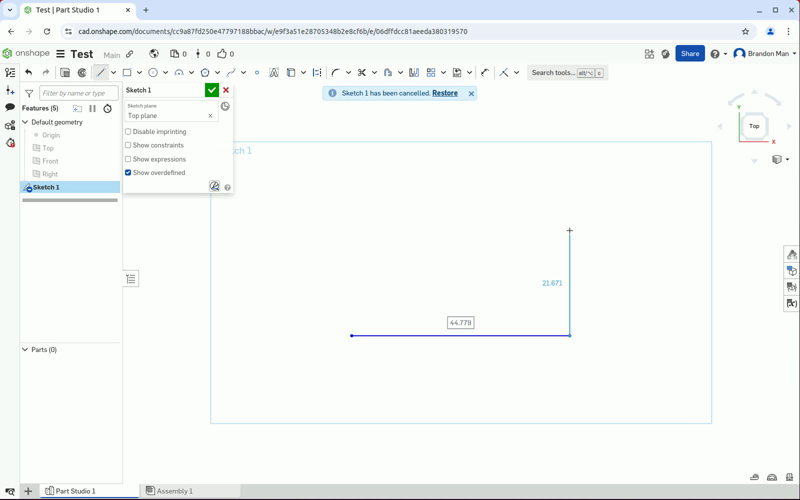
click(569, 230)
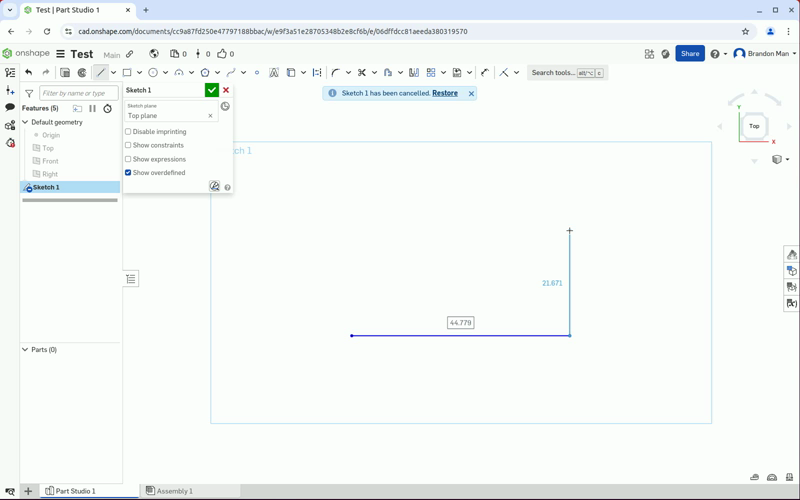
key_up(shift)
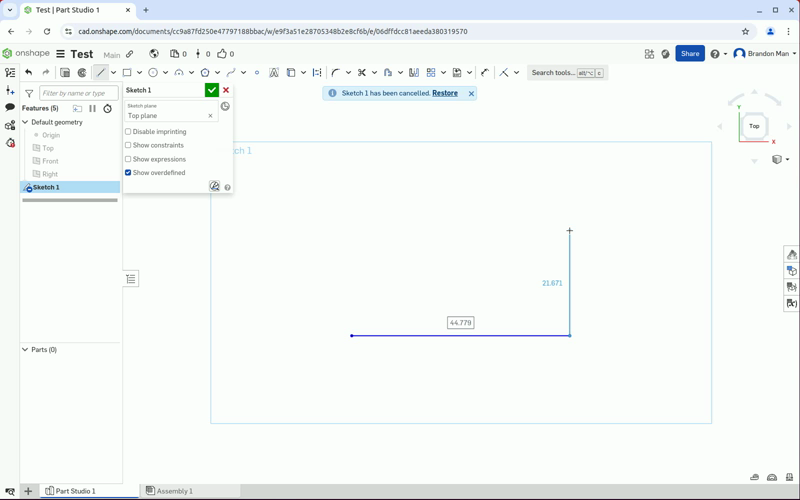
key_down(shift)
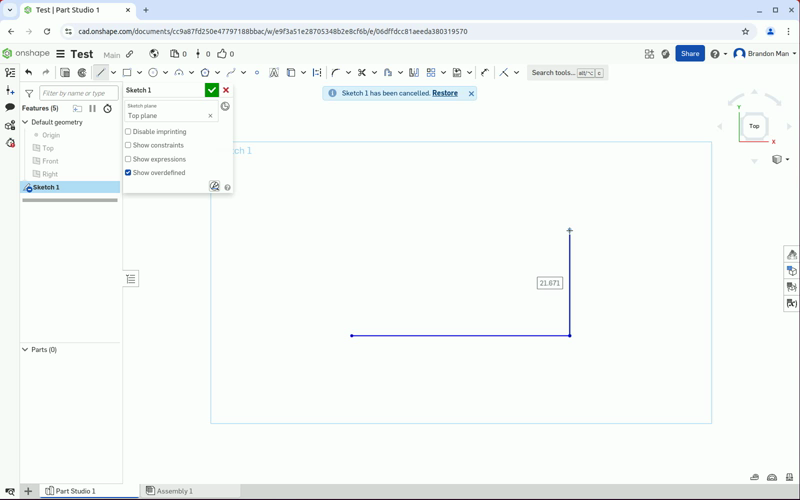
mouse_move(351, 230)
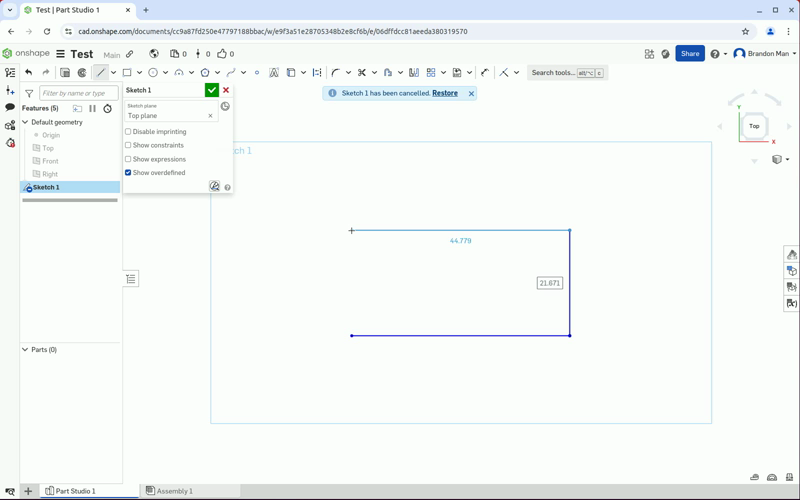
click(351, 230)
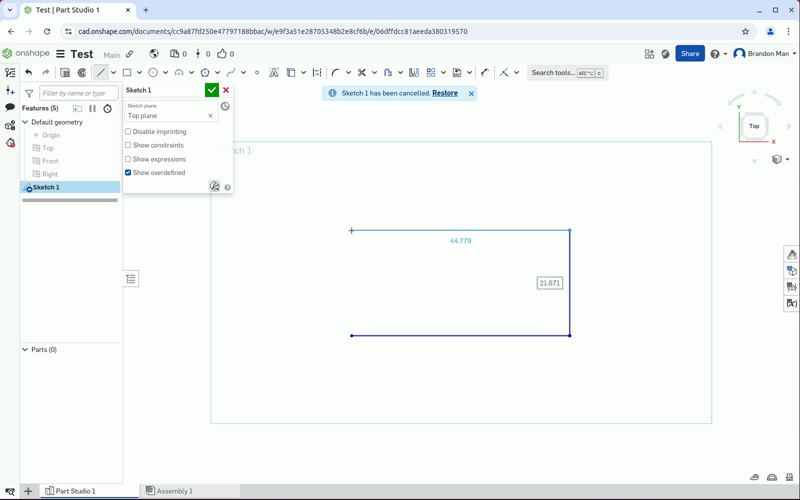
key_up(shift)
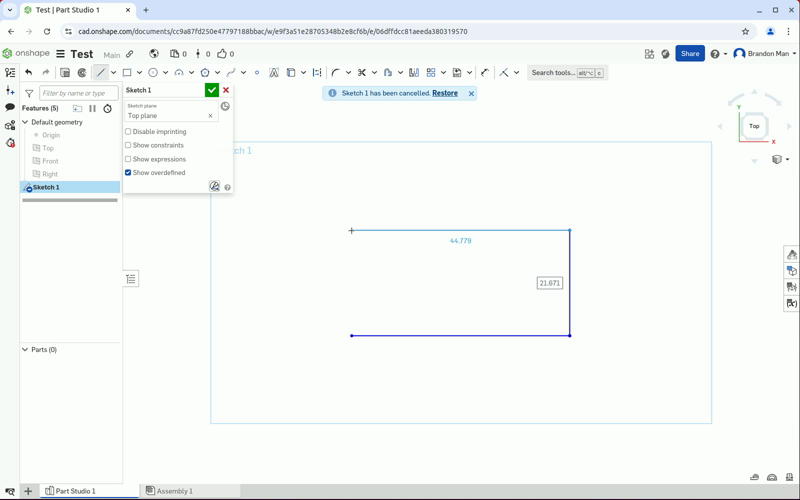
key_down(shift)
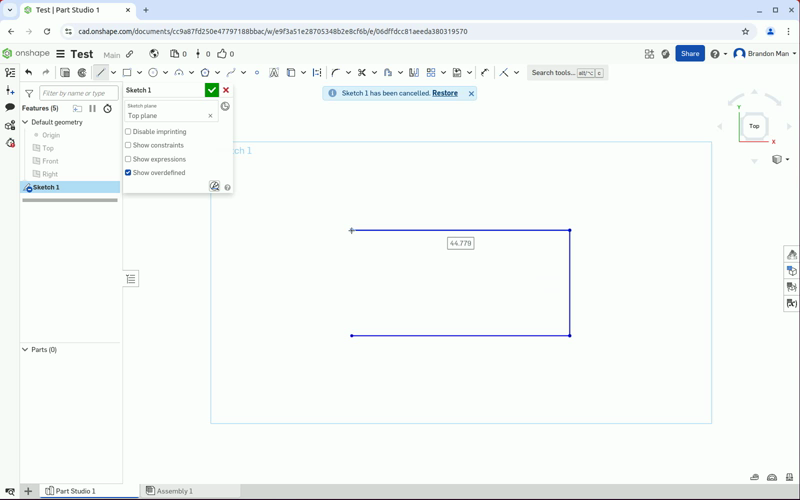
mouse_move(351, 335)
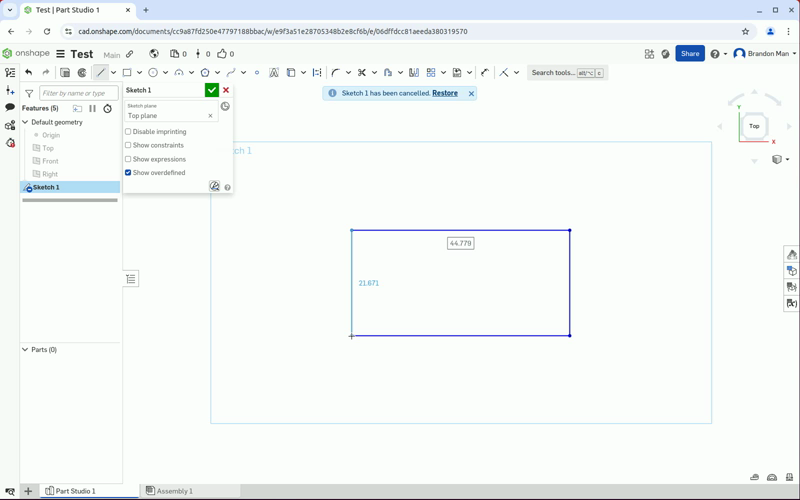
key_up(shift)
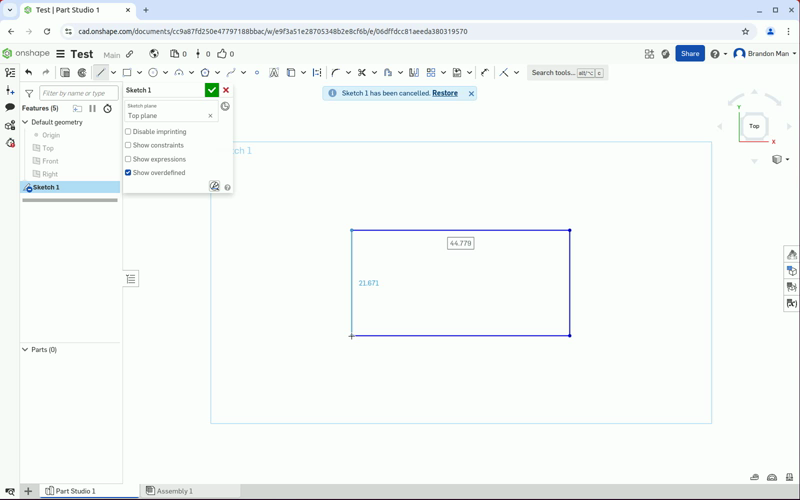
click(351, 335)
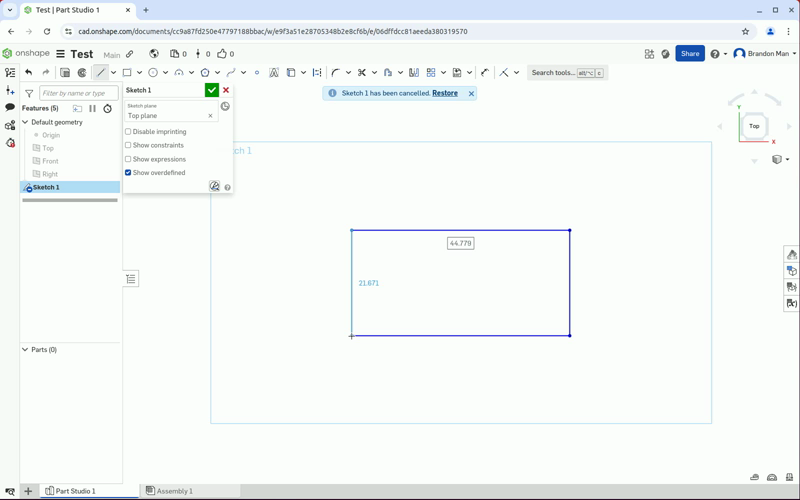
key(esc)
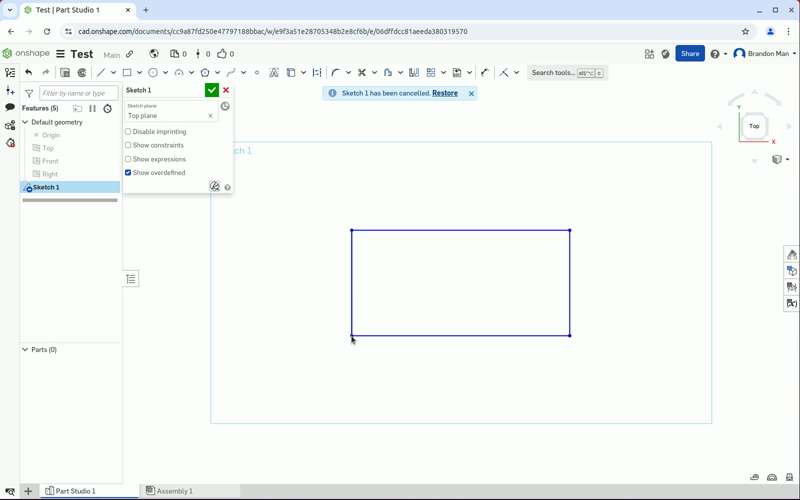
mouse_move(546, 279)
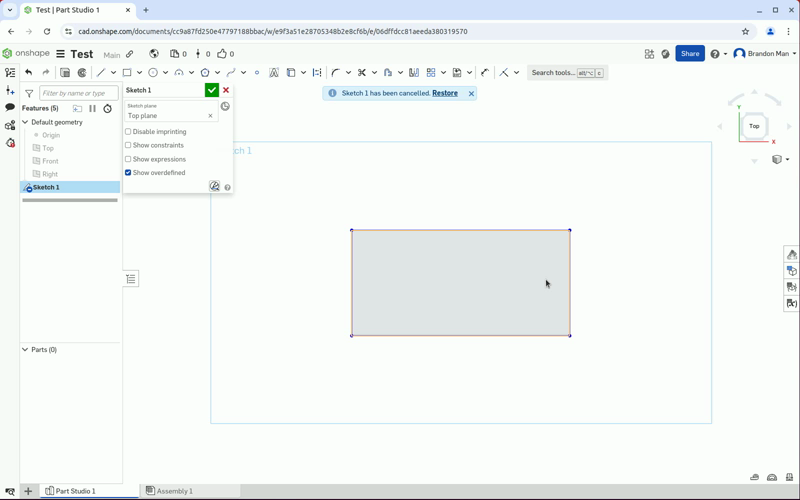
click(546, 279)
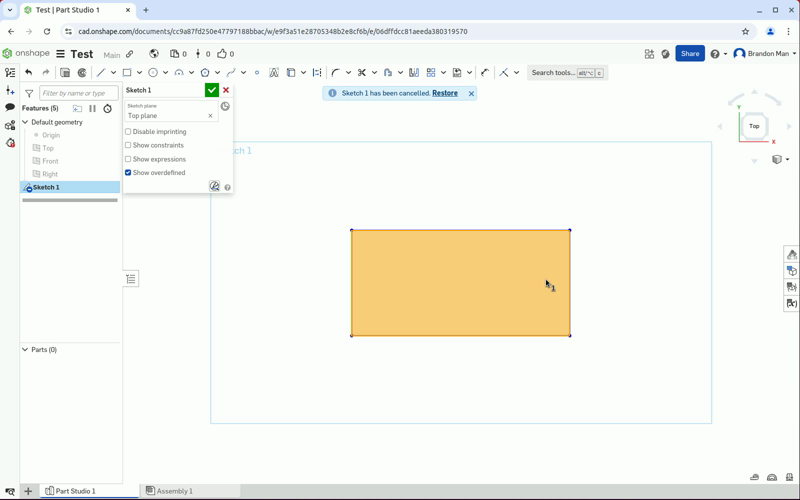
mouse_move(73, 352)
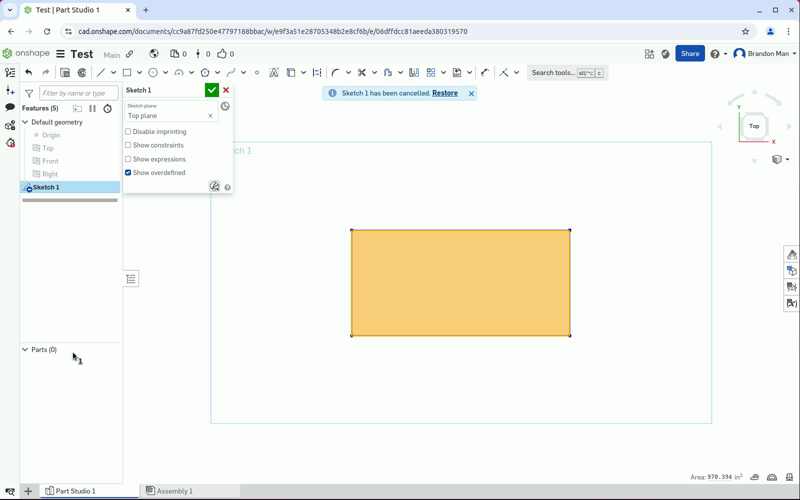
key(shift+y)
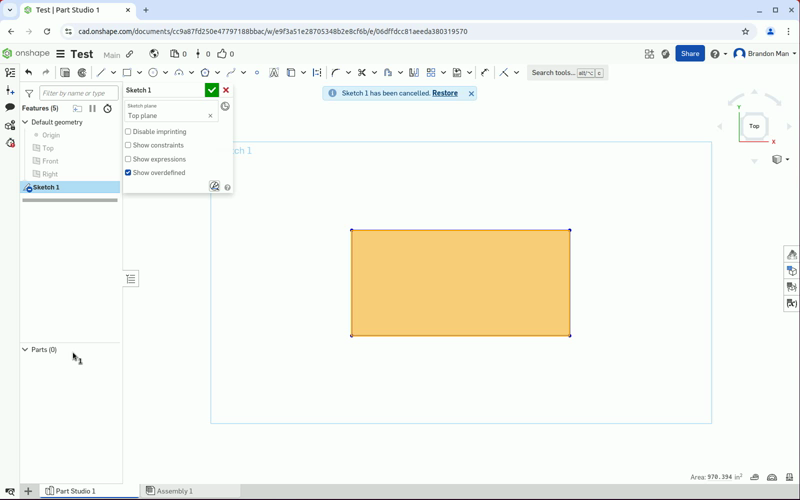
key(shift+e)
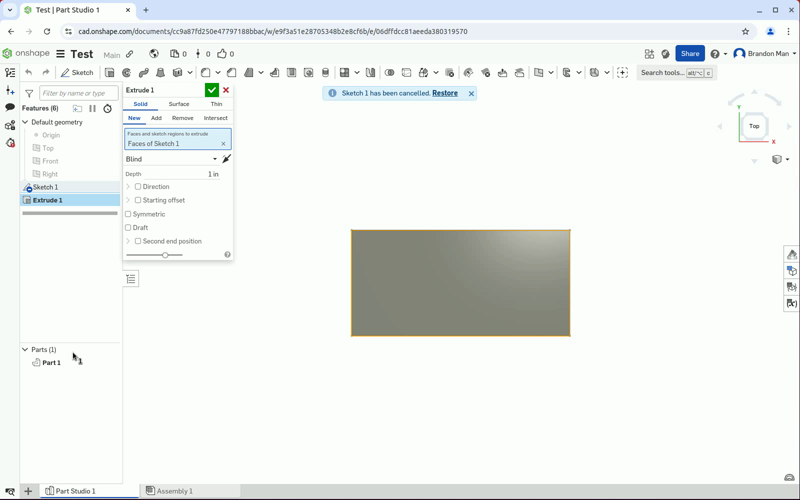
mouse_move(143, 106)
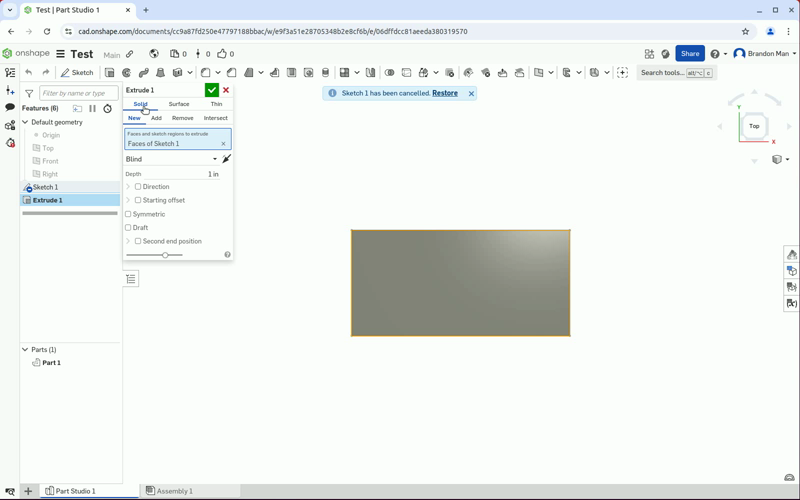
click(143, 106)
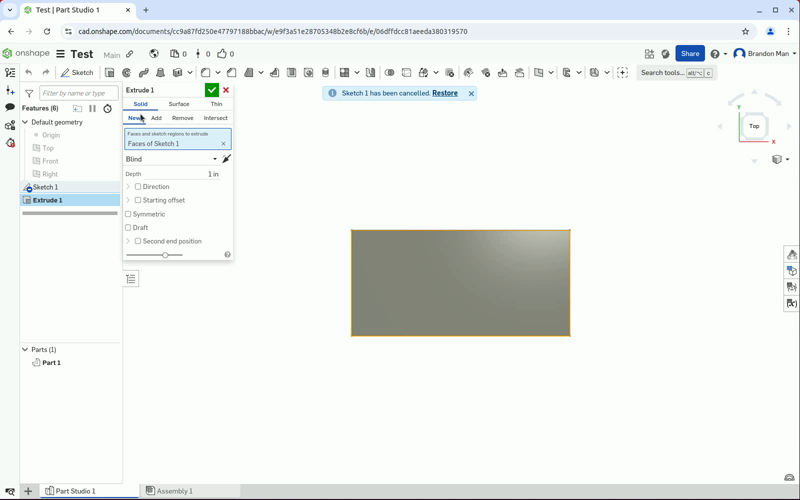
mouse_move(137, 120)
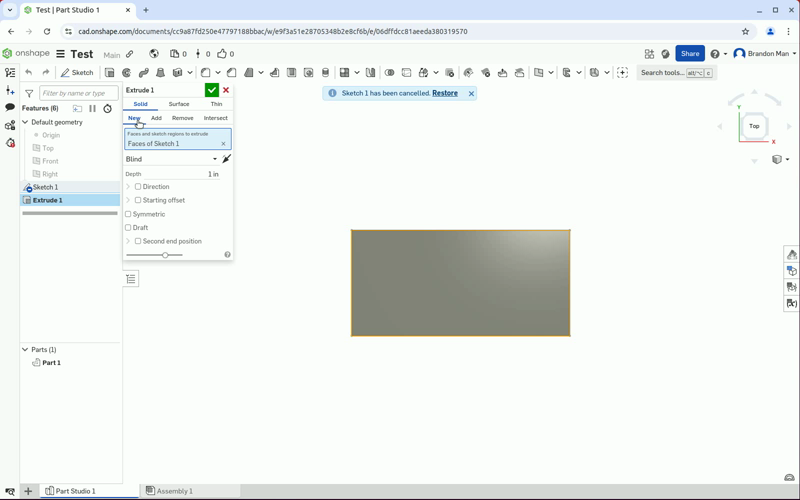
click(137, 120)
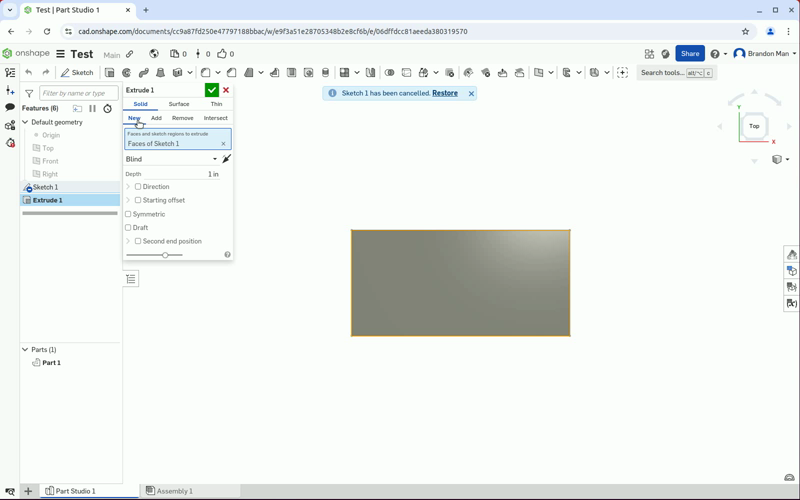
key(tab, 4)
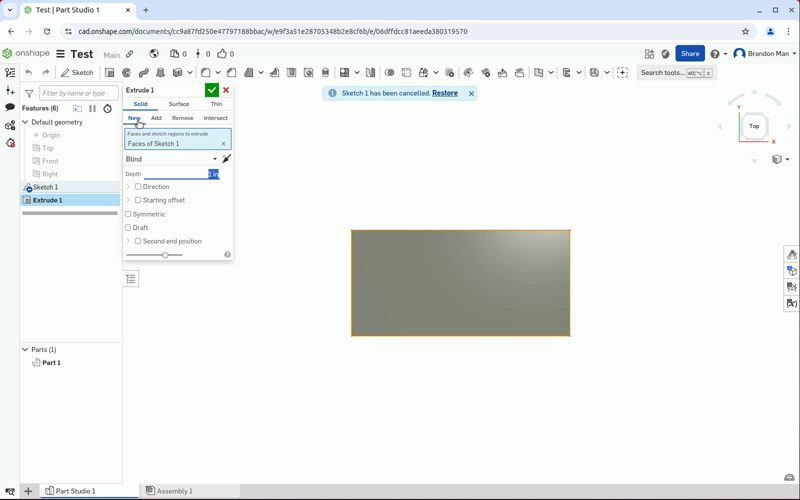
text(4.574)
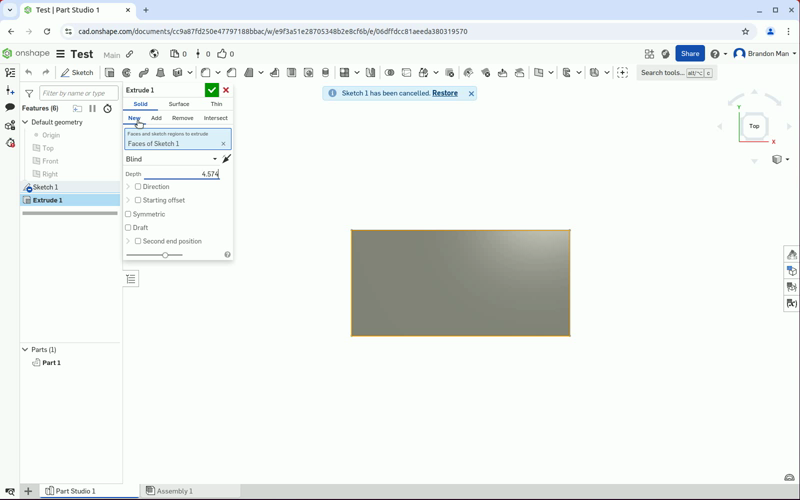
key(enter)
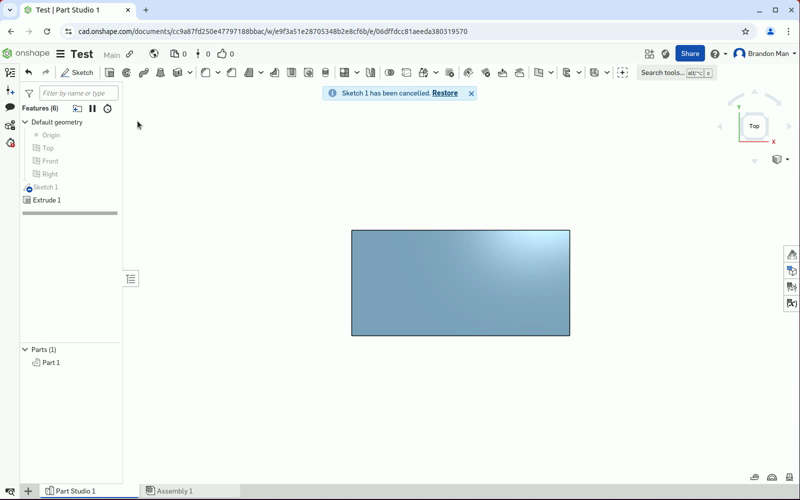
key(shift+h)
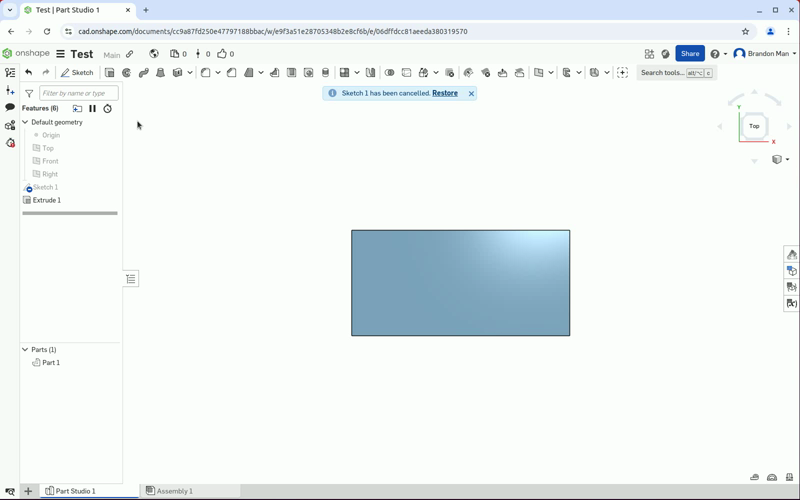
key(shift+h)
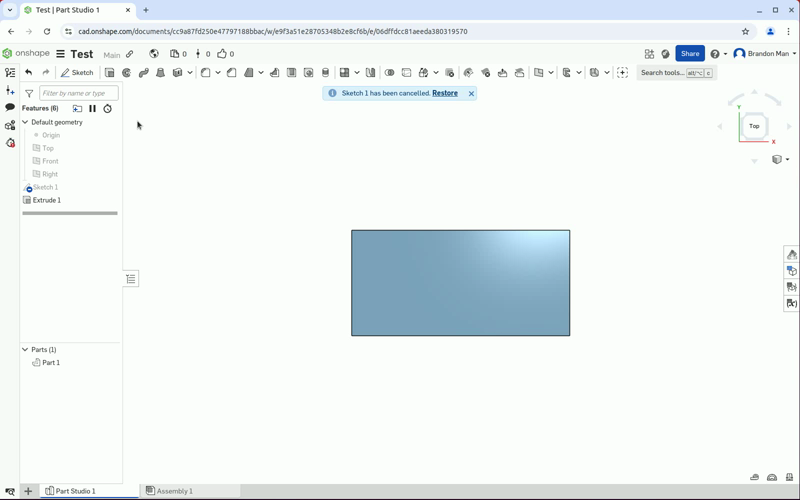
mouse_move(73, 189)
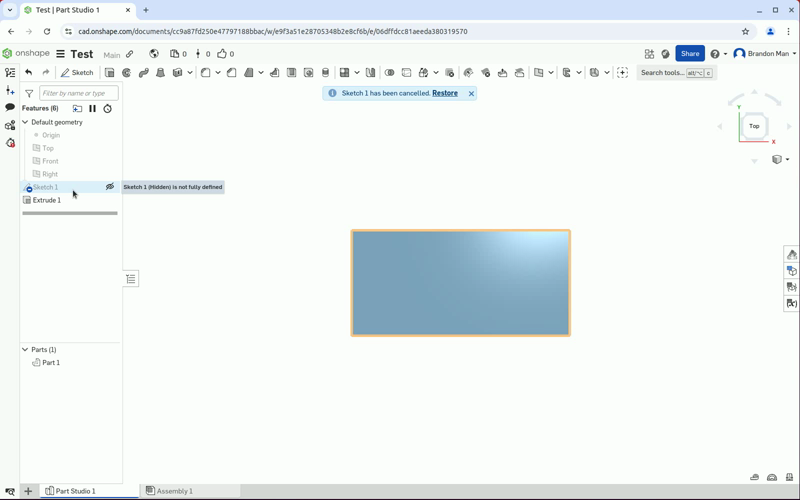
click(73, 189)
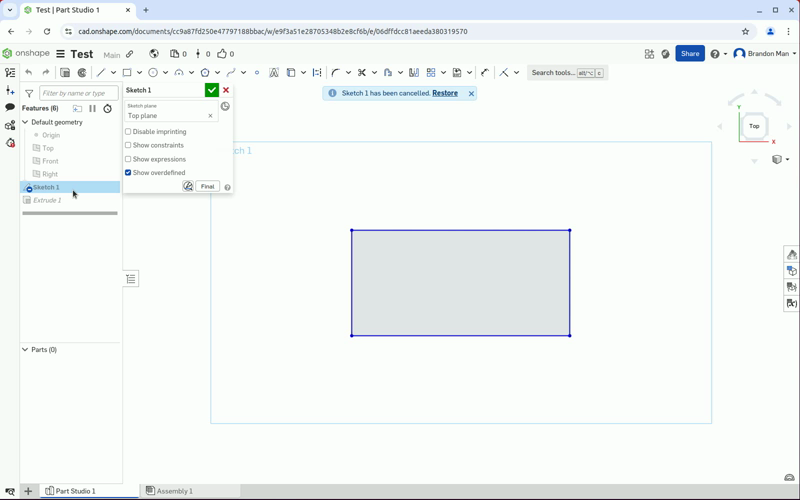
mouse_move(229, 92)
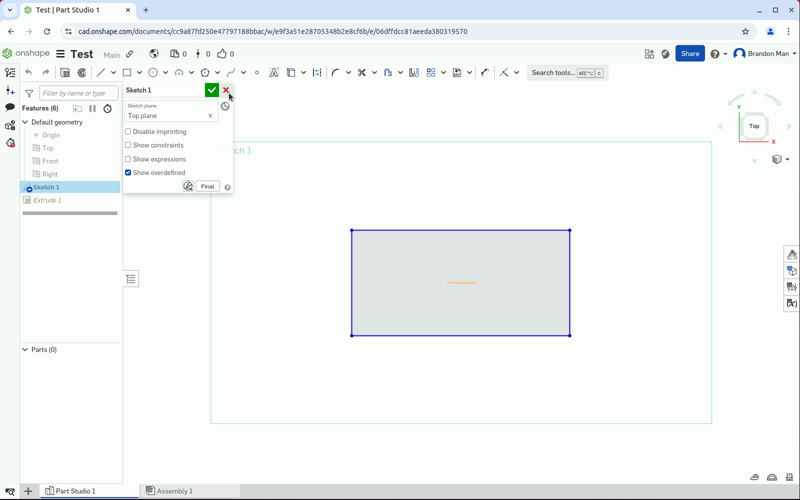
click(229, 92)
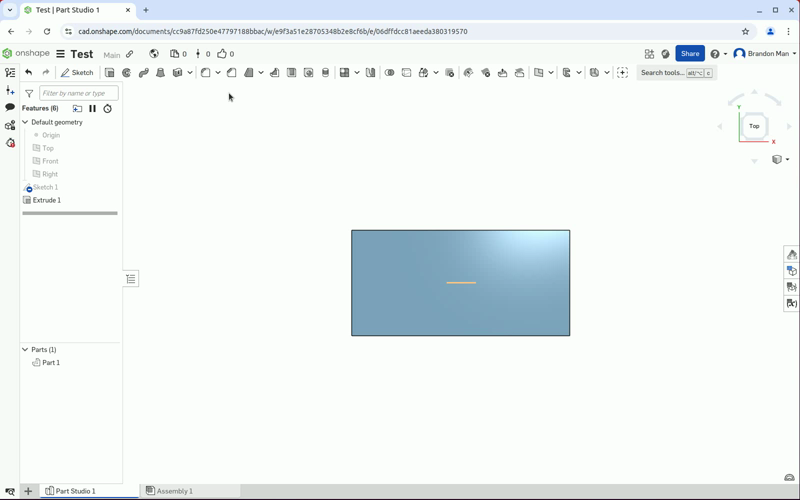
mouse_move(73, 352)
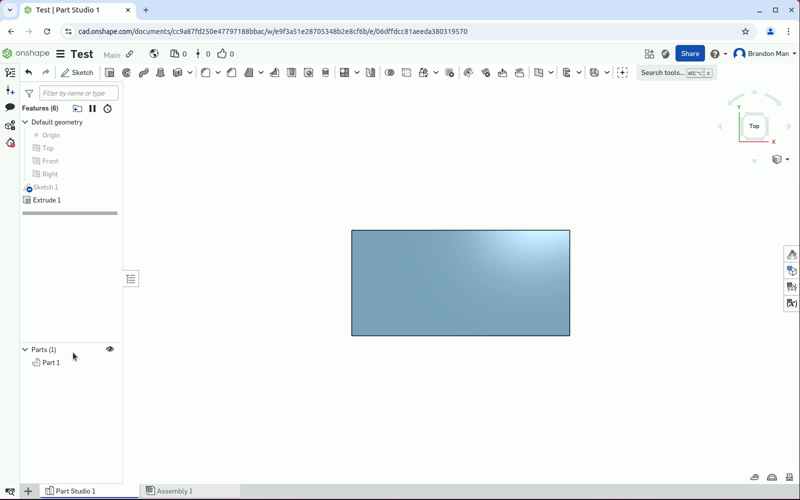
key(y)
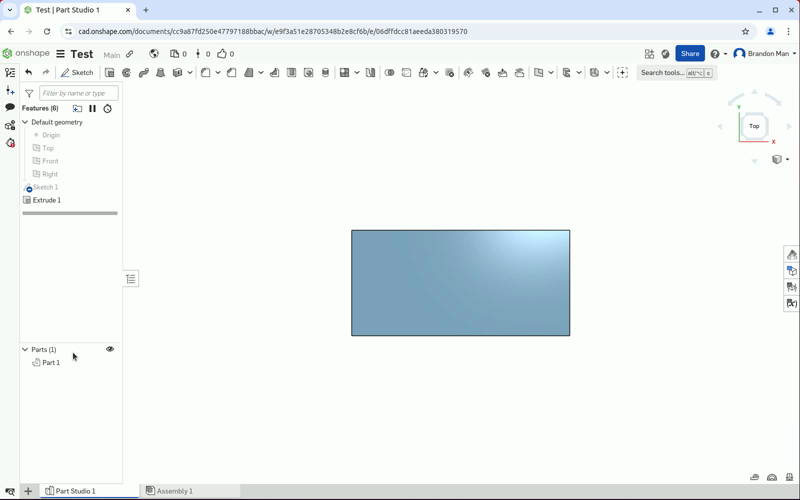
key(shift+p)
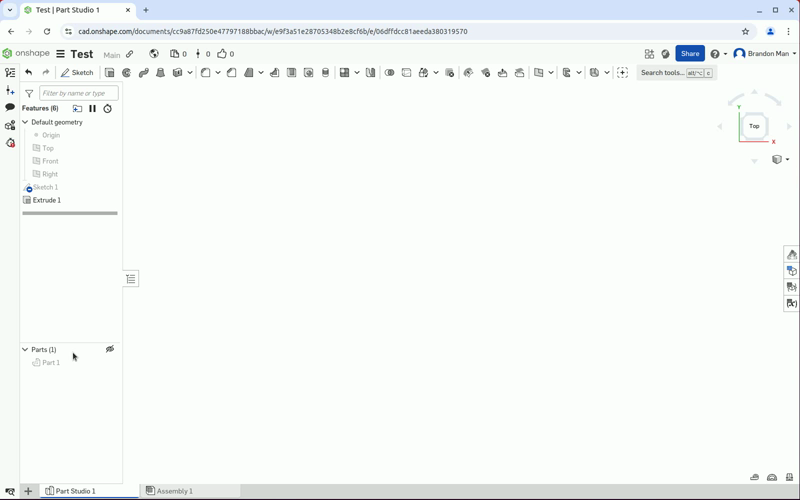
key(space)
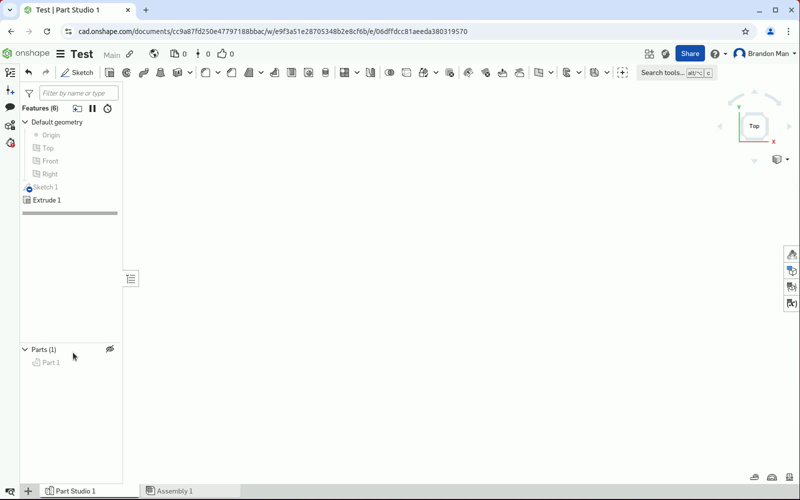
key_down(shift)
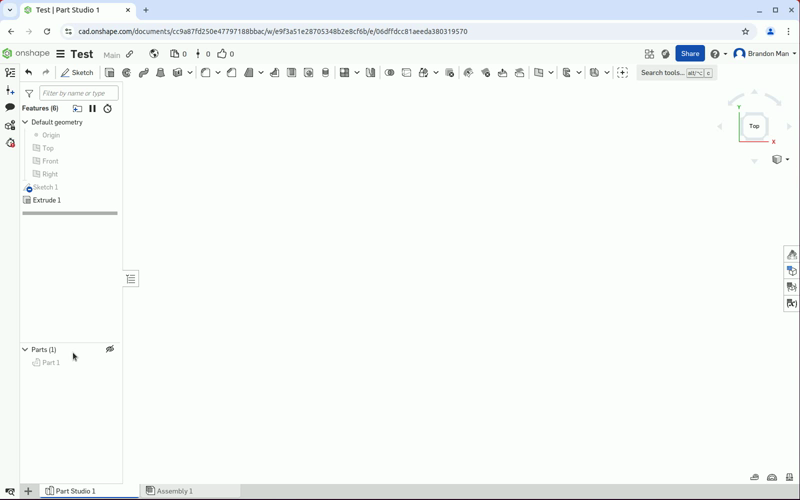
key(up)
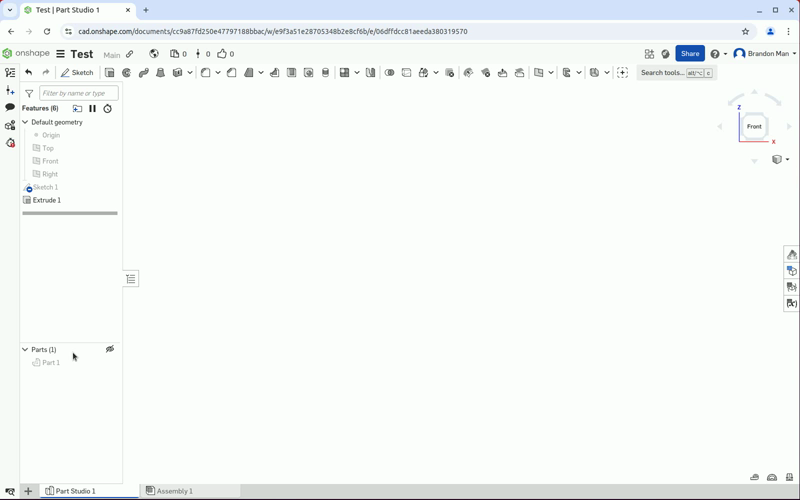
key_up(shift)
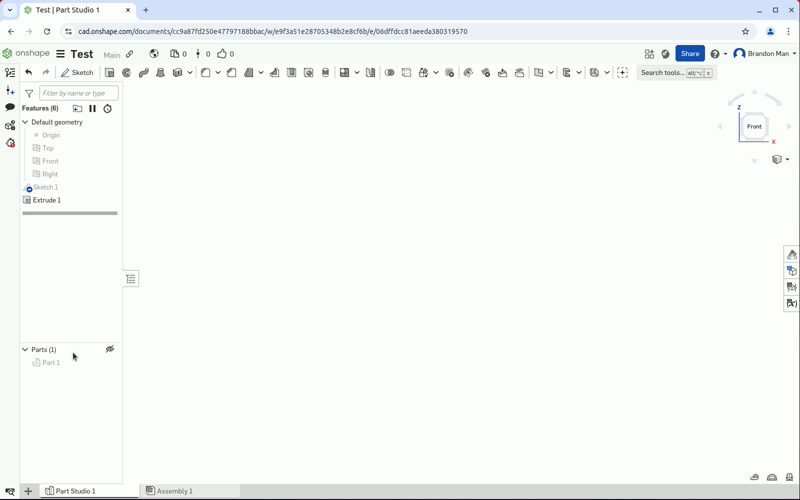
key(space)
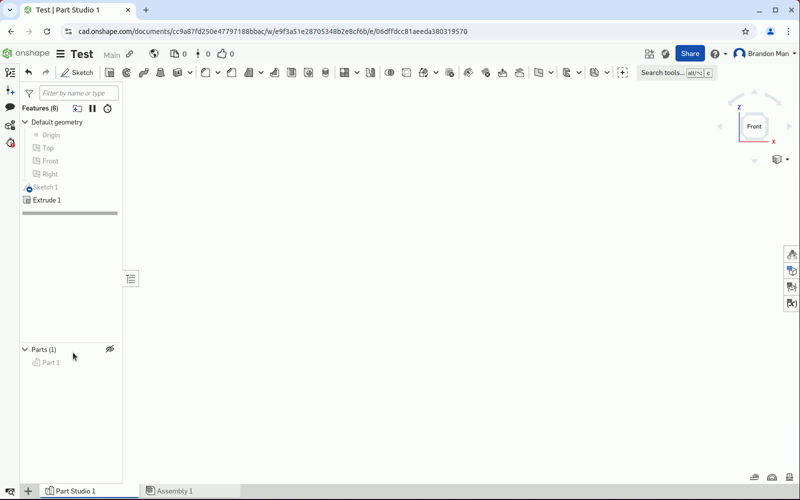
key_down(shift)
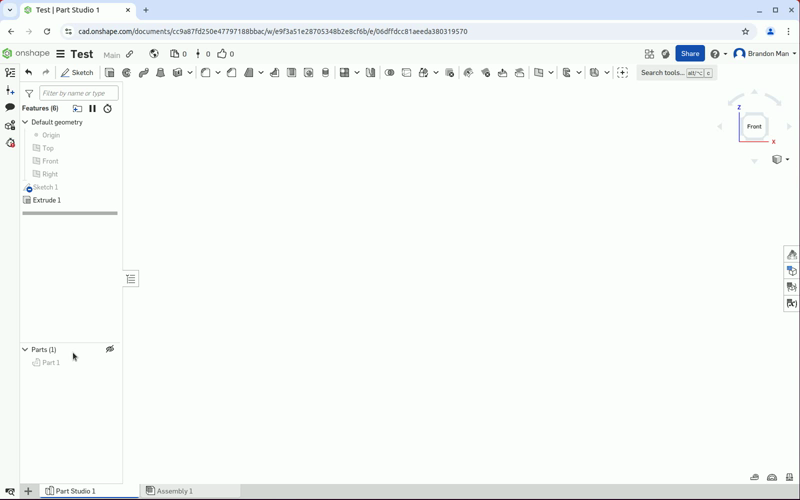
key(left)
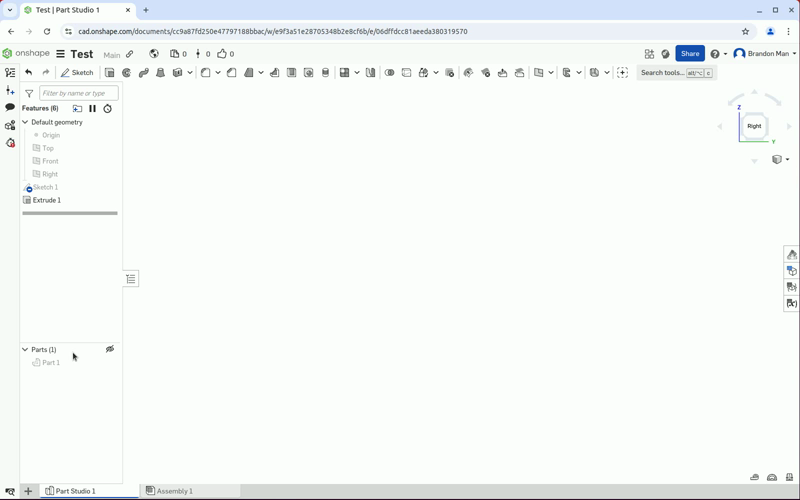
key_up(shift)
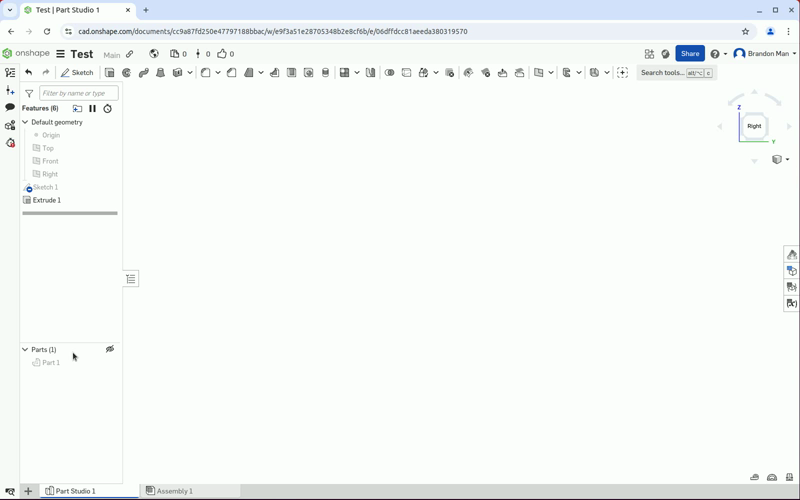
mouse_move(73, 352)
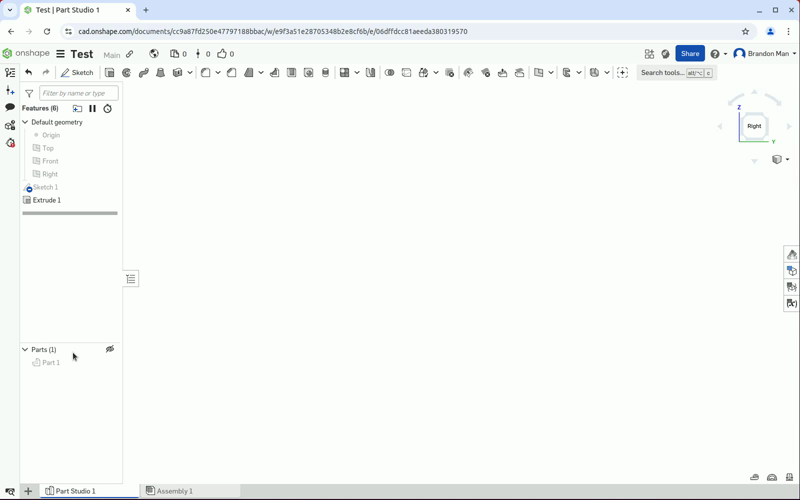
key(shift+y)
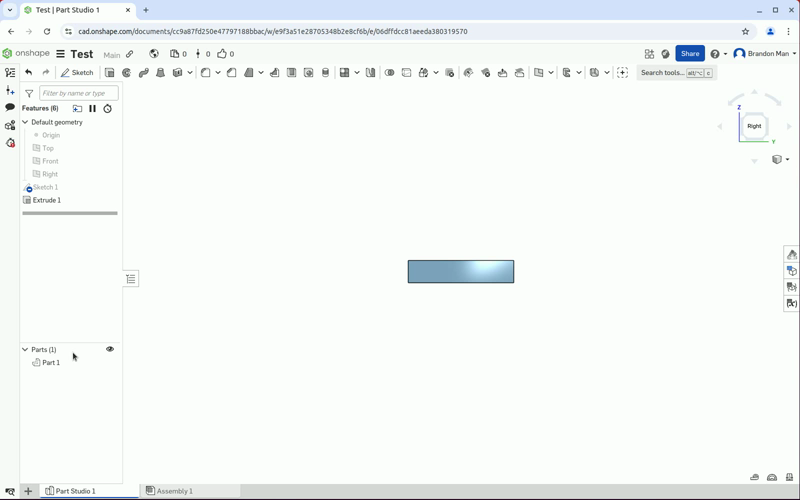
mouse_move(541, 75)
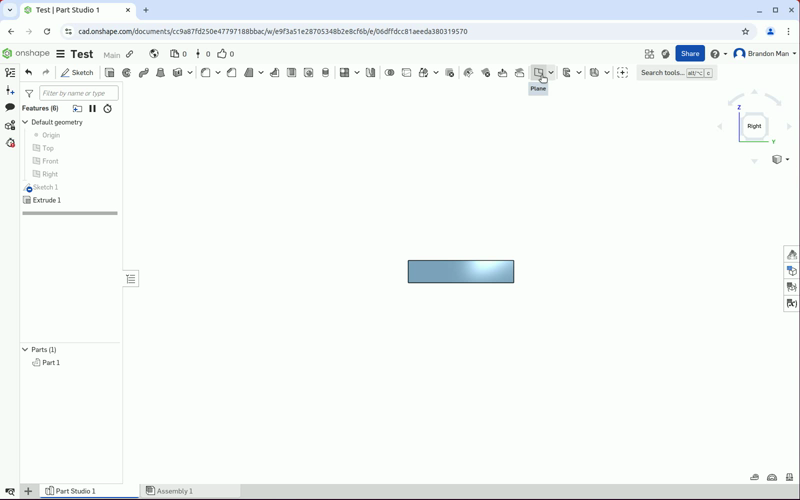
click(541, 75)
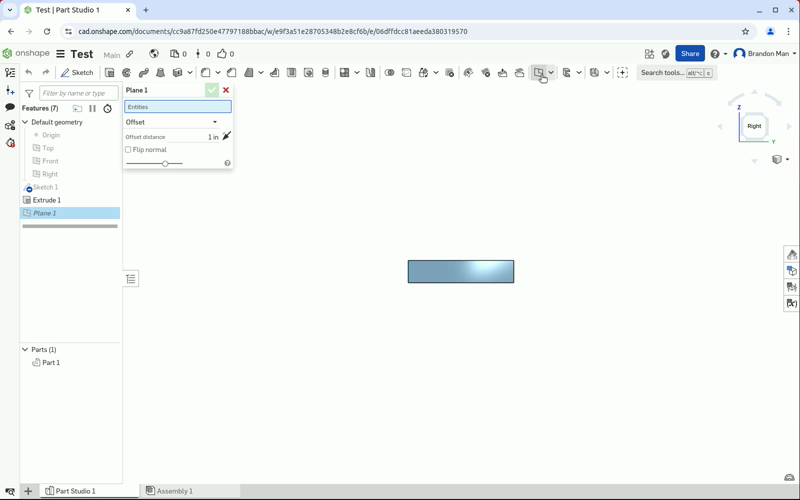
mouse_move(73, 176)
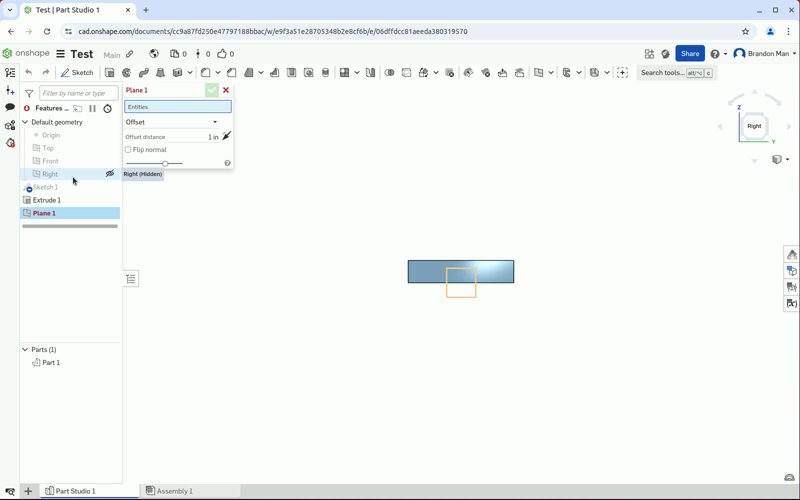
click(73, 176)
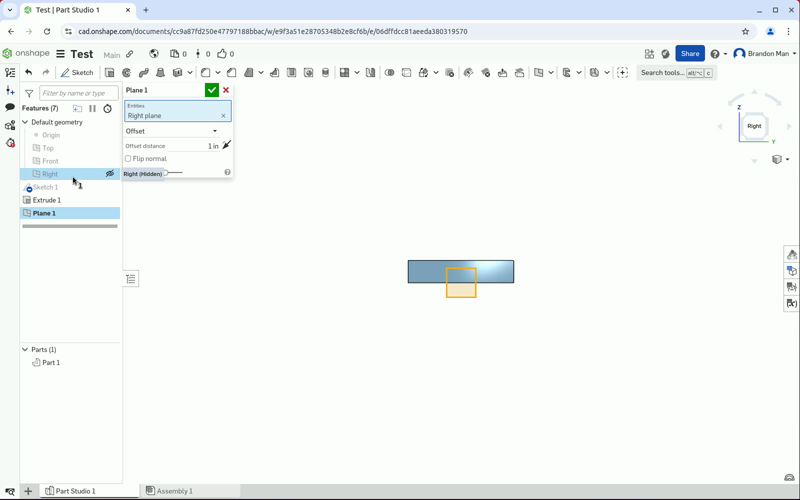
key(tab, 2)
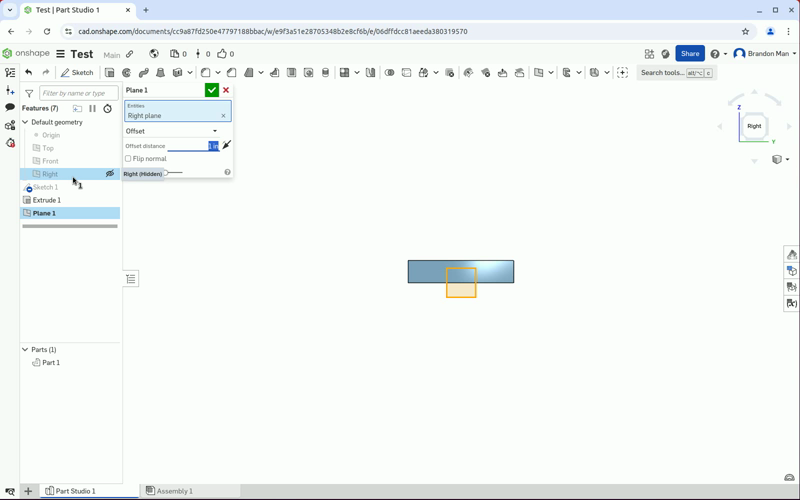
text(22.4)
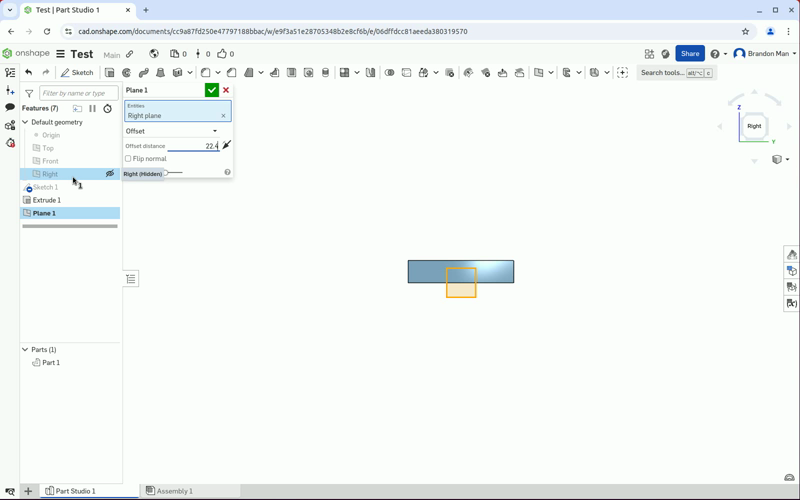
key(enter, 2)
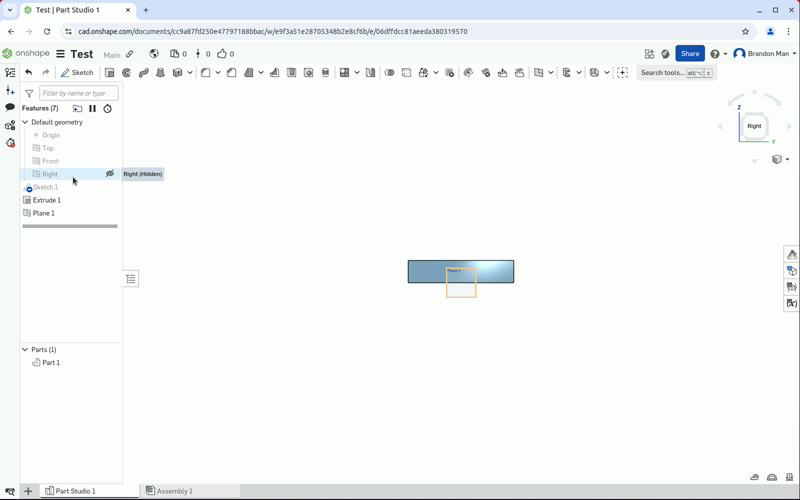
key(shift+s)
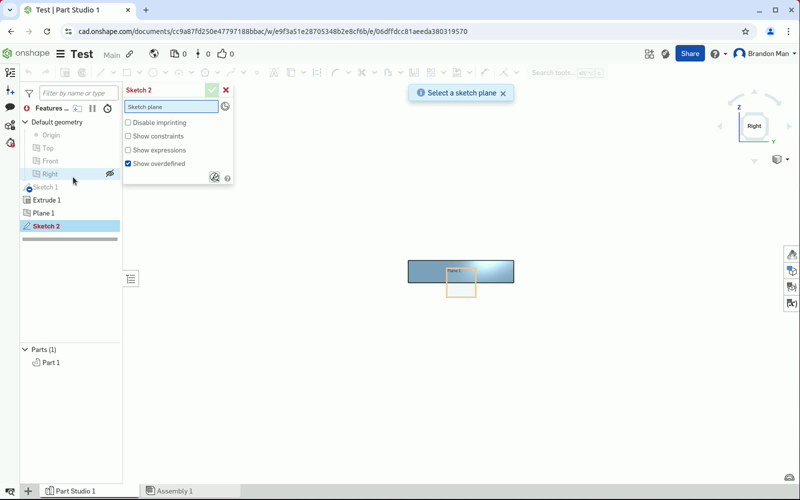
mouse_move(73, 215)
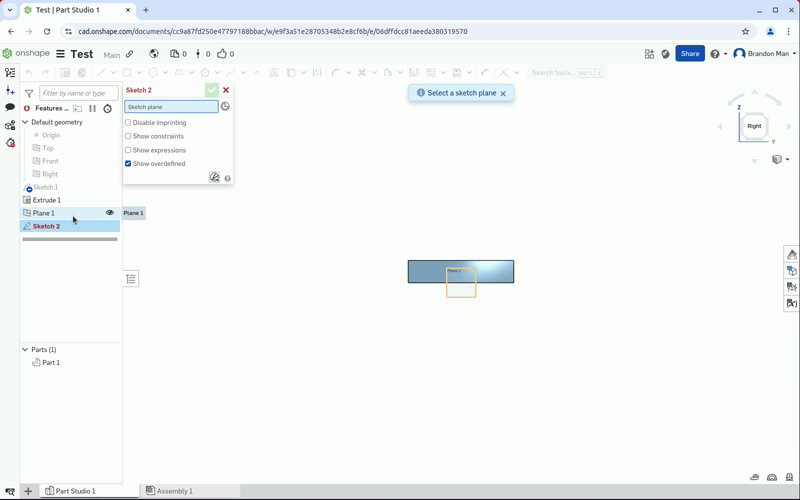
click(73, 215)
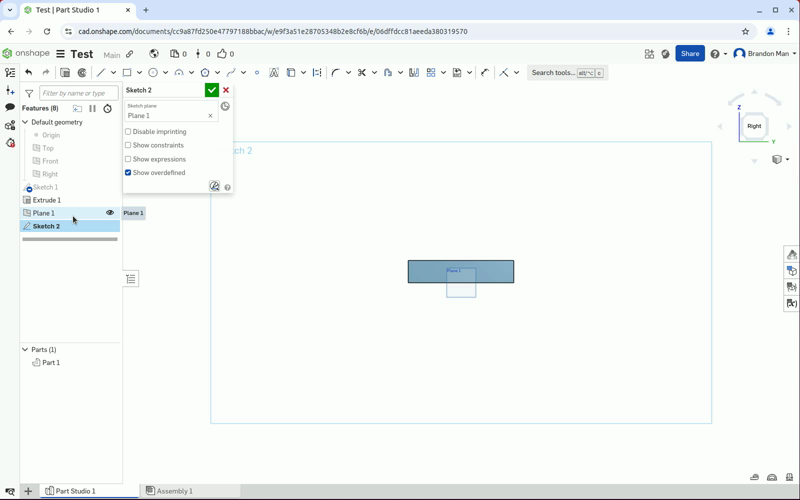
mouse_move(73, 352)
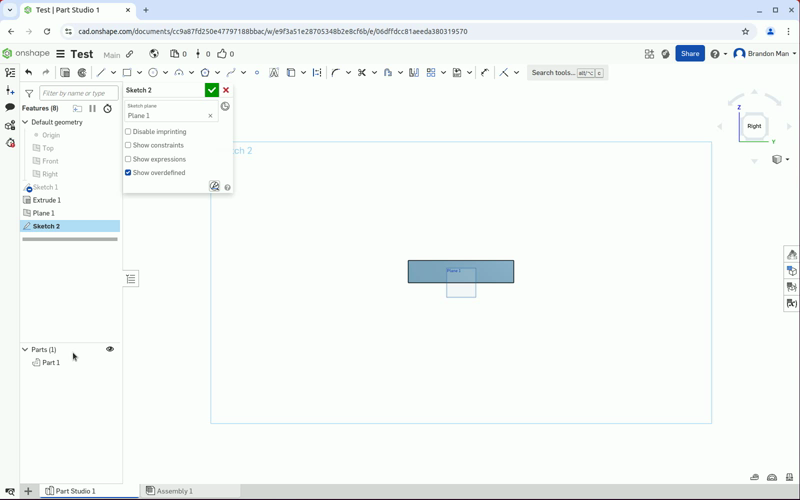
key(y)
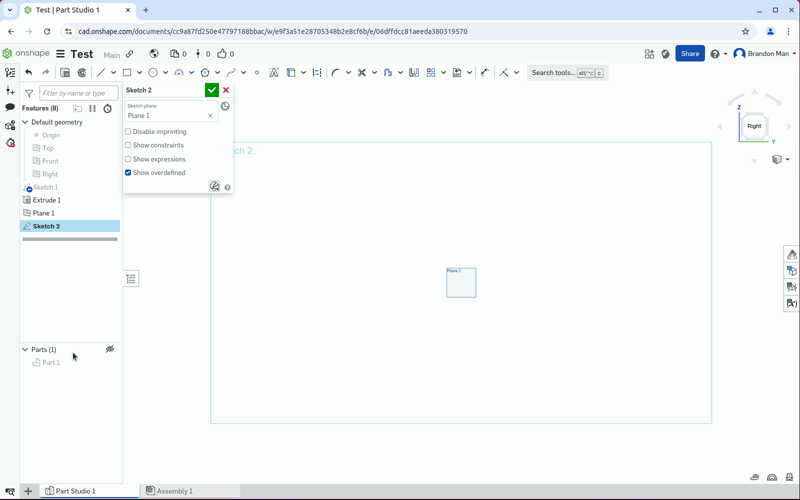
key(l)
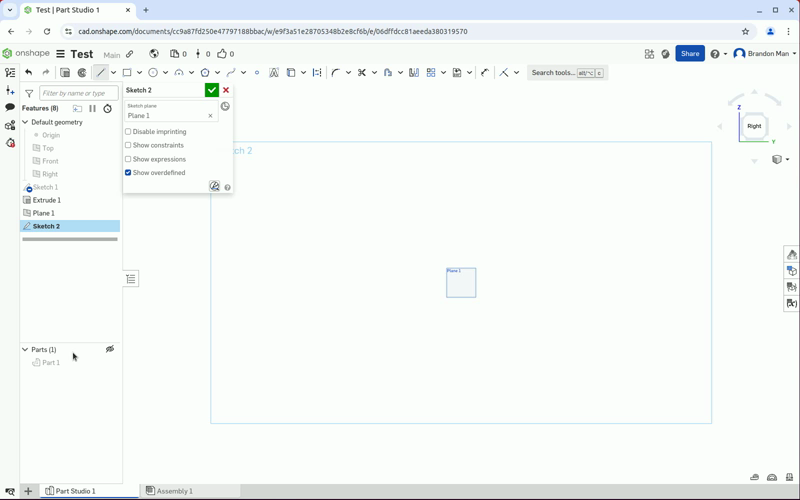
key_down(shift)
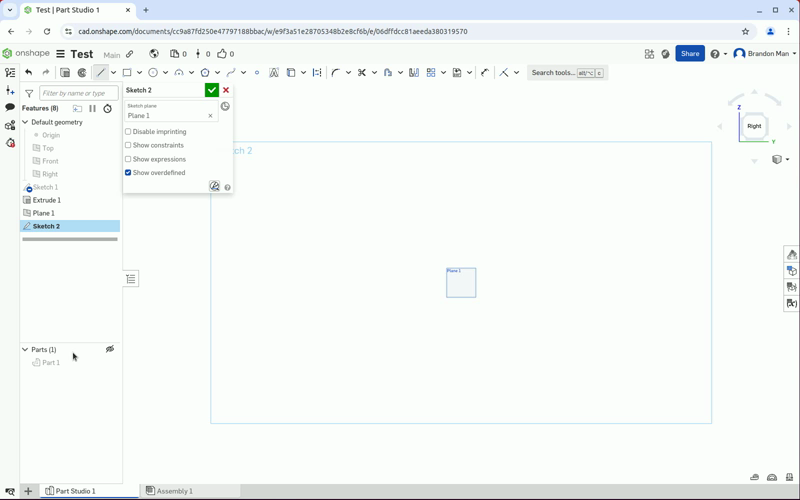
mouse_move(407, 282)
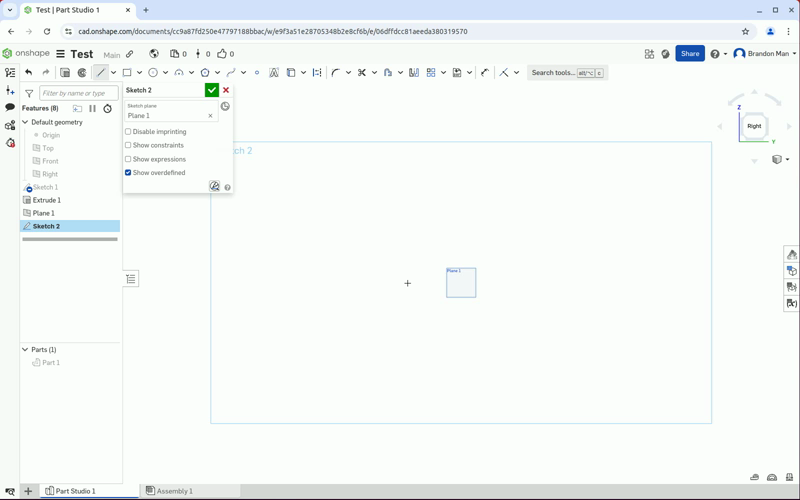
click(407, 282)
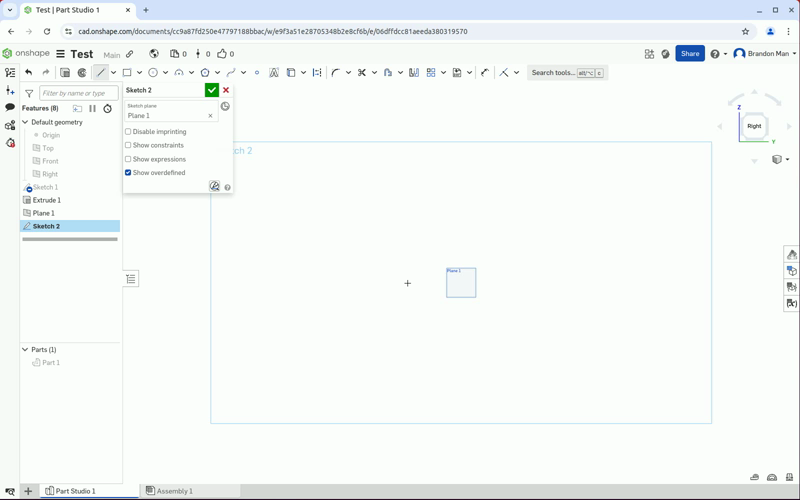
key_up(shift)
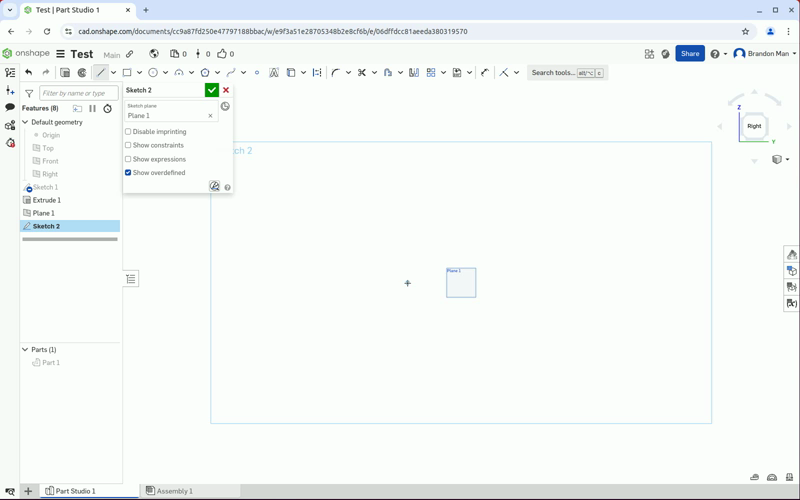
key_down(shift)
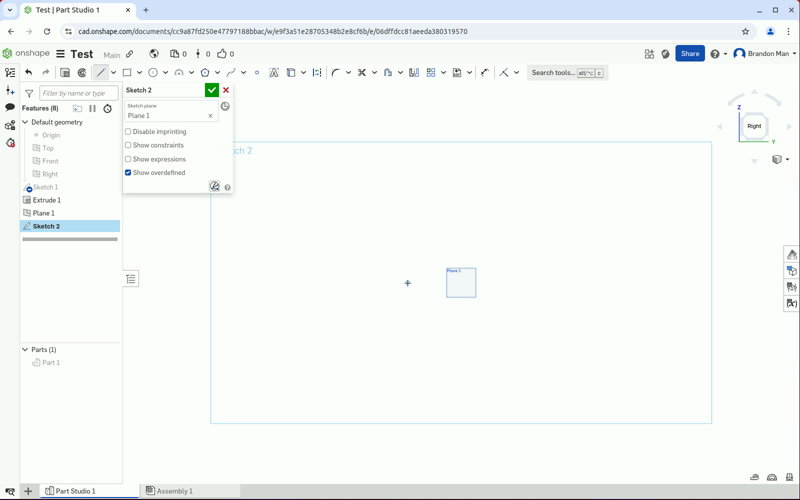
mouse_move(513, 282)
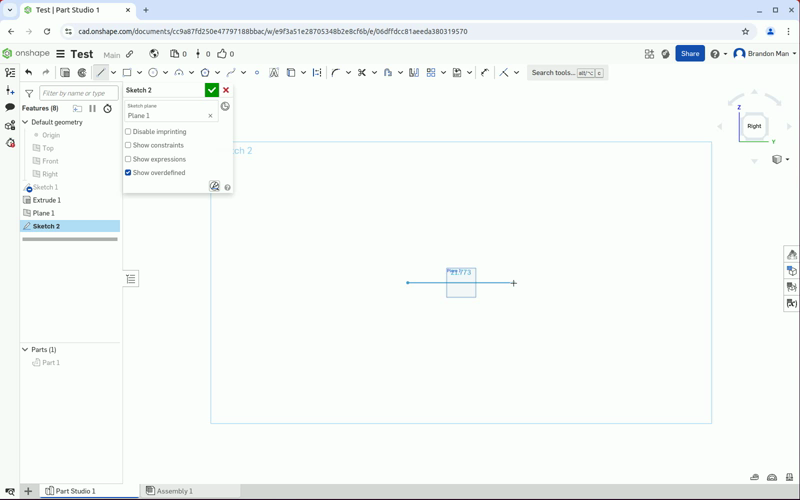
click(513, 282)
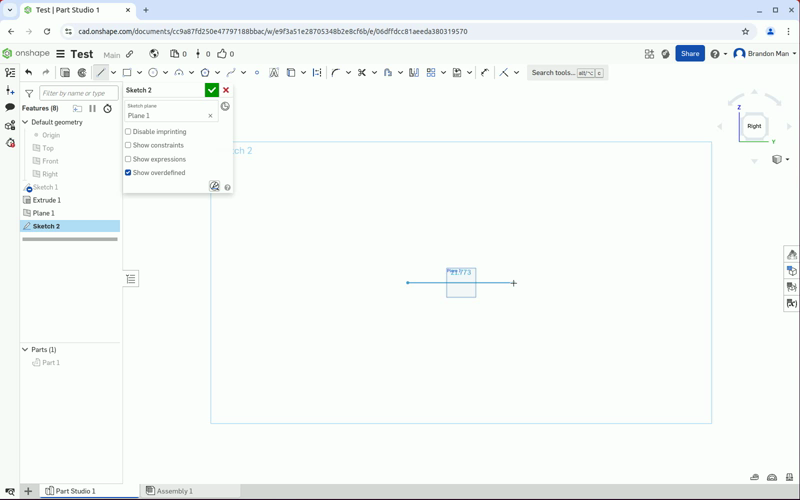
key_up(shift)
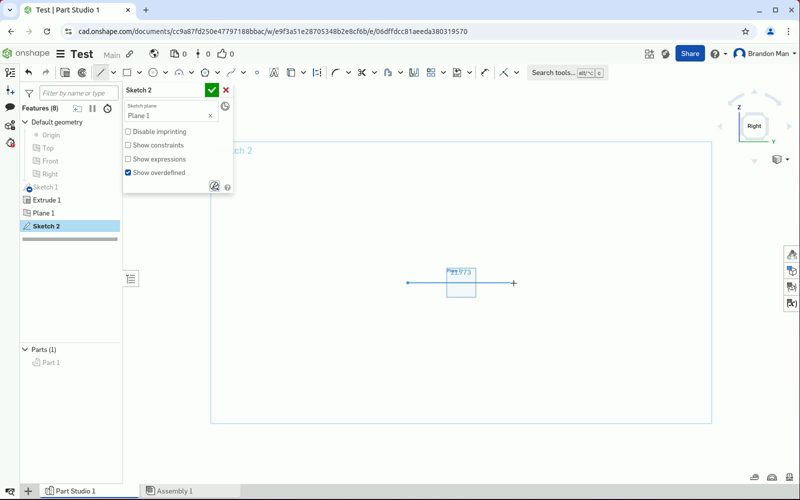
key_down(shift)
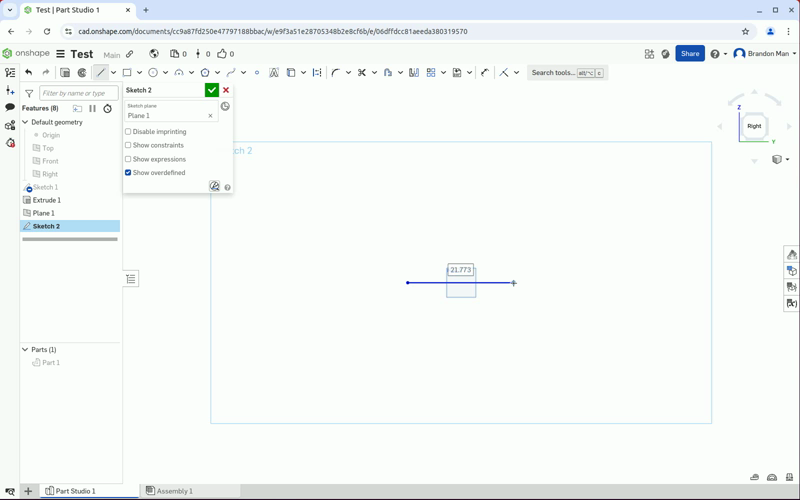
mouse_move(543, 282)
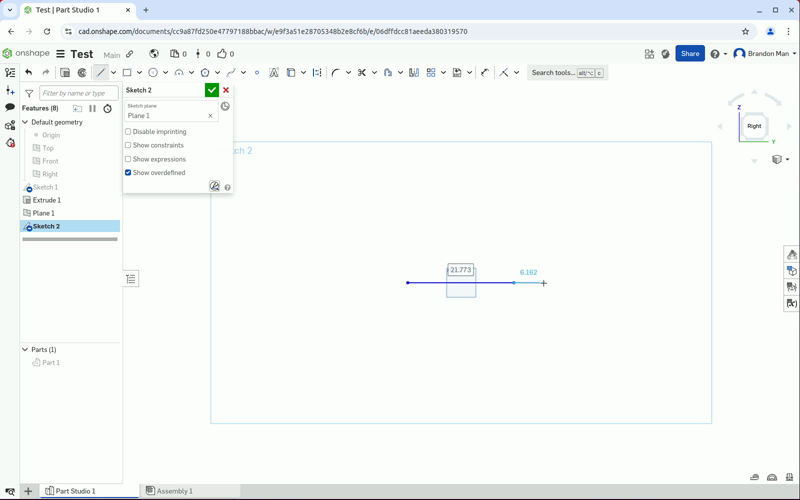
mouse_move(513, 260)
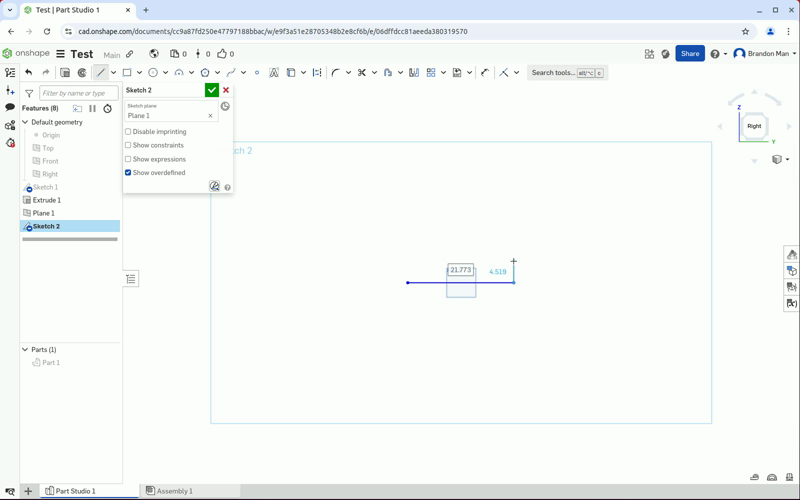
click(513, 260)
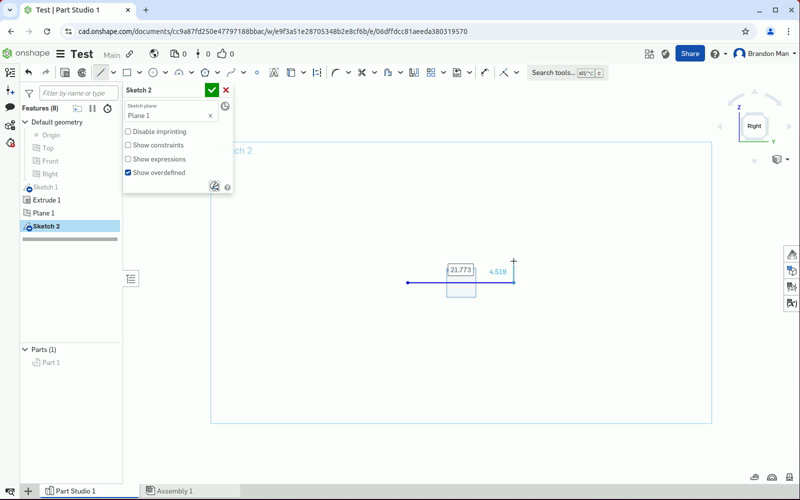
key_up(shift)
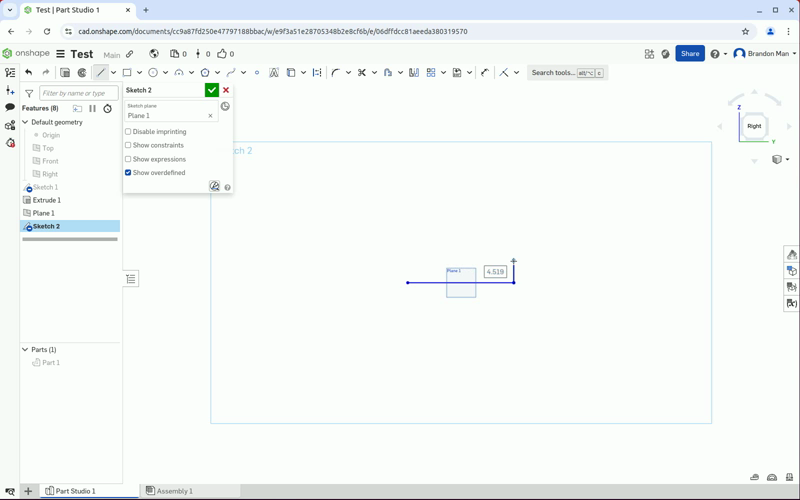
key_down(shift)
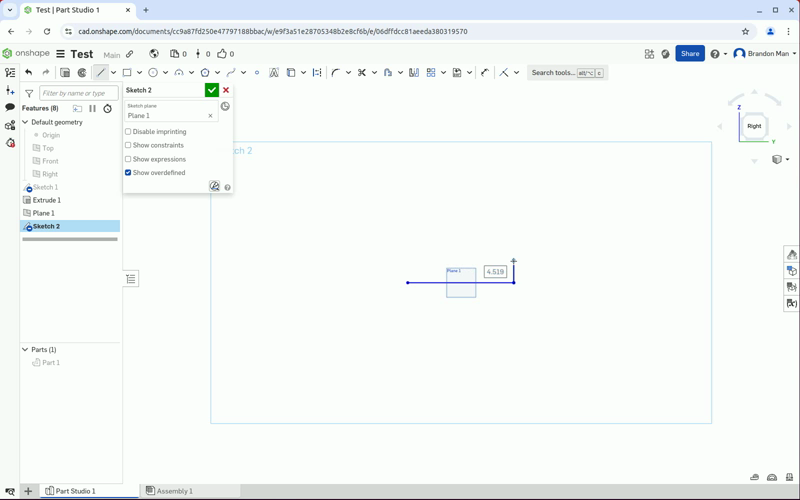
mouse_move(407, 260)
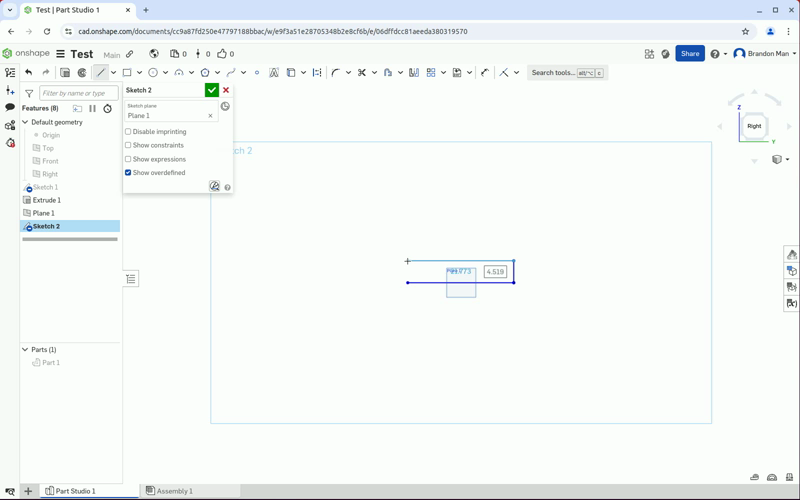
click(407, 260)
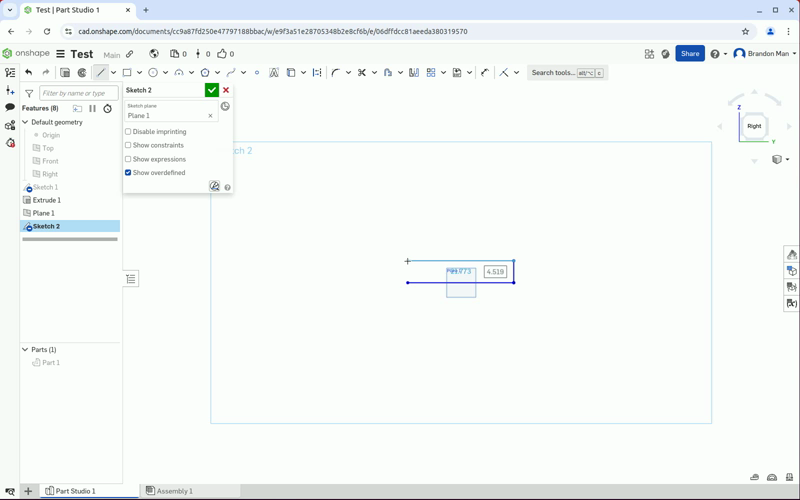
key_up(shift)
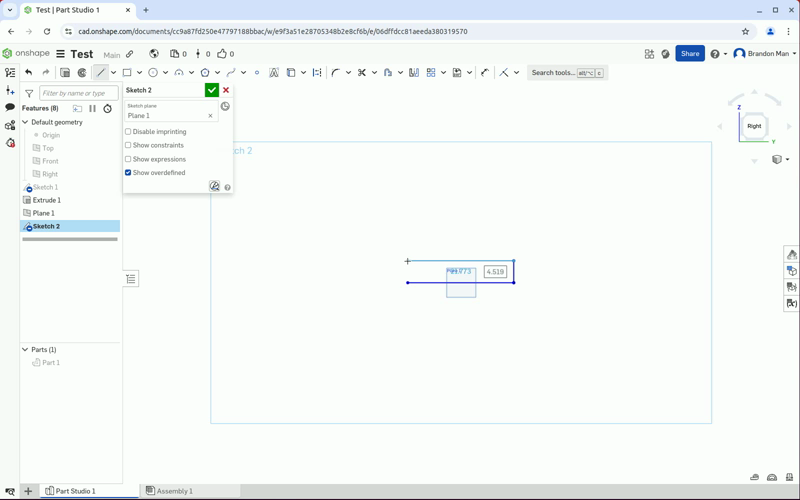
mouse_move(437, 260)
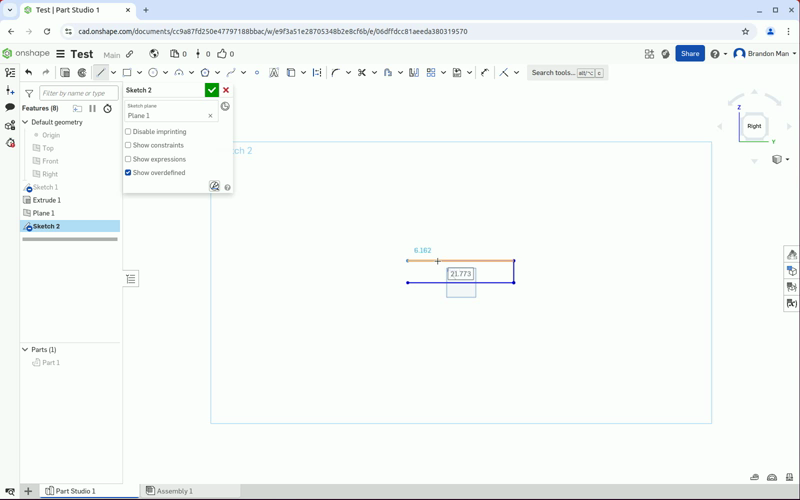
key_down(shift)
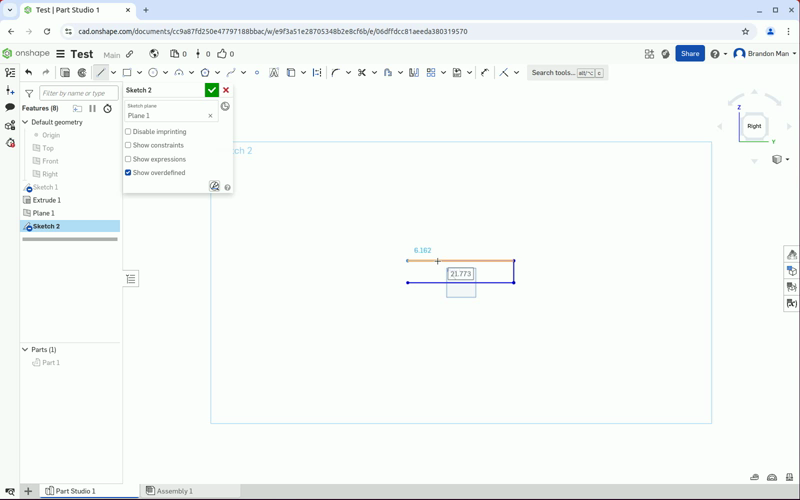
mouse_move(407, 282)
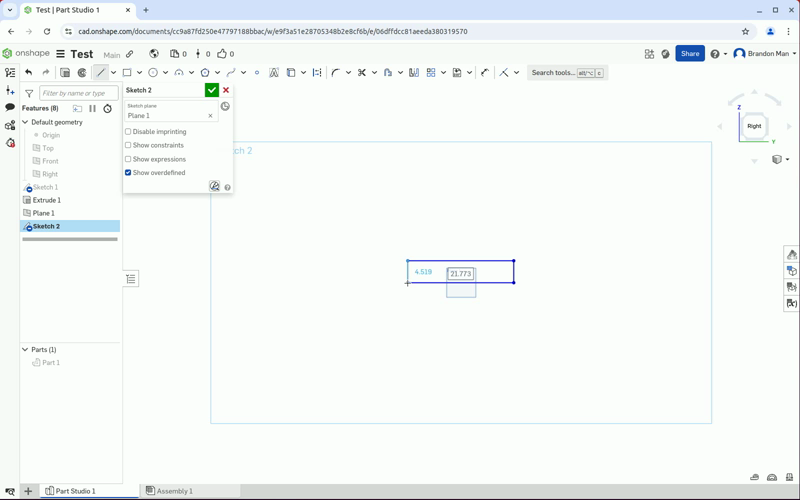
key_up(shift)
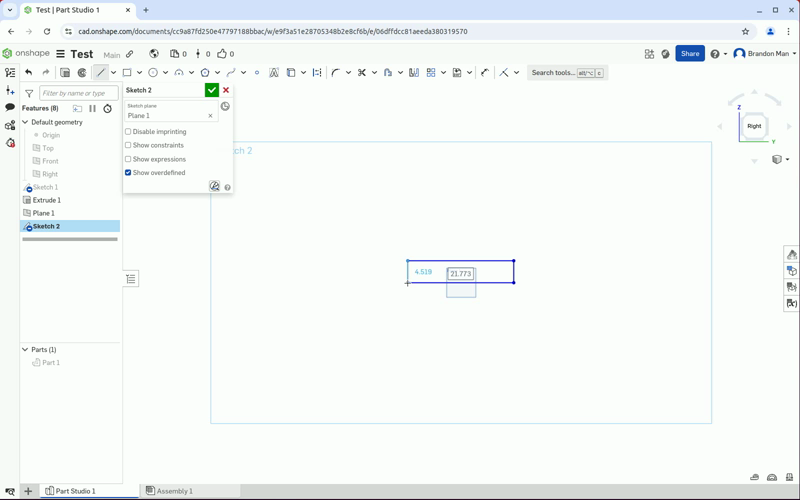
click(407, 282)
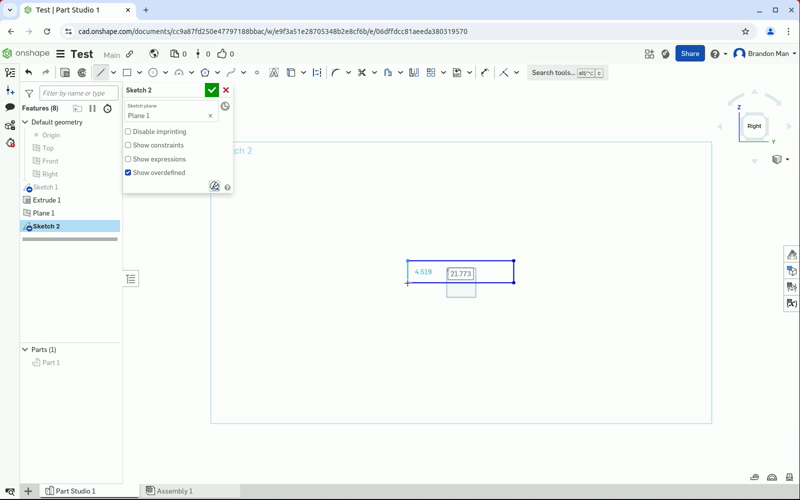
key(esc)
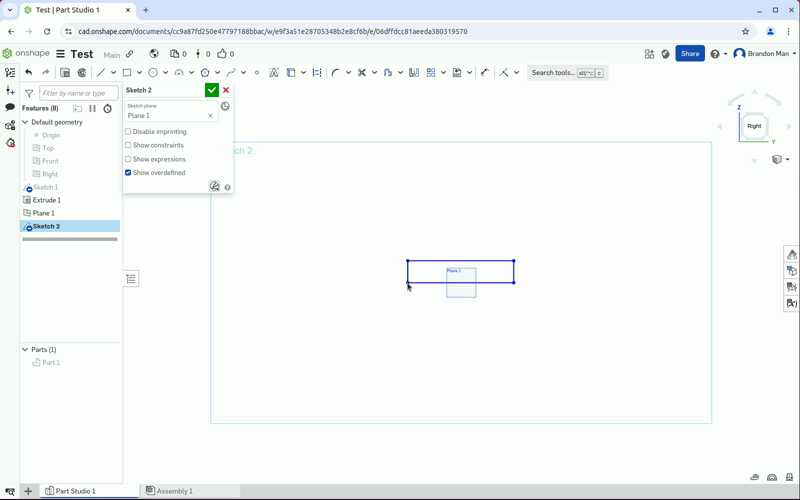
mouse_move(441, 269)
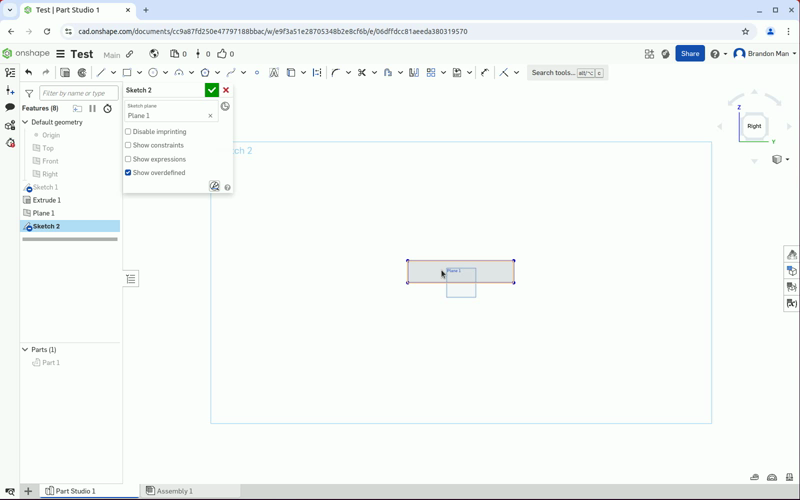
click(441, 269)
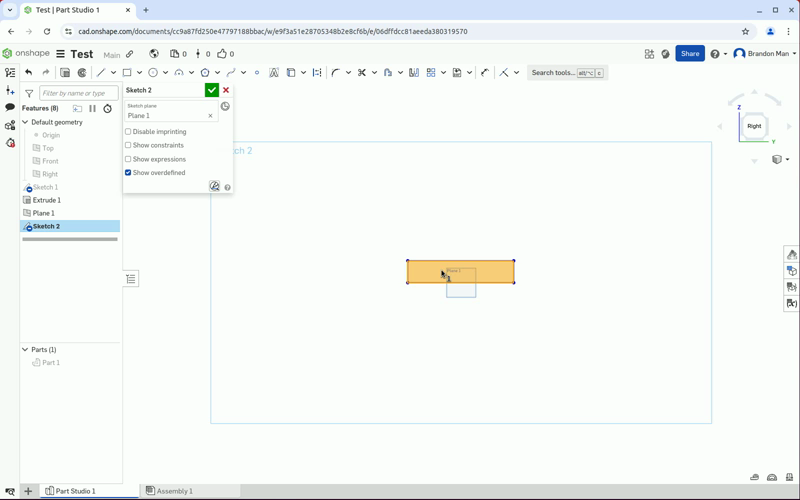
mouse_move(73, 352)
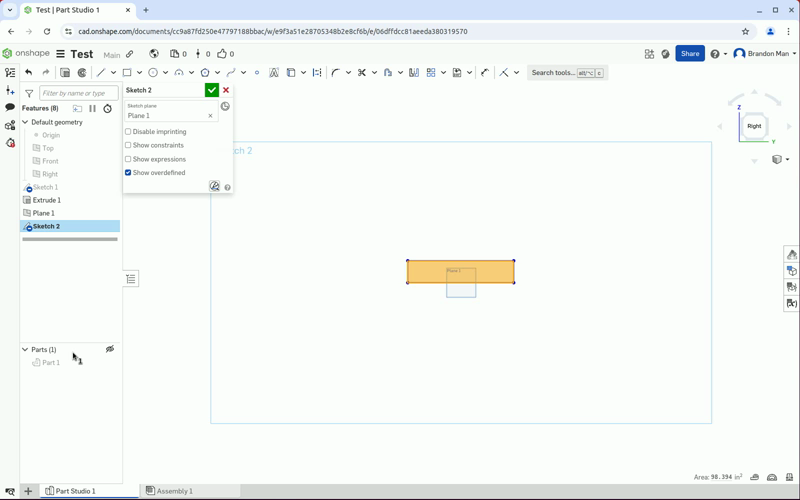
key(shift+y)
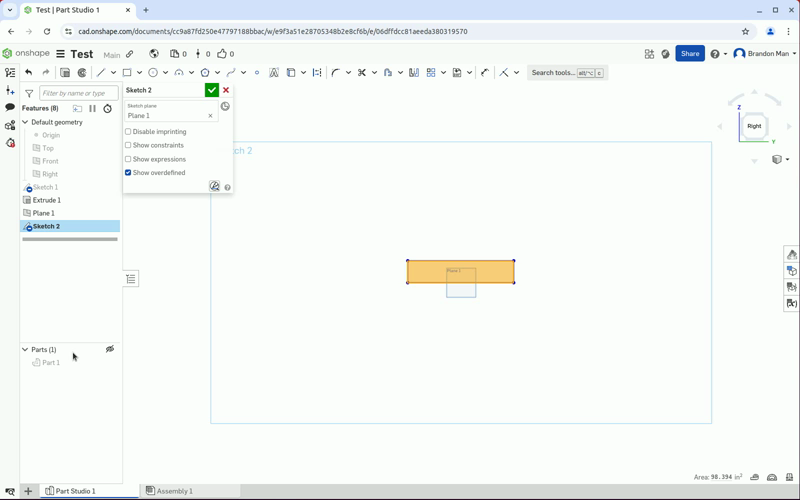
key(shift+e)
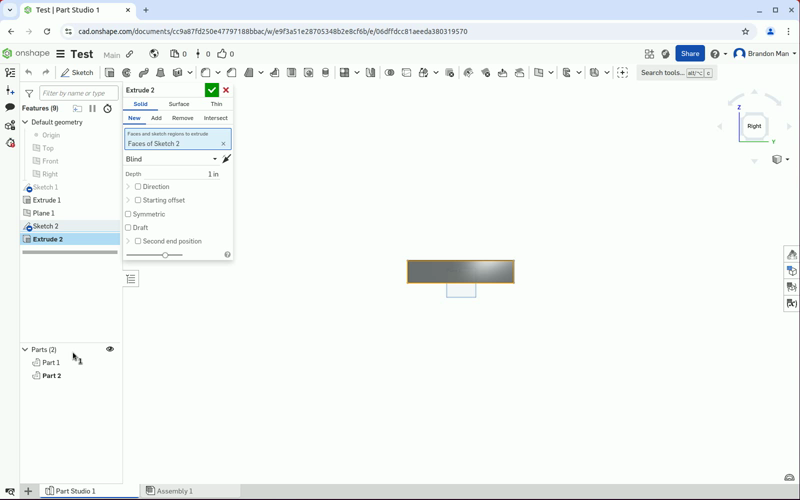
mouse_move(143, 106)
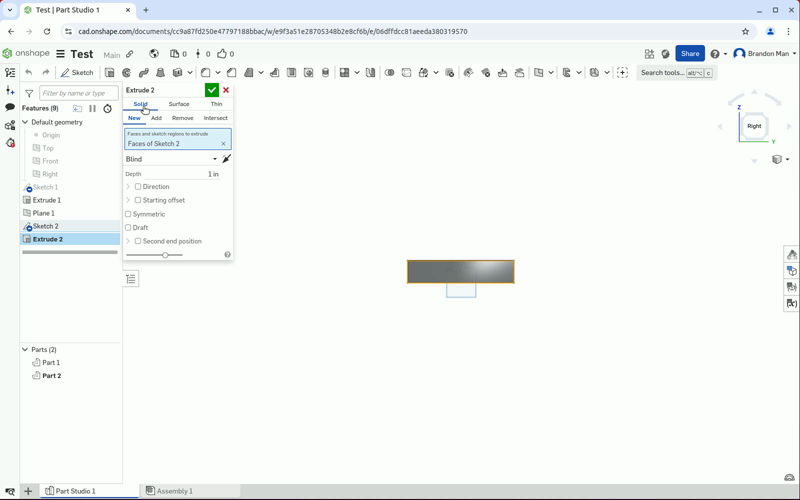
click(143, 106)
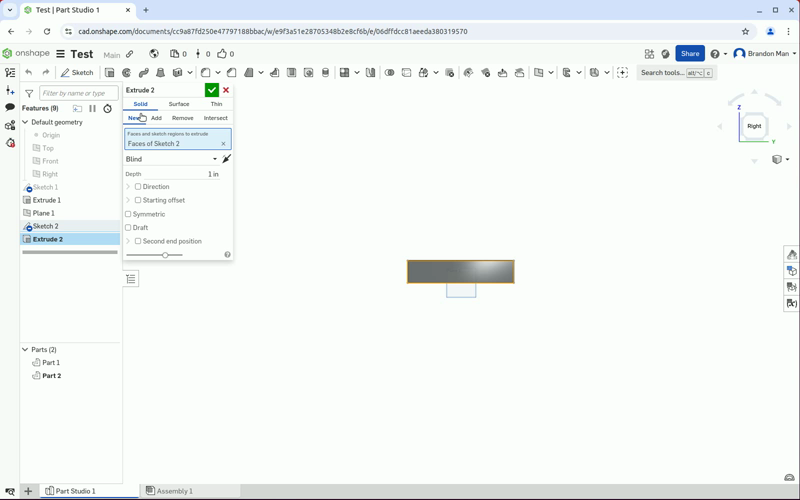
mouse_move(137, 120)
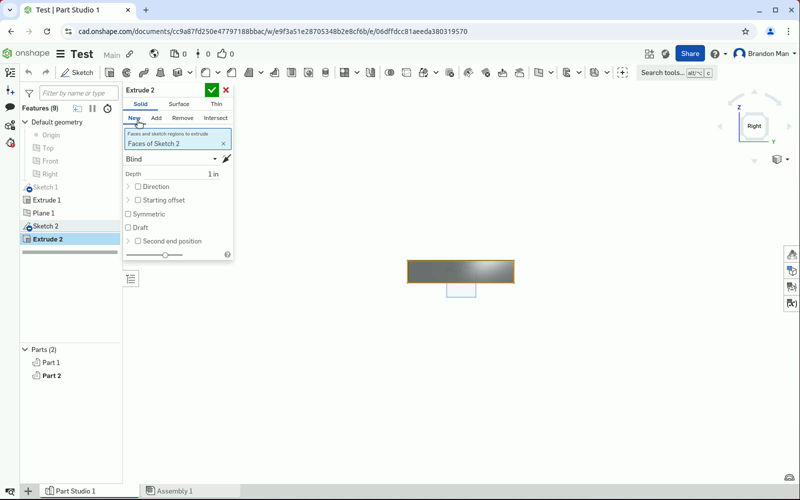
click(137, 120)
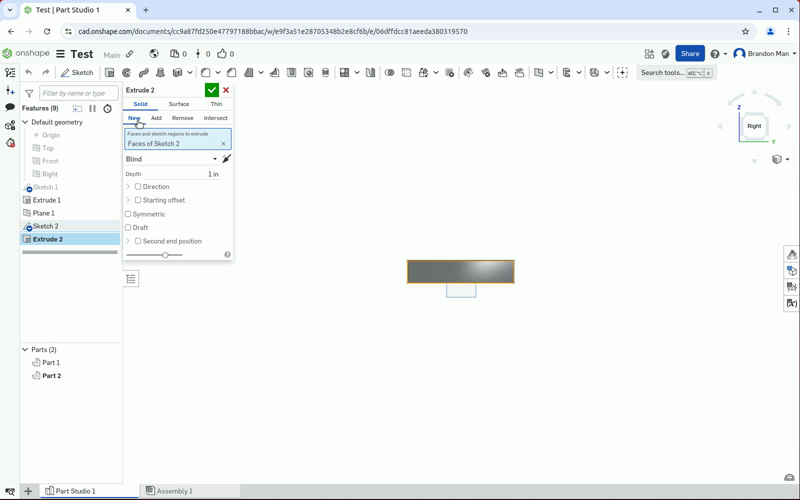
key(tab, 4)
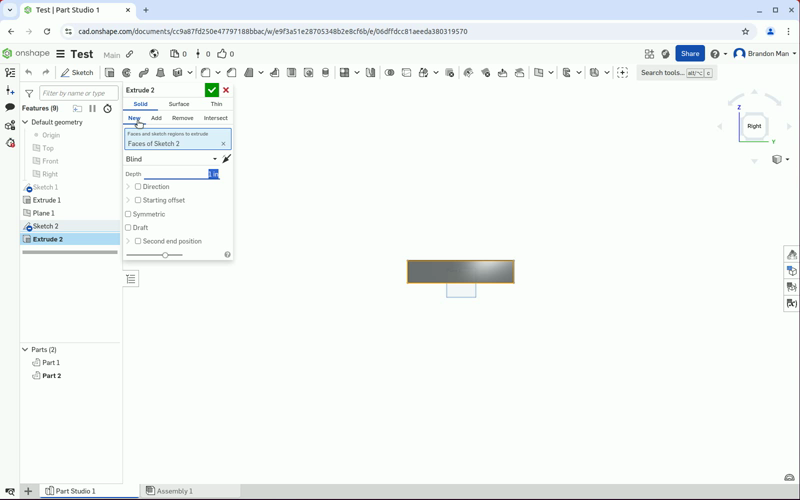
text(0.722)
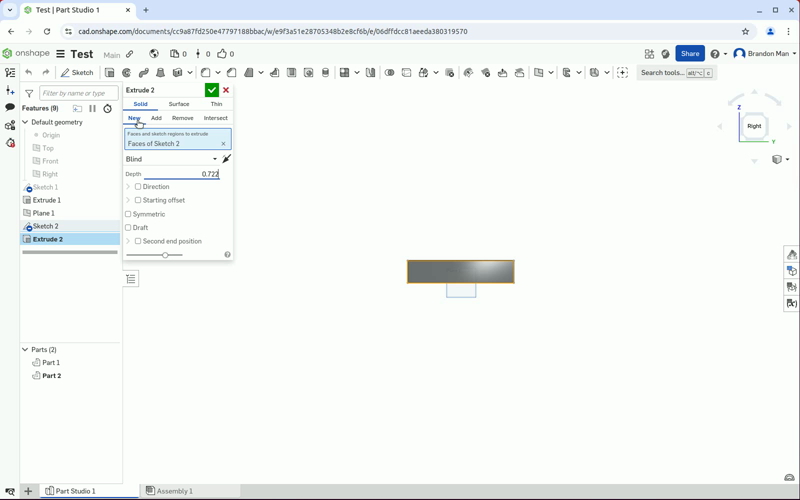
key(enter)
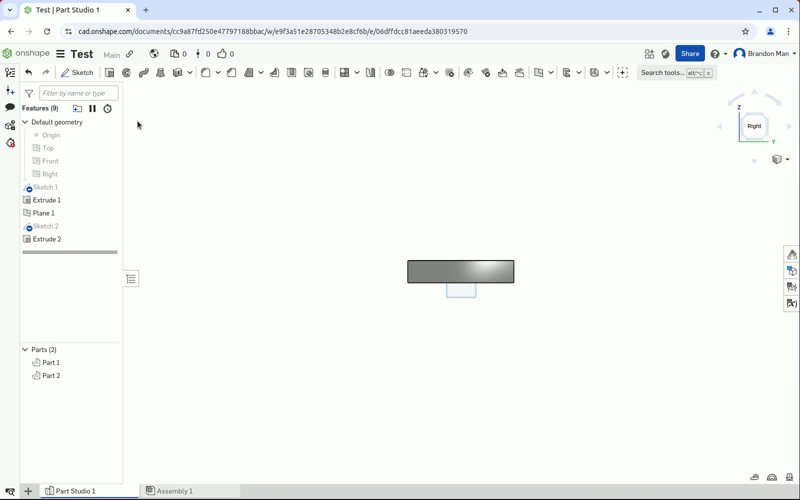
key(shift+h)
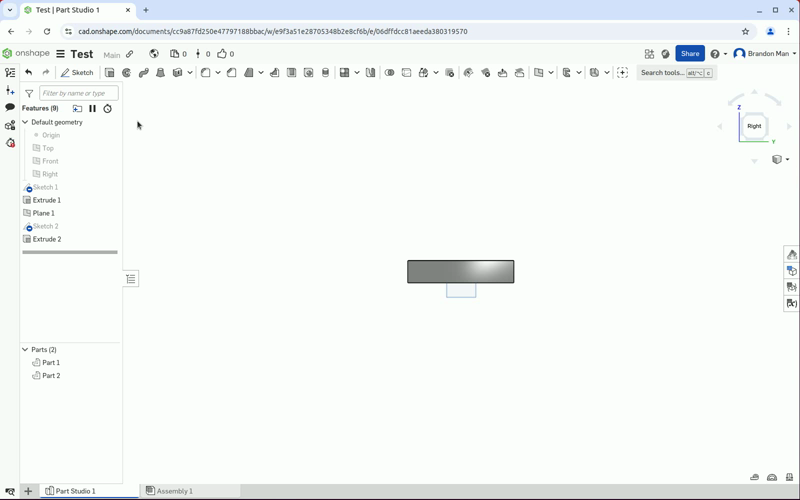
key(shift+h)
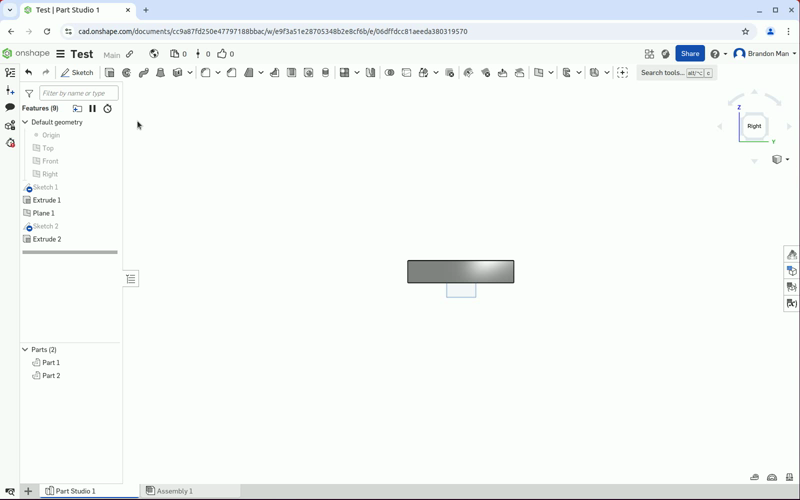
mouse_move(73, 189)
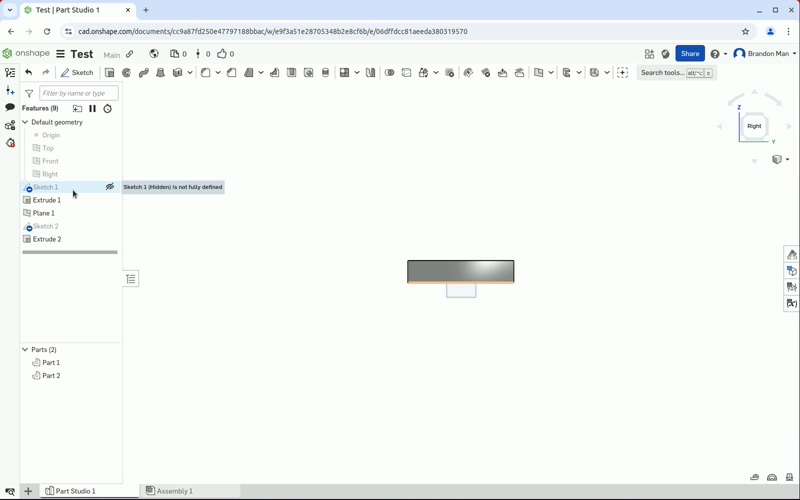
click(73, 189)
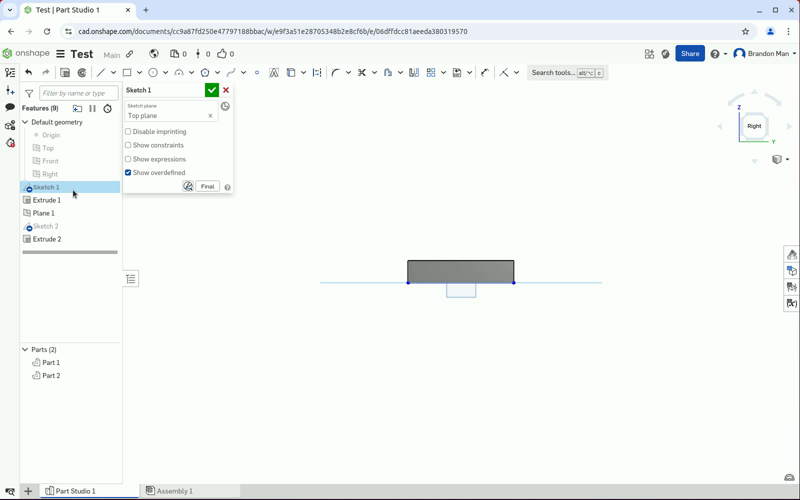
mouse_move(229, 92)
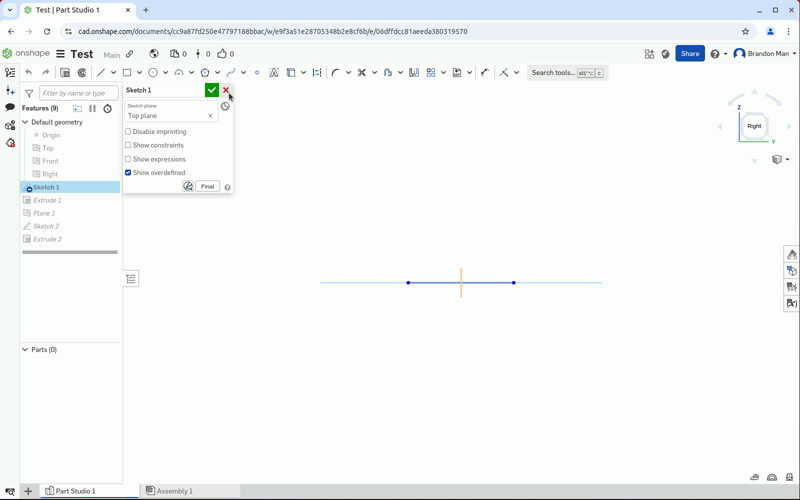
click(229, 92)
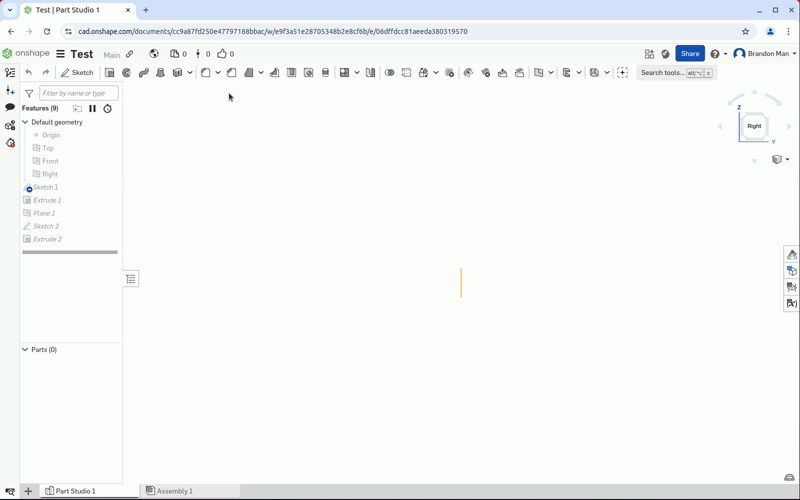
key(shift+s)
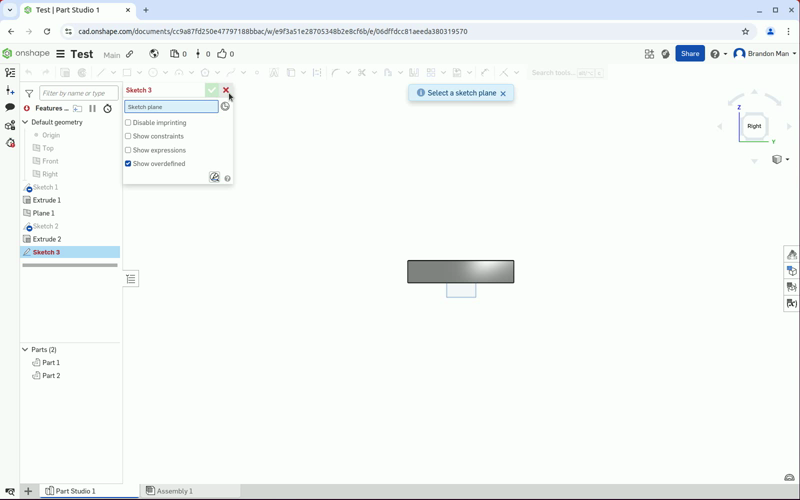
mouse_move(73, 215)
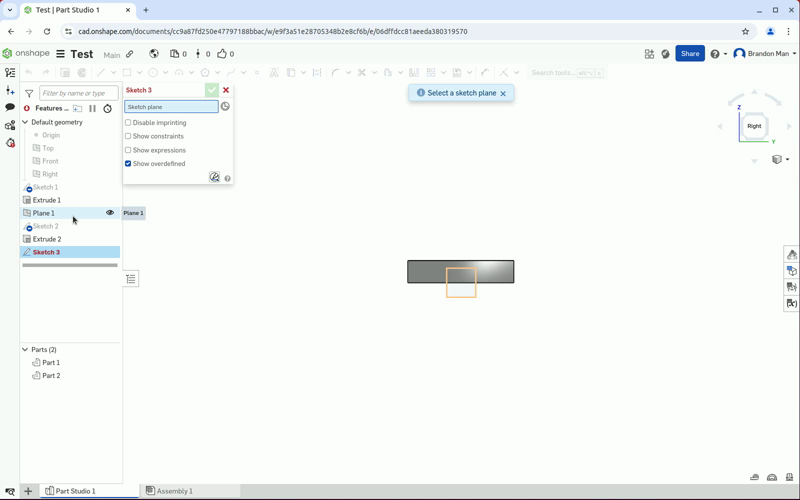
click(73, 215)
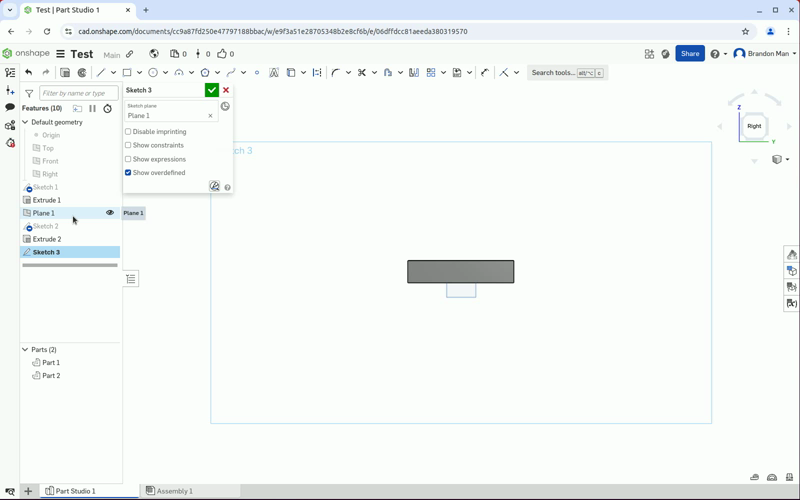
mouse_move(73, 352)
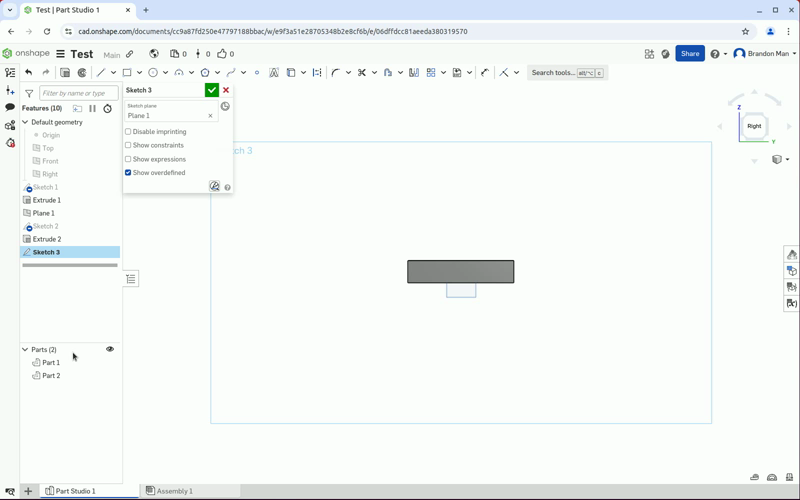
key(y)
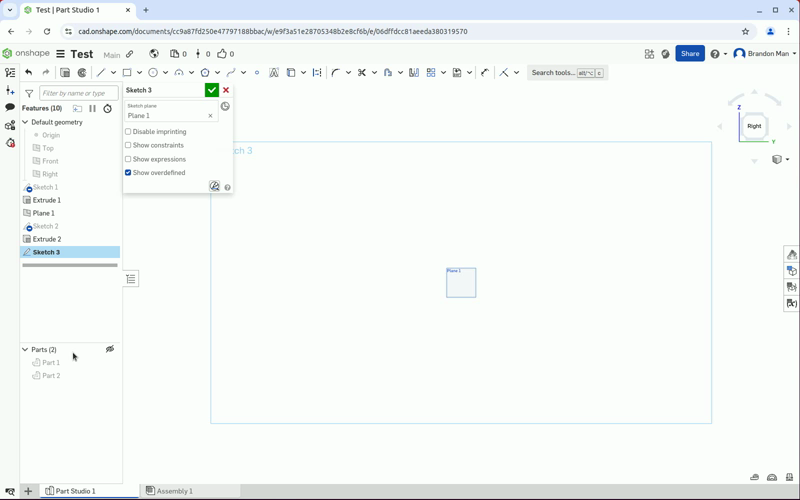
key(l)
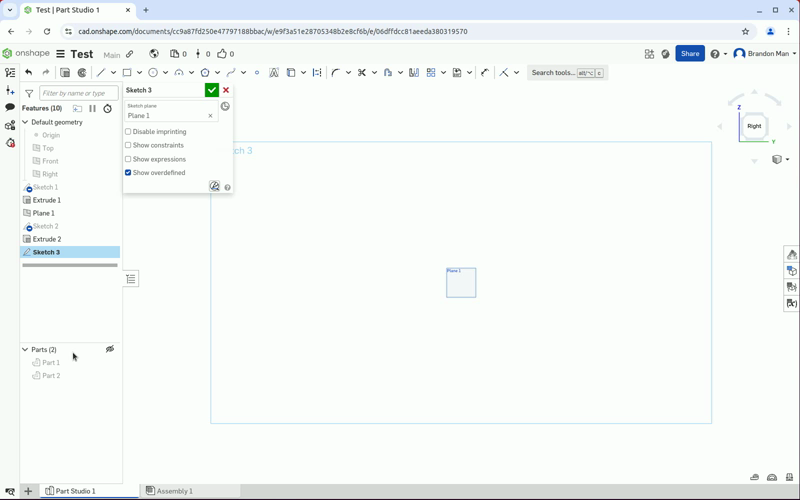
key_down(shift)
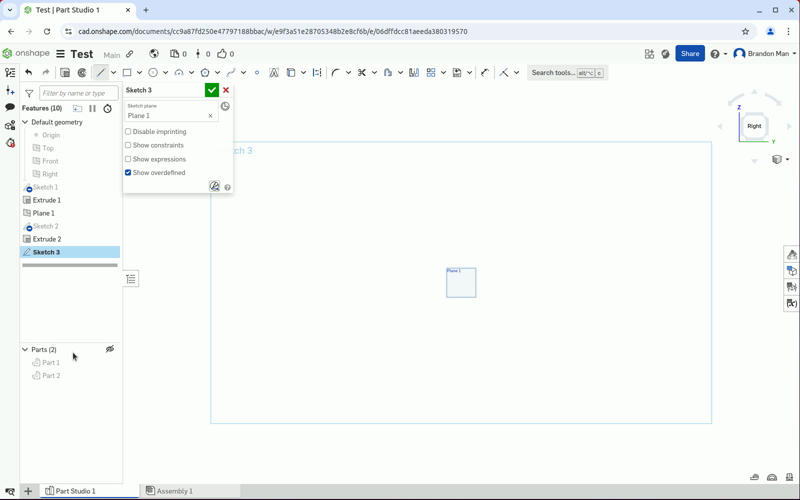
mouse_move(407, 260)
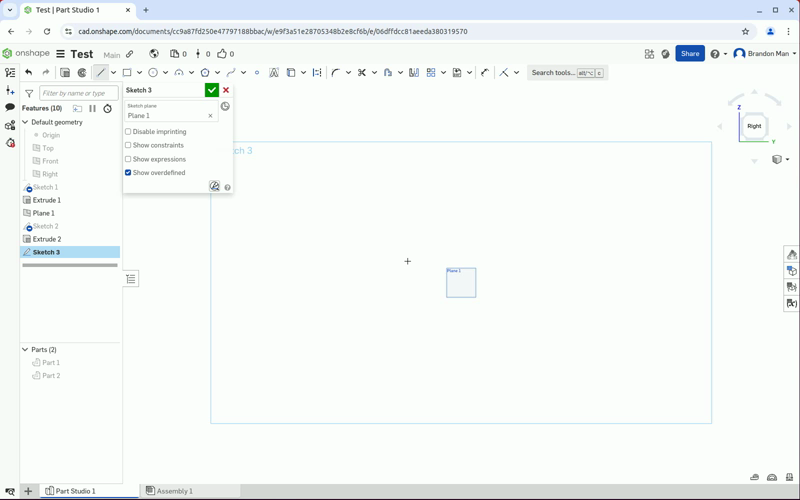
click(407, 260)
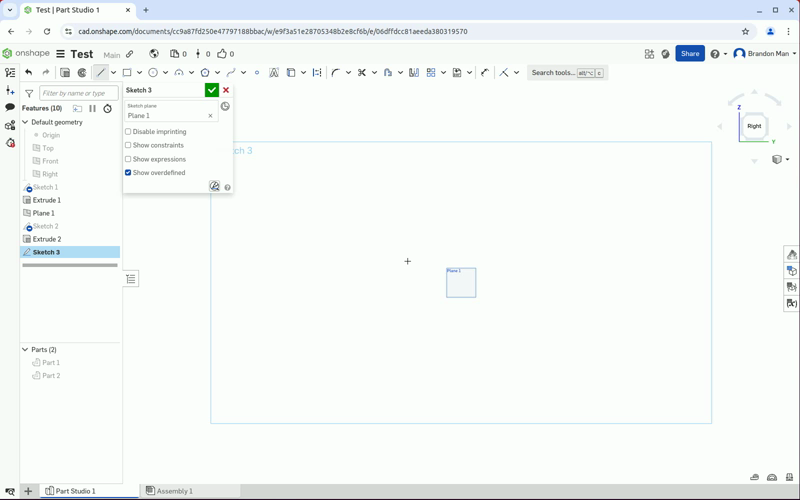
key_up(shift)
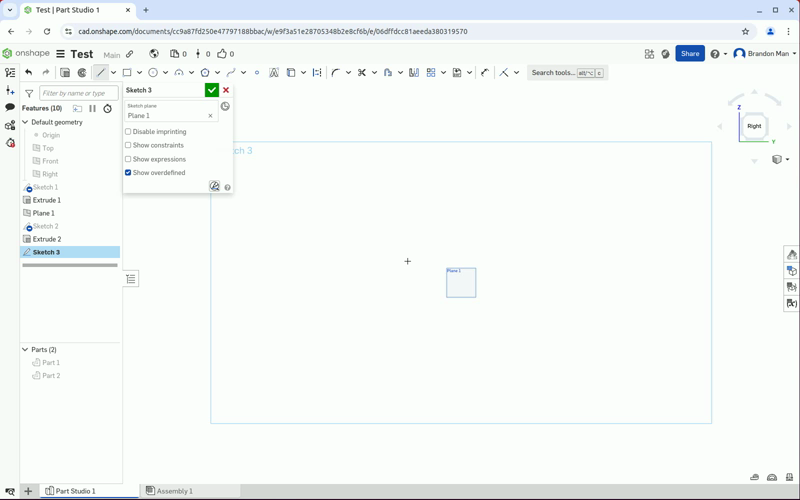
key_down(shift)
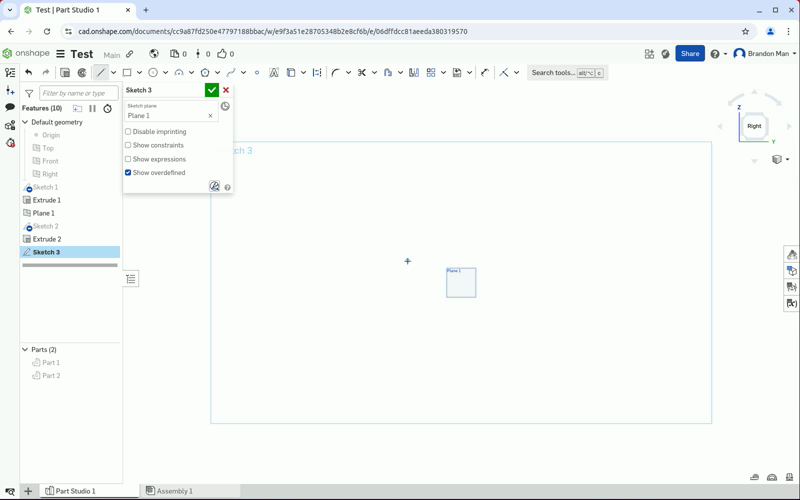
mouse_move(513, 260)
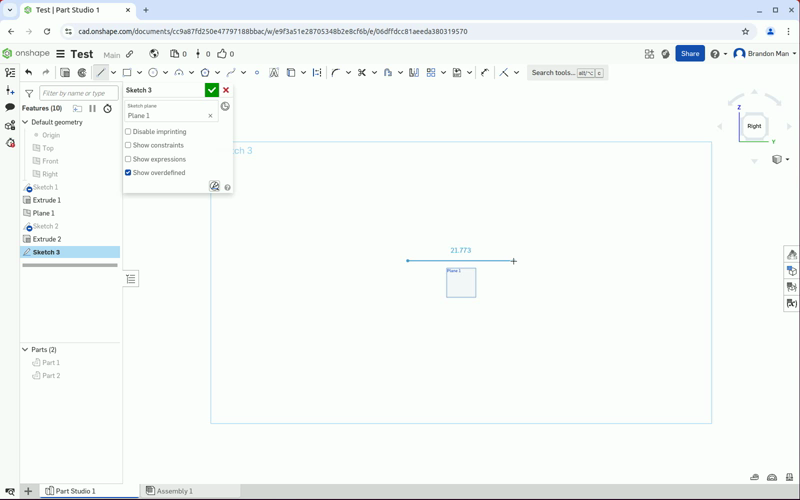
click(513, 260)
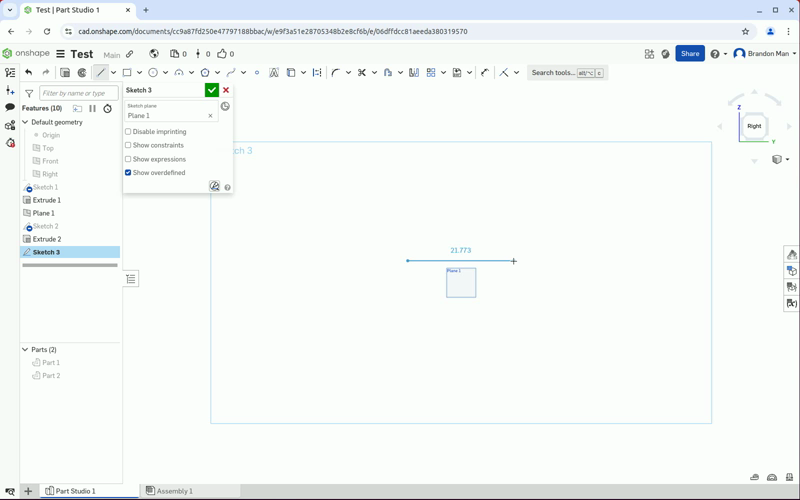
key_up(shift)
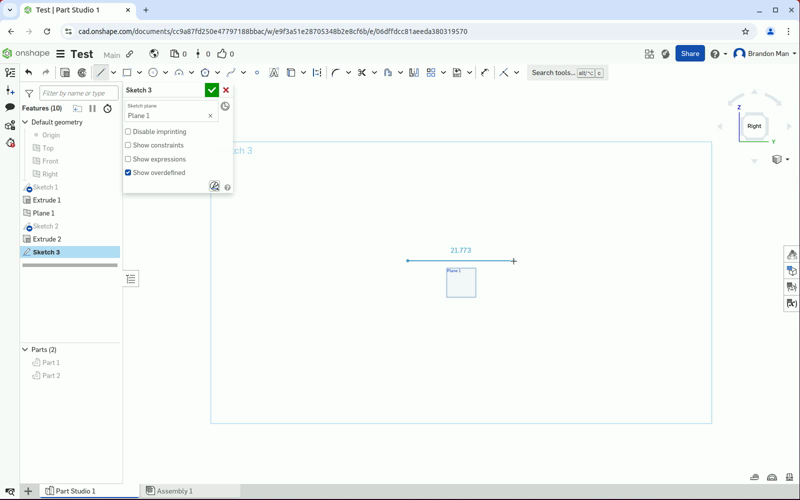
key_down(shift)
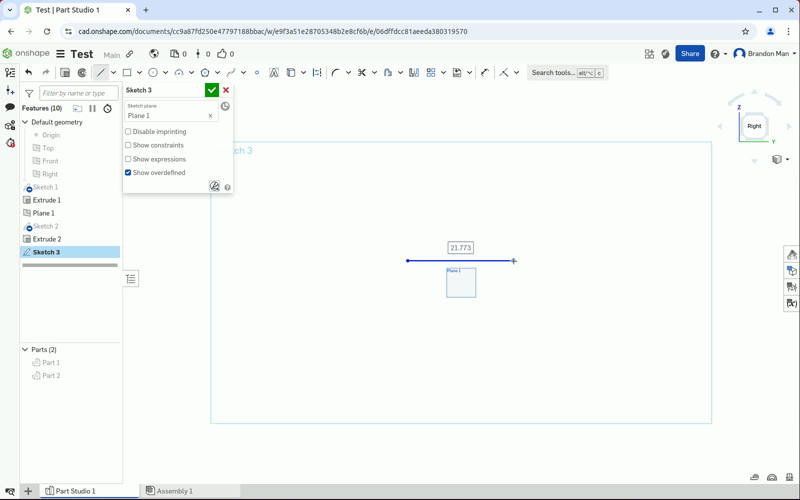
mouse_move(543, 260)
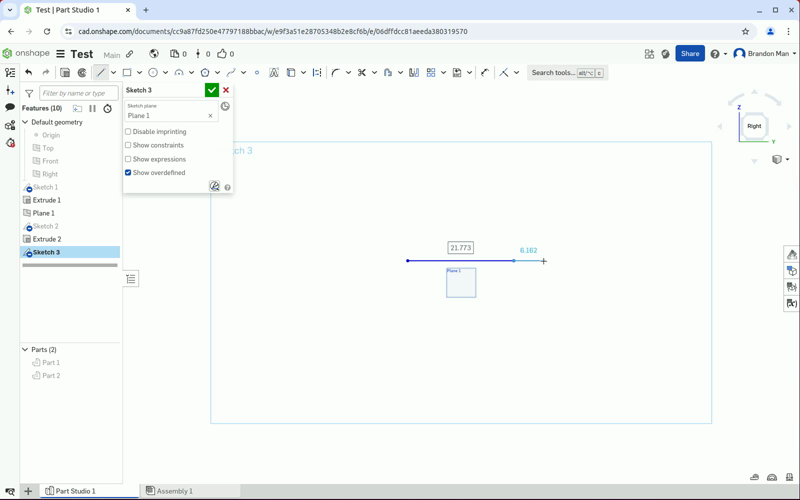
mouse_move(513, 257)
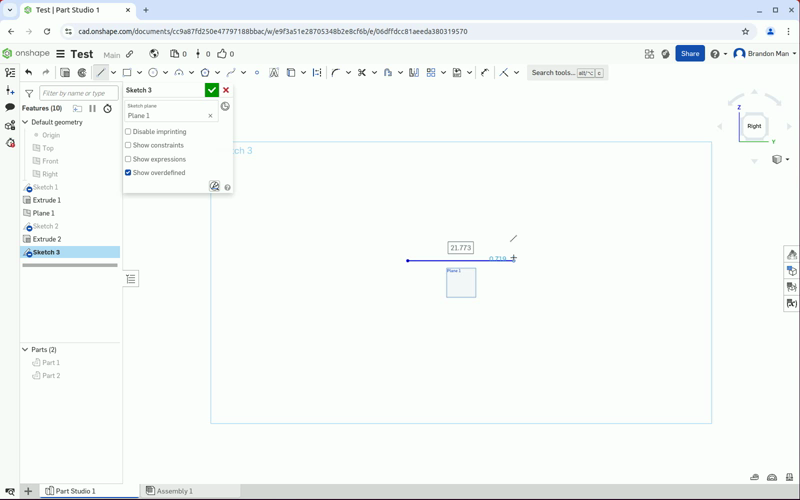
scroll(6)
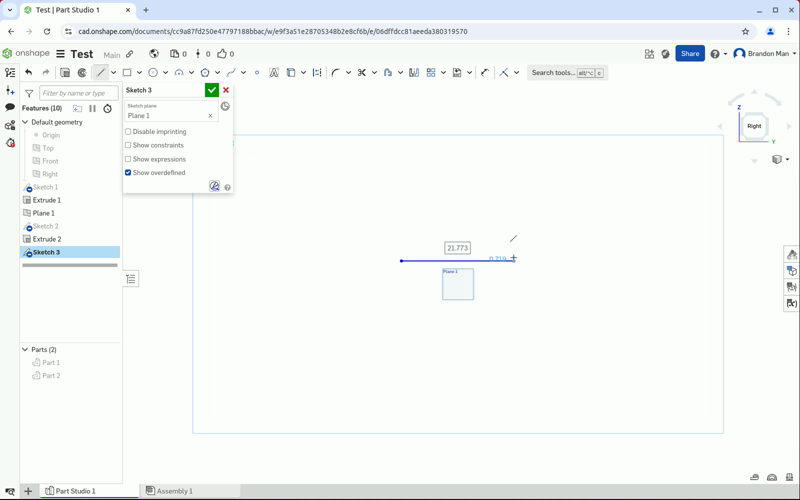
scroll(6)
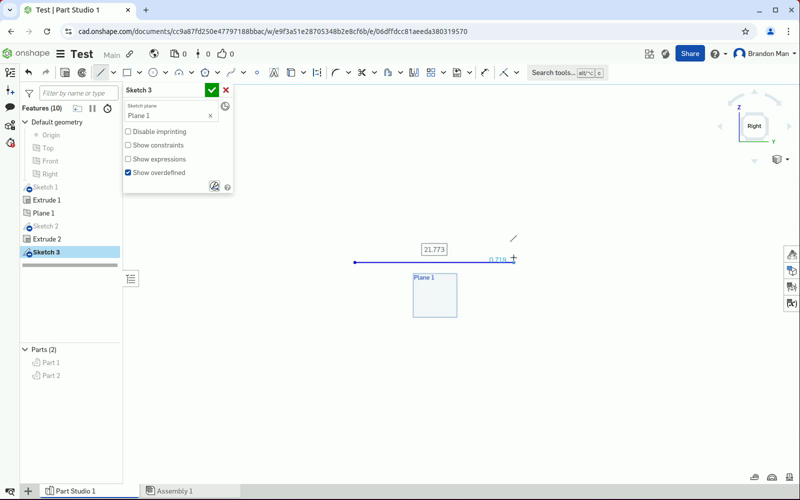
scroll(6)
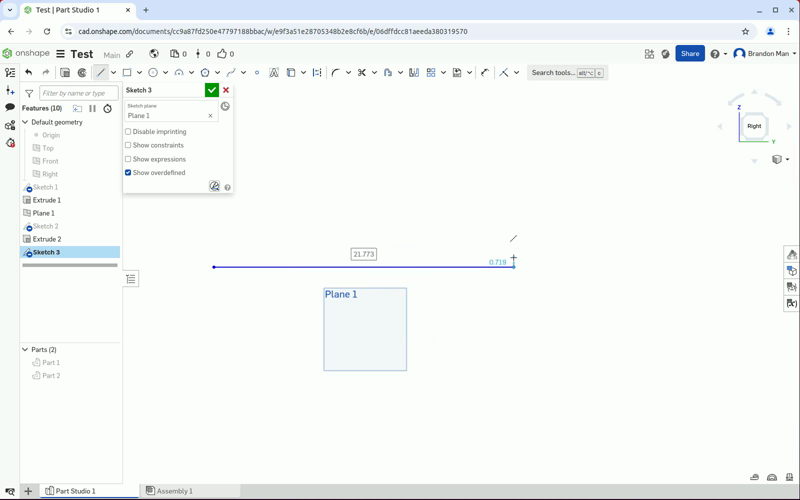
scroll(6)
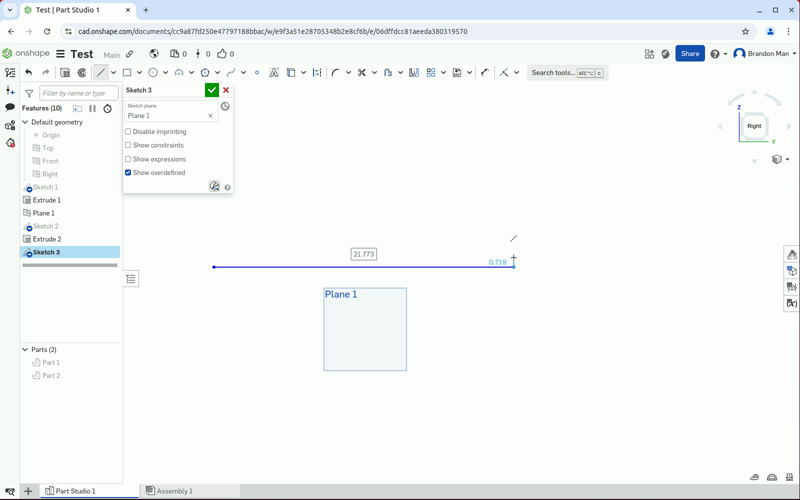
scroll(6)
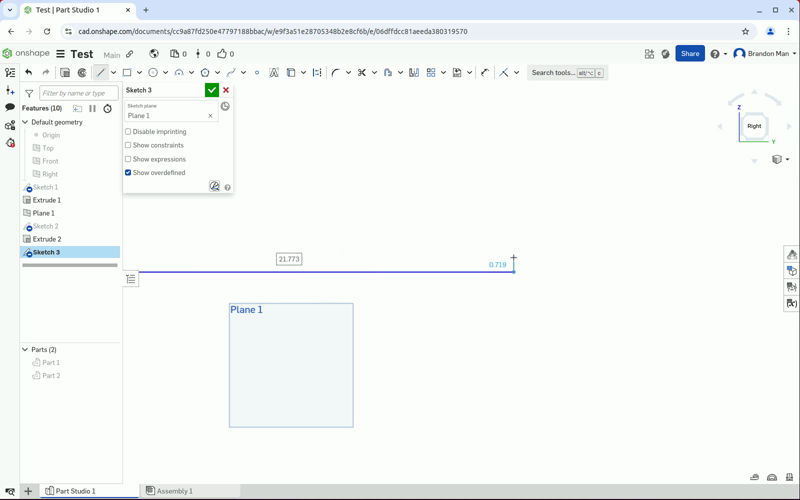
scroll(6)
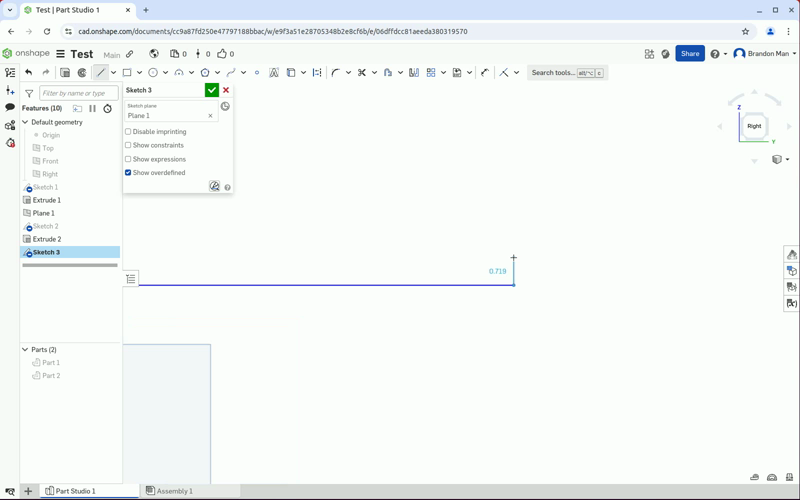
scroll(6)
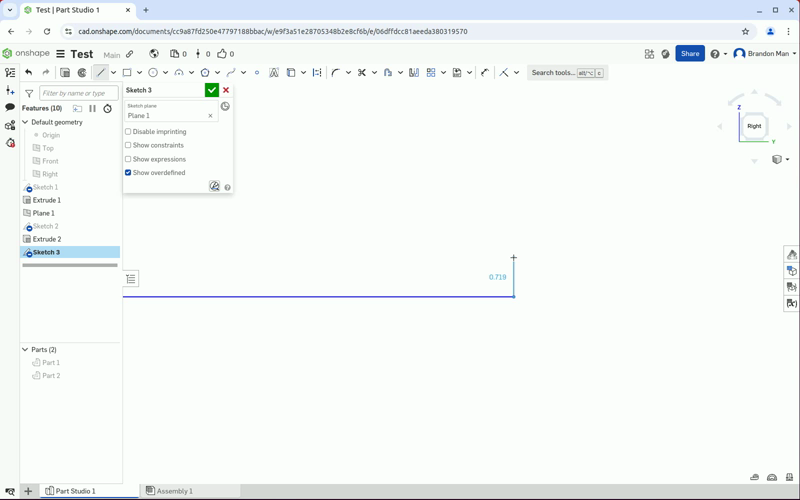
click(513, 257)
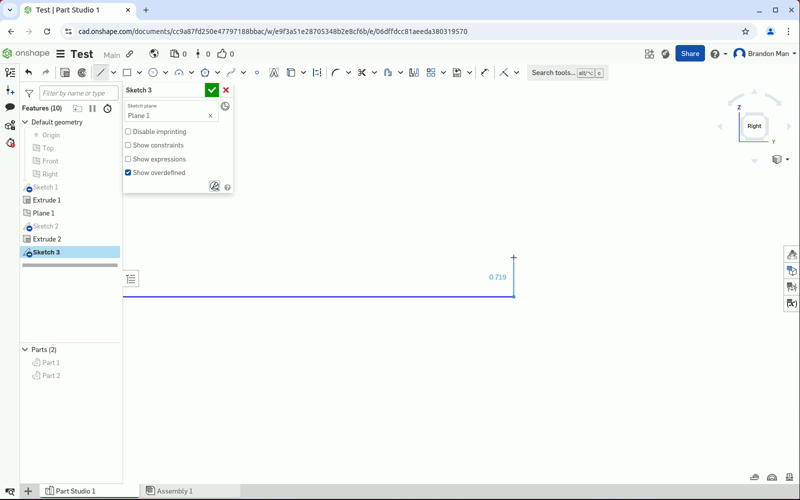
scroll(-6)
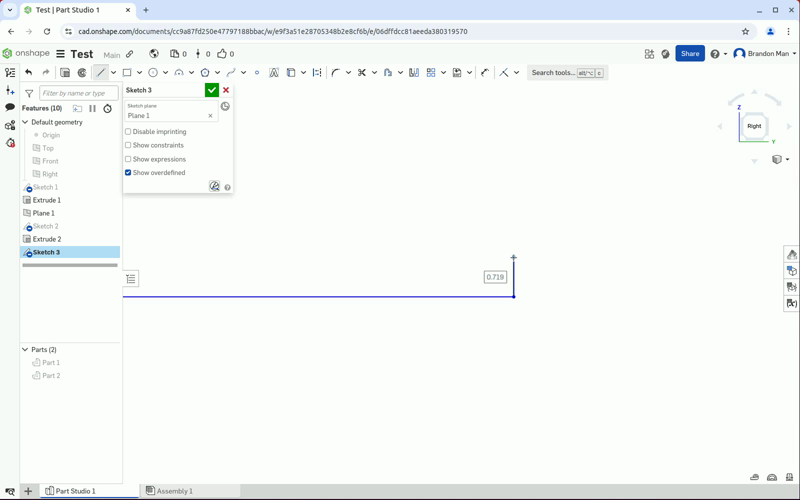
scroll(-6)
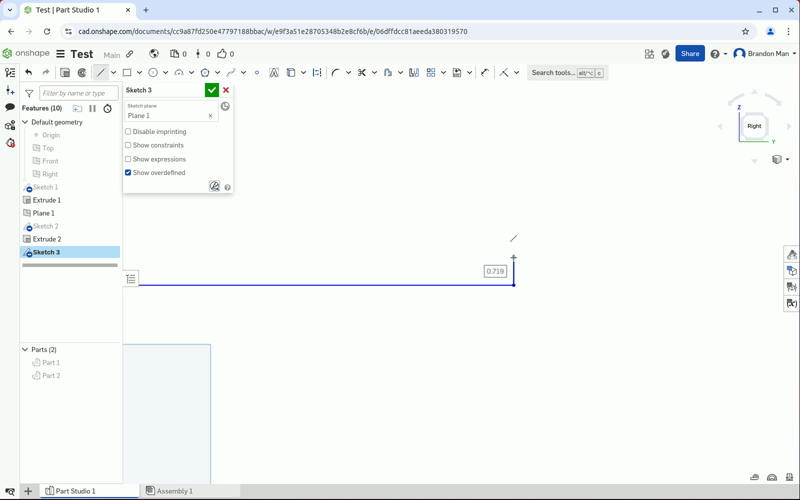
scroll(-6)
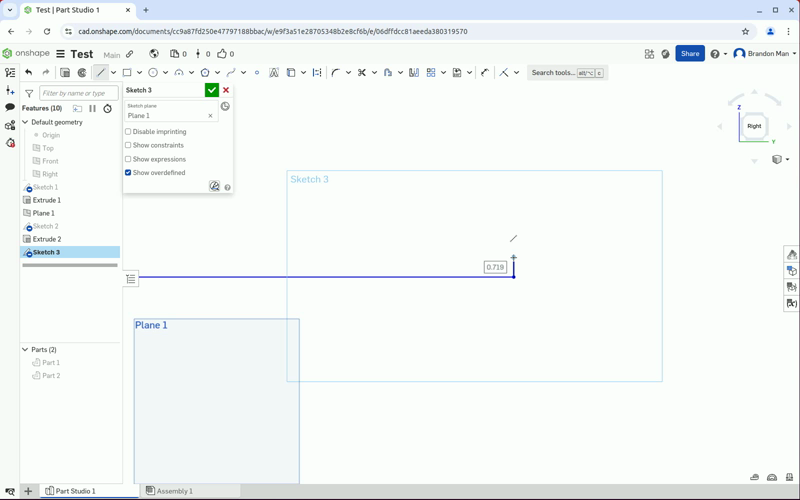
scroll(-6)
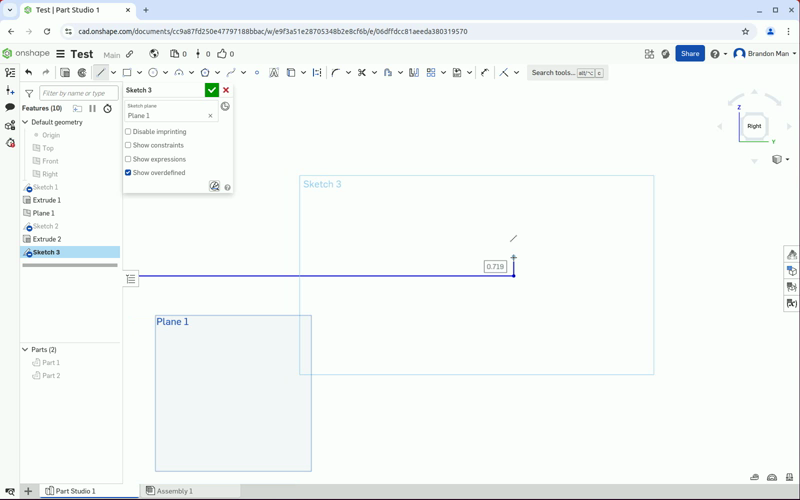
scroll(-6)
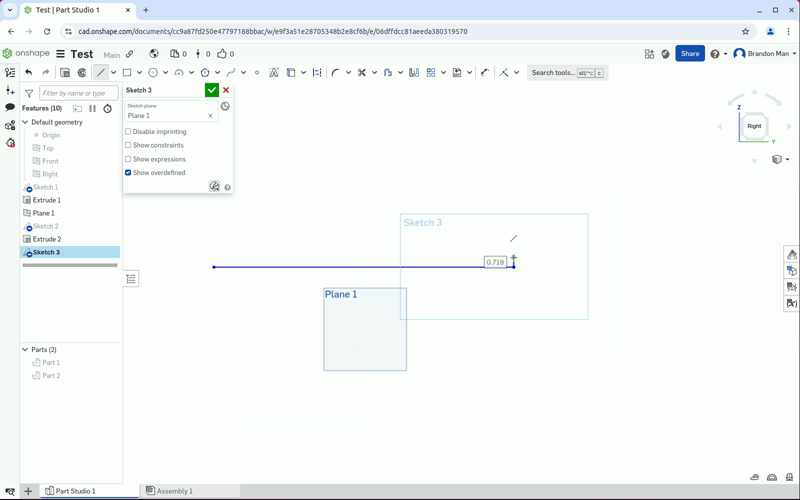
scroll(-6)
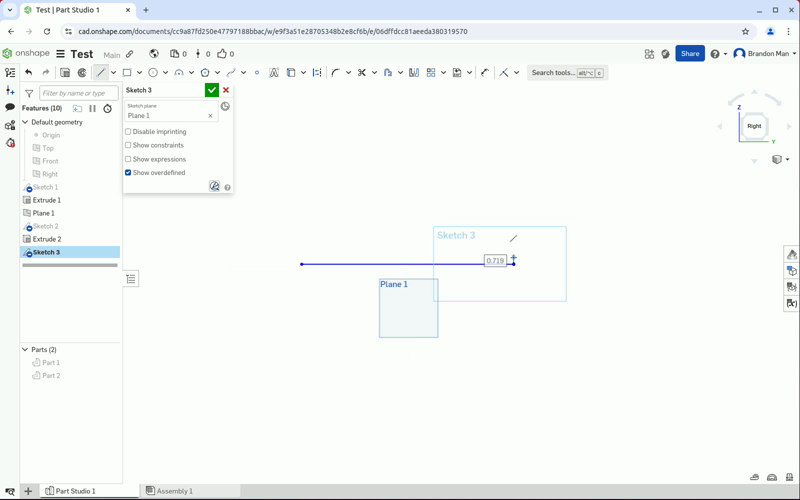
scroll(-6)
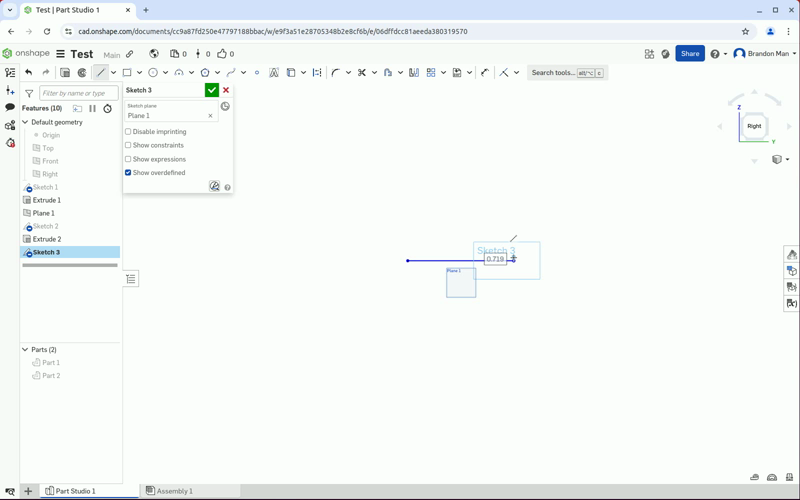
key_up(shift)
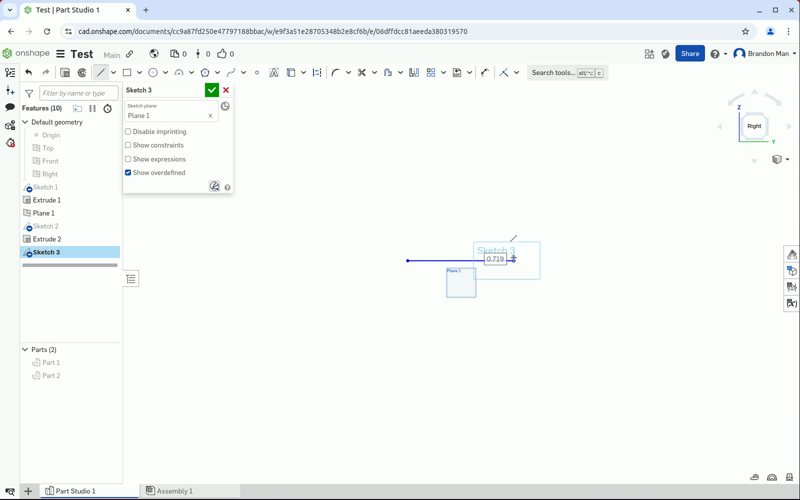
key_down(shift)
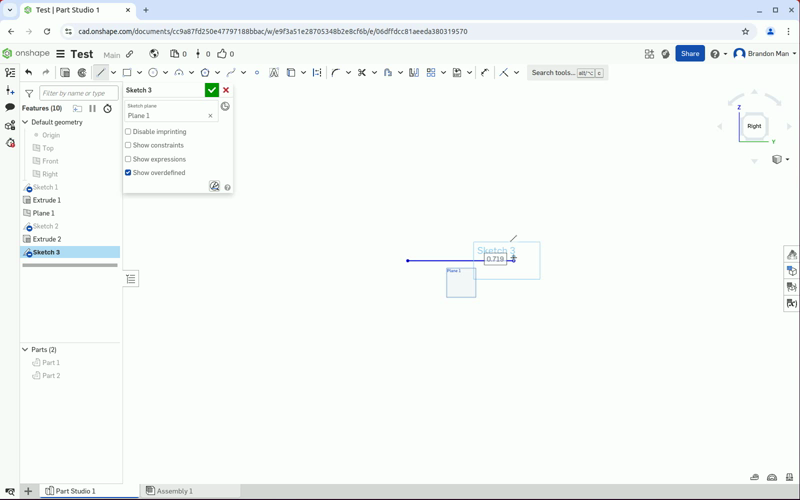
mouse_move(407, 257)
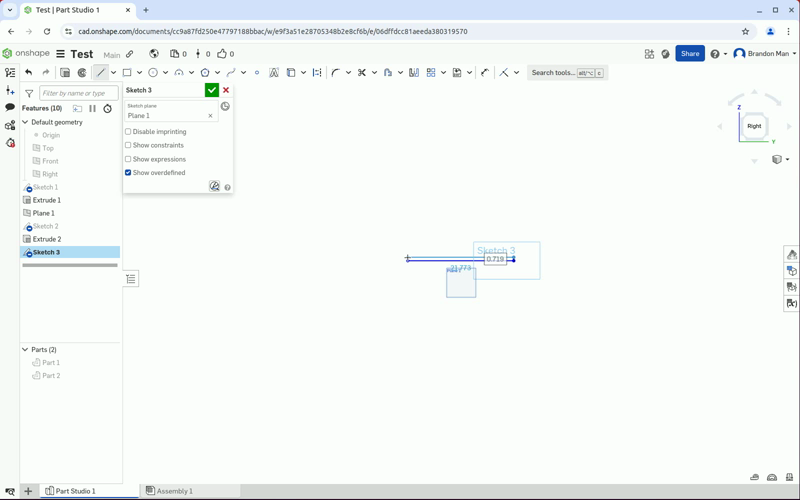
scroll(6)
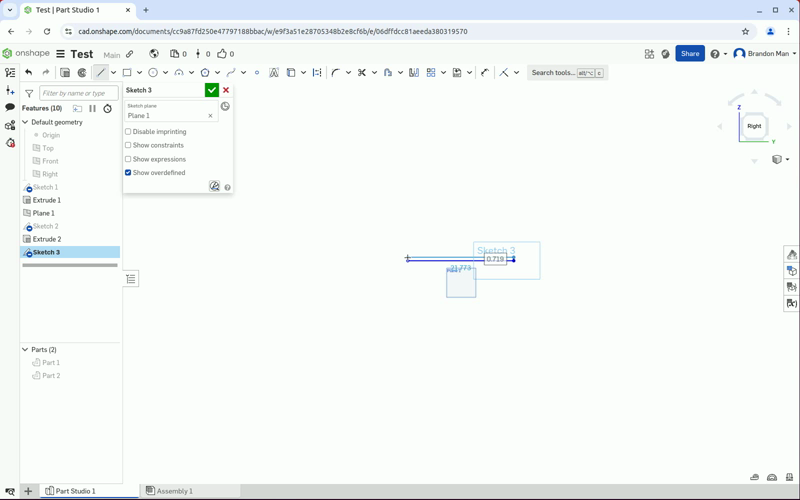
scroll(6)
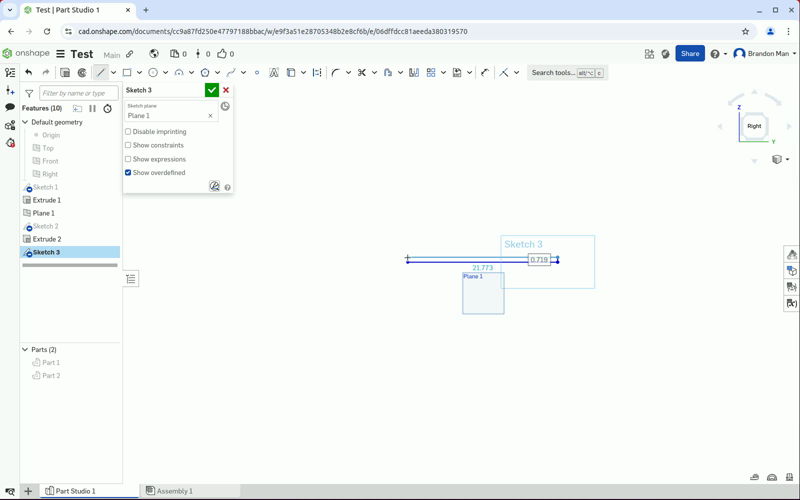
scroll(6)
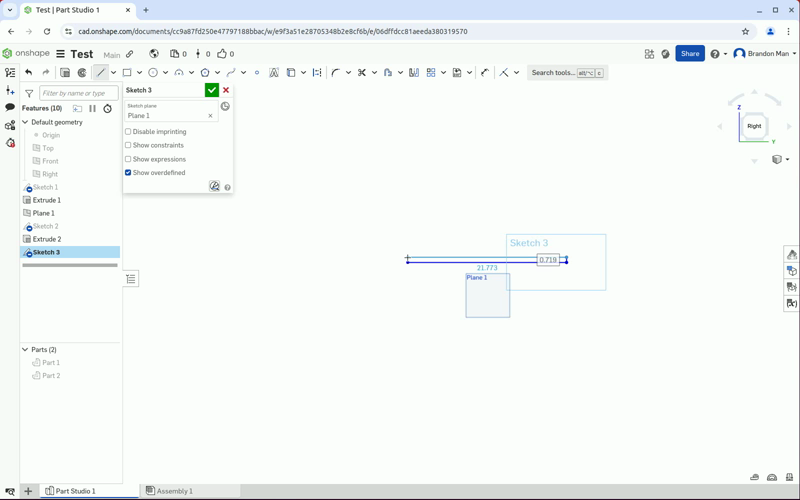
scroll(6)
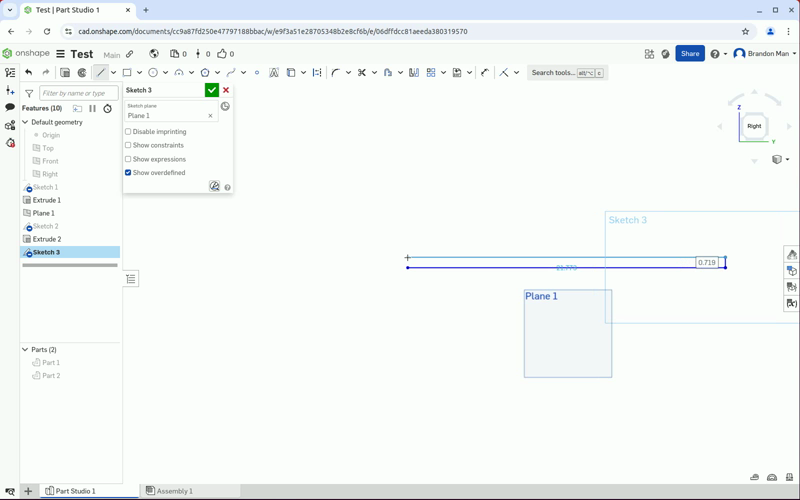
scroll(6)
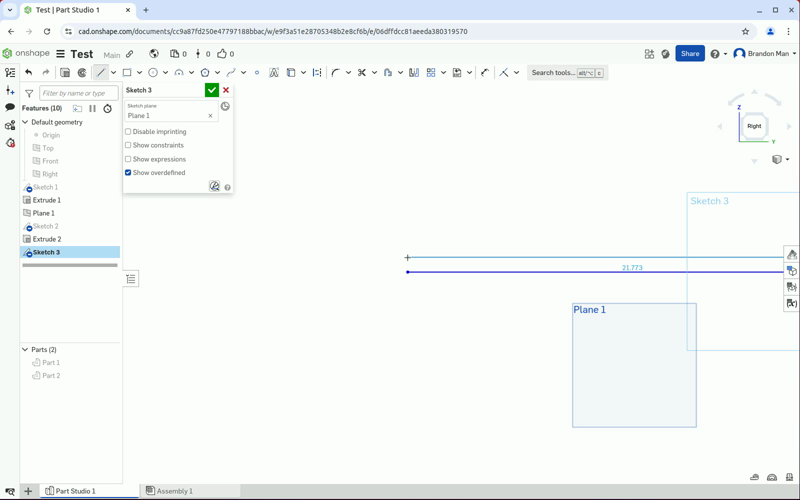
scroll(6)
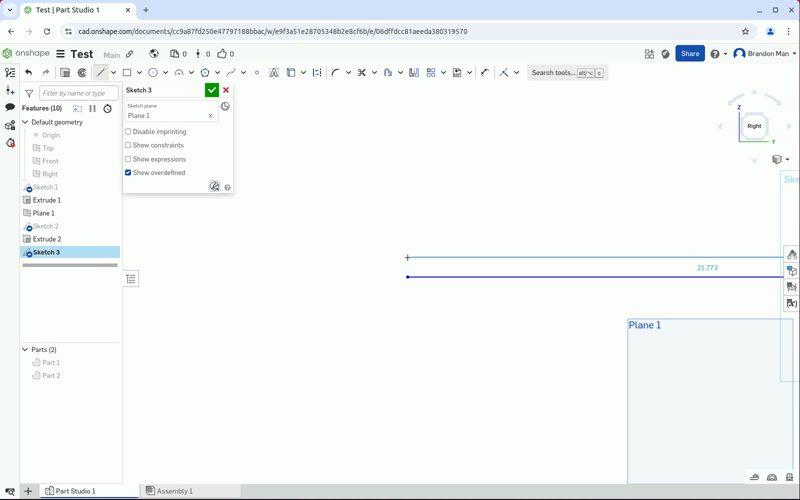
scroll(6)
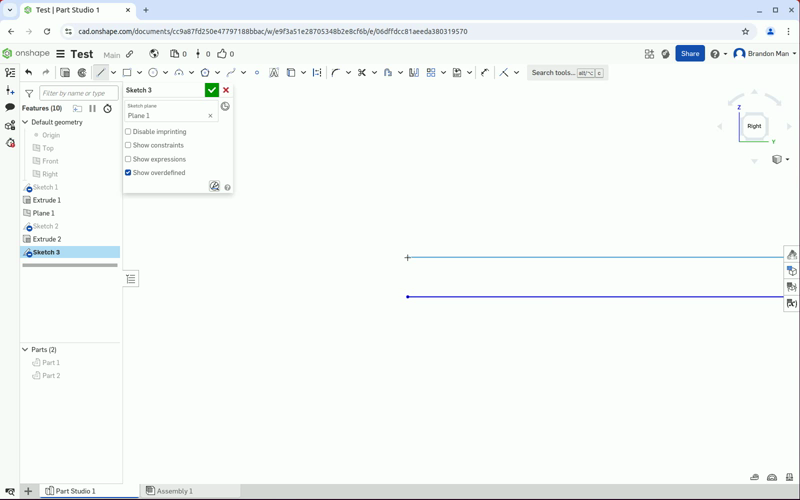
click(407, 257)
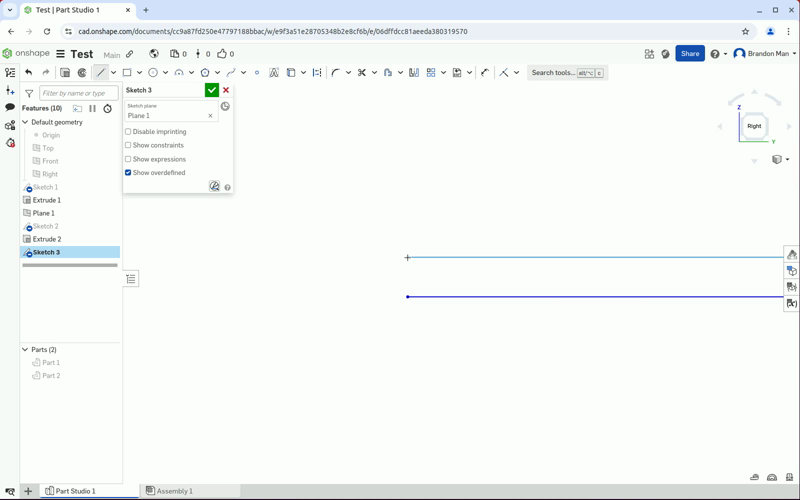
scroll(-6)
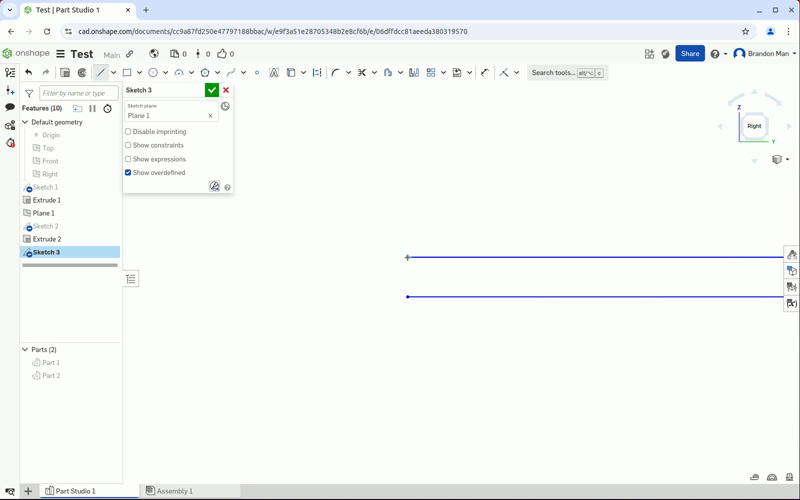
scroll(-6)
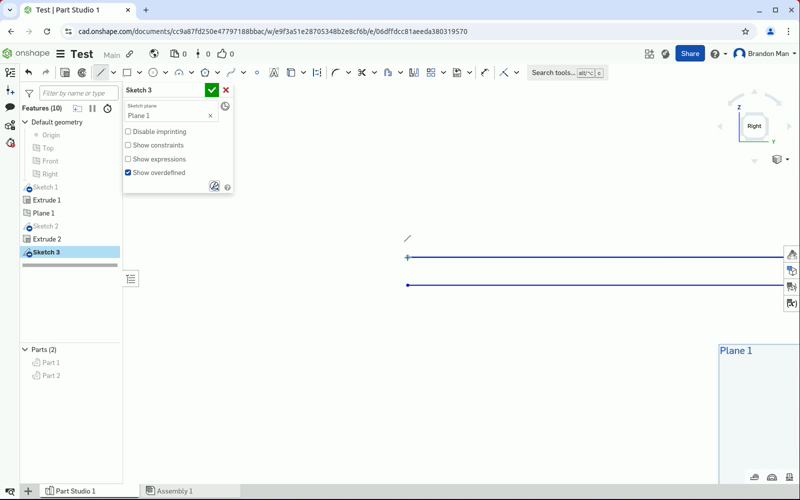
scroll(-6)
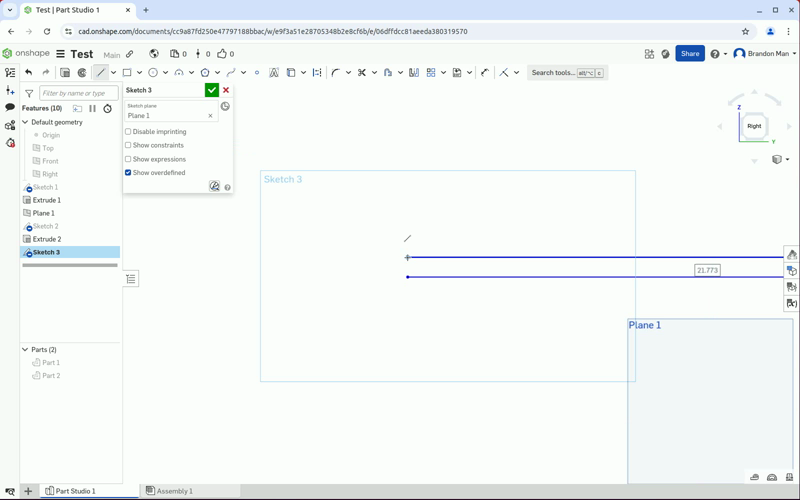
scroll(-6)
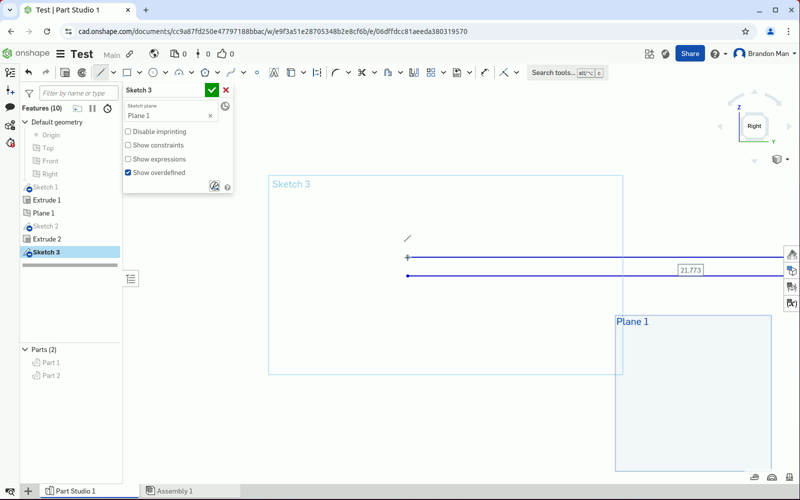
scroll(-6)
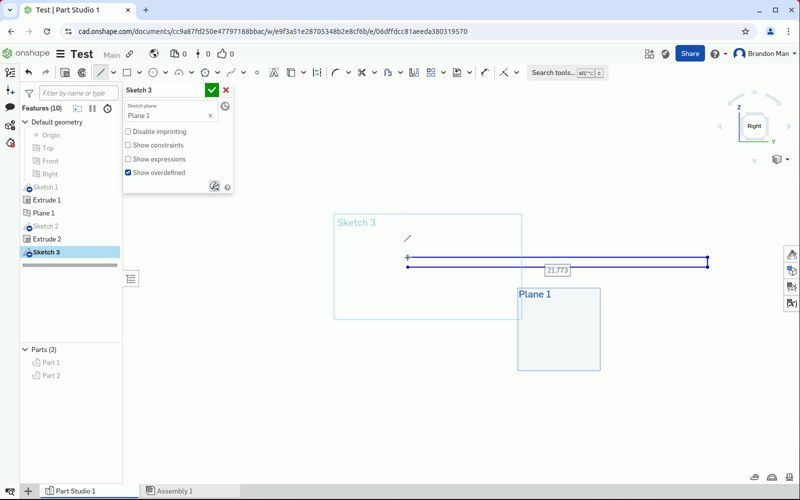
scroll(-6)
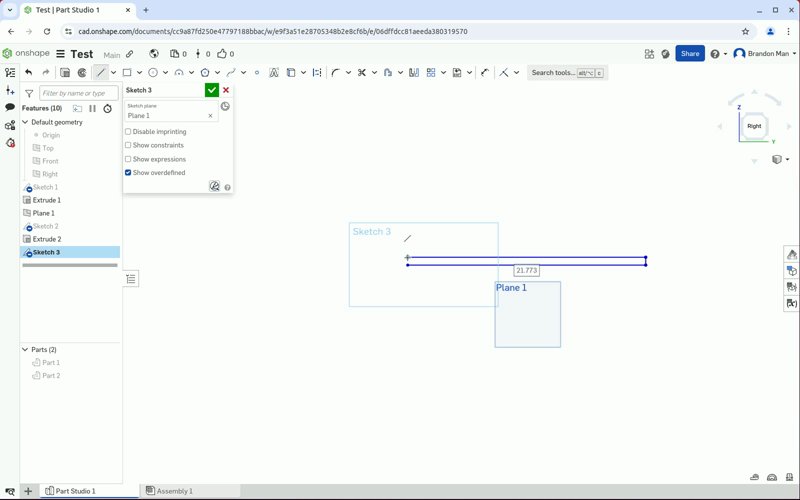
scroll(-6)
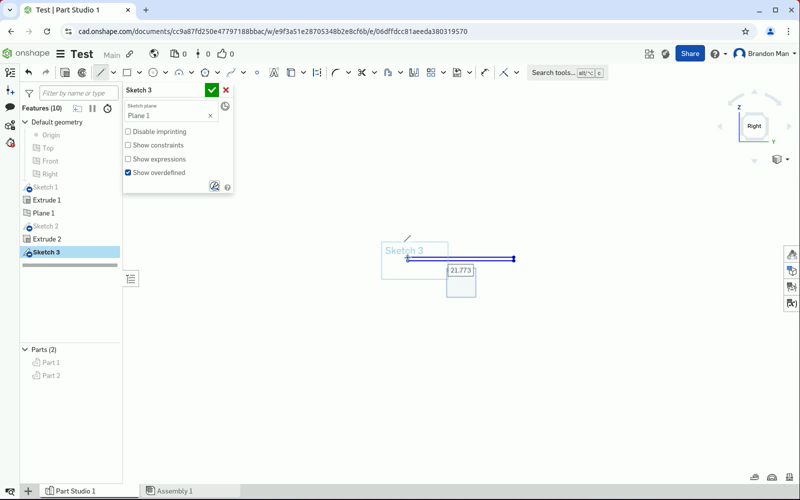
key_up(shift)
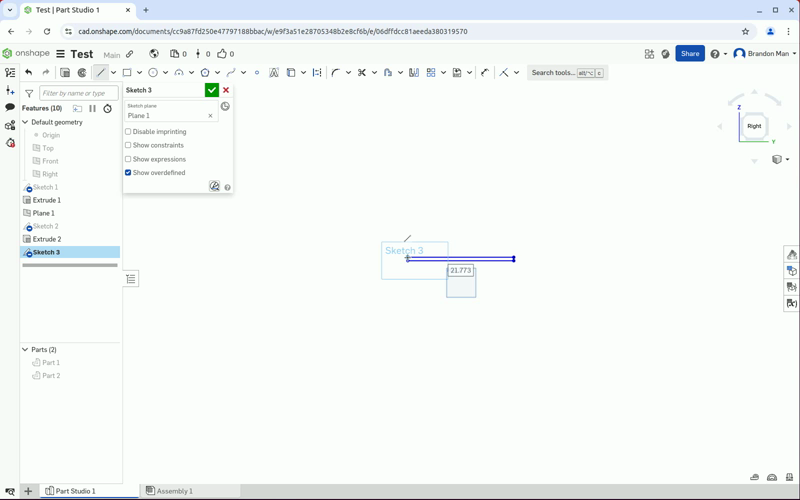
mouse_move(437, 257)
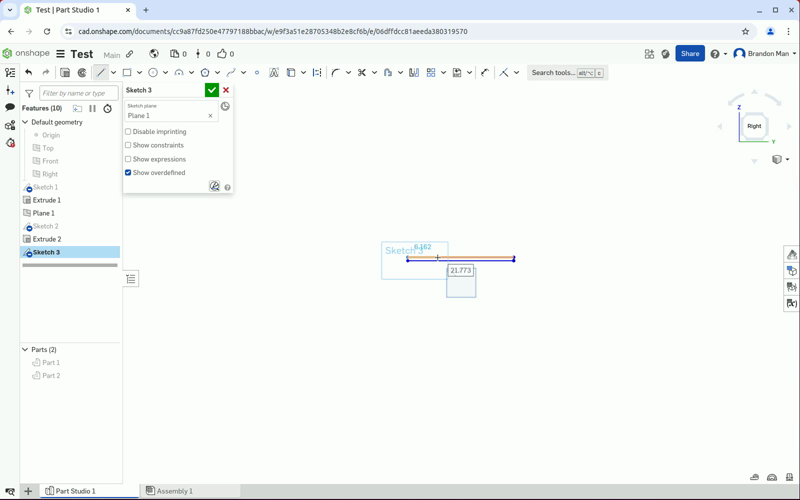
key_down(shift)
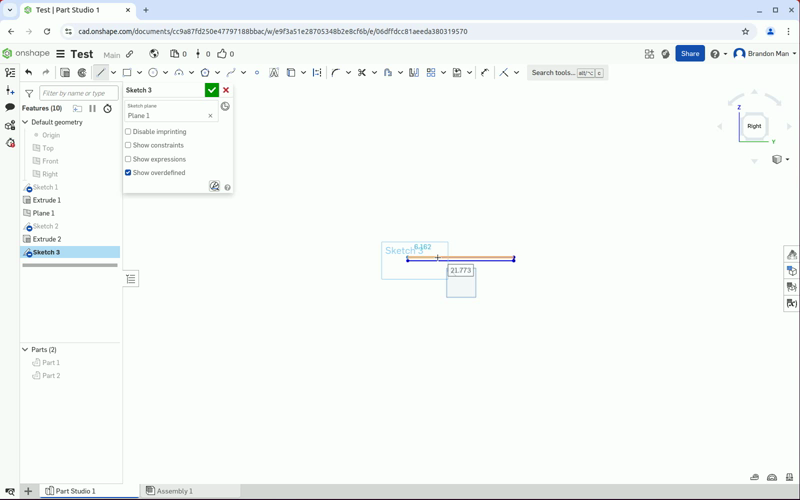
mouse_move(407, 260)
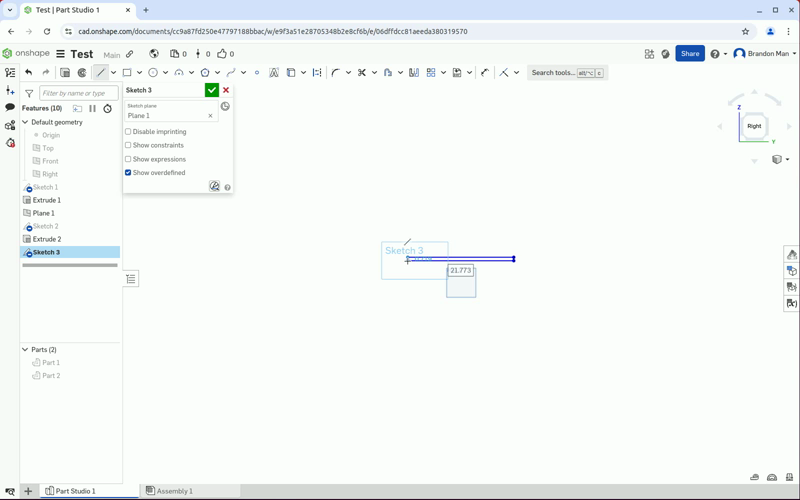
scroll(6)
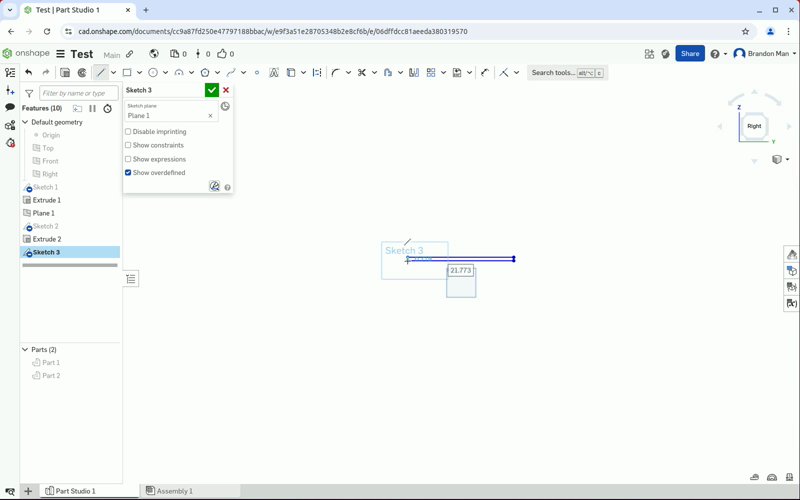
scroll(6)
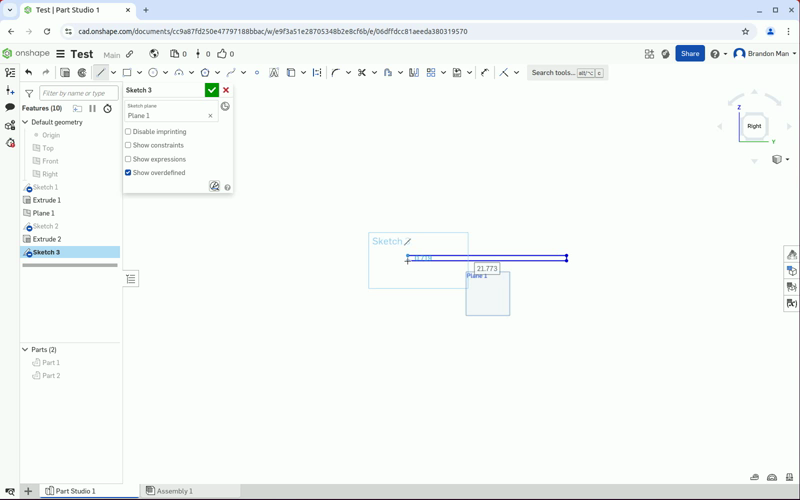
scroll(6)
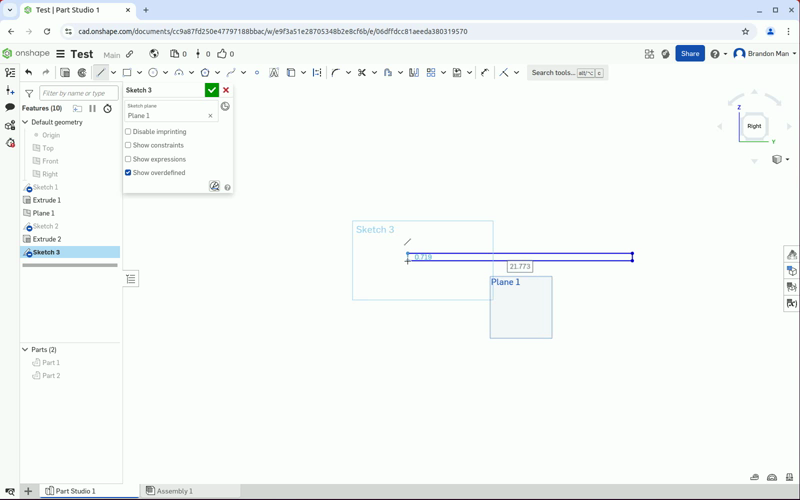
scroll(6)
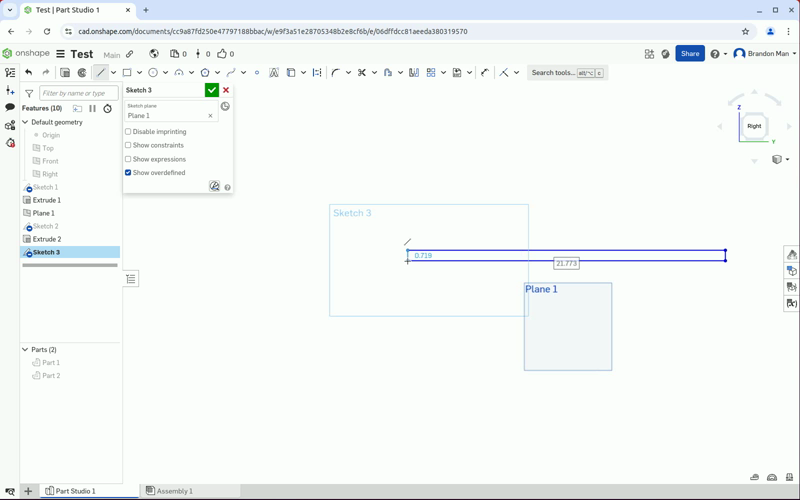
scroll(6)
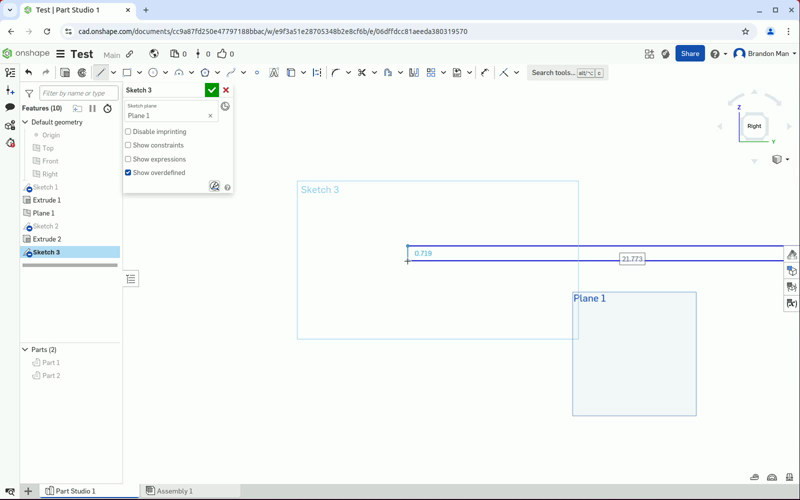
scroll(6)
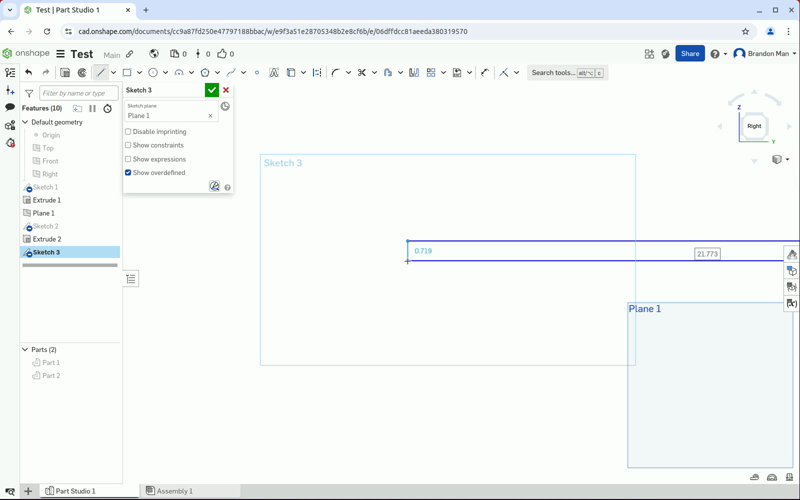
scroll(6)
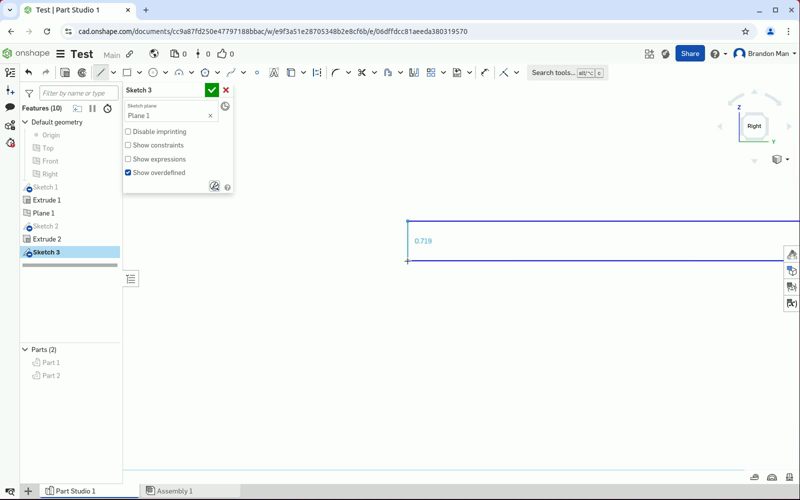
key_up(shift)
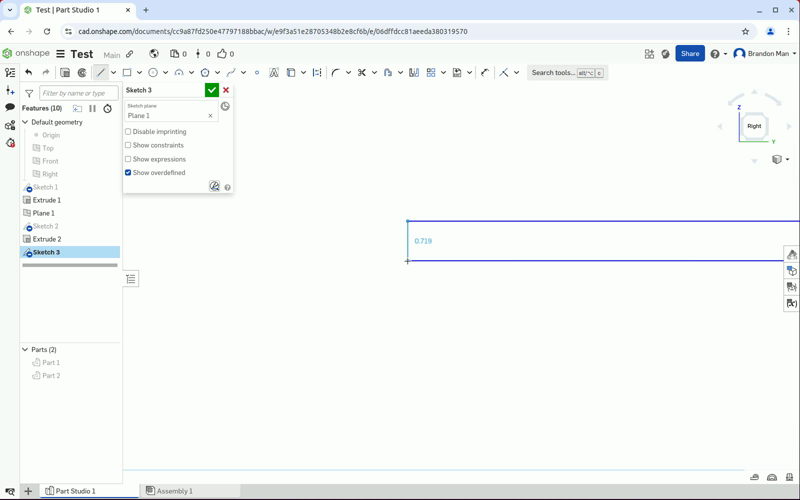
click(407, 260)
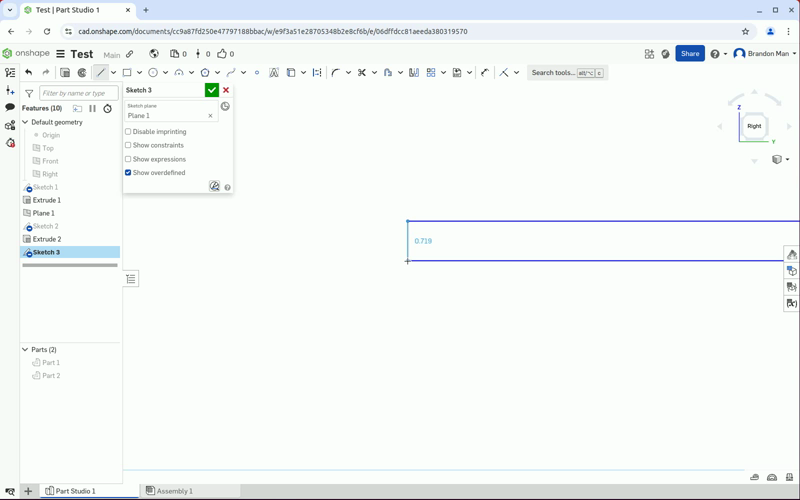
scroll(-6)
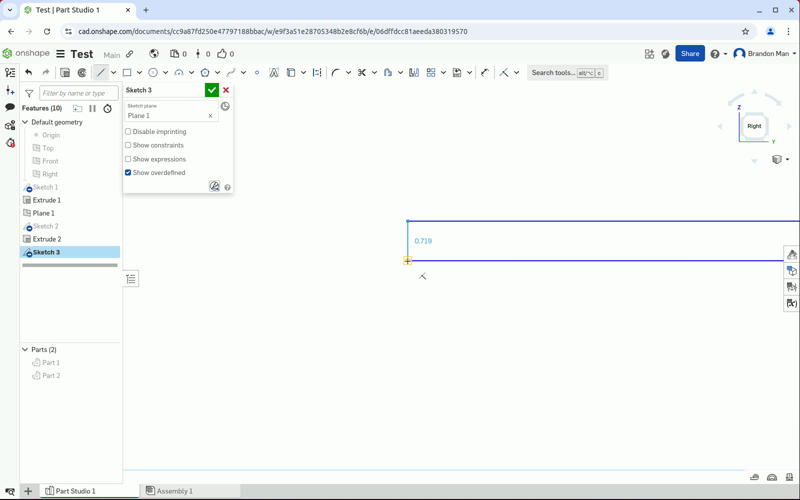
scroll(-6)
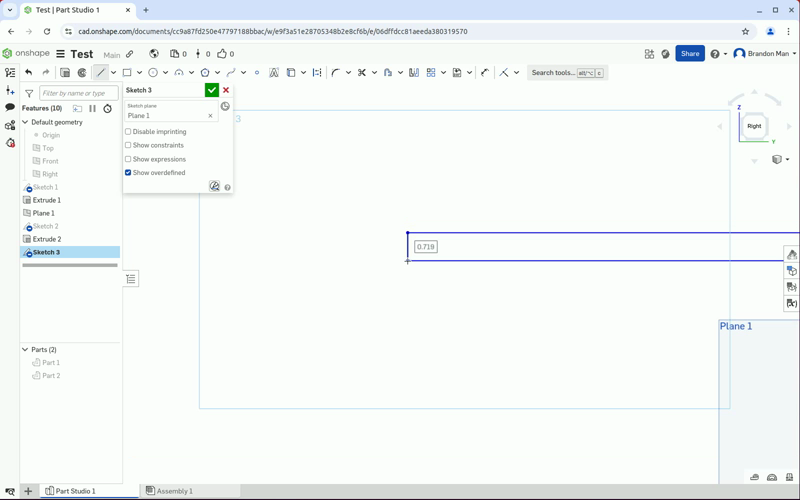
scroll(-6)
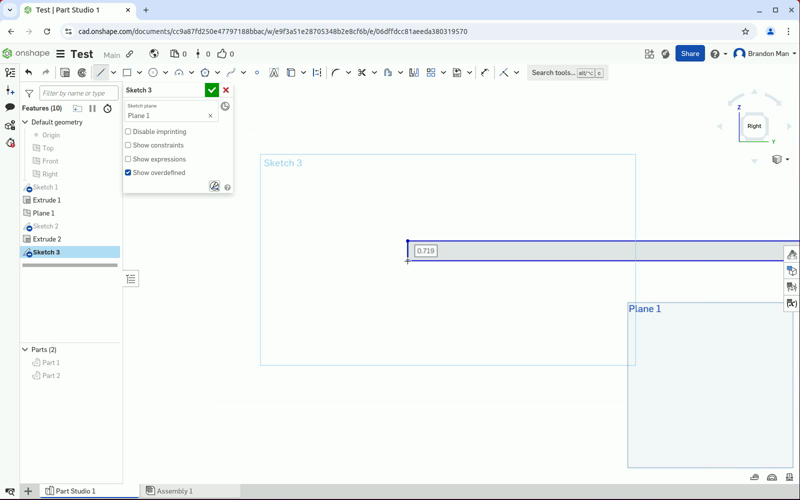
scroll(-6)
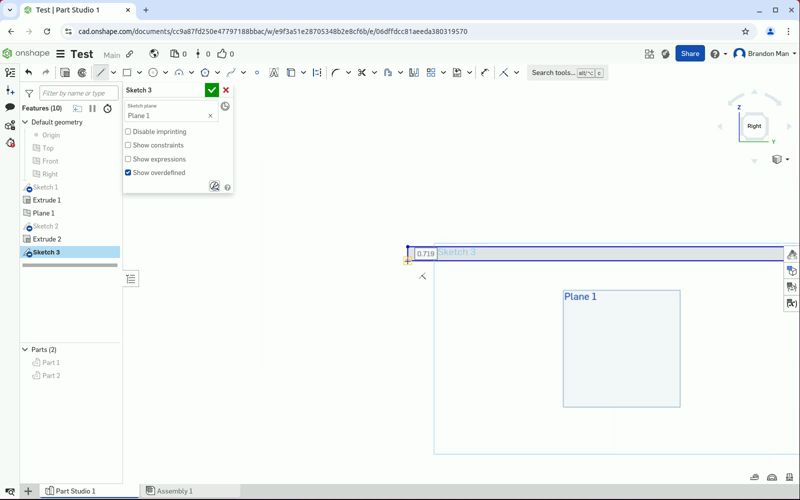
scroll(-6)
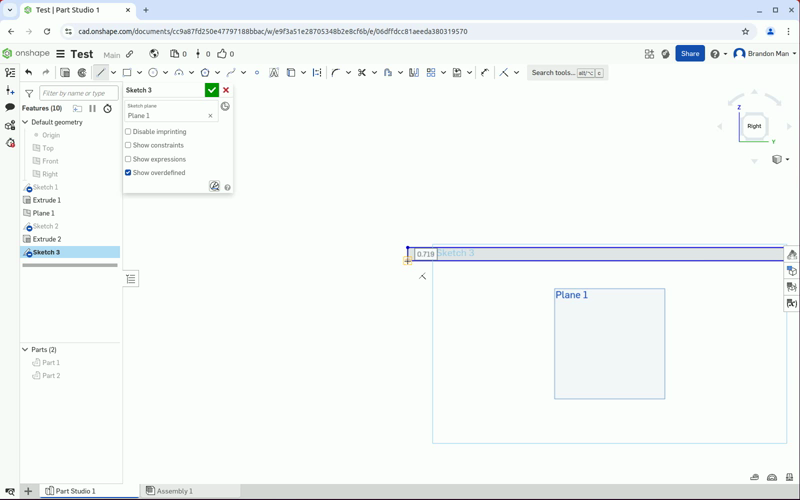
scroll(-6)
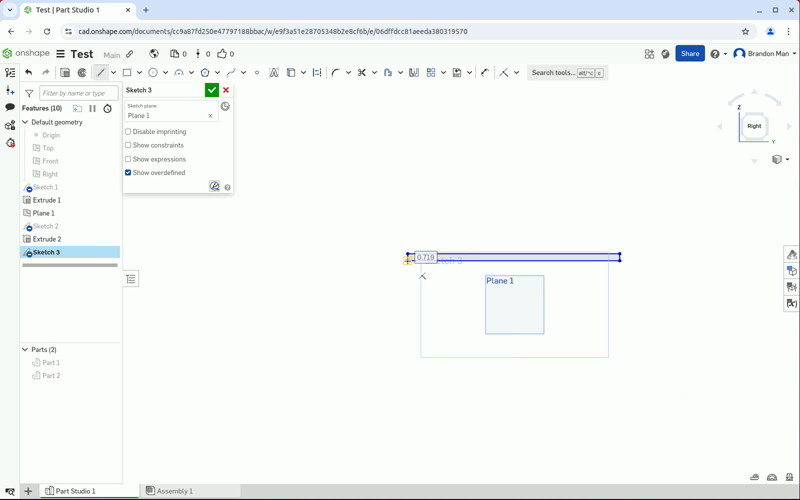
scroll(-6)
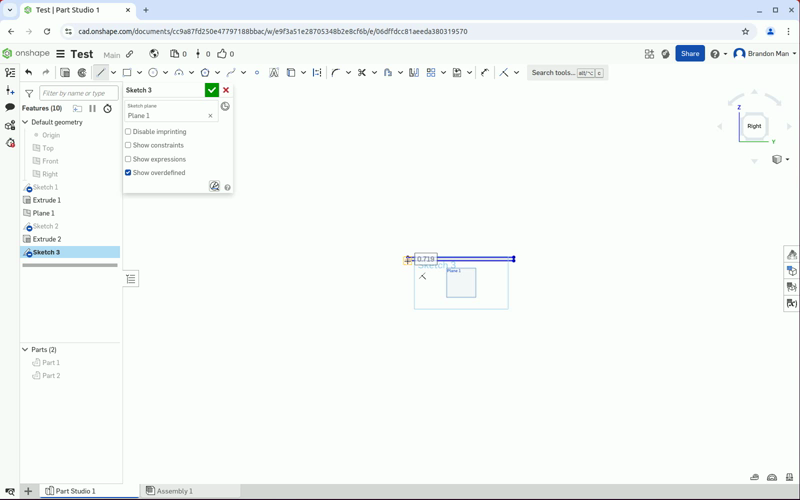
key(esc)
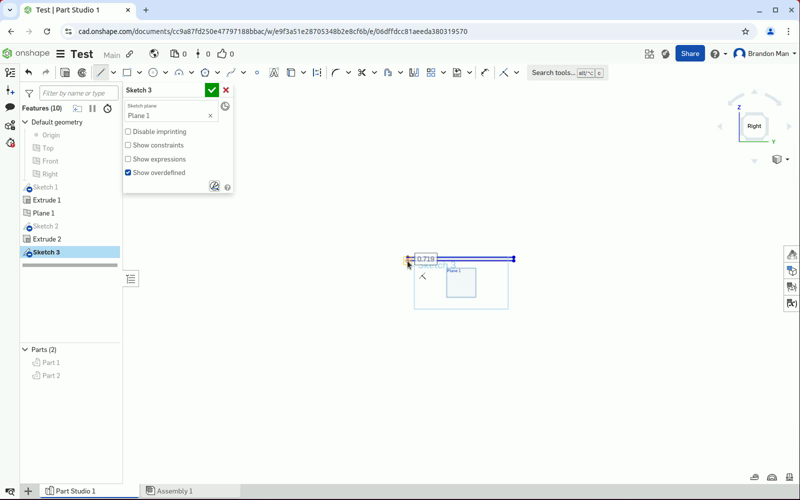
mouse_move(463, 260)
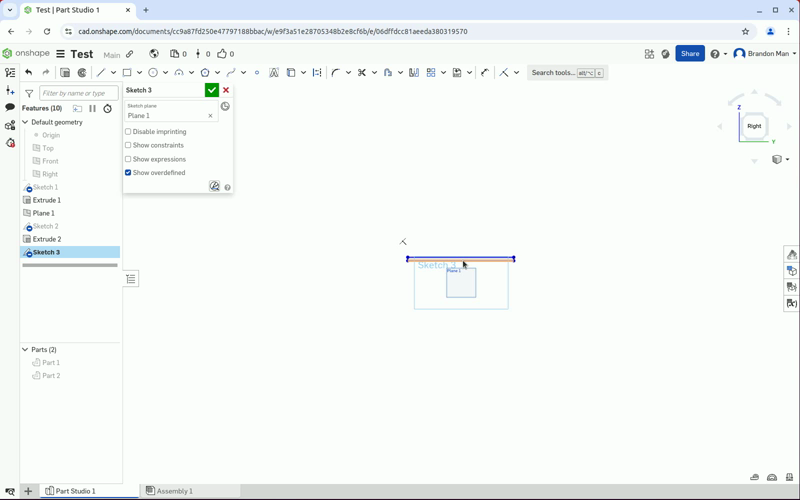
scroll(6)
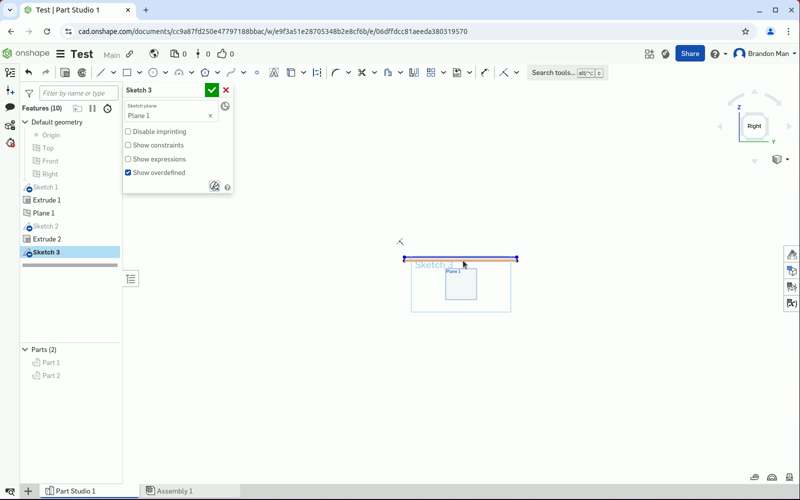
scroll(6)
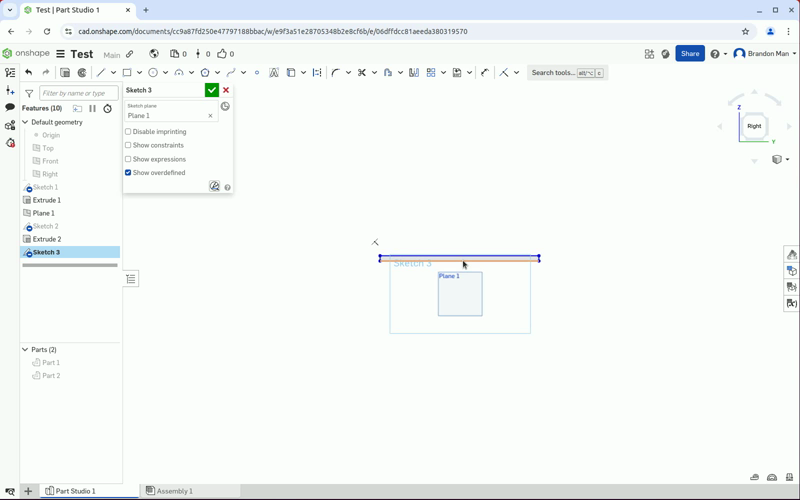
scroll(6)
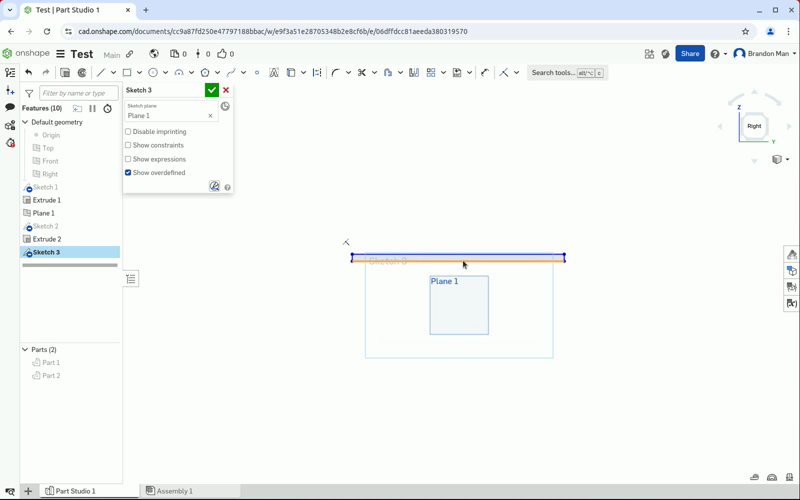
scroll(6)
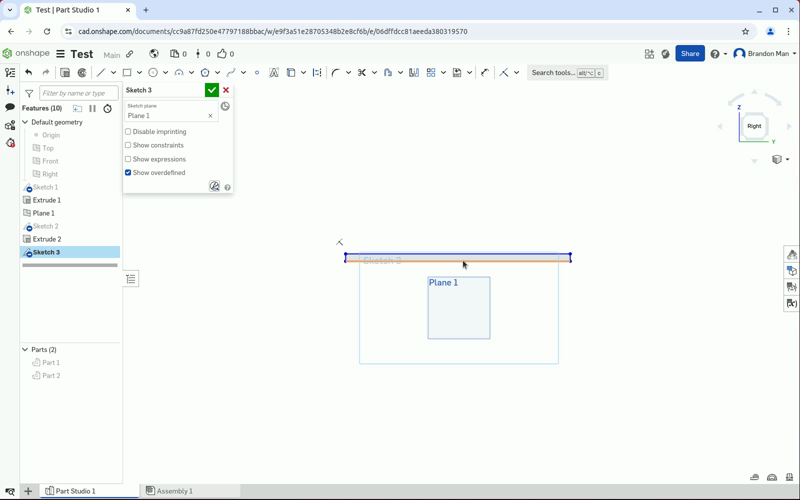
scroll(6)
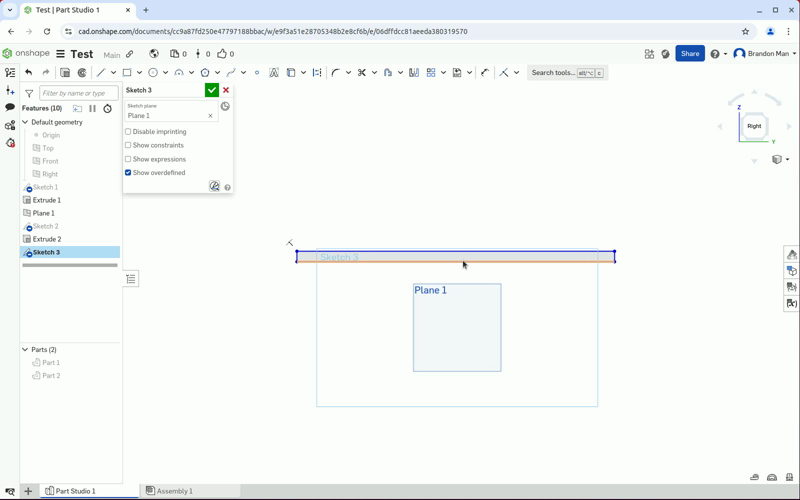
scroll(6)
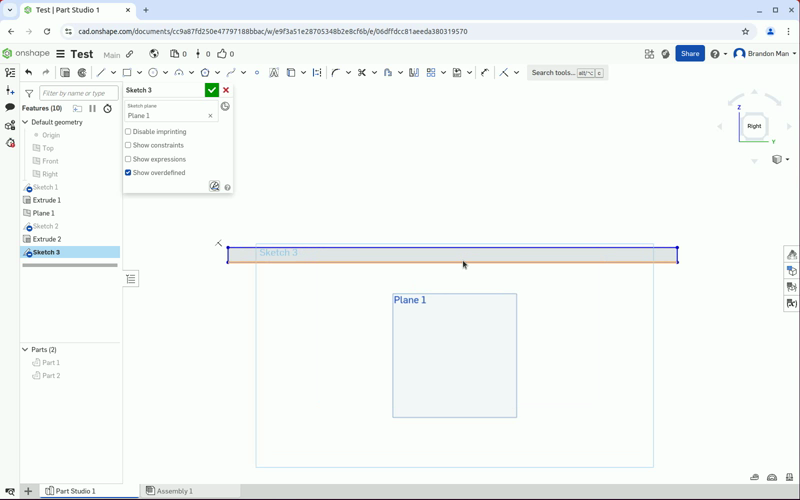
scroll(6)
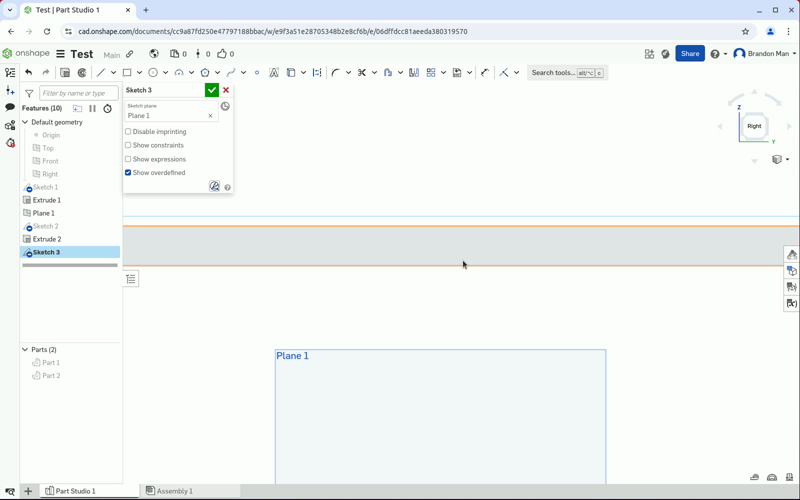
click(463, 260)
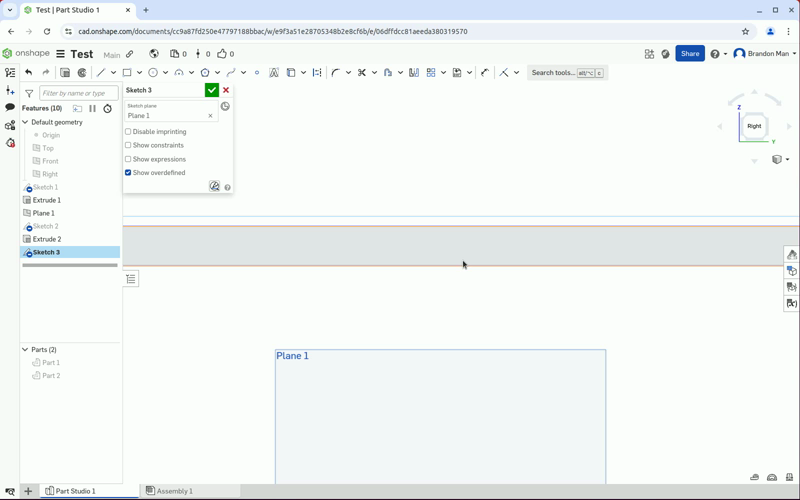
scroll(-6)
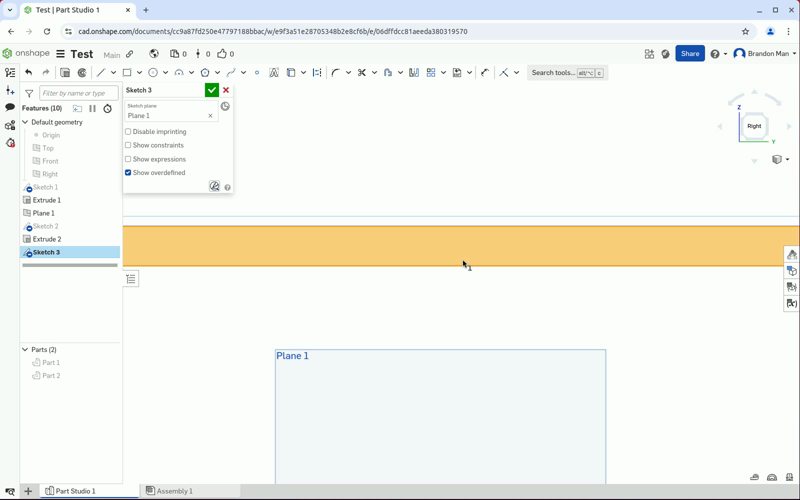
scroll(-6)
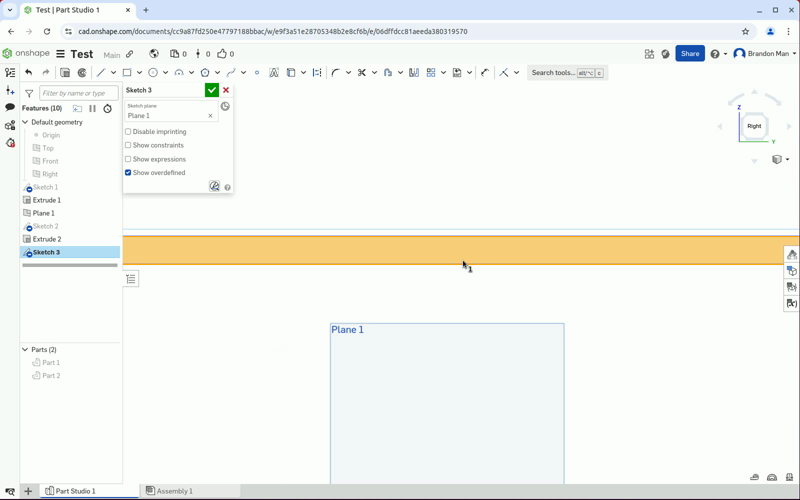
scroll(-6)
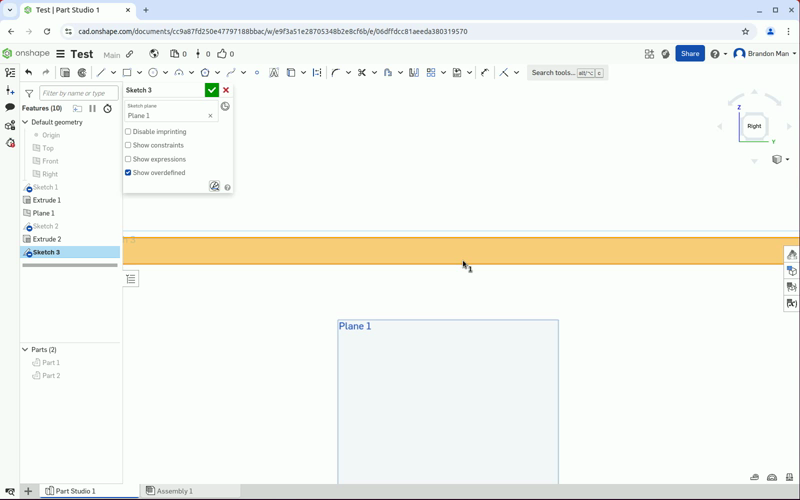
scroll(-6)
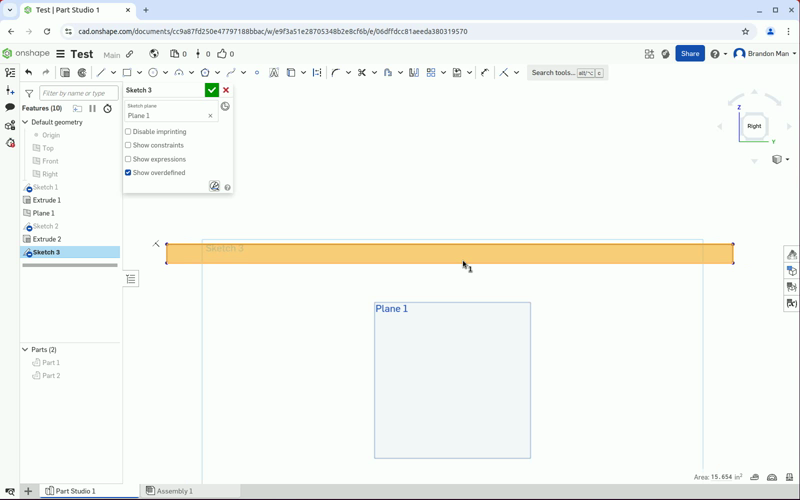
scroll(-6)
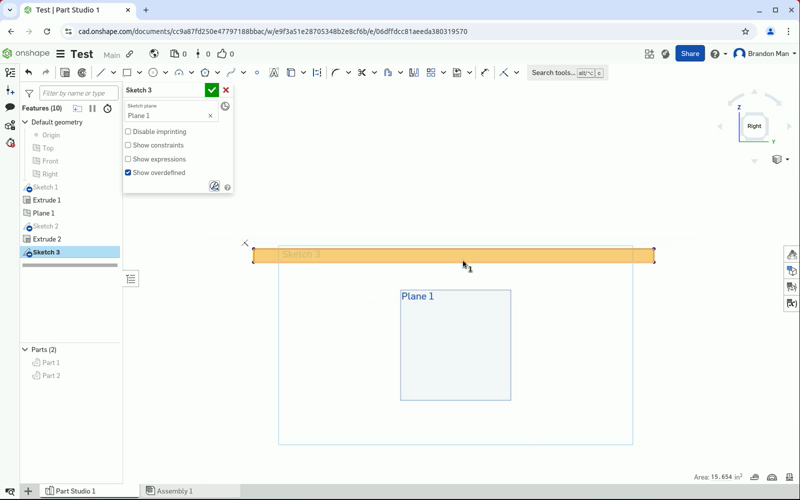
scroll(-6)
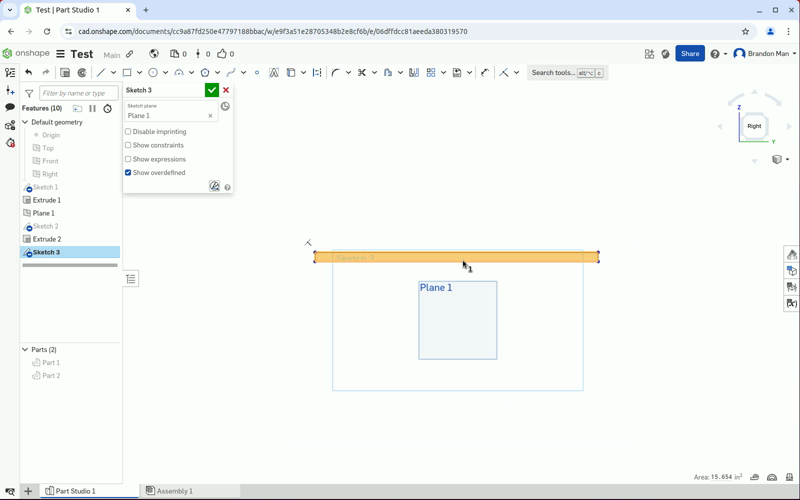
scroll(-6)
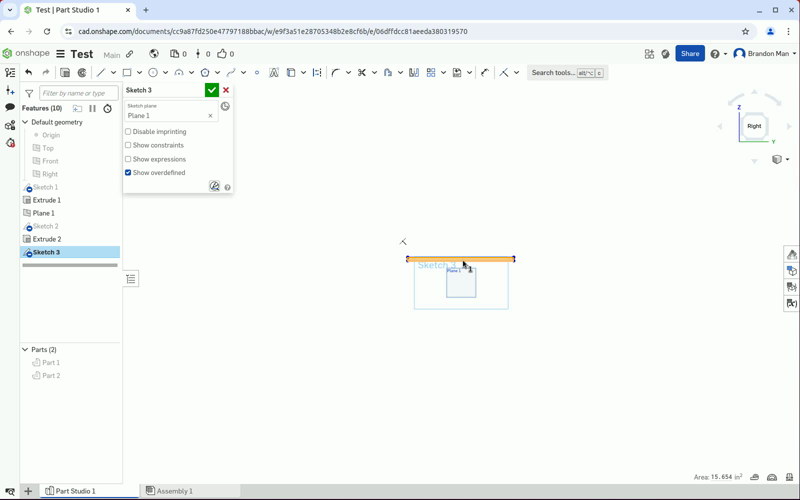
mouse_move(73, 352)
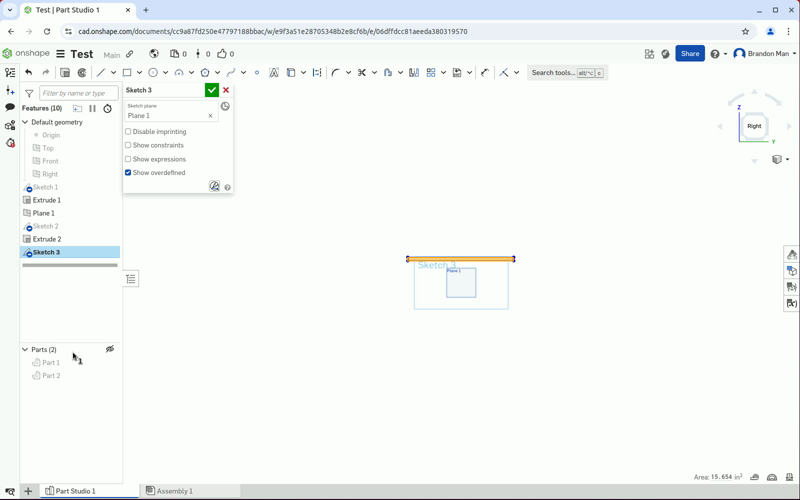
key(shift+y)
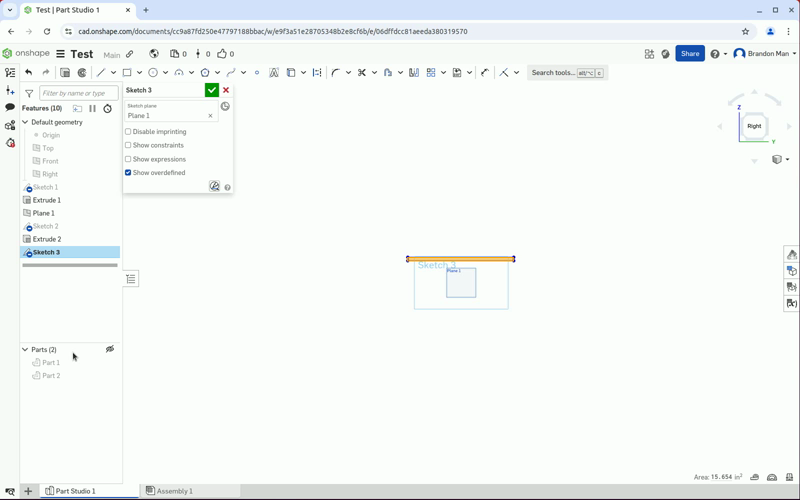
key(shift+e)
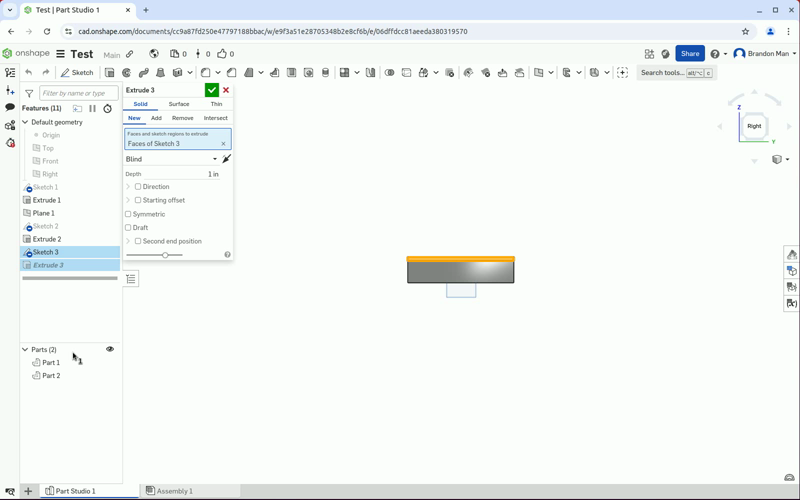
mouse_move(143, 106)
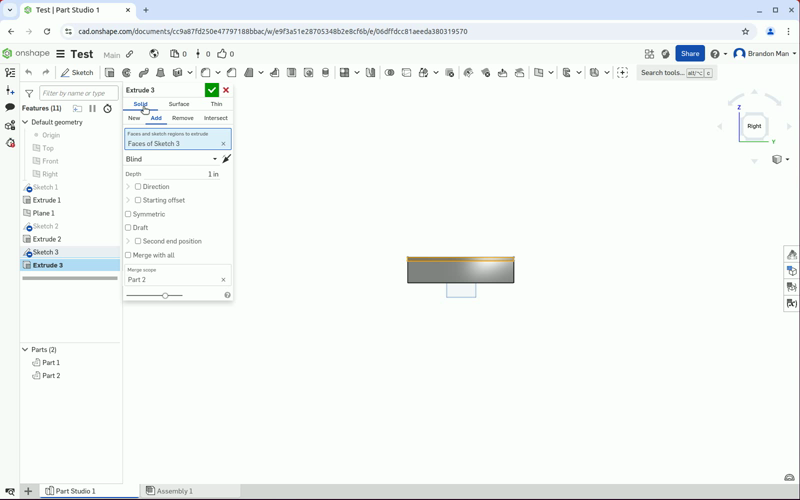
click(143, 106)
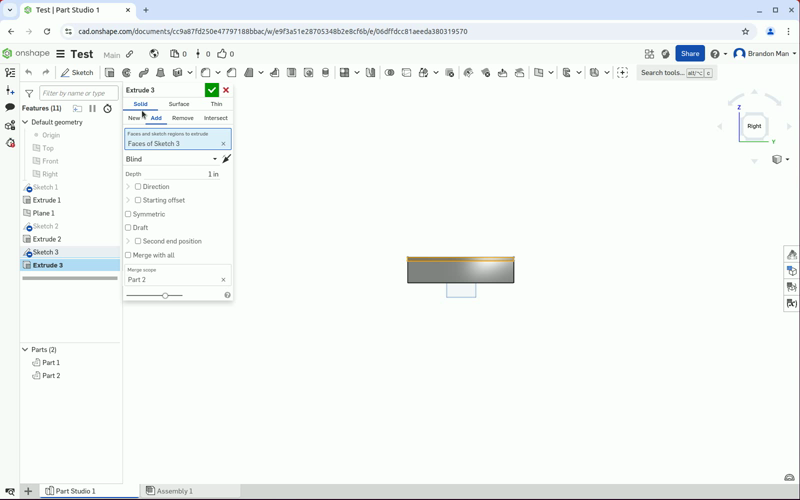
mouse_move(137, 120)
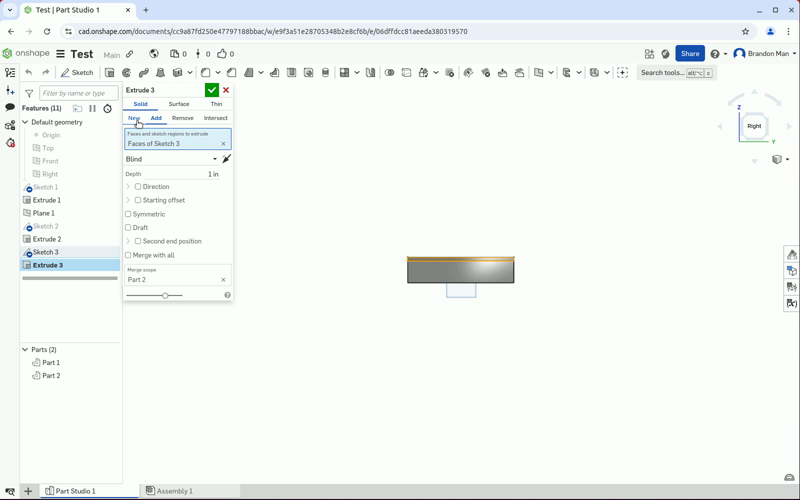
click(137, 120)
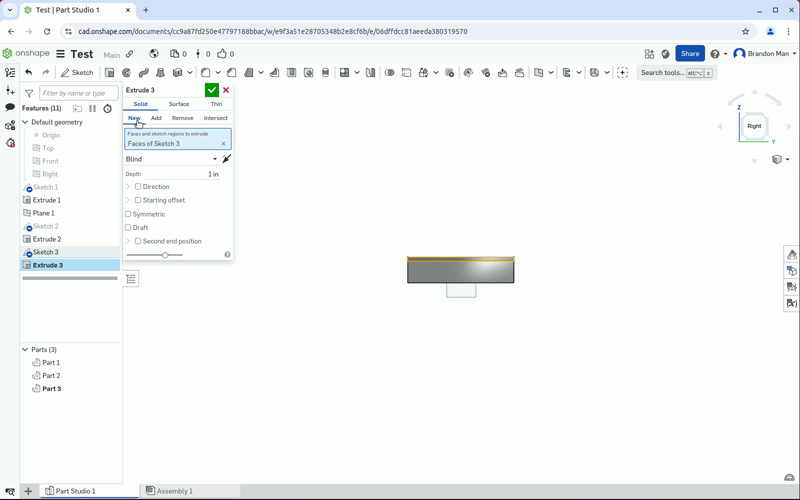
key(tab, 4)
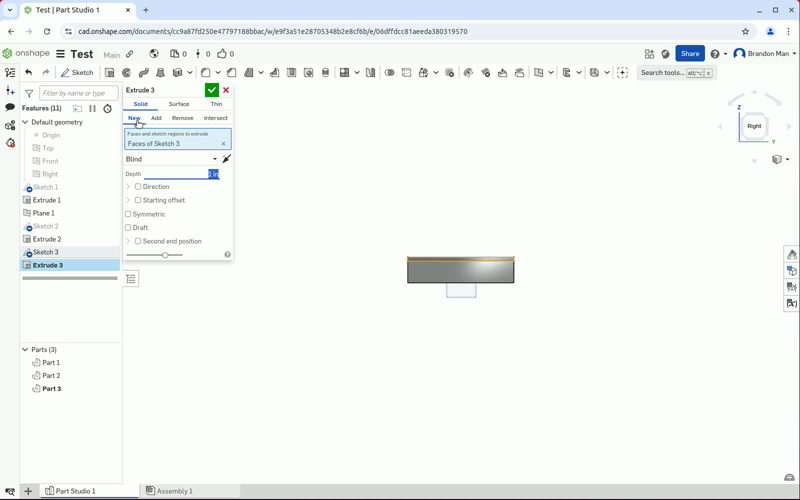
text(0.722)
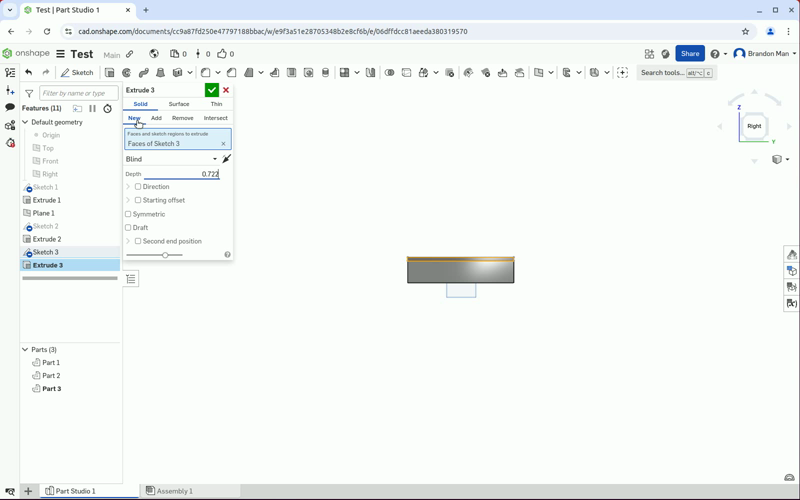
key(enter)
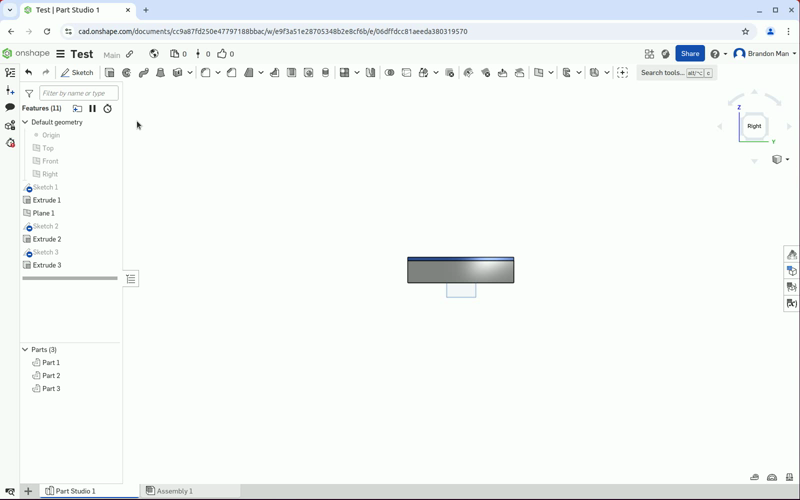
key(shift+h)
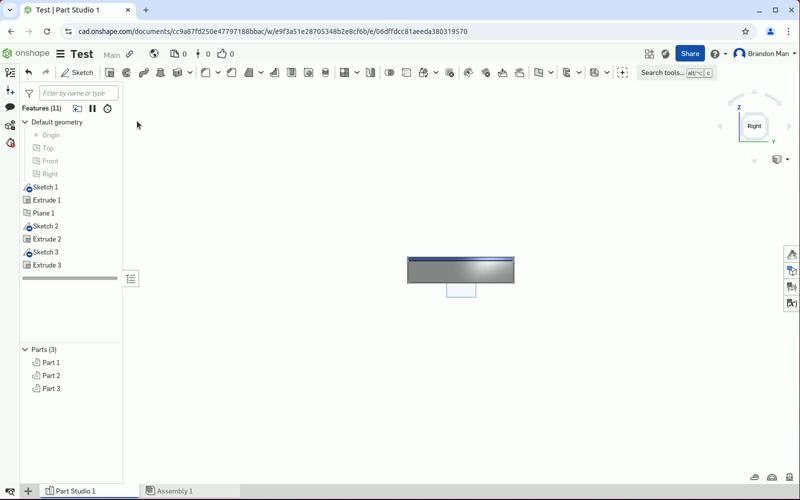
key(shift+h)
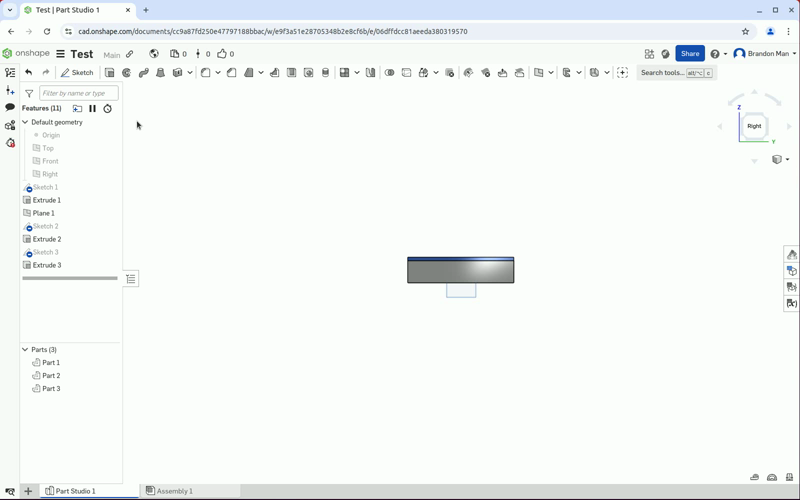
mouse_move(73, 189)
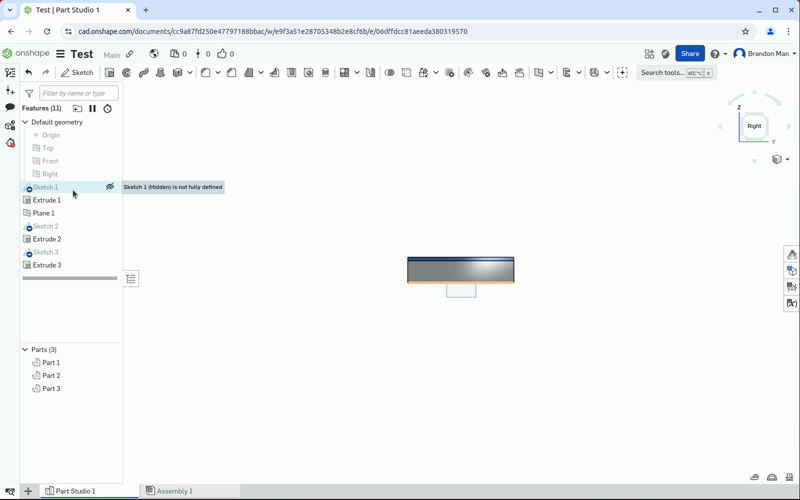
click(73, 189)
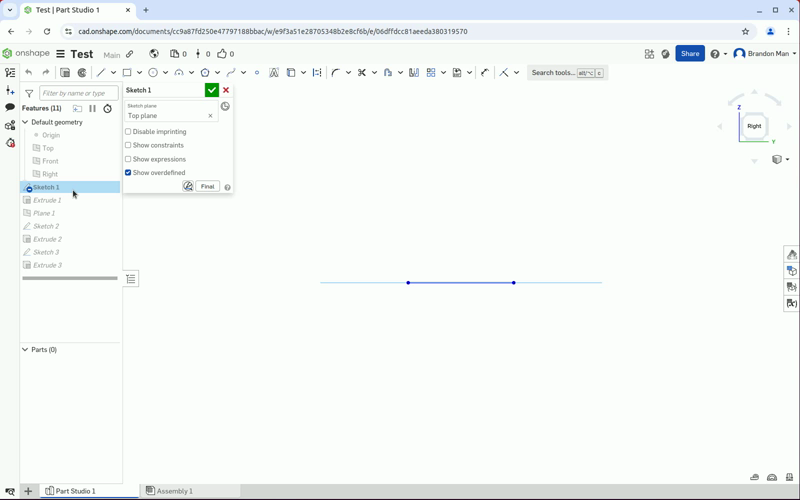
mouse_move(229, 92)
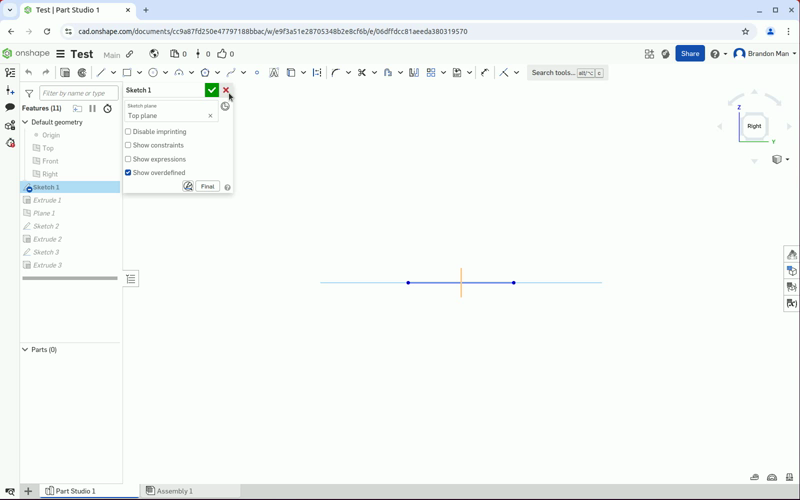
click(229, 92)
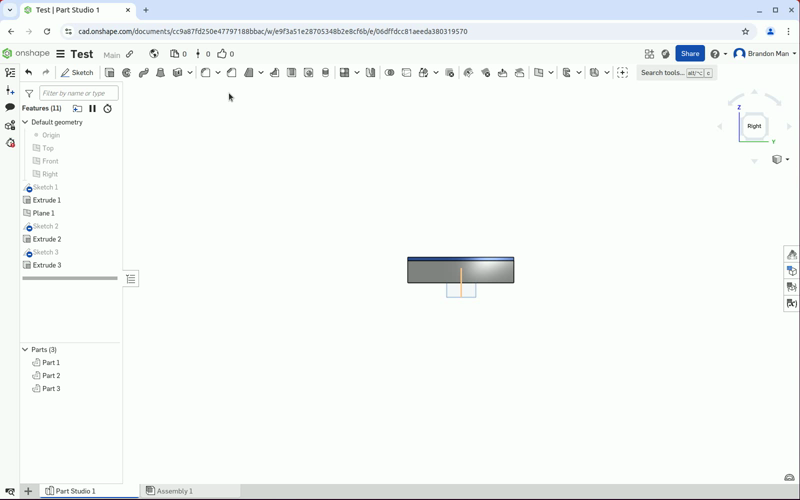
mouse_move(73, 352)
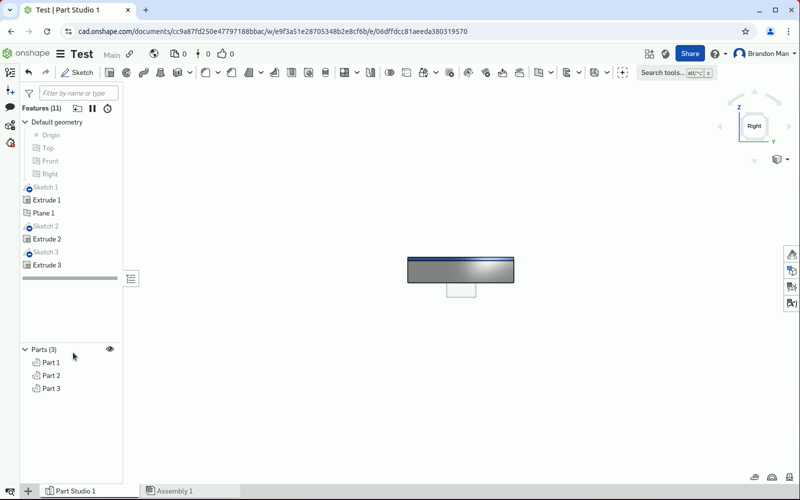
key(y)
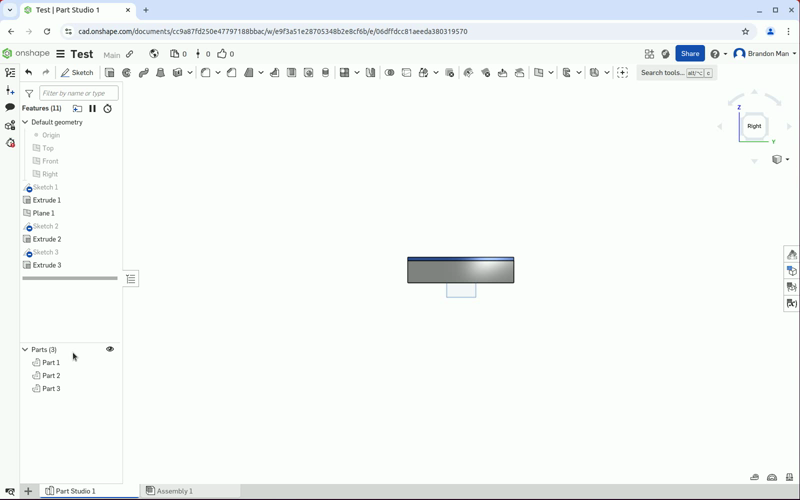
key(shift+p)
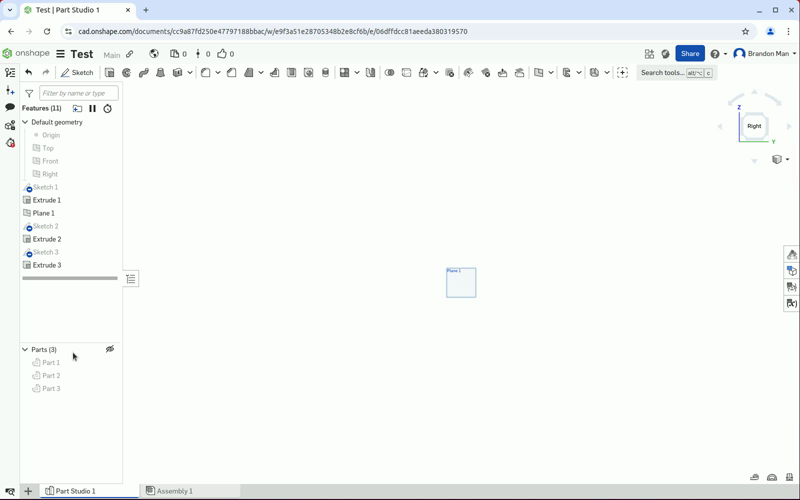
key(space)
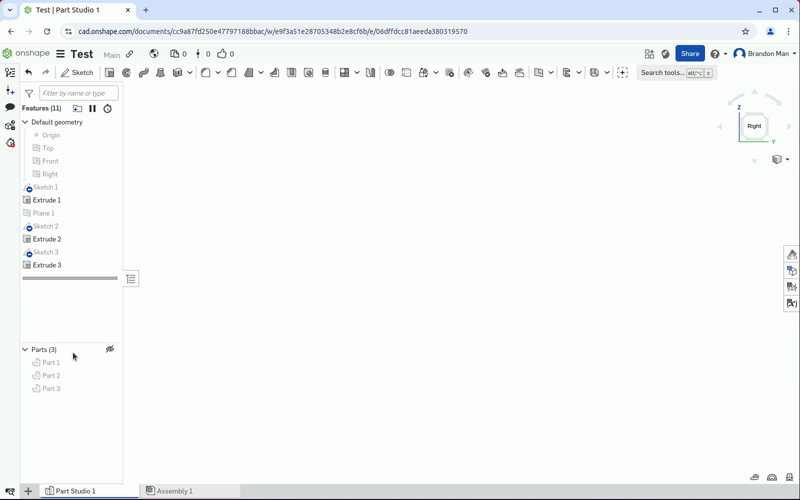
key_down(shift)
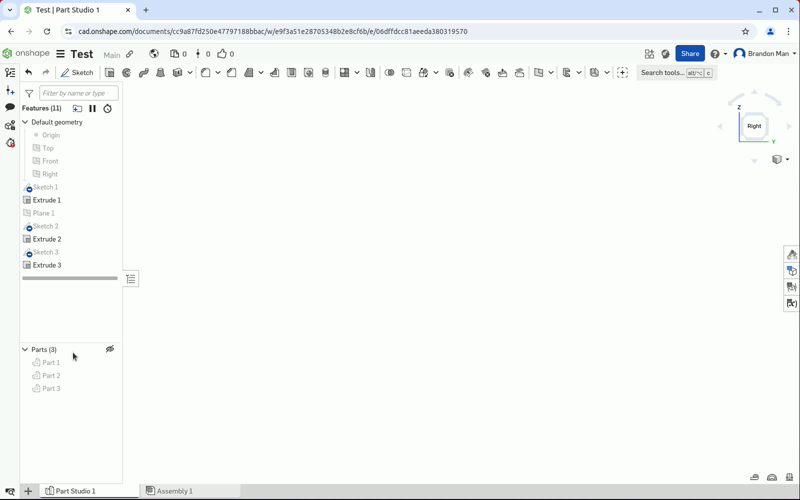
key(right)
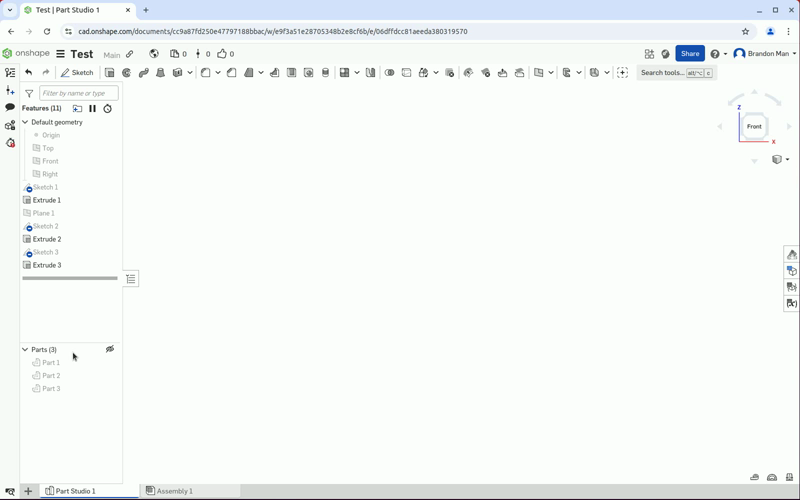
key_up(shift)
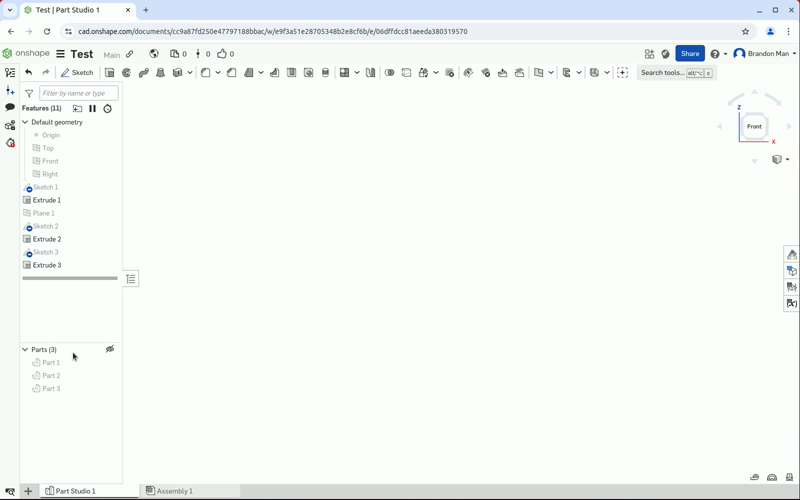
mouse_move(73, 352)
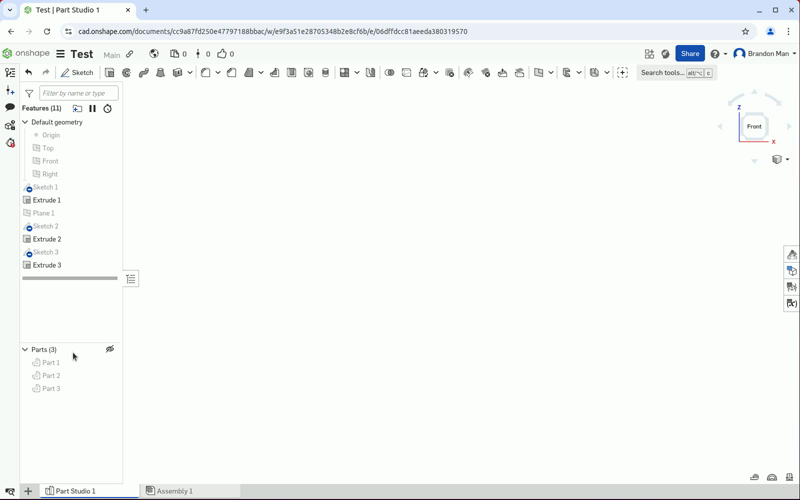
key(shift+y)
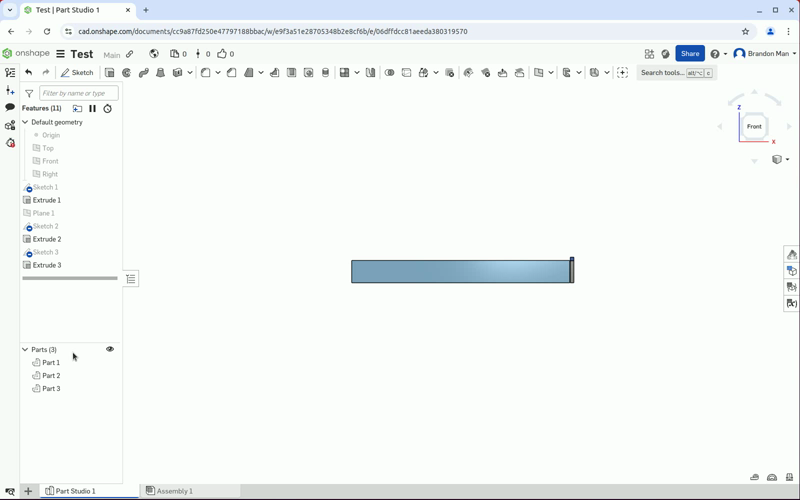
mouse_move(541, 75)
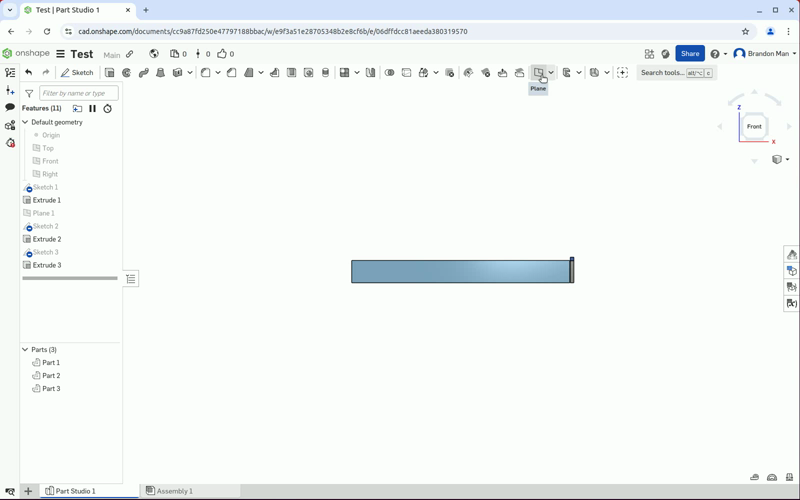
click(541, 75)
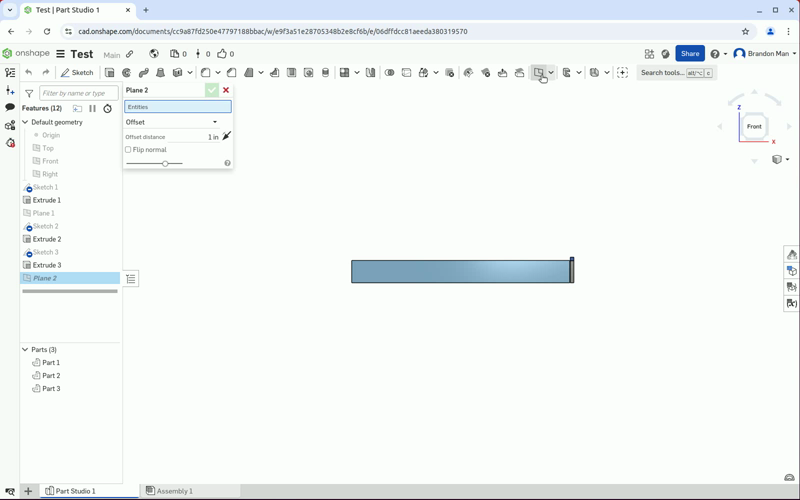
mouse_move(73, 163)
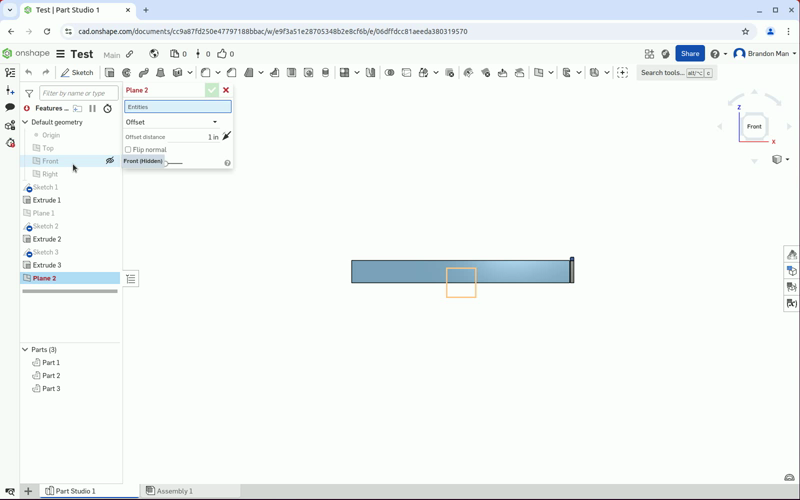
click(73, 163)
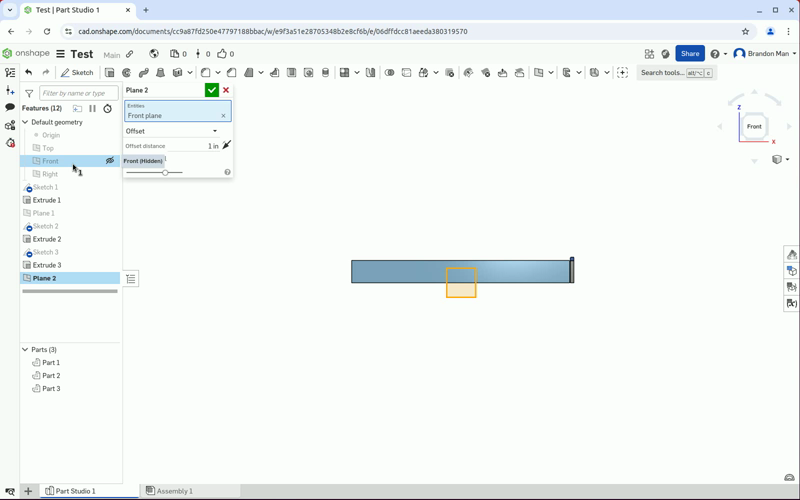
key(tab, 2)
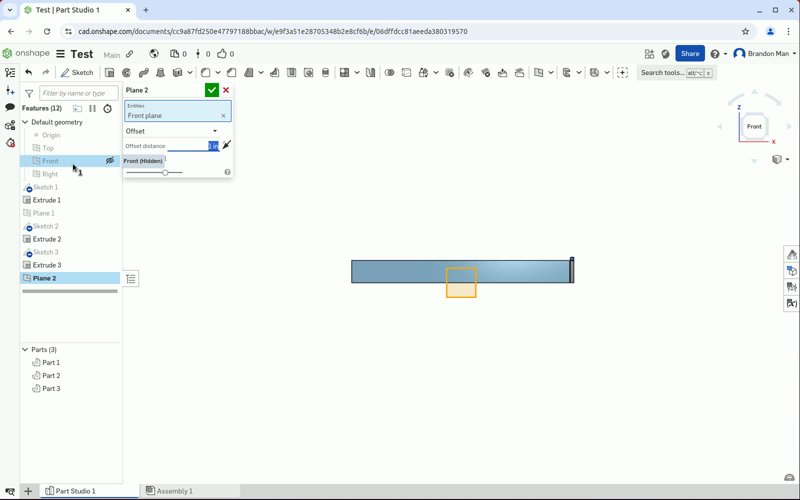
text(10.845)
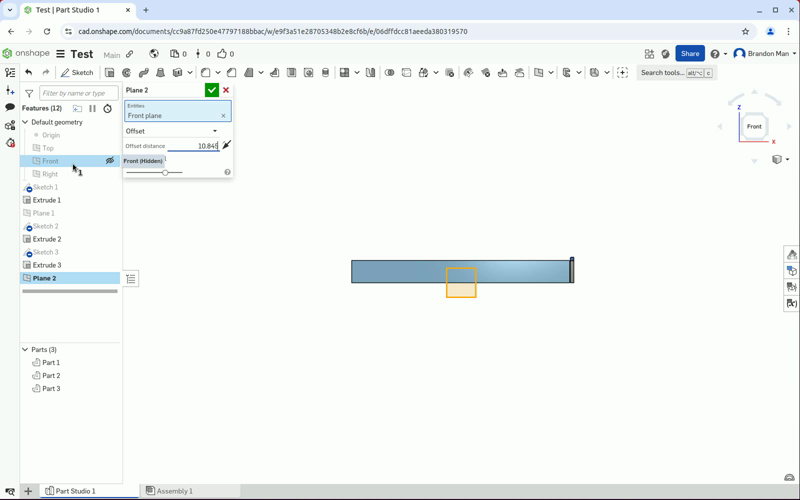
key(enter, 2)
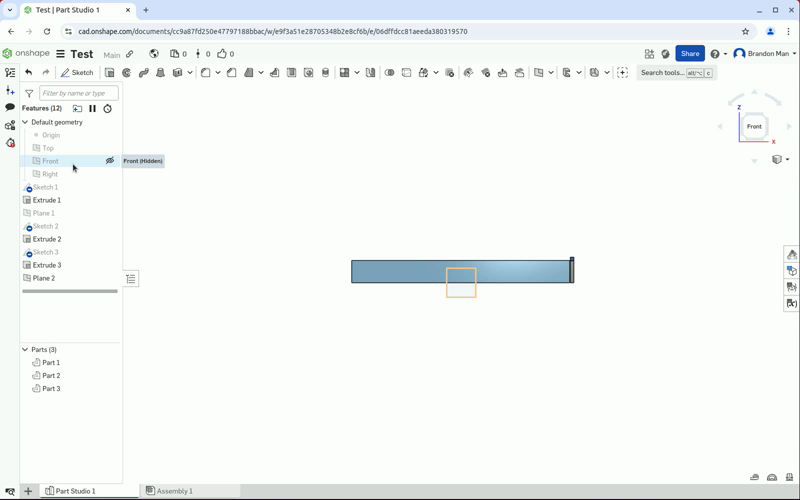
key(shift+s)
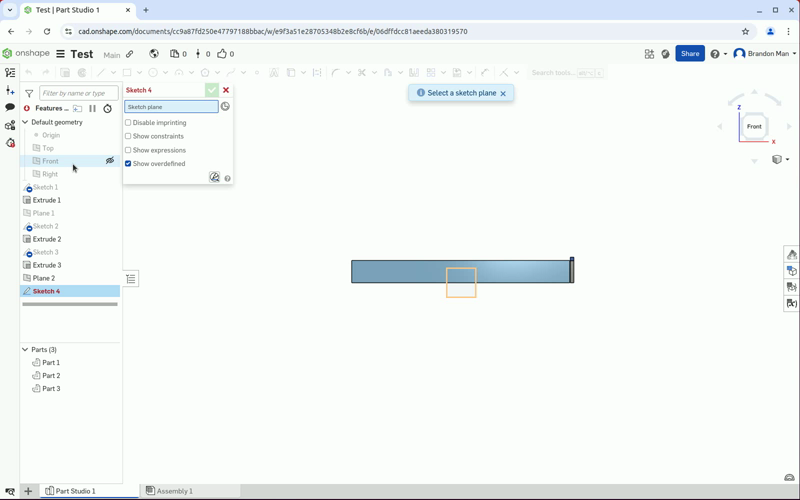
mouse_move(73, 280)
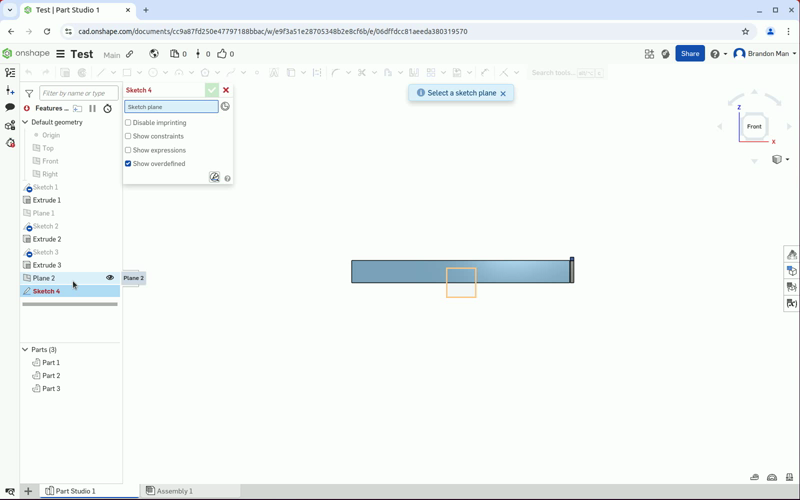
click(73, 280)
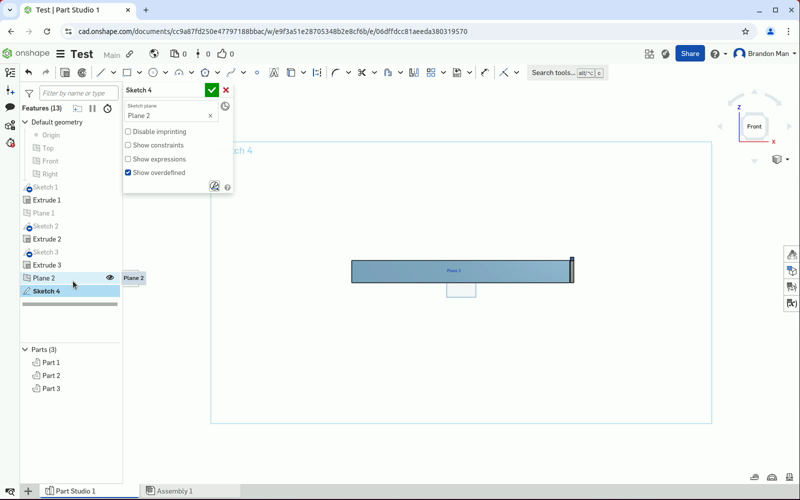
mouse_move(73, 352)
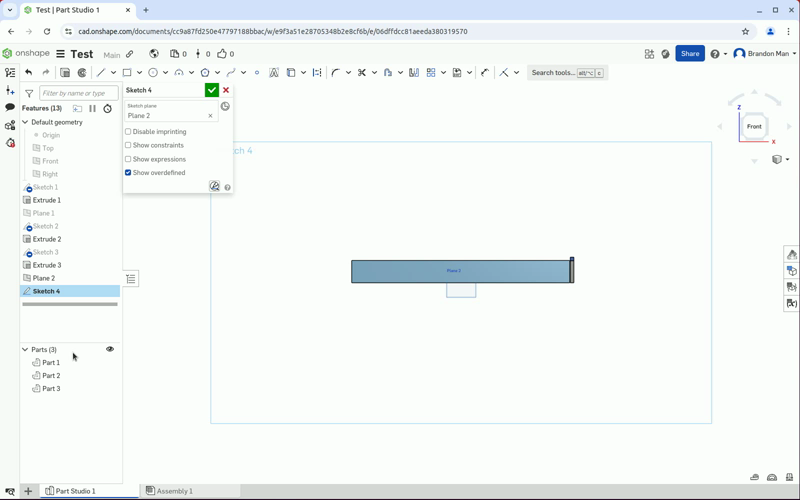
key(y)
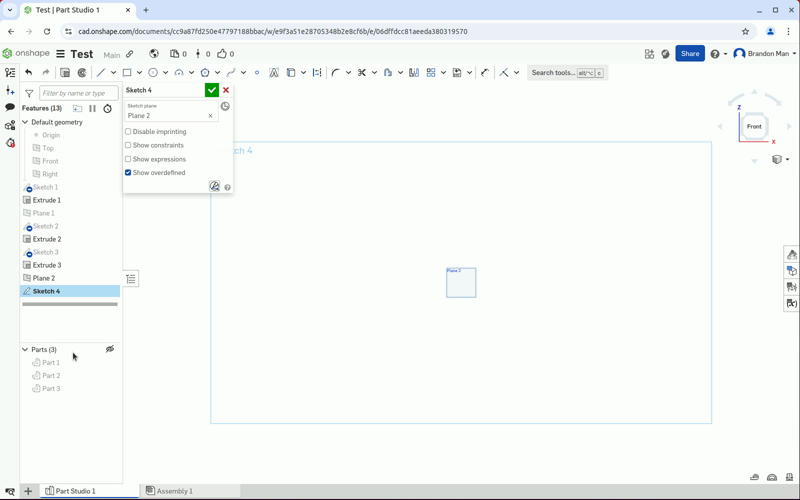
key(l)
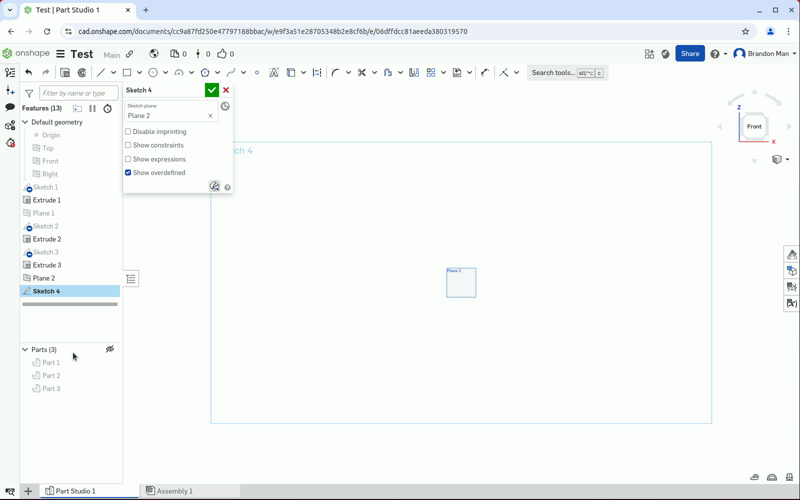
key_down(shift)
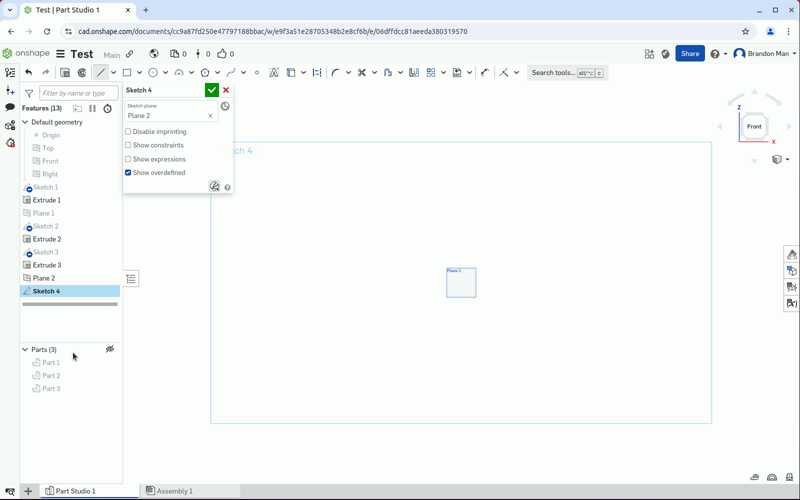
mouse_move(348, 282)
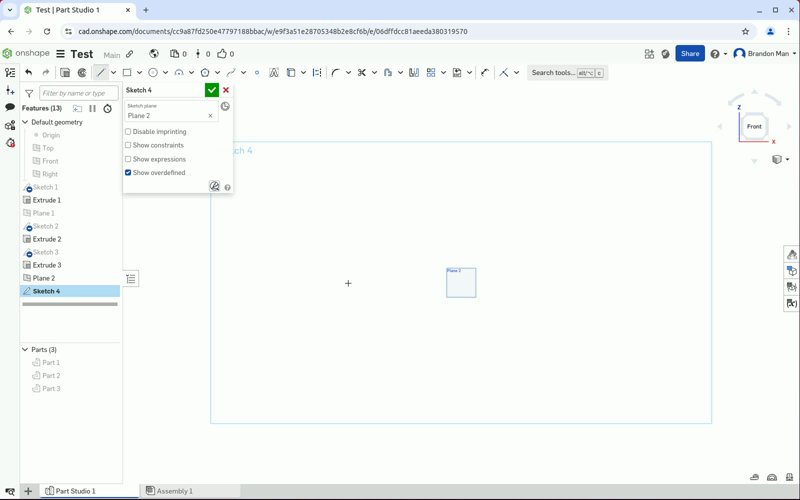
click(348, 282)
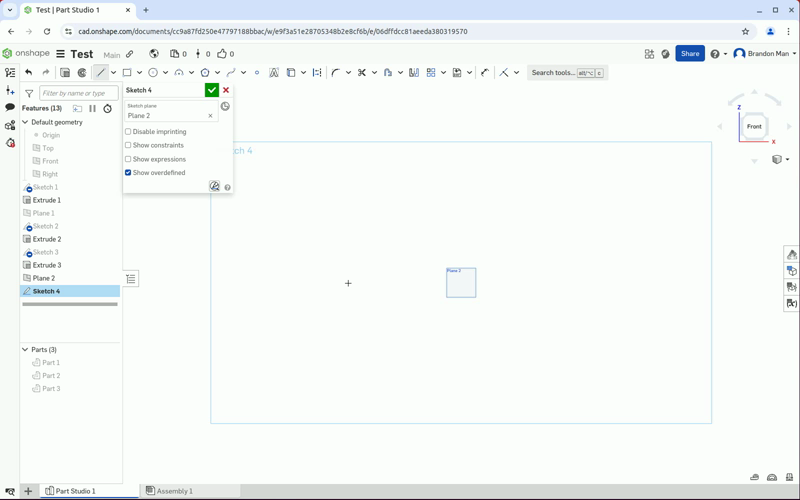
key_up(shift)
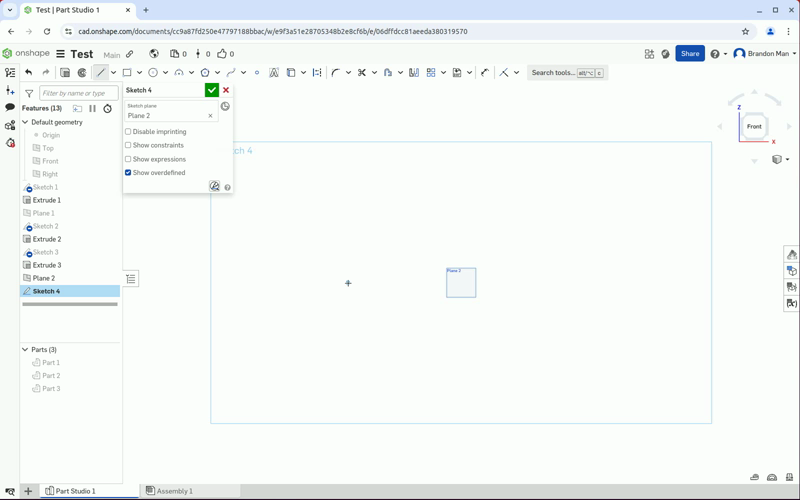
key_down(shift)
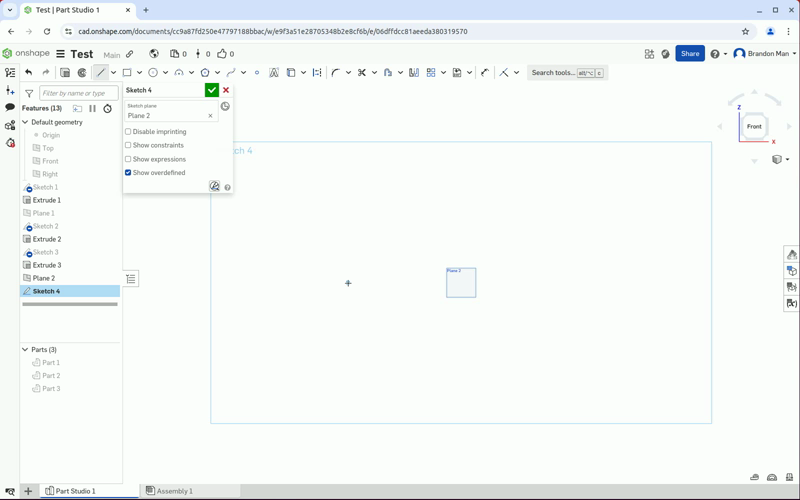
mouse_move(378, 282)
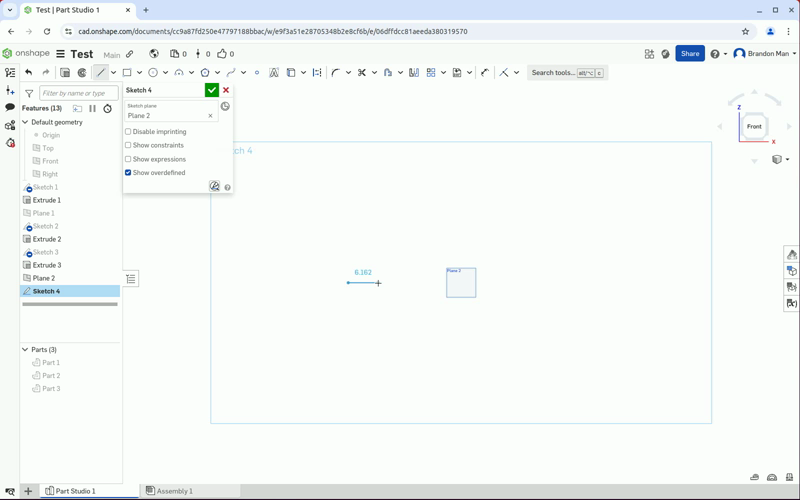
mouse_move(350, 282)
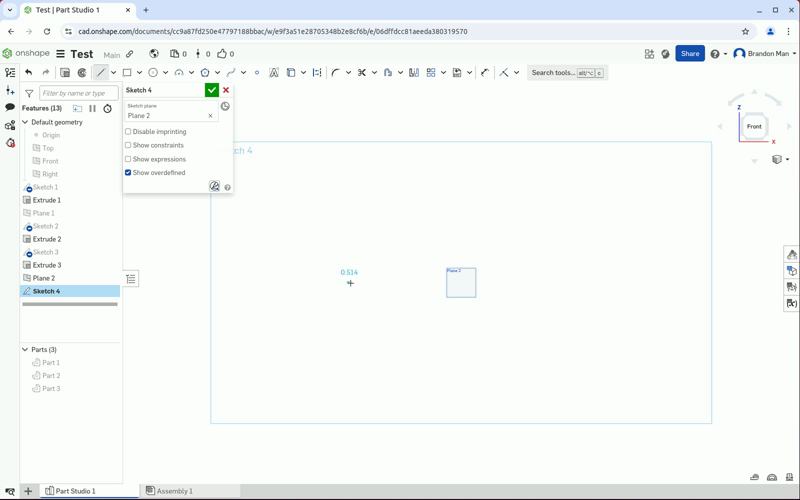
scroll(6)
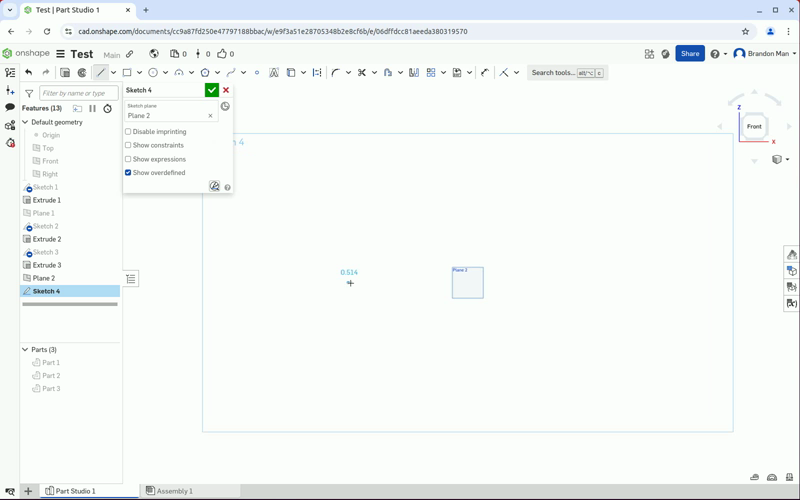
scroll(6)
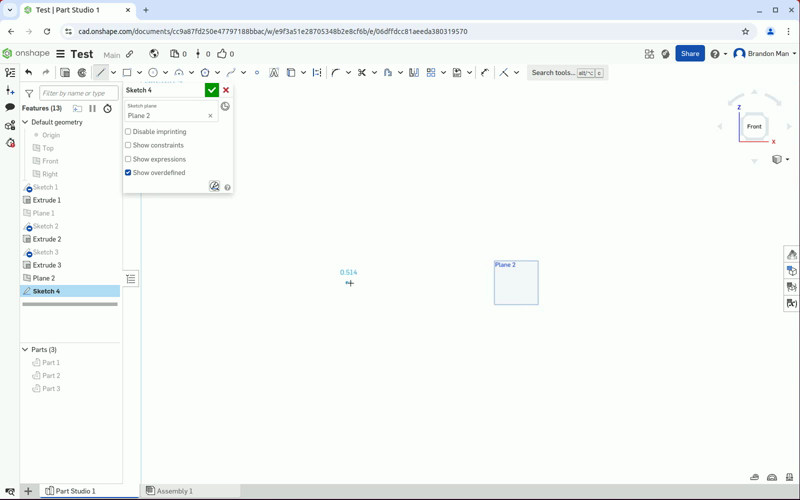
scroll(6)
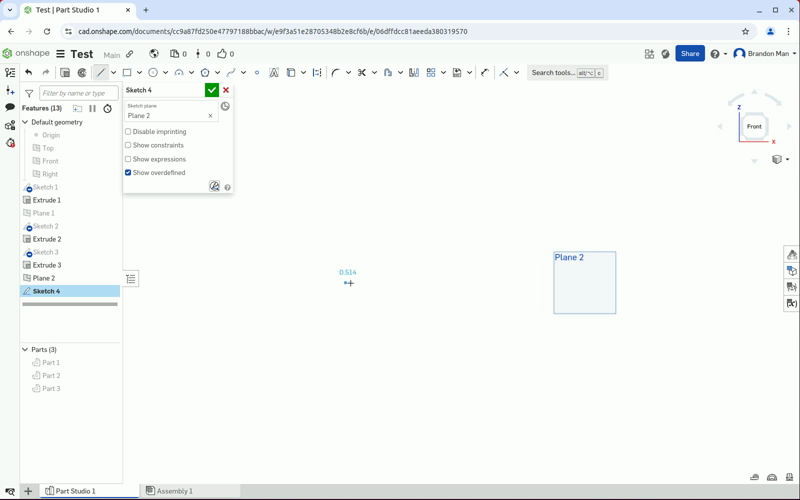
scroll(6)
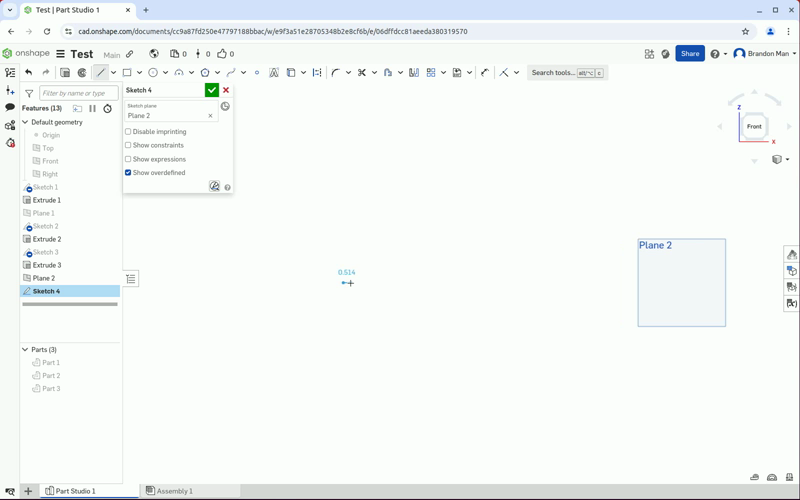
scroll(6)
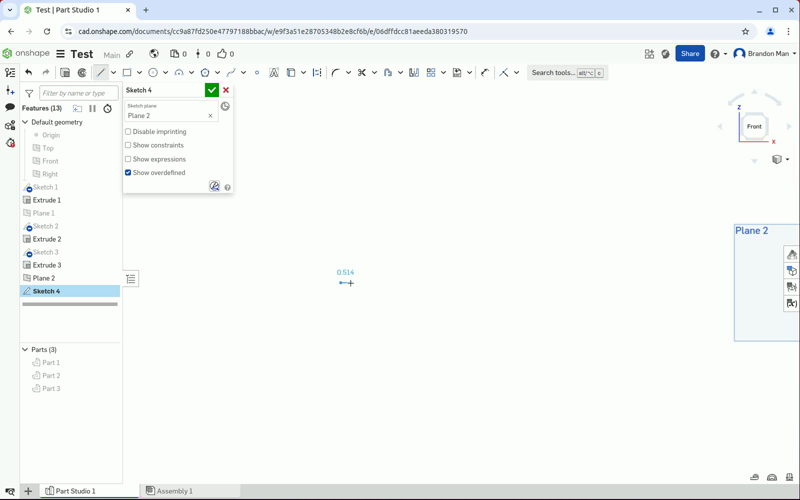
scroll(6)
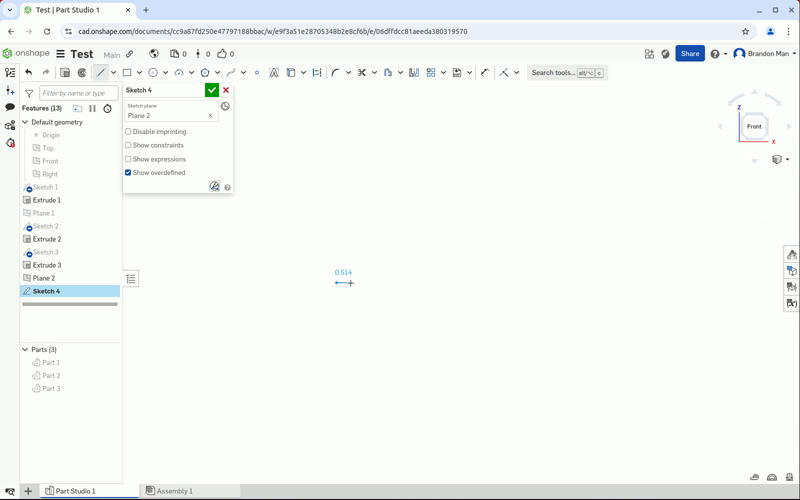
scroll(6)
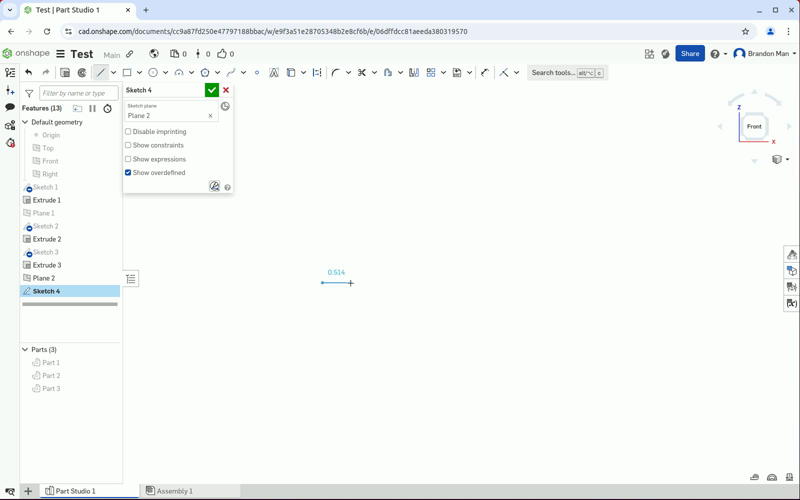
click(350, 282)
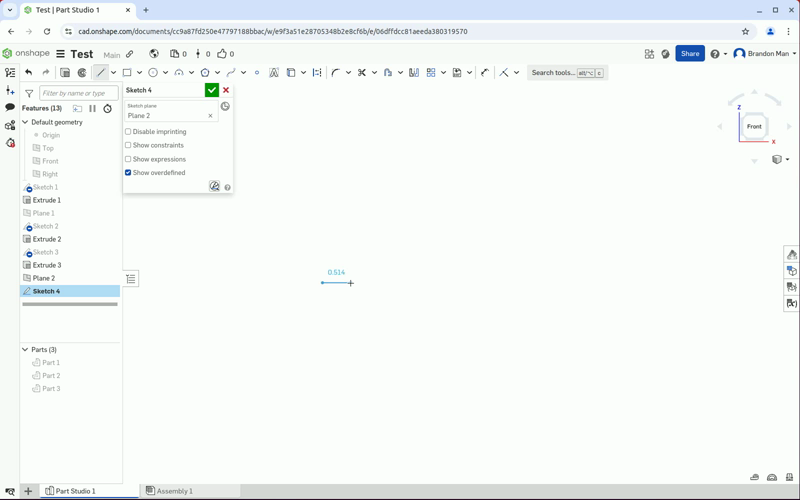
scroll(-6)
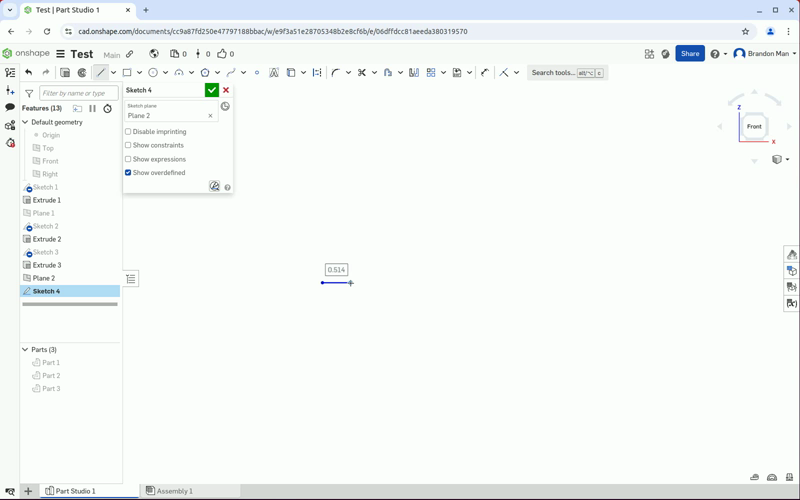
scroll(-6)
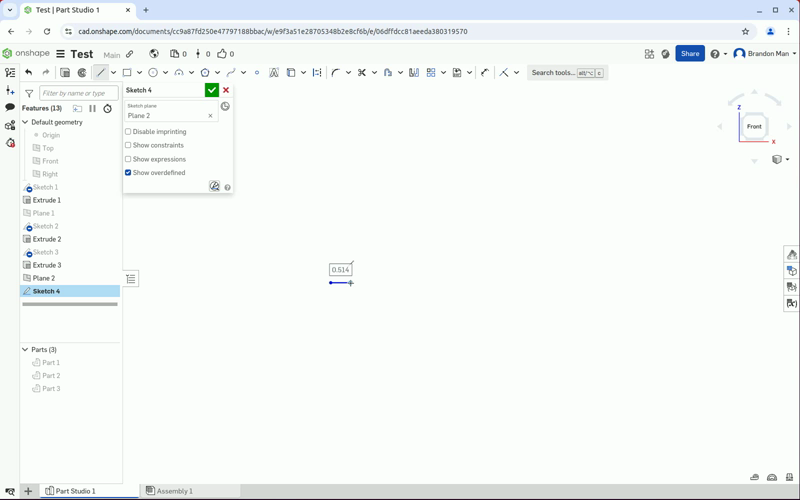
scroll(-6)
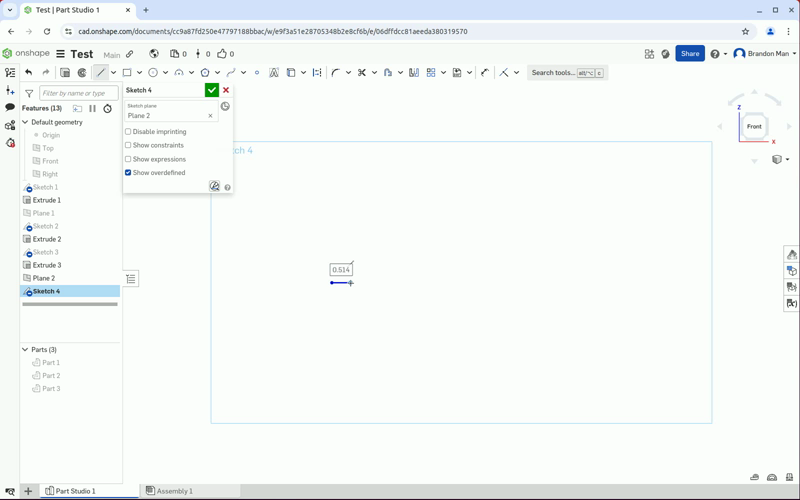
scroll(-6)
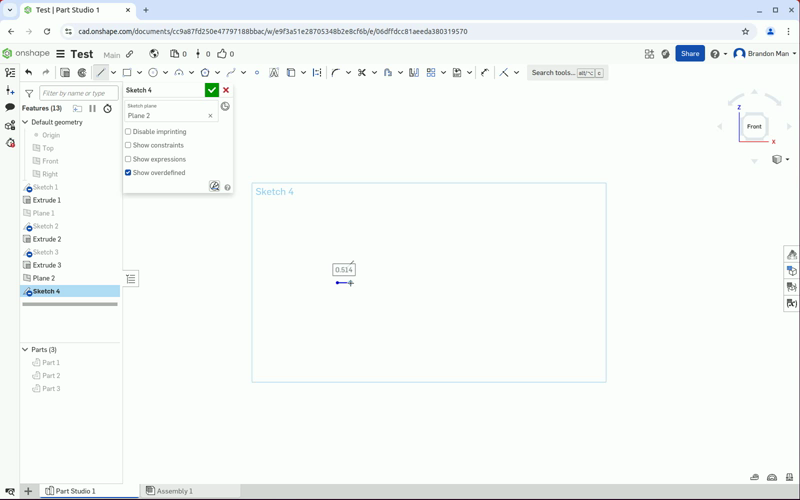
scroll(-6)
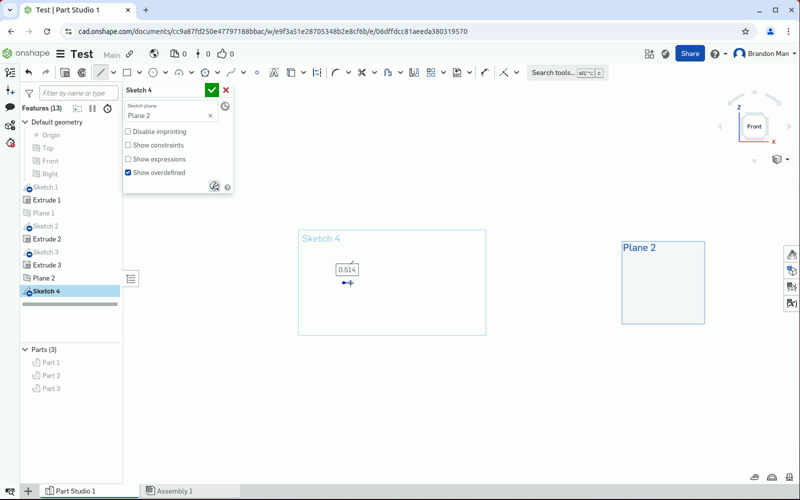
scroll(-6)
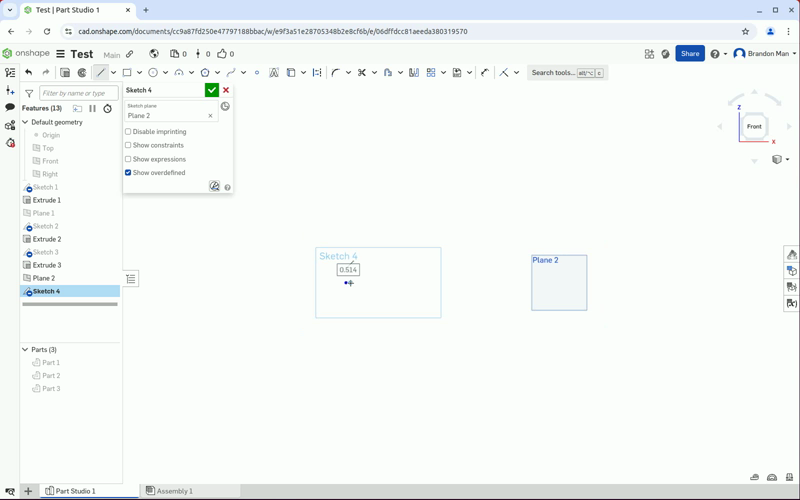
scroll(-6)
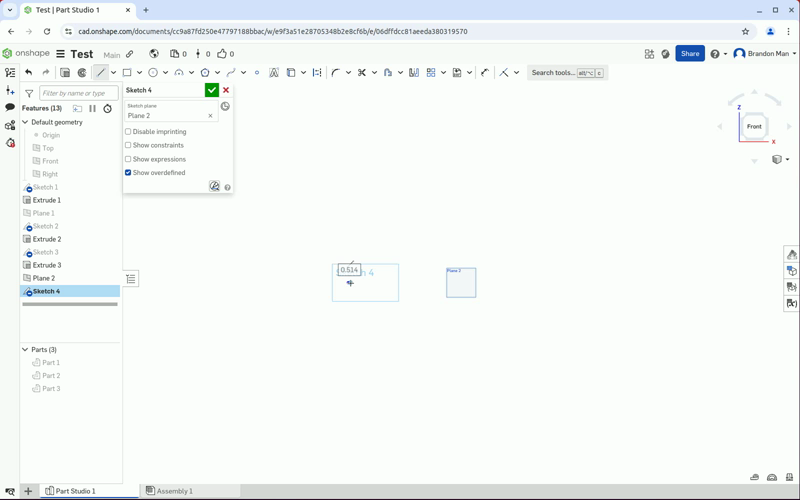
key_up(shift)
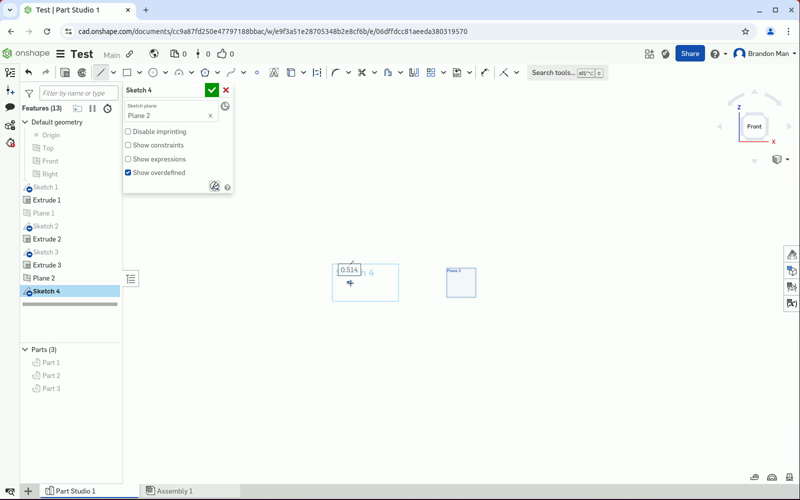
key_down(shift)
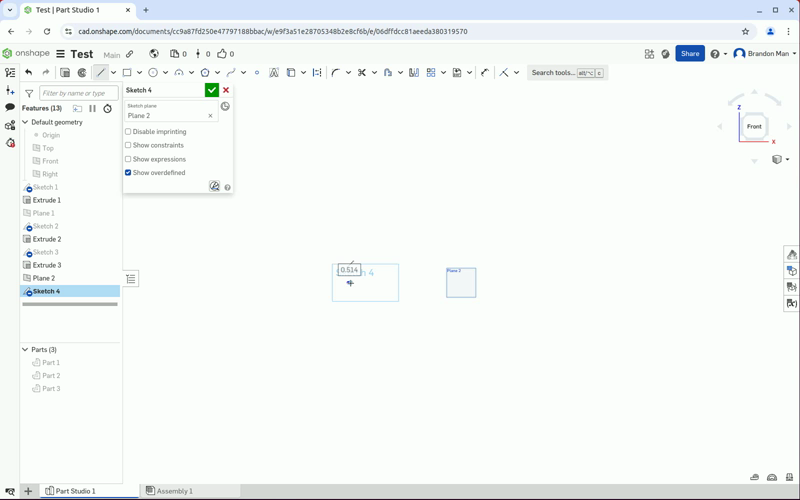
mouse_move(380, 282)
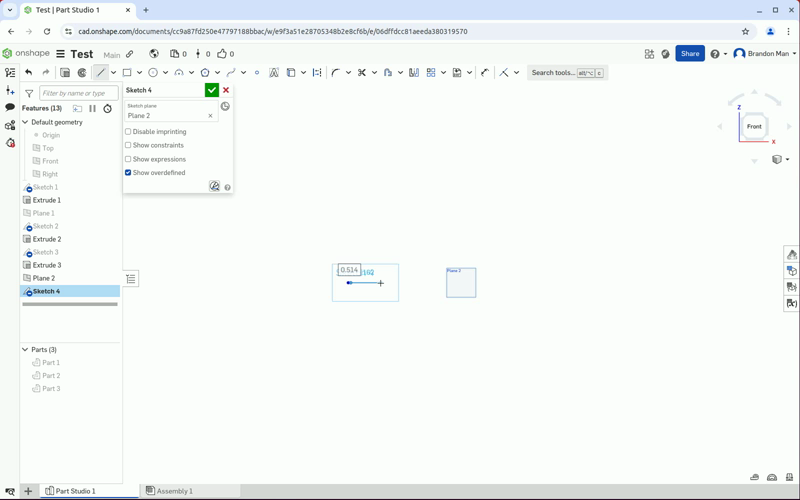
mouse_move(350, 259)
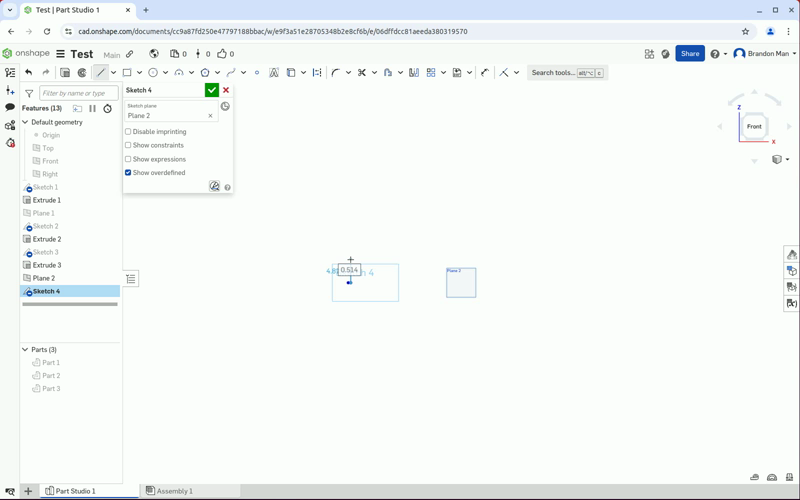
click(350, 259)
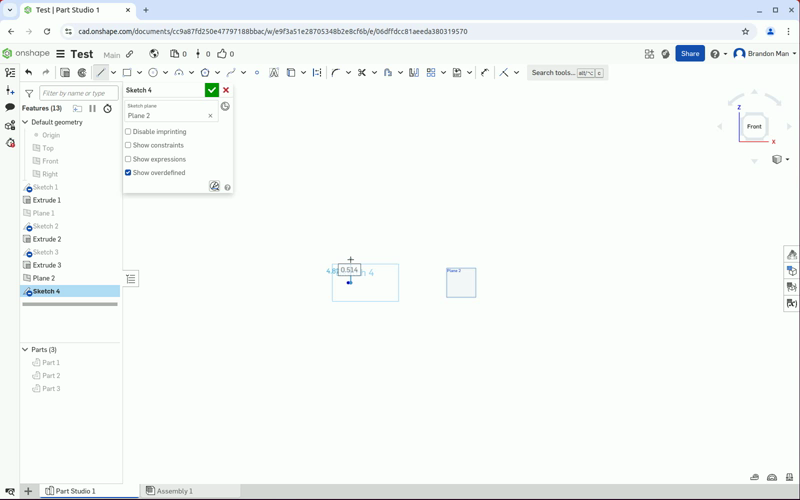
key_up(shift)
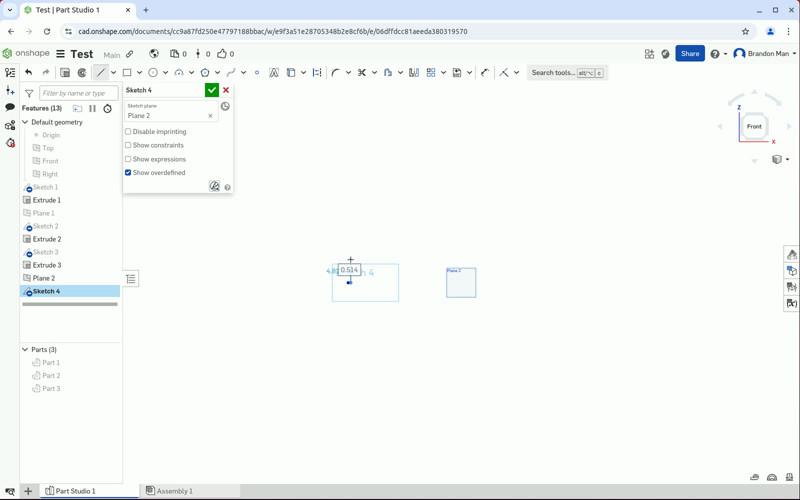
key_down(shift)
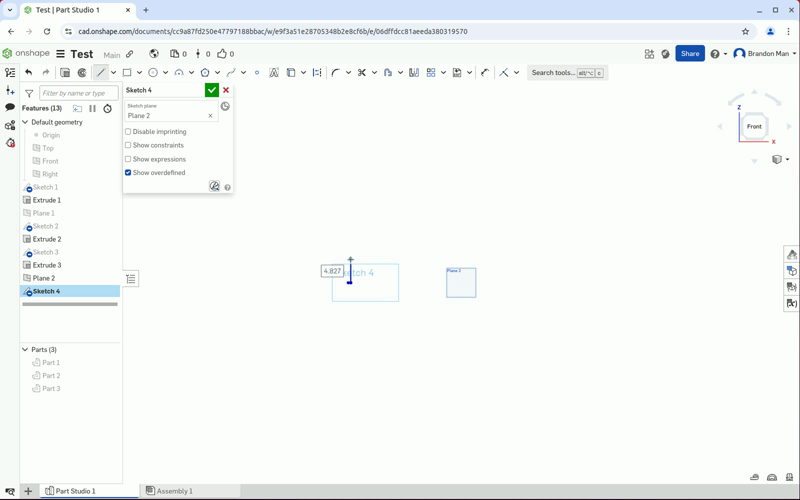
mouse_move(569, 259)
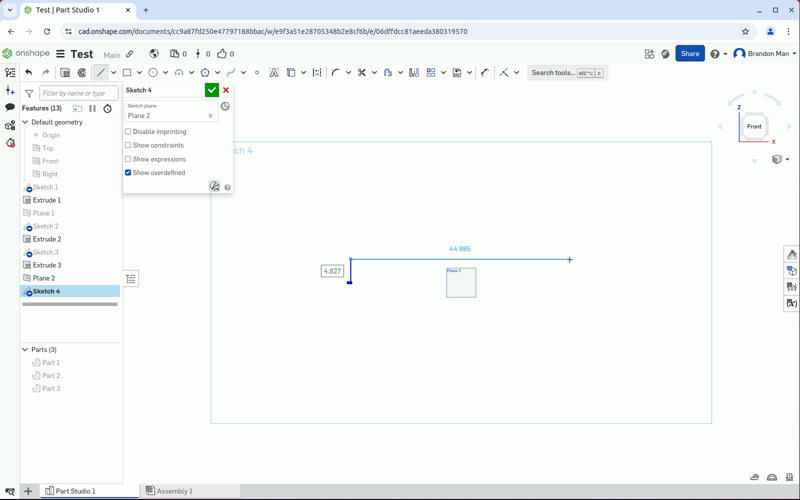
click(569, 259)
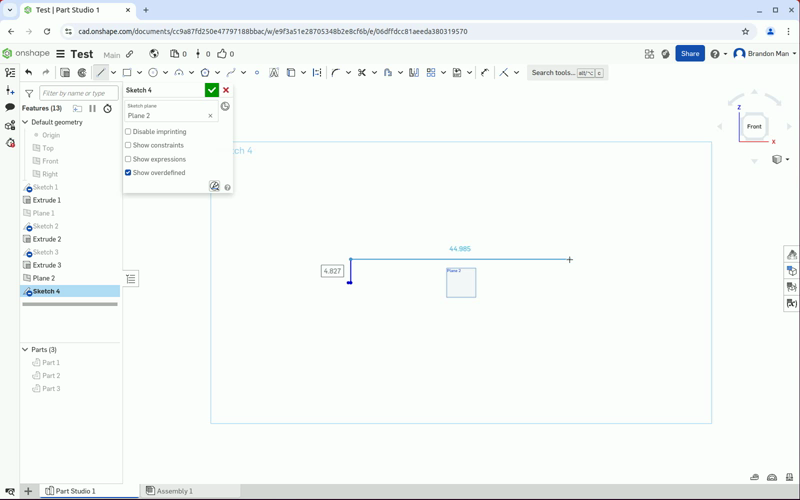
key_up(shift)
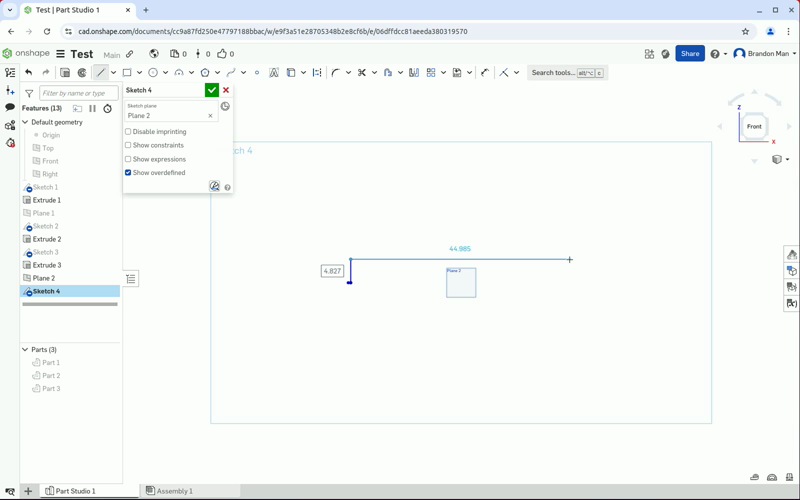
key_down(shift)
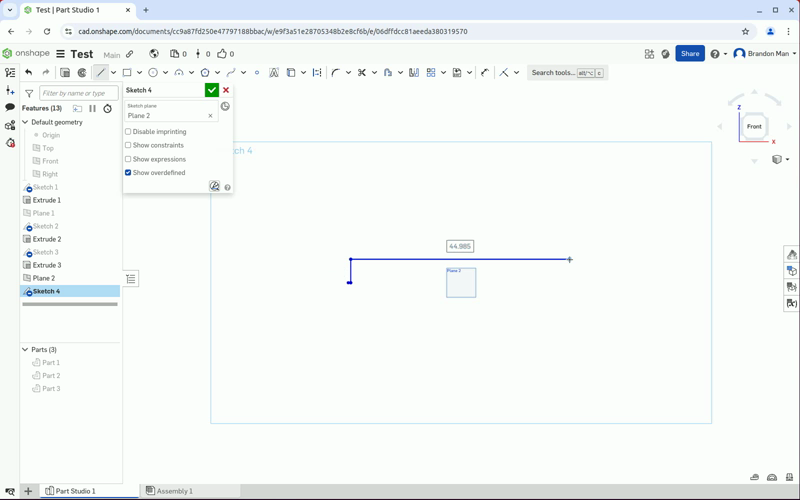
mouse_move(589, 259)
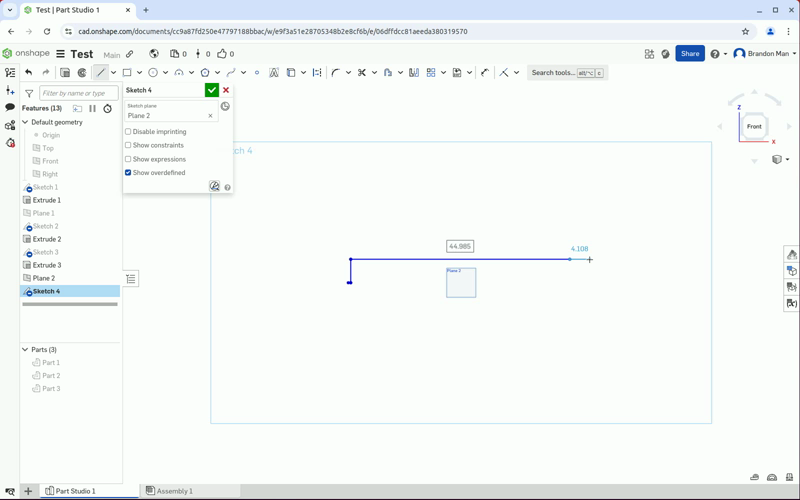
mouse_move(569, 282)
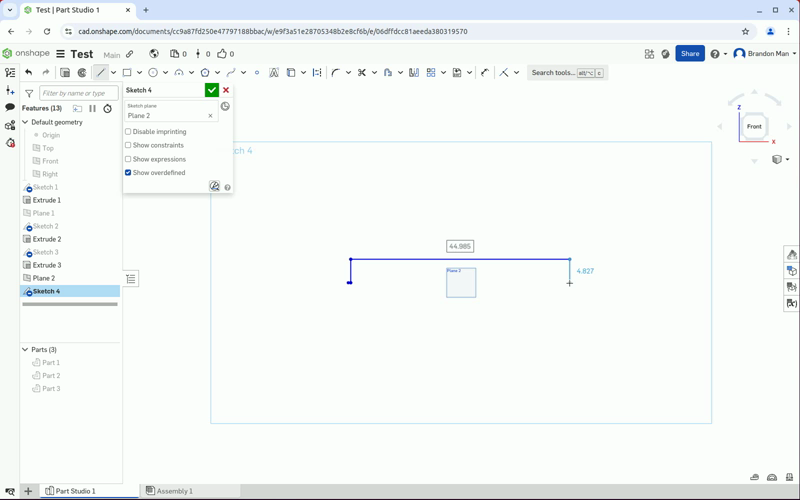
click(569, 282)
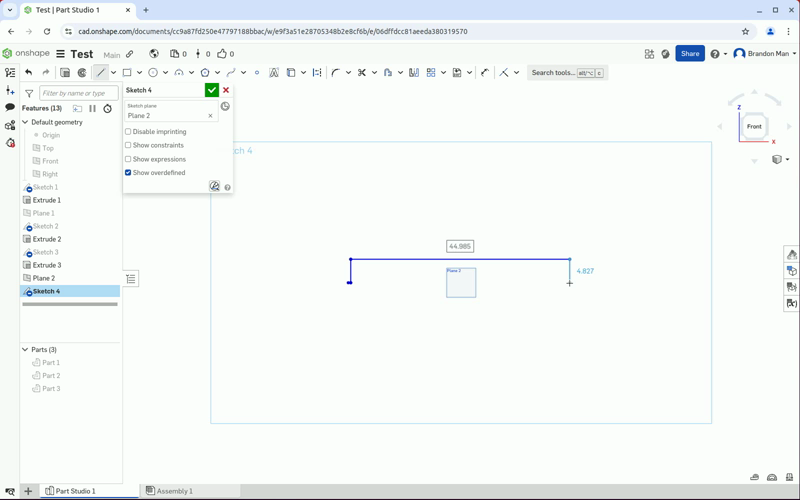
key_up(shift)
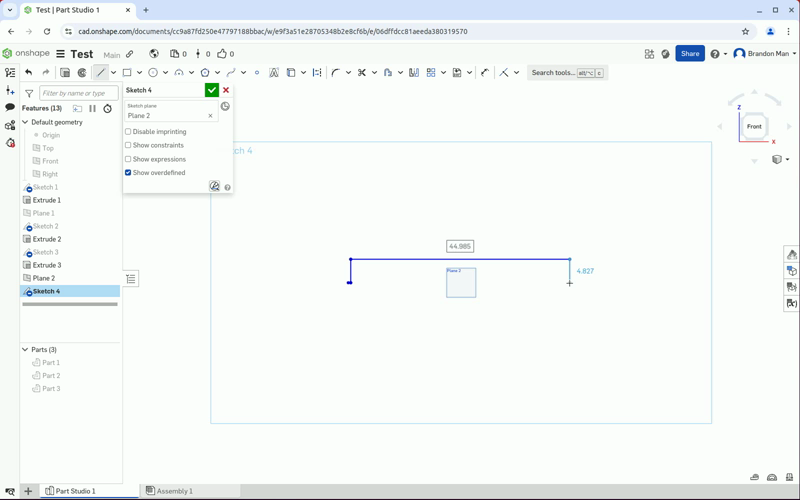
key_down(shift)
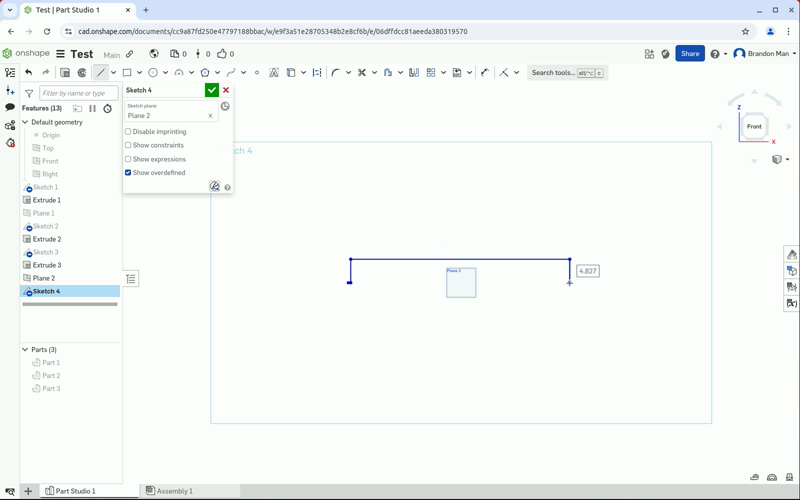
mouse_move(589, 282)
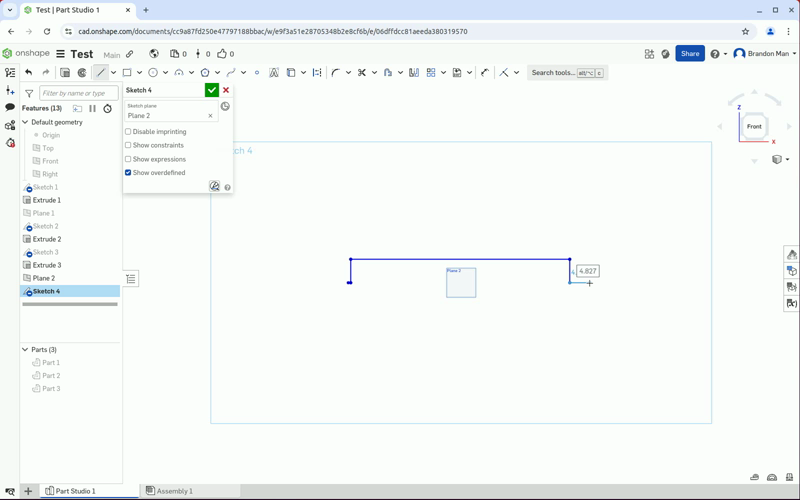
mouse_move(572, 282)
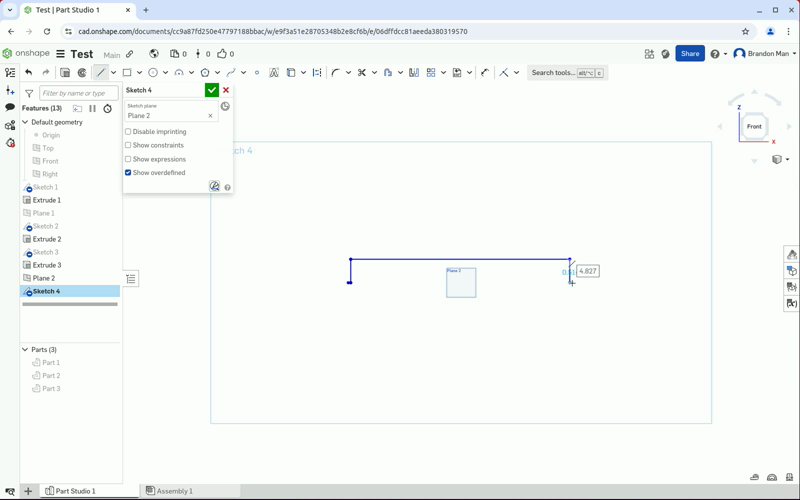
scroll(6)
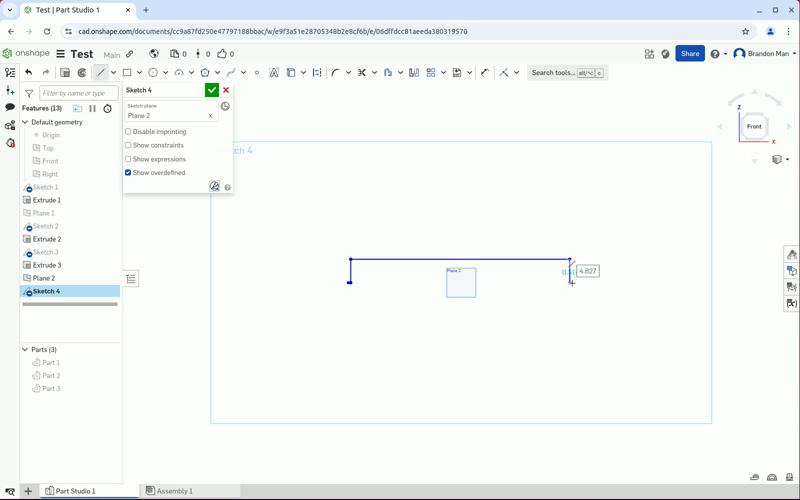
scroll(6)
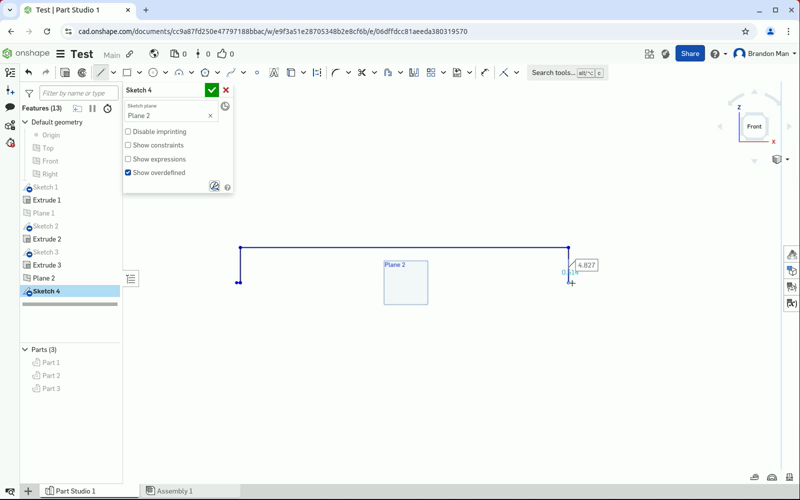
scroll(6)
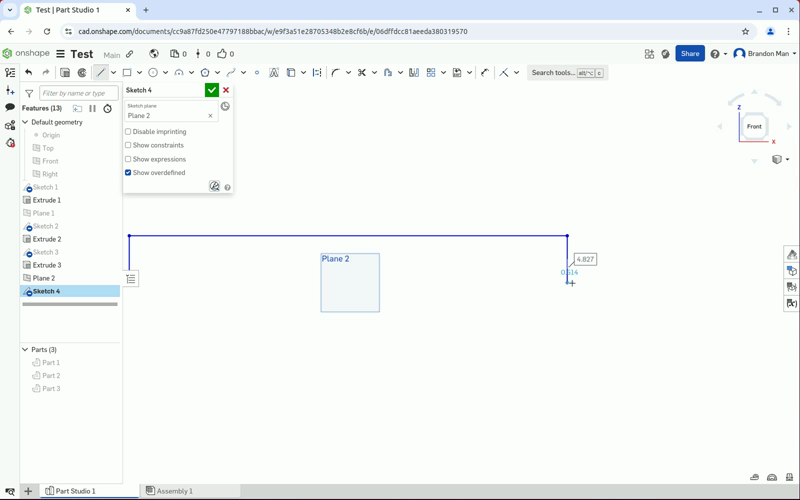
scroll(6)
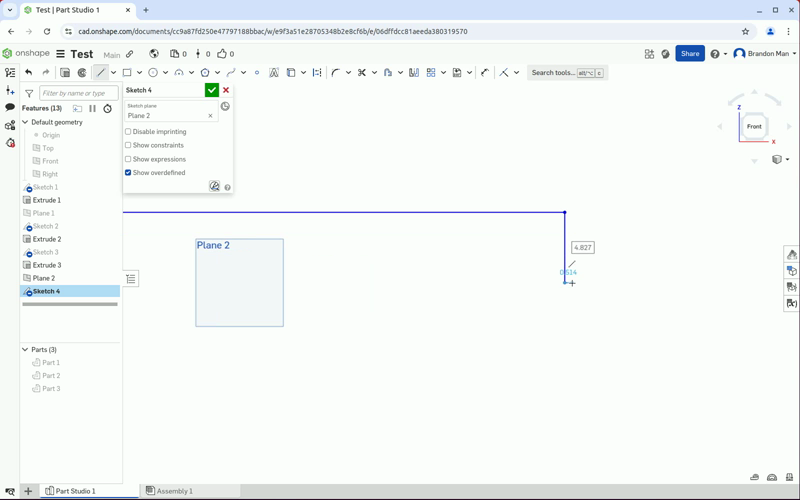
scroll(6)
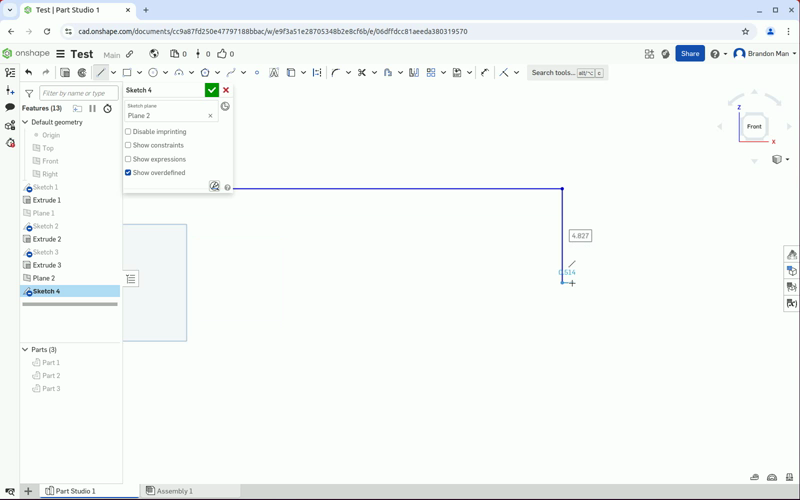
scroll(6)
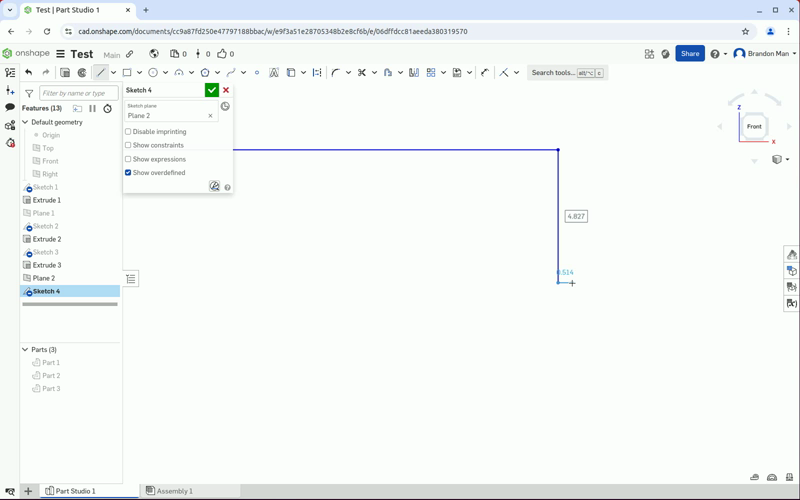
scroll(6)
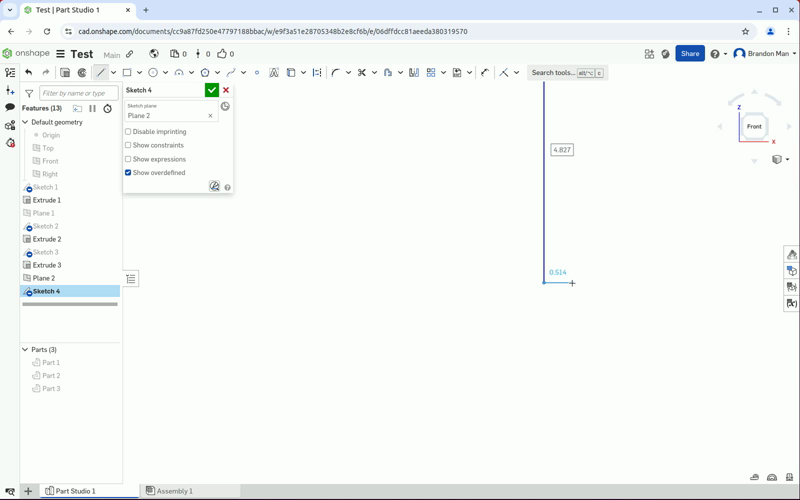
click(572, 282)
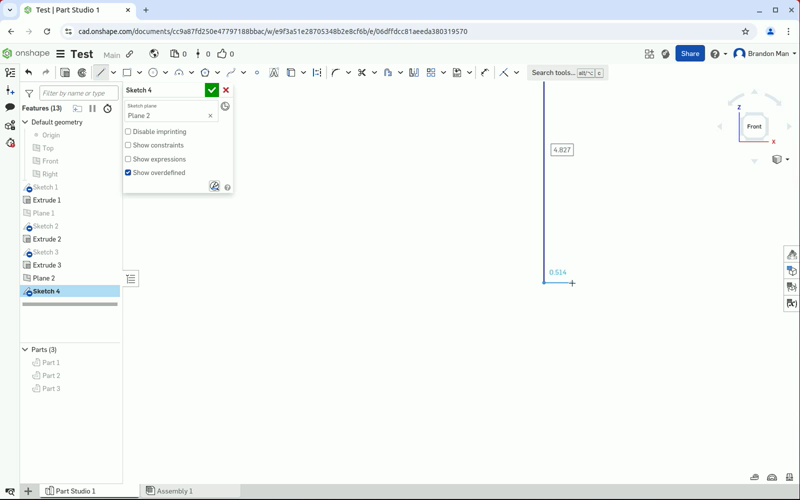
scroll(-6)
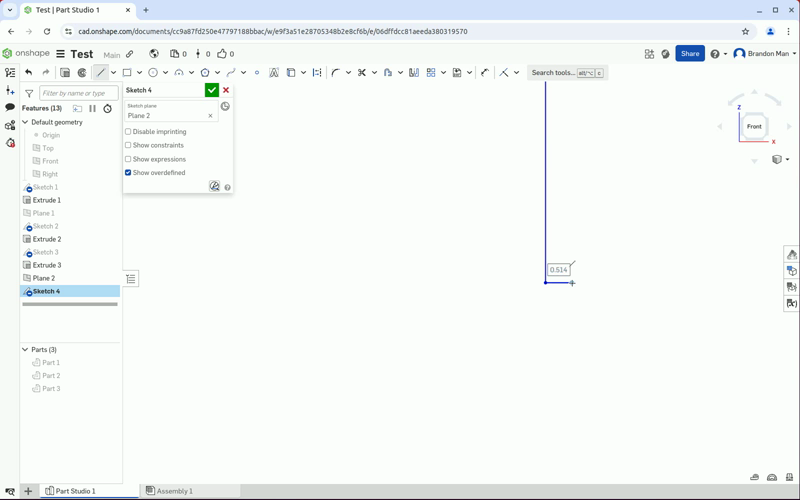
scroll(-6)
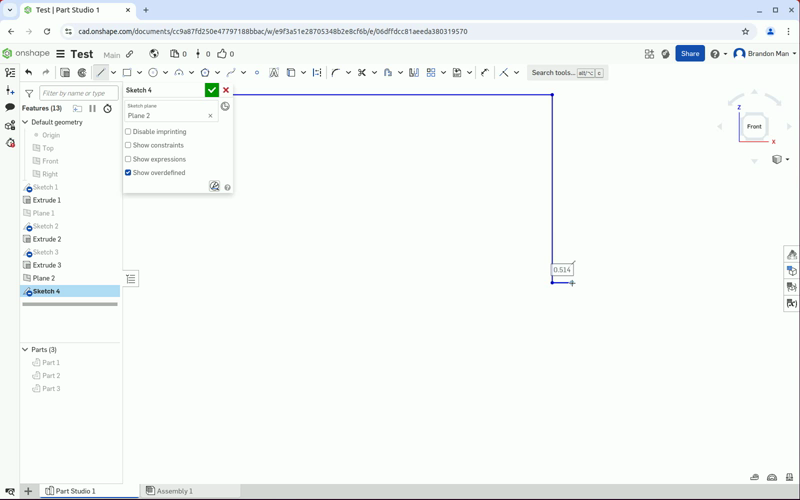
scroll(-6)
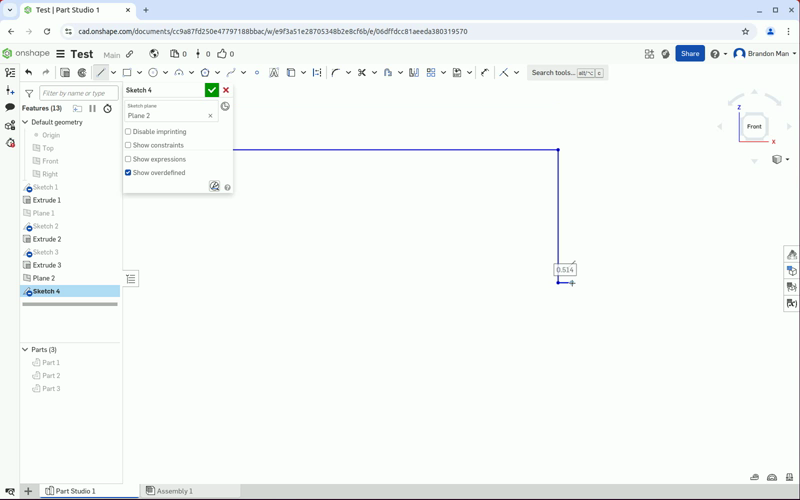
scroll(-6)
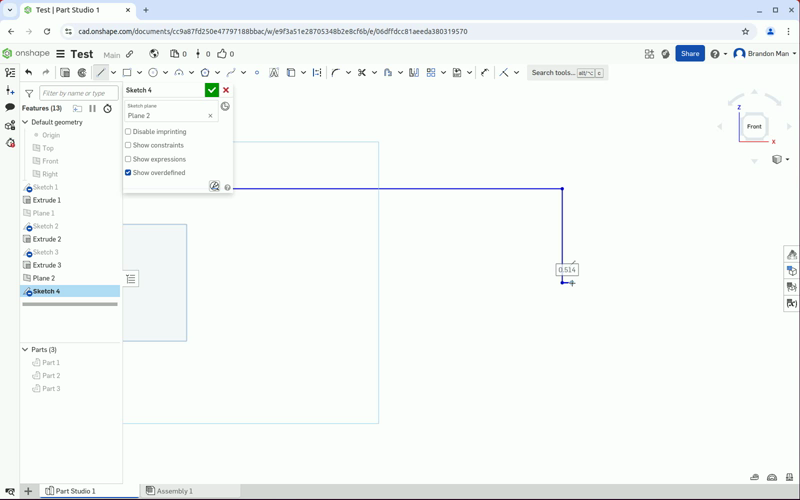
scroll(-6)
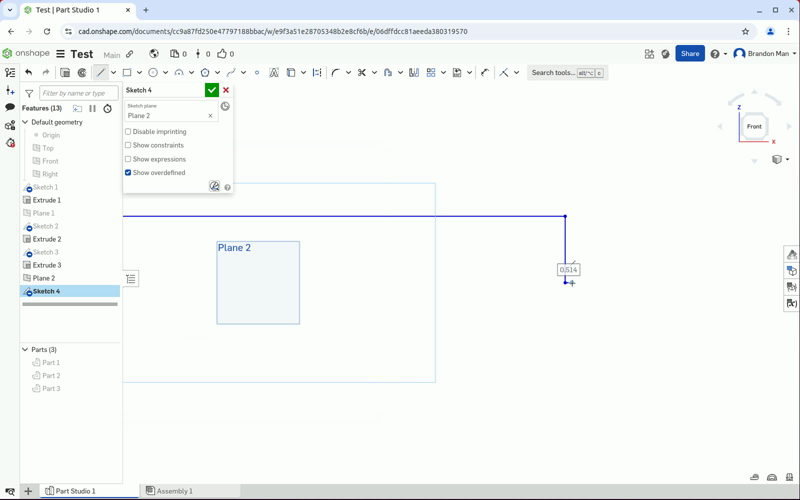
scroll(-6)
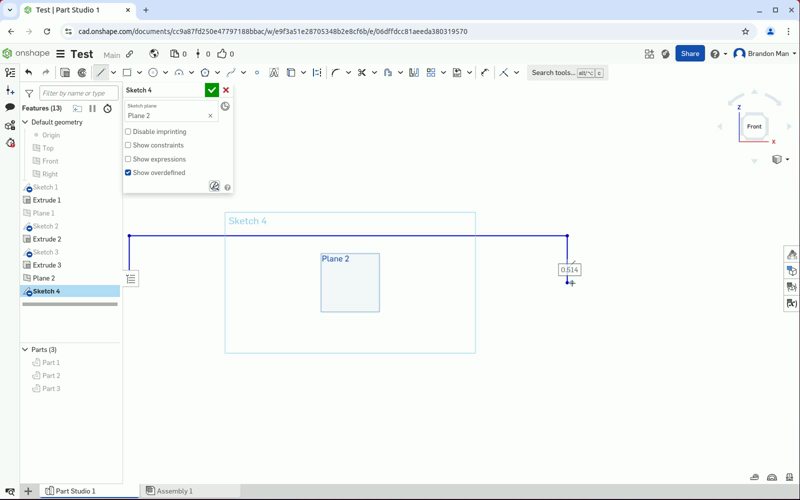
scroll(-6)
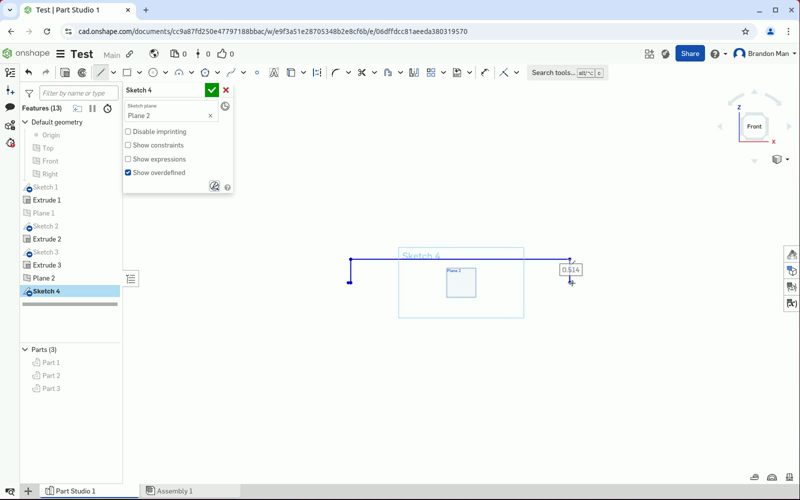
key_up(shift)
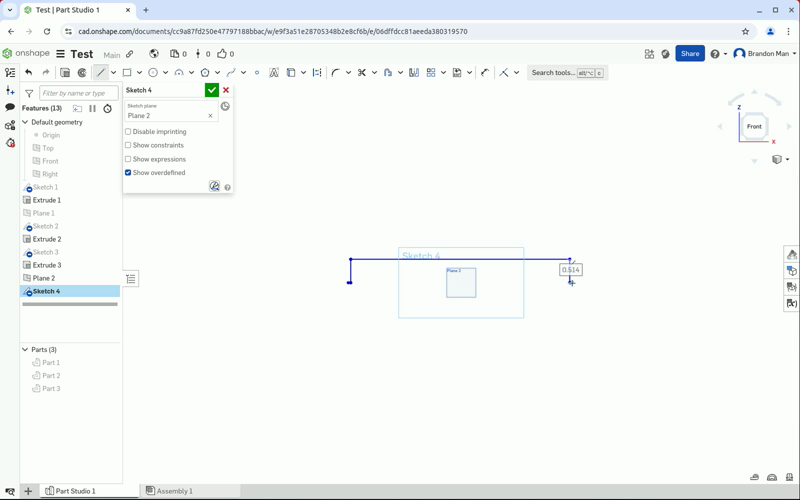
key_down(shift)
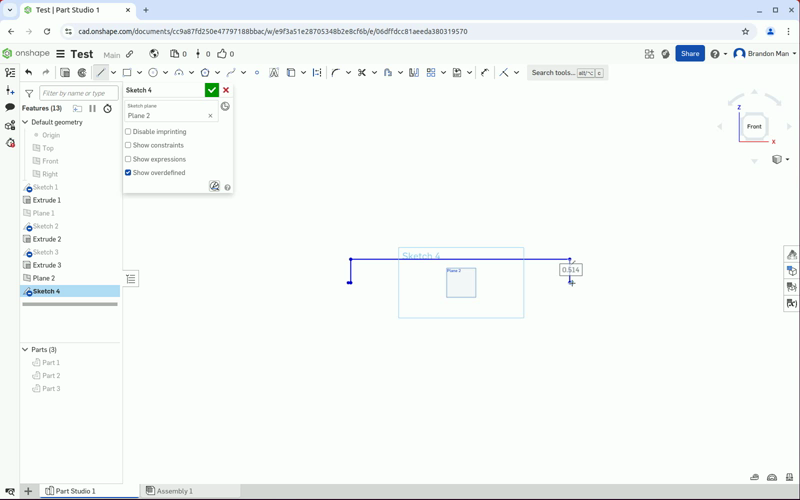
mouse_move(589, 282)
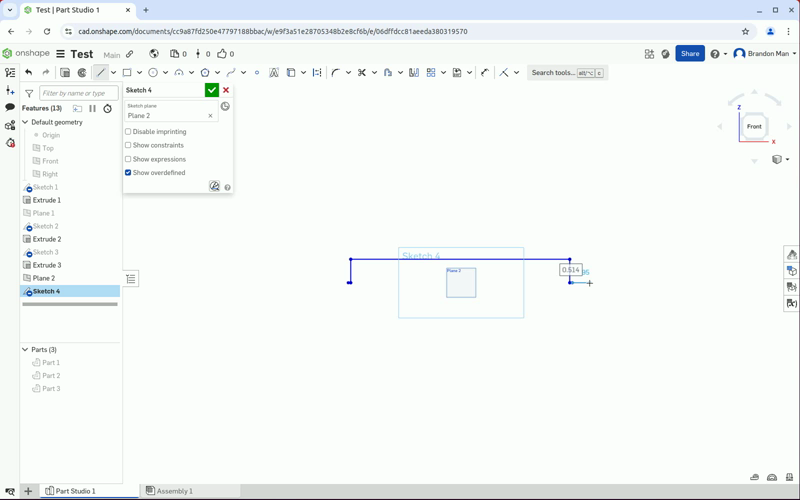
mouse_move(572, 257)
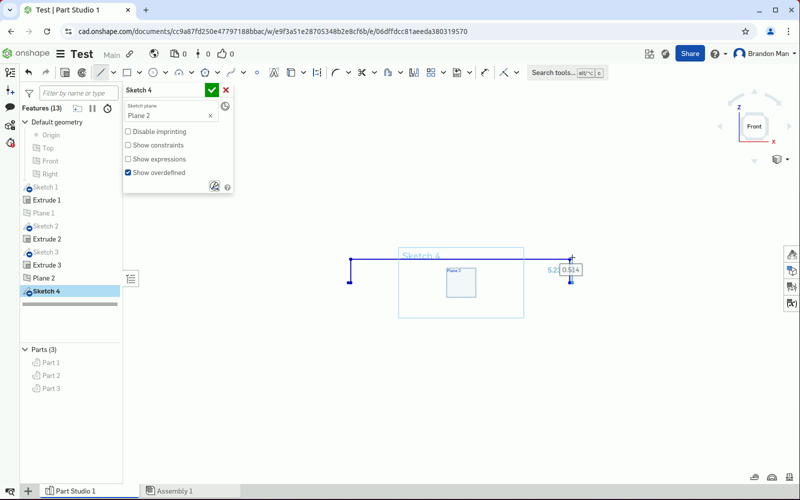
scroll(6)
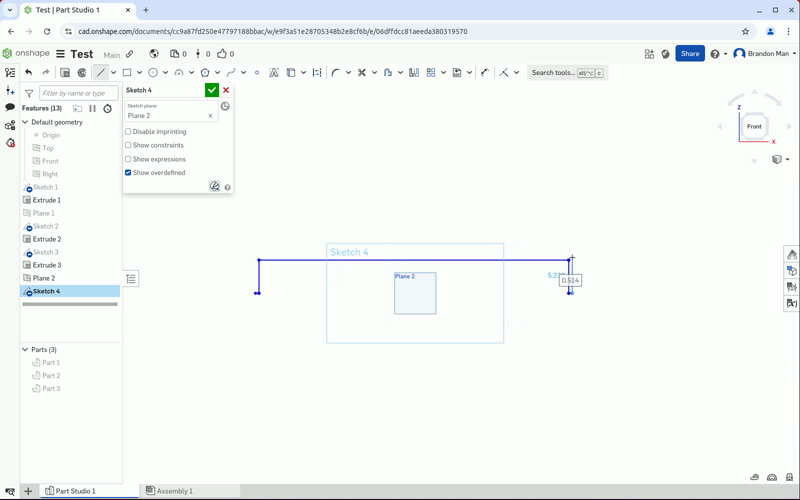
scroll(6)
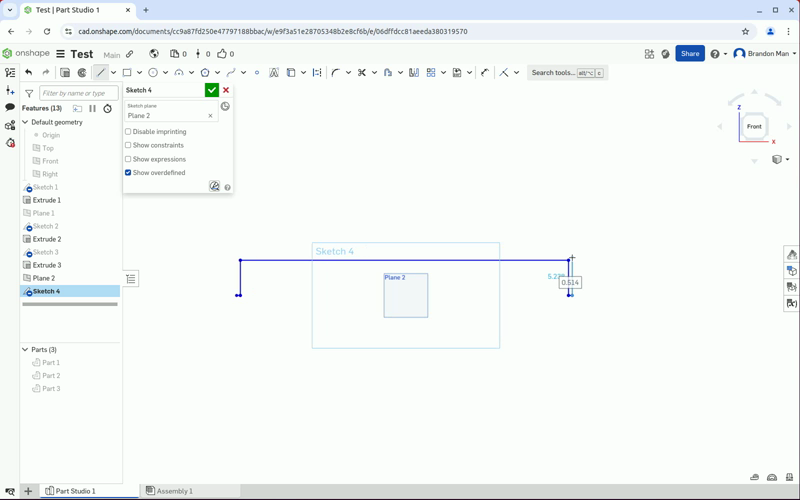
scroll(6)
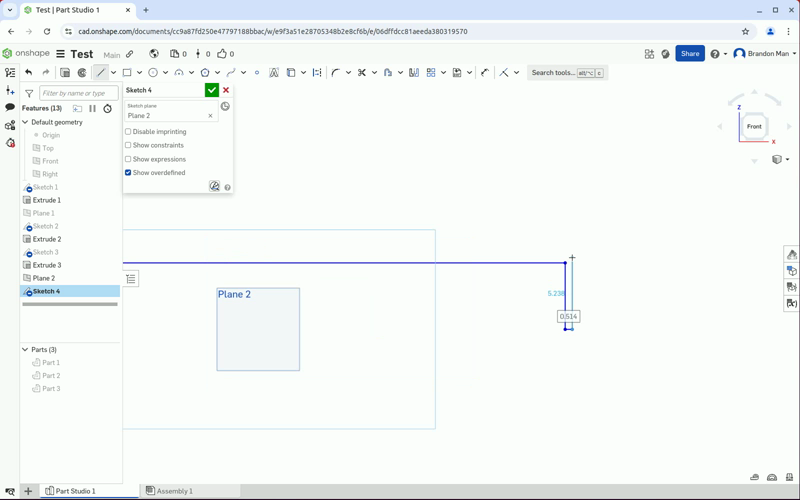
scroll(6)
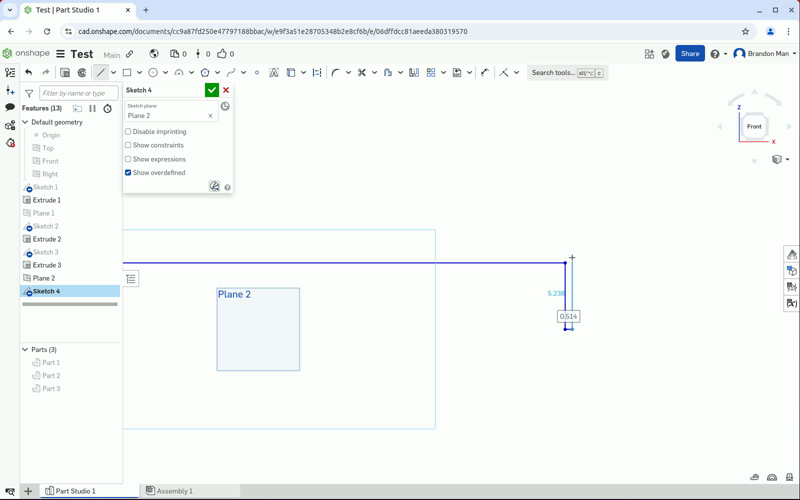
scroll(6)
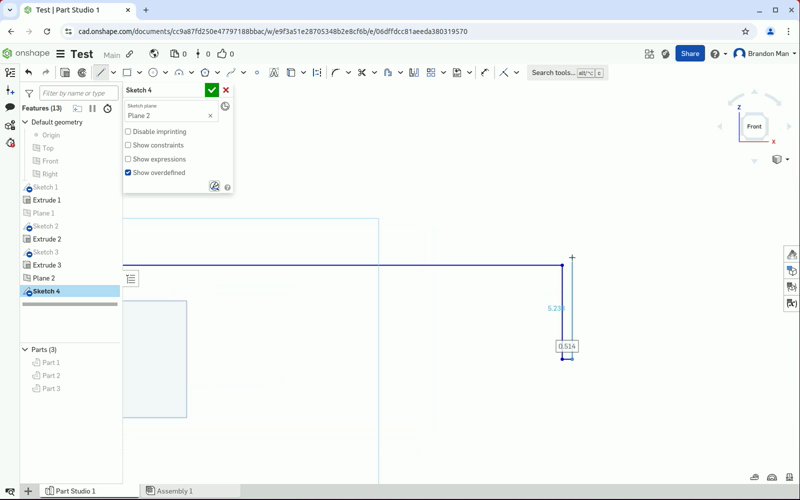
scroll(6)
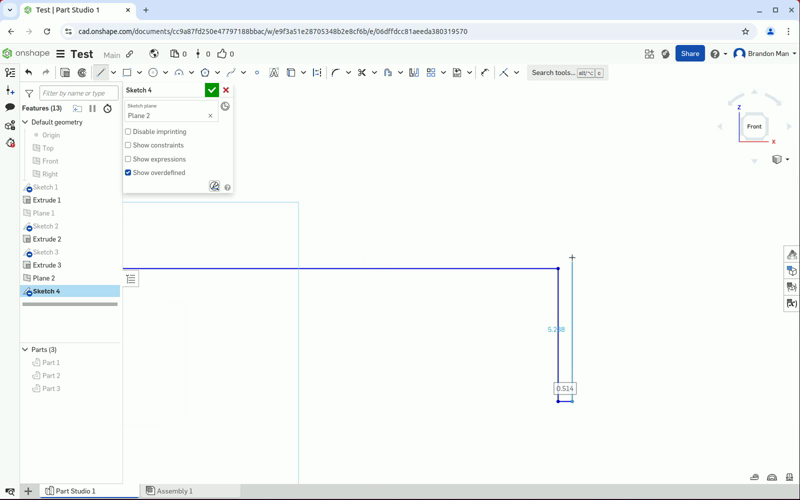
scroll(6)
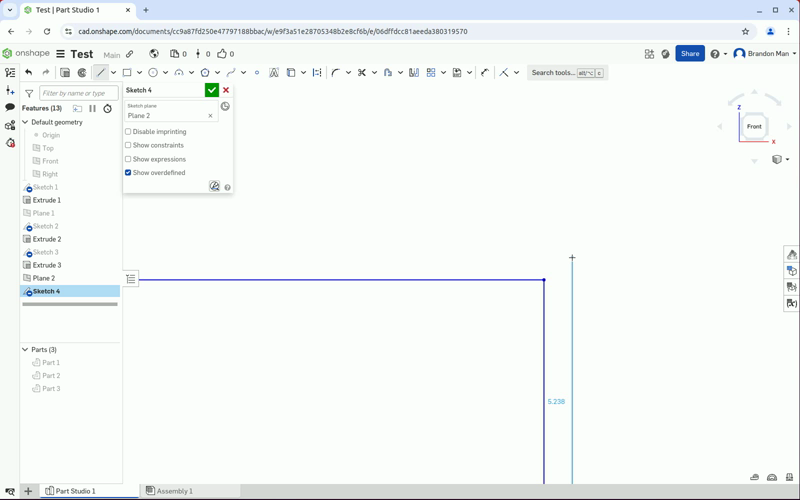
click(572, 257)
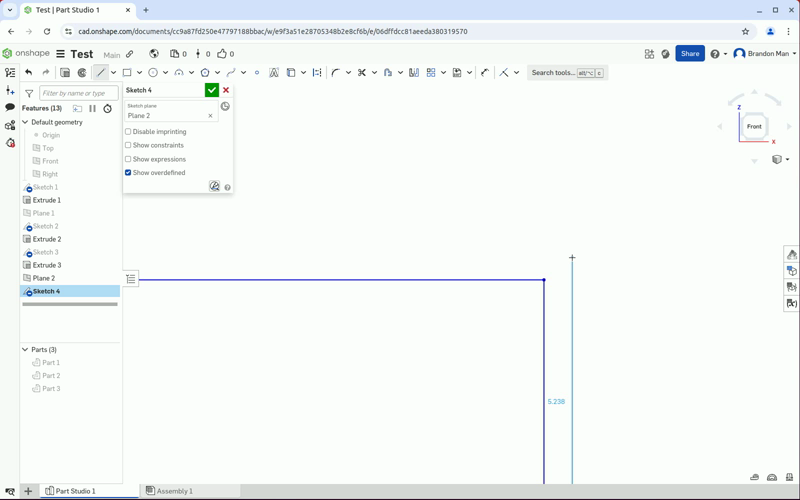
scroll(-6)
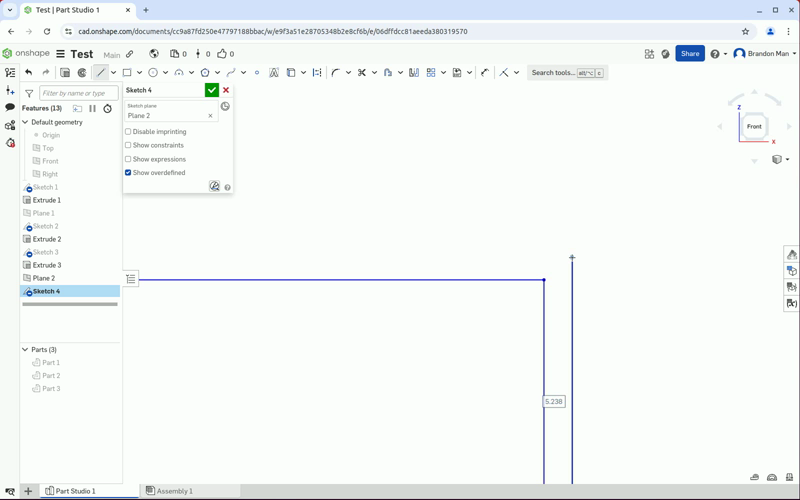
scroll(-6)
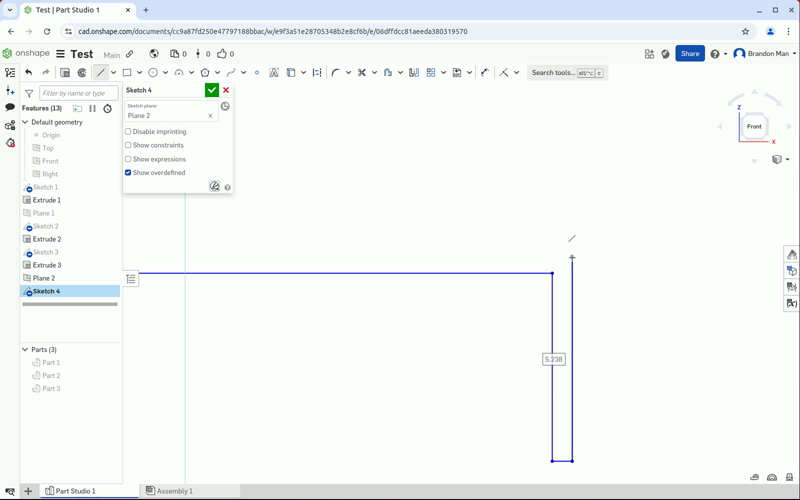
scroll(-6)
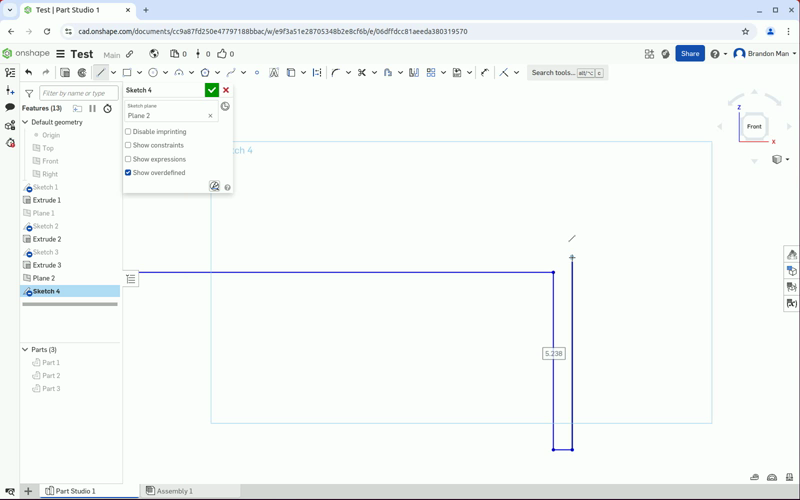
scroll(-6)
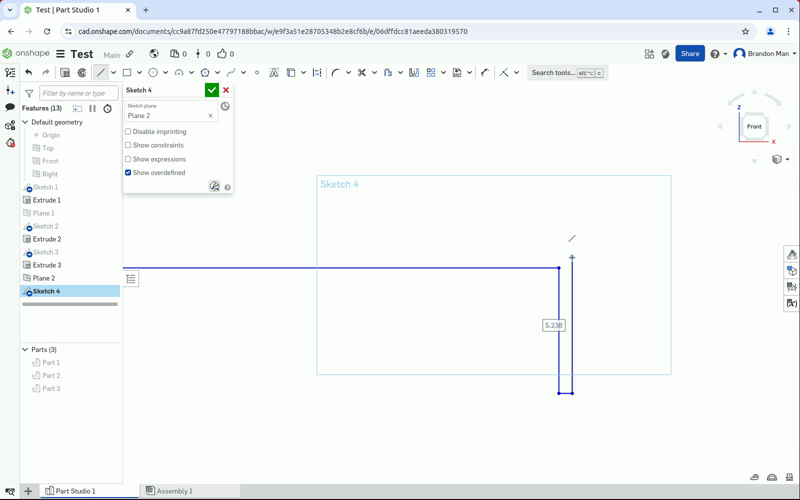
scroll(-6)
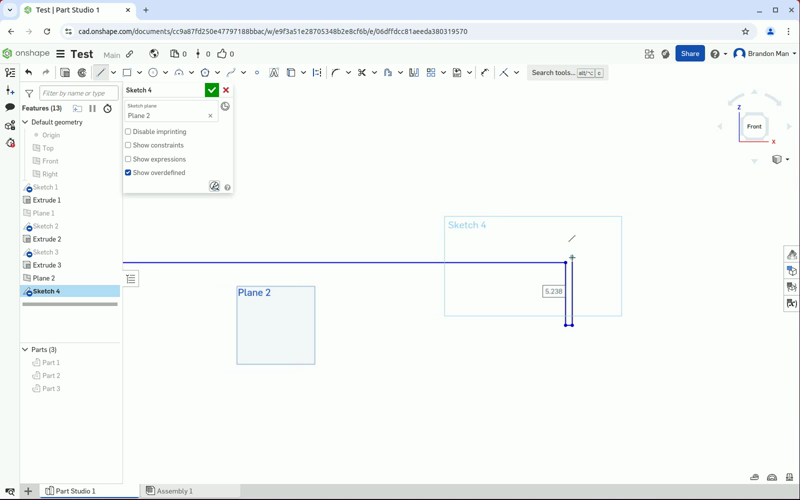
scroll(-6)
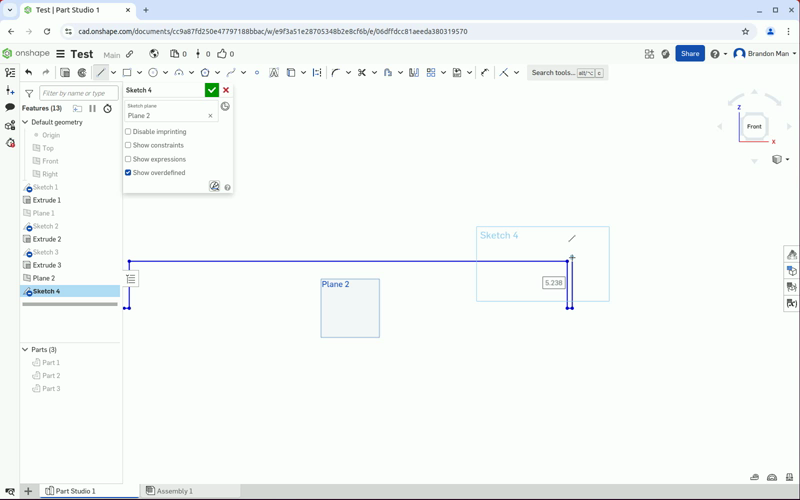
scroll(-6)
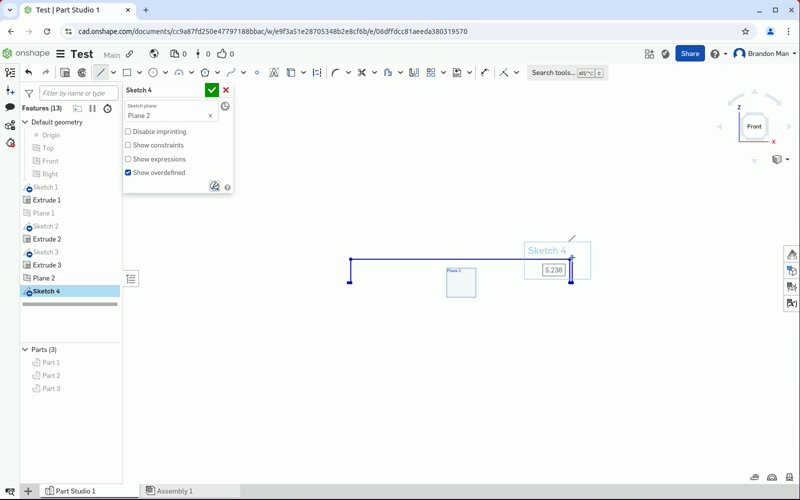
key_up(shift)
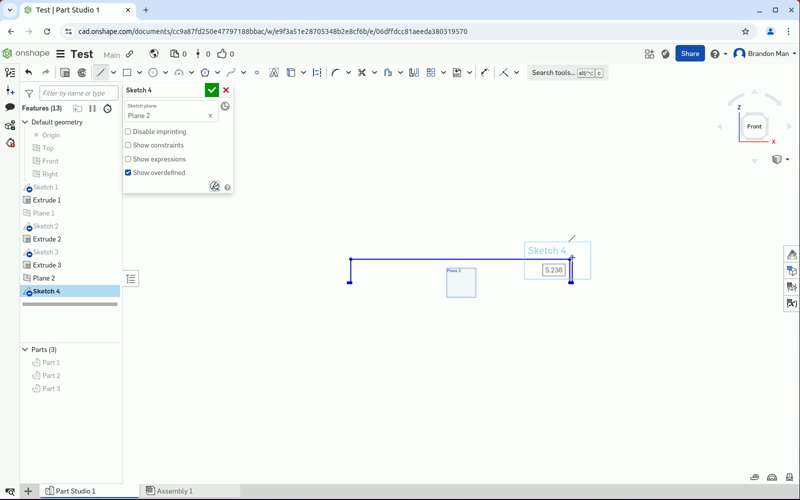
key_down(shift)
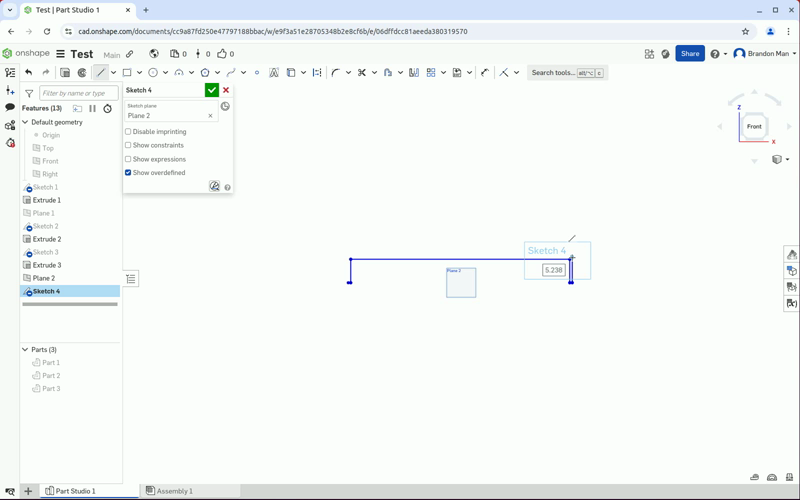
mouse_move(348, 257)
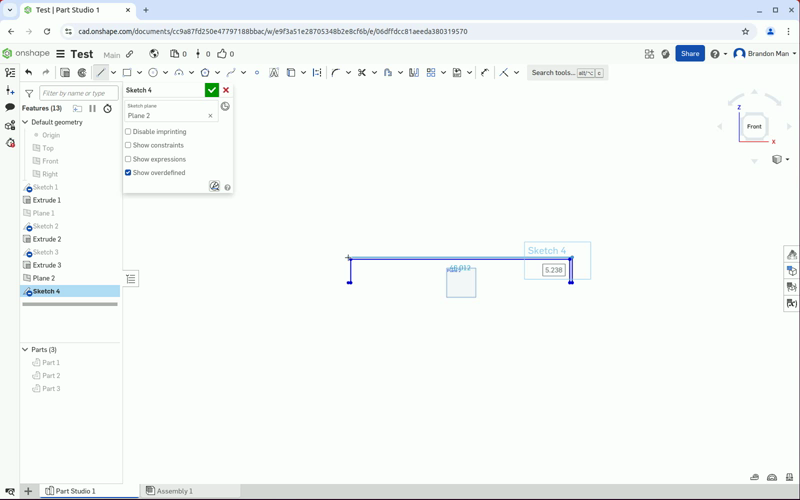
scroll(6)
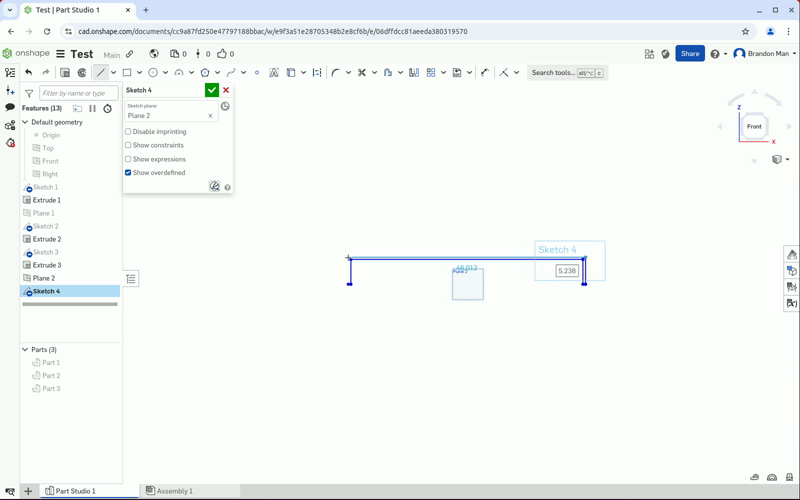
scroll(6)
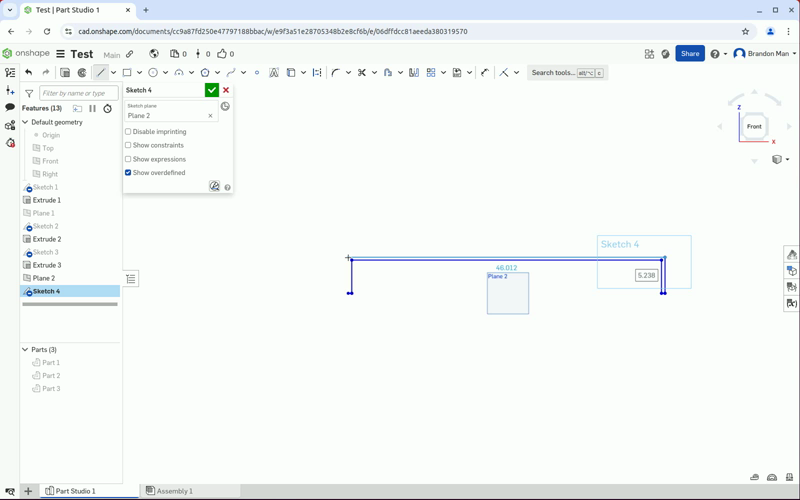
scroll(6)
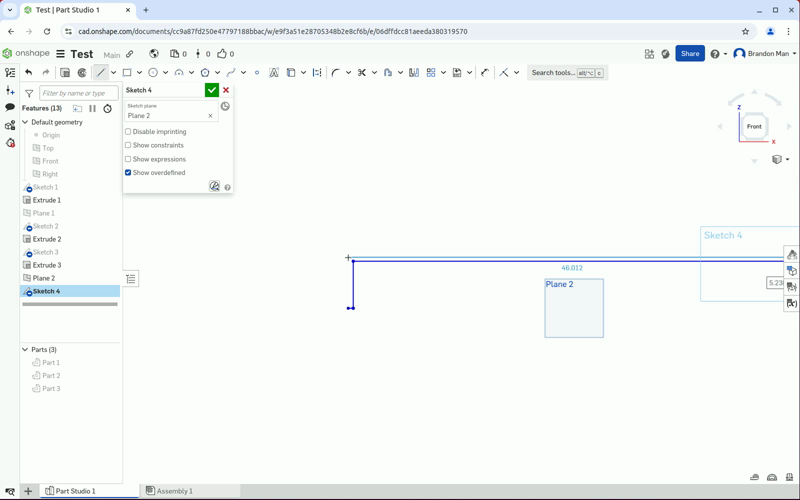
scroll(6)
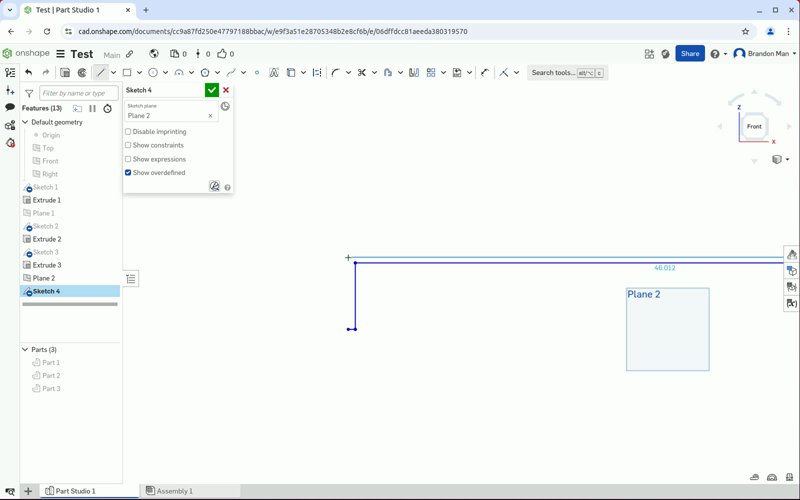
scroll(6)
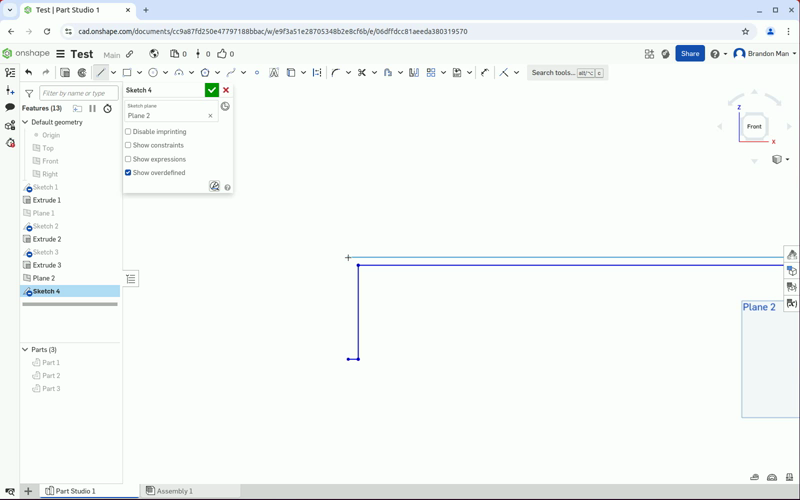
scroll(6)
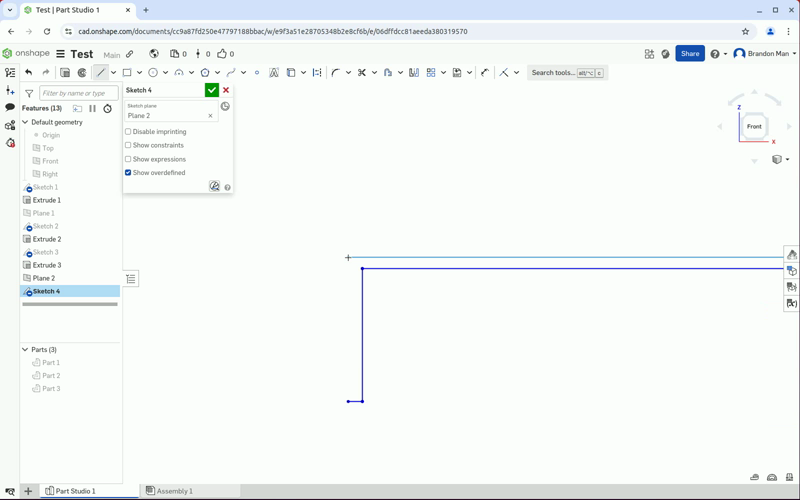
scroll(6)
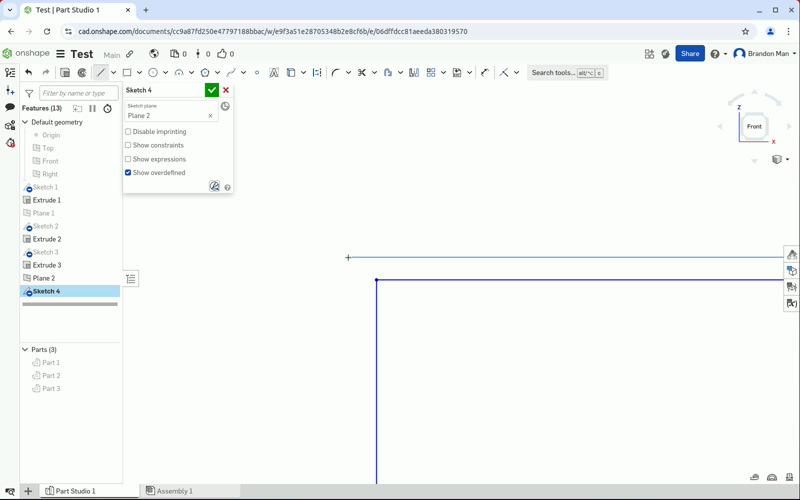
click(348, 257)
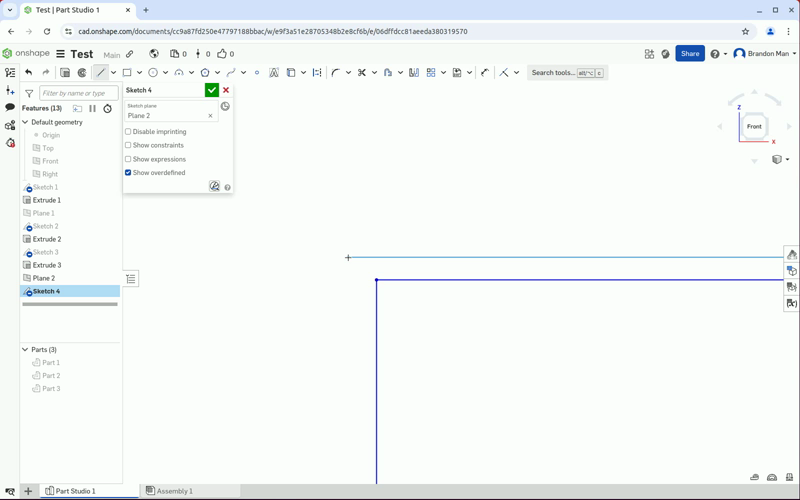
scroll(-6)
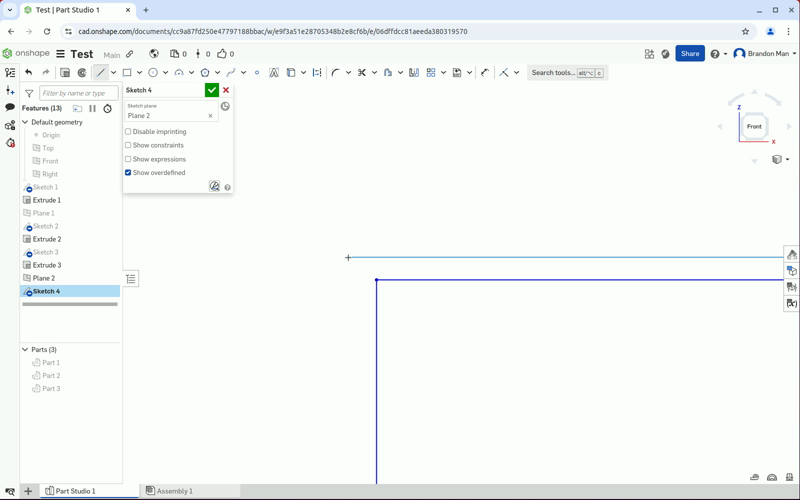
scroll(-6)
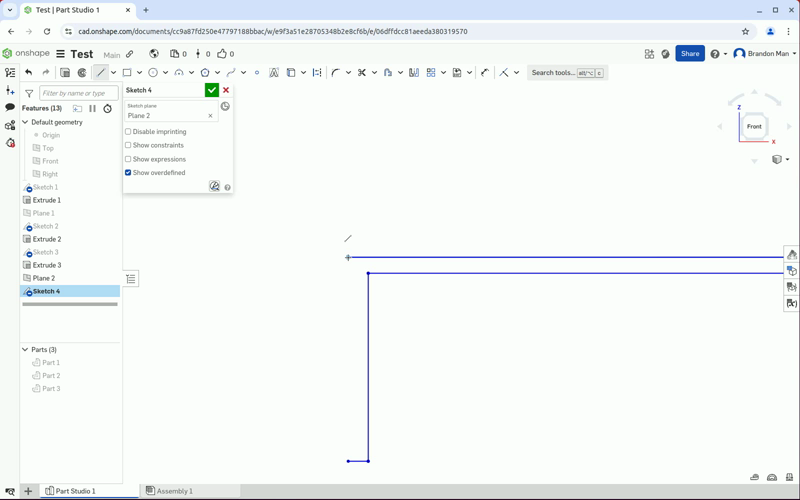
scroll(-6)
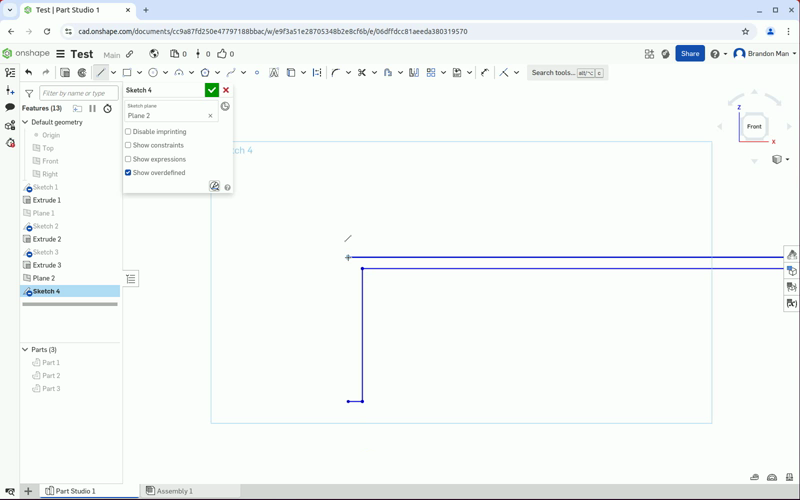
scroll(-6)
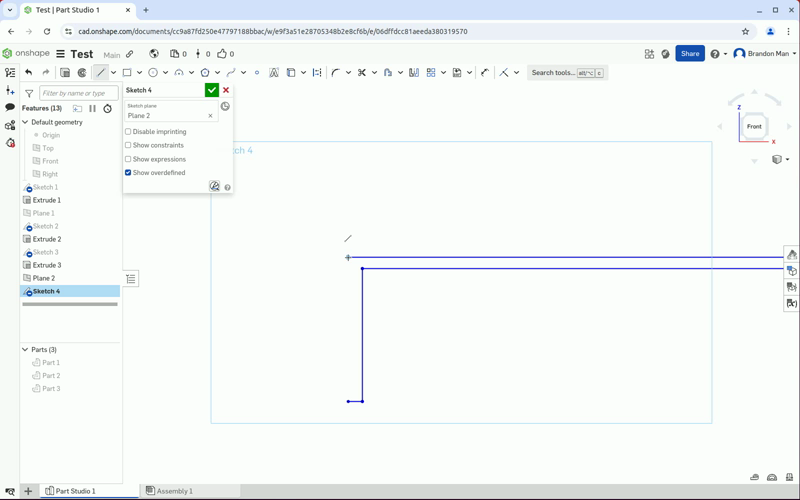
scroll(-6)
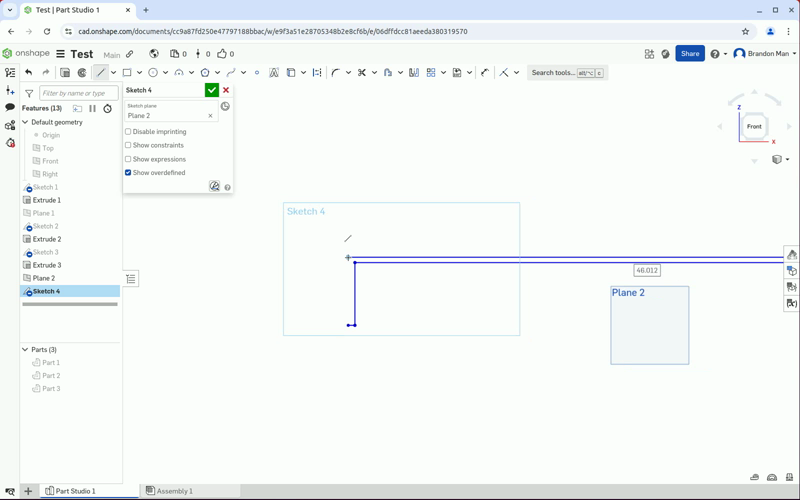
scroll(-6)
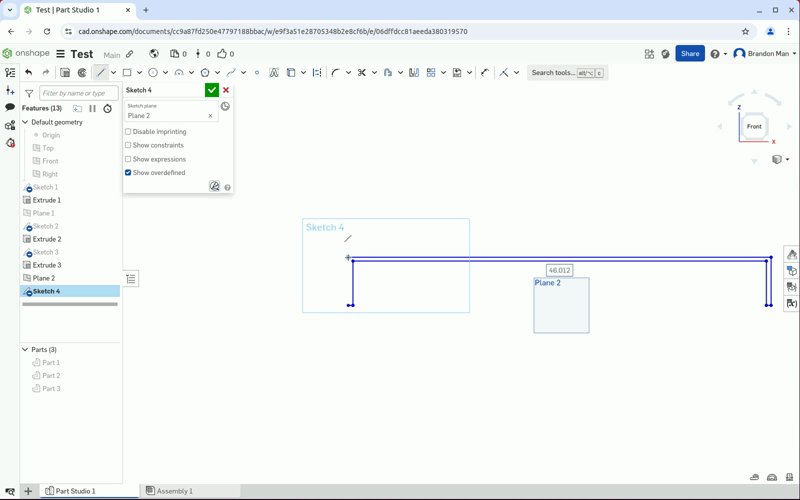
scroll(-6)
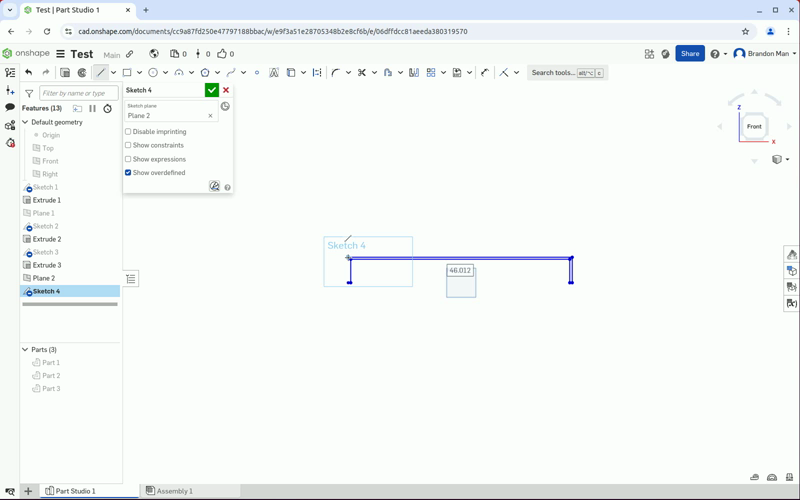
key_up(shift)
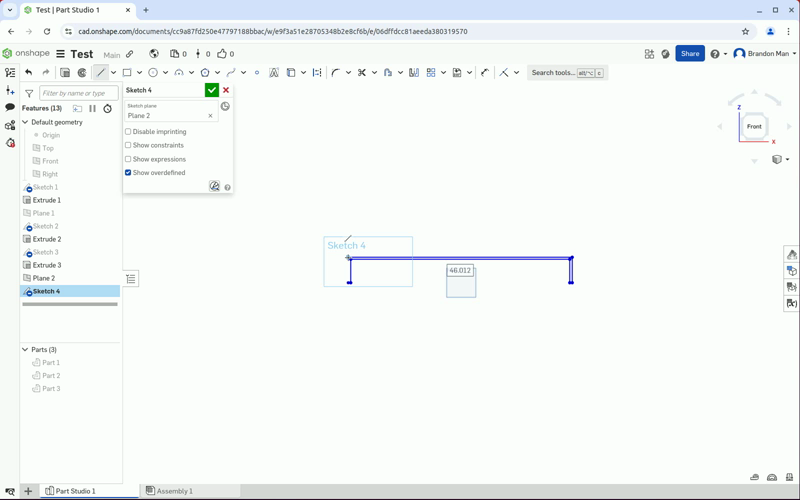
mouse_move(378, 257)
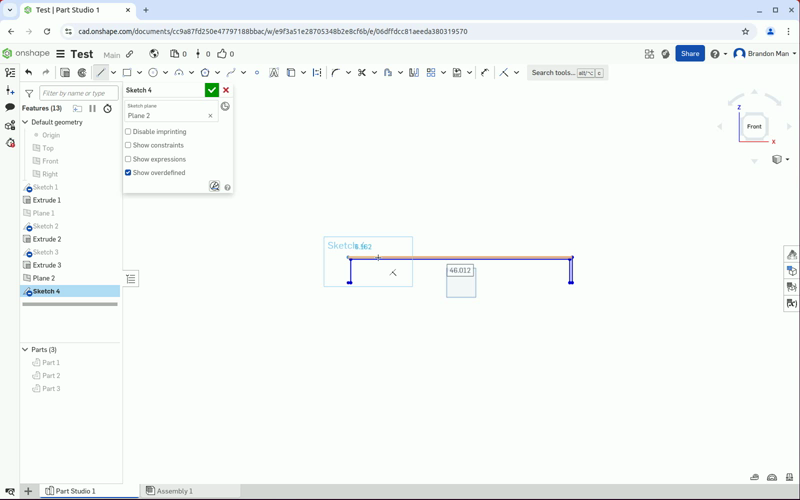
key_down(shift)
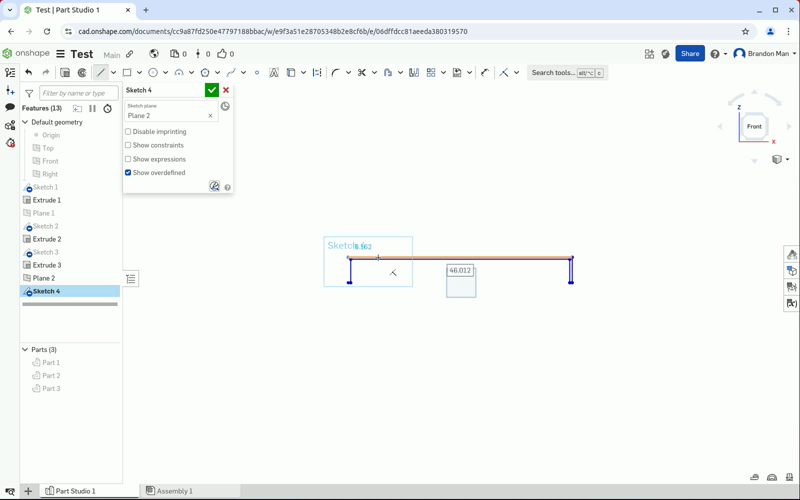
mouse_move(348, 282)
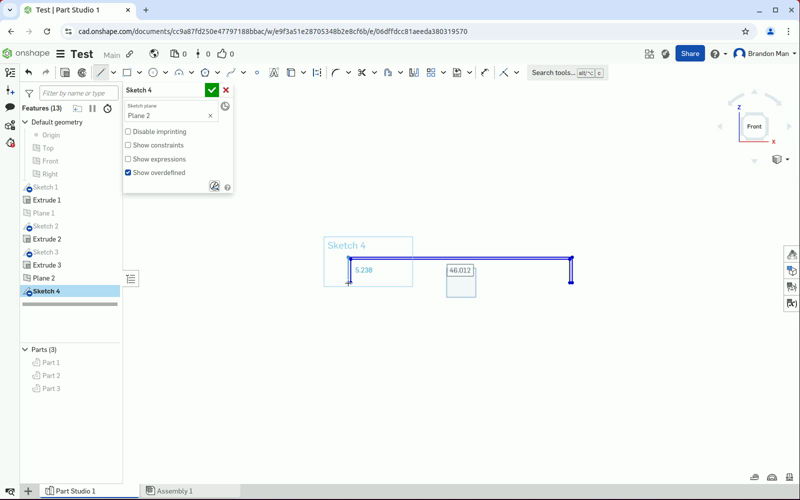
scroll(6)
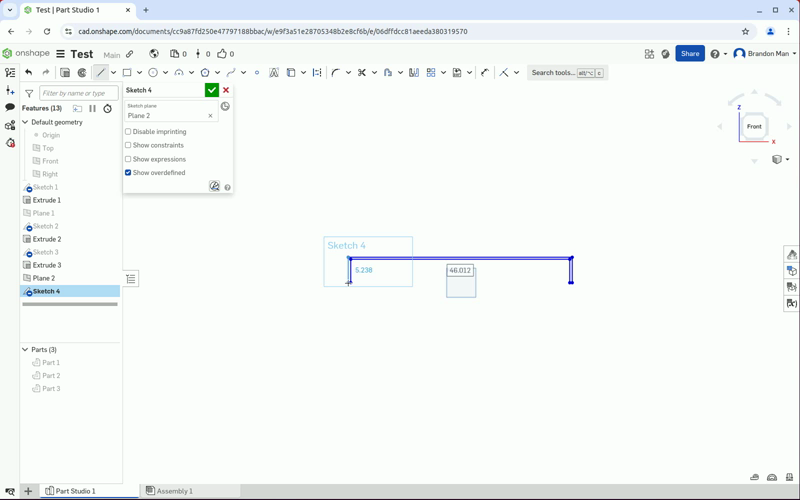
scroll(6)
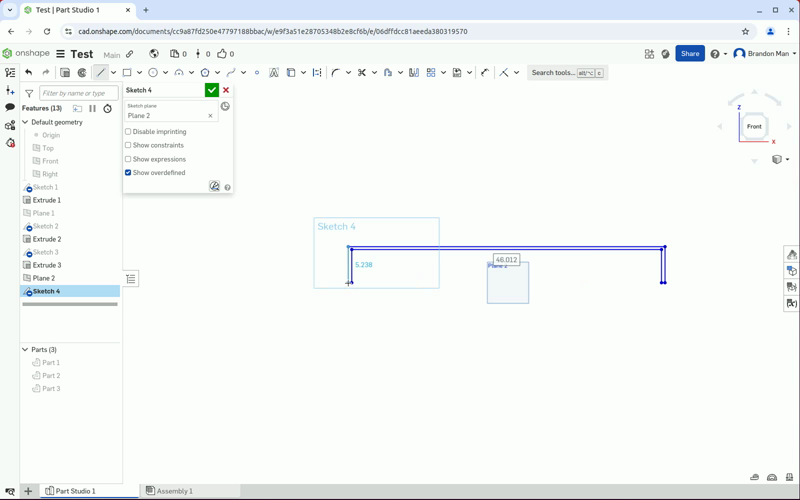
scroll(6)
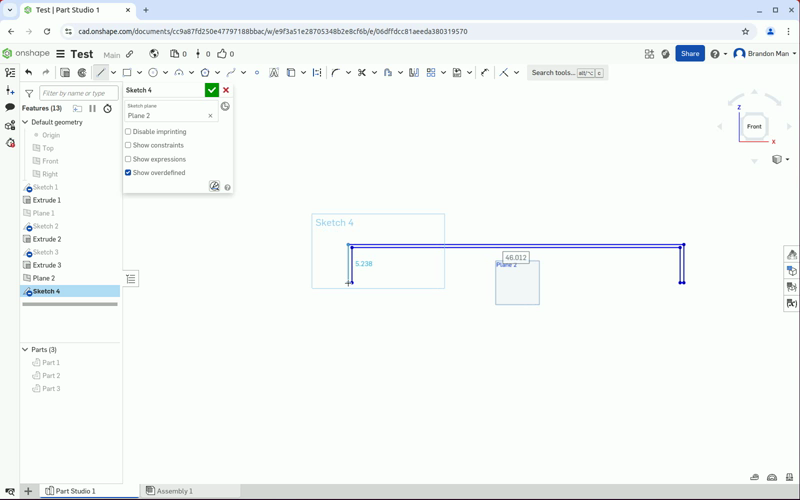
scroll(6)
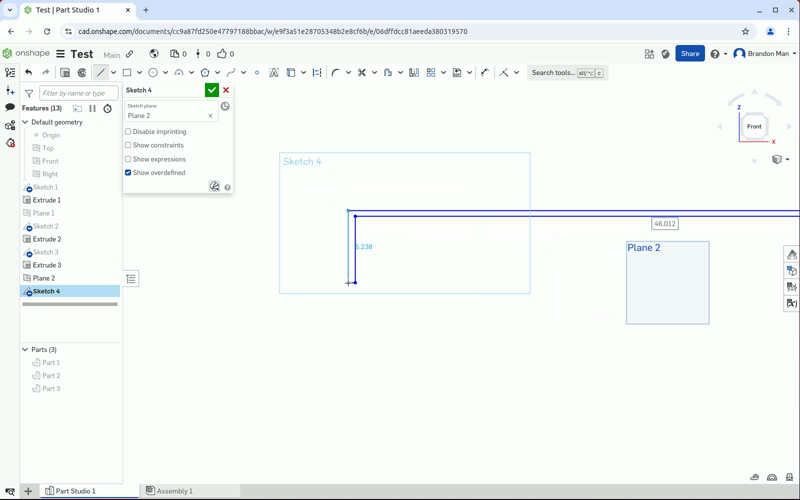
scroll(6)
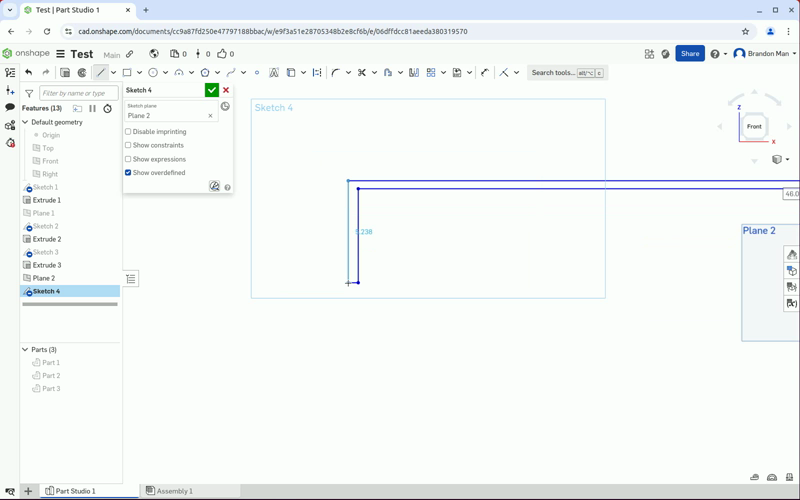
scroll(6)
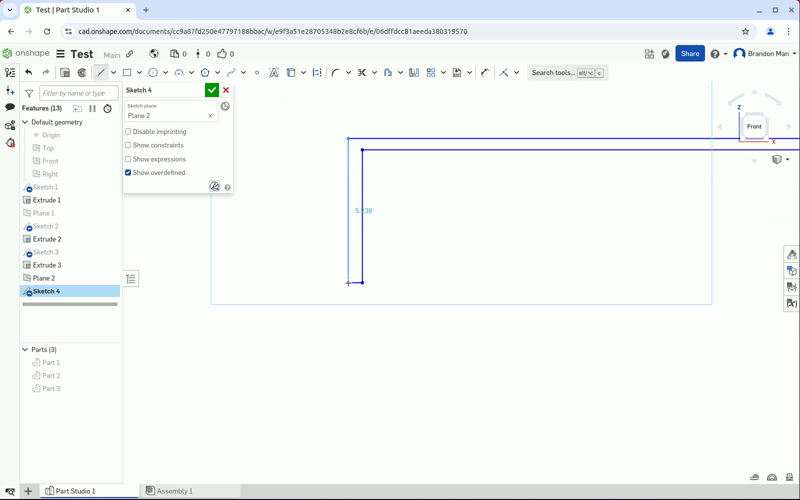
scroll(6)
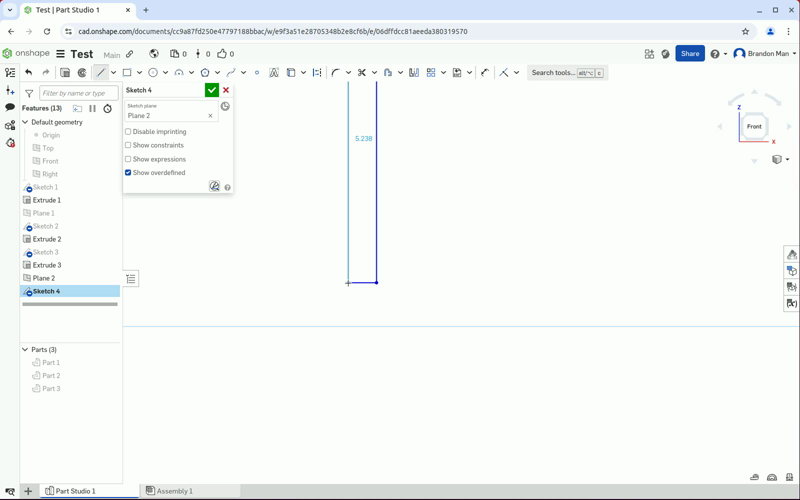
key_up(shift)
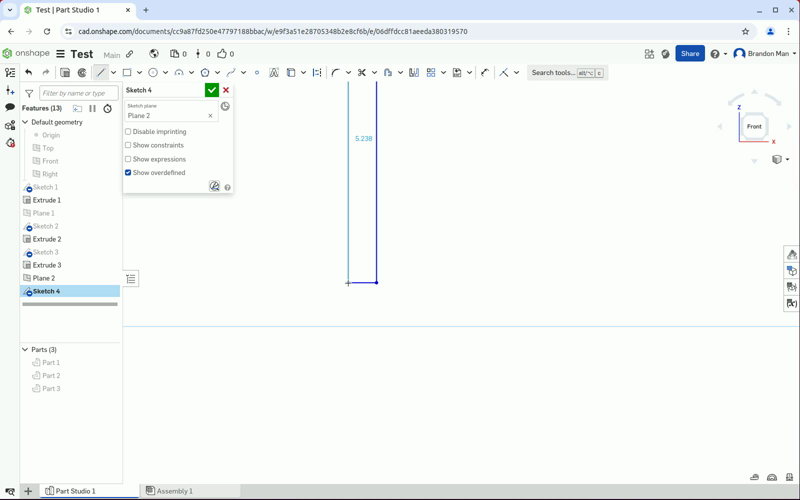
click(348, 282)
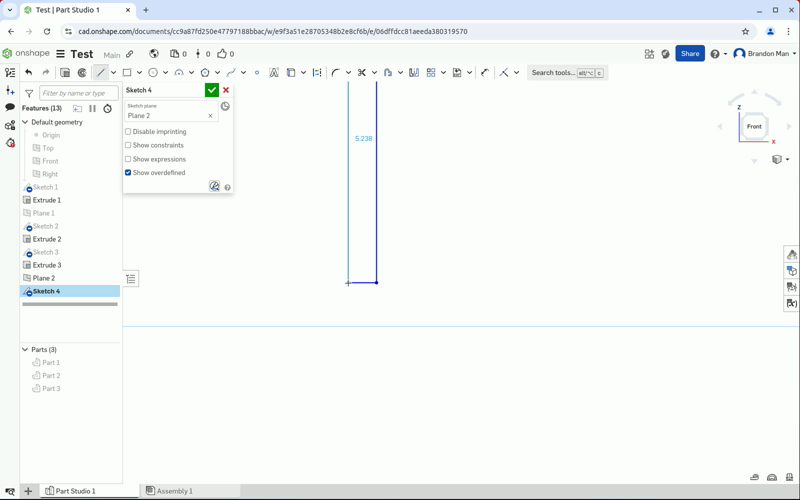
scroll(-6)
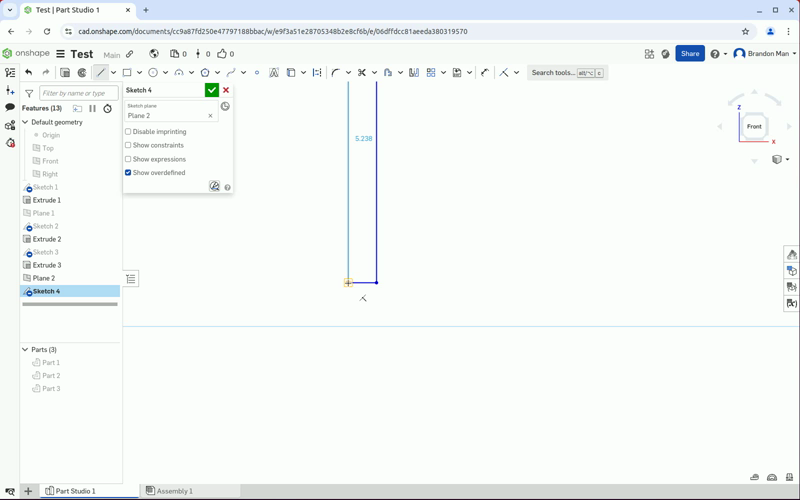
scroll(-6)
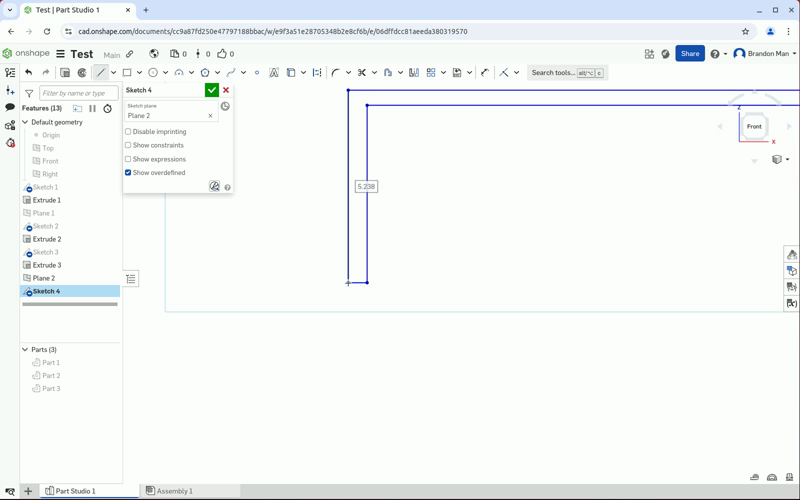
scroll(-6)
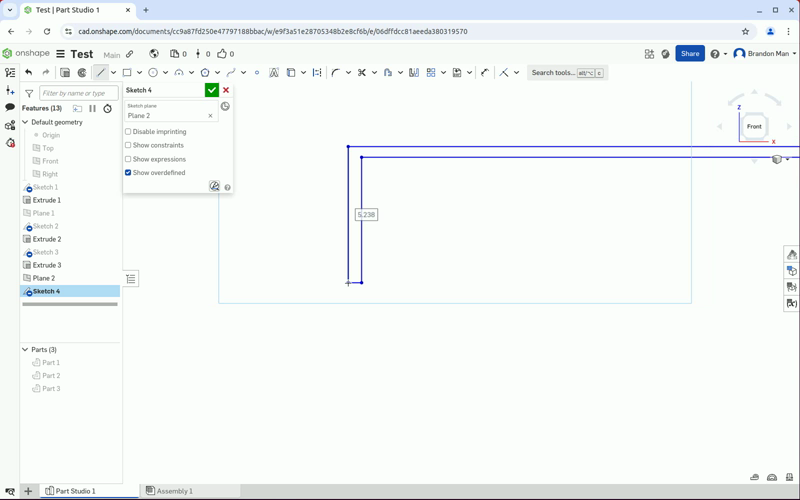
scroll(-6)
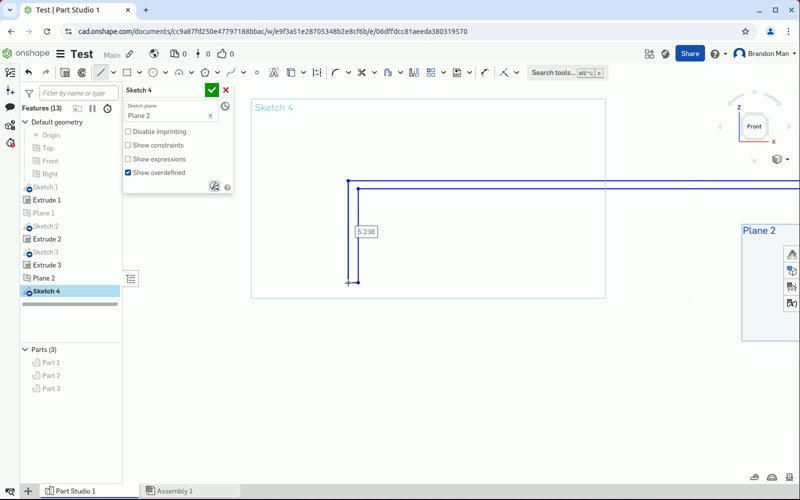
scroll(-6)
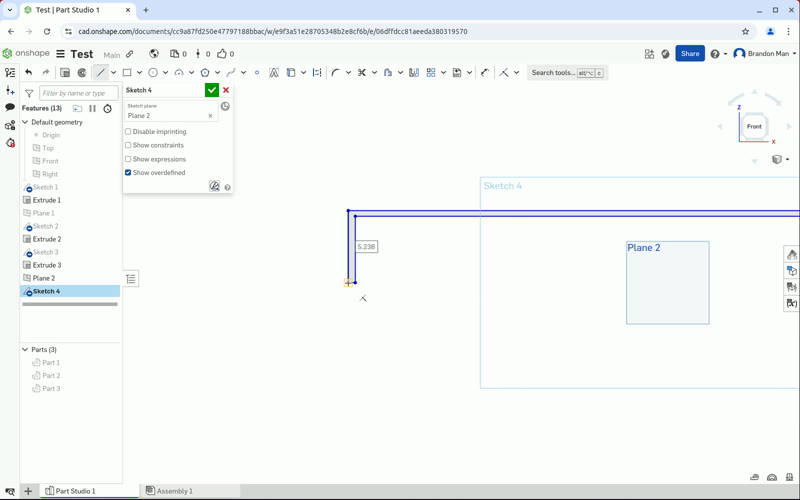
scroll(-6)
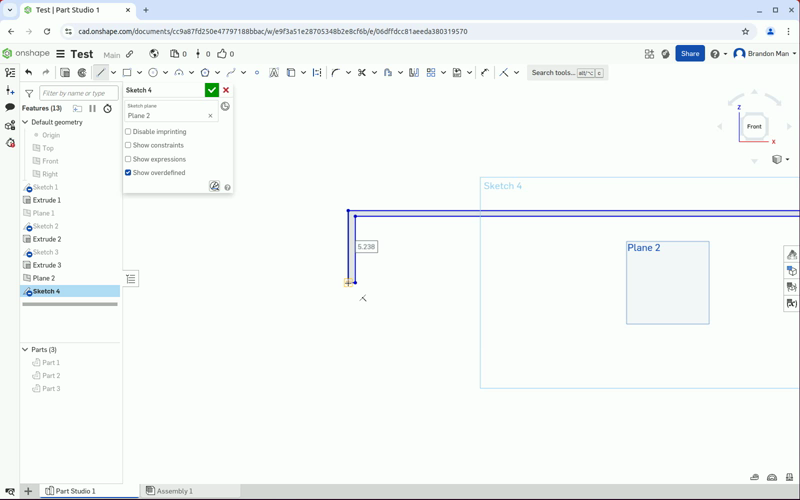
scroll(-6)
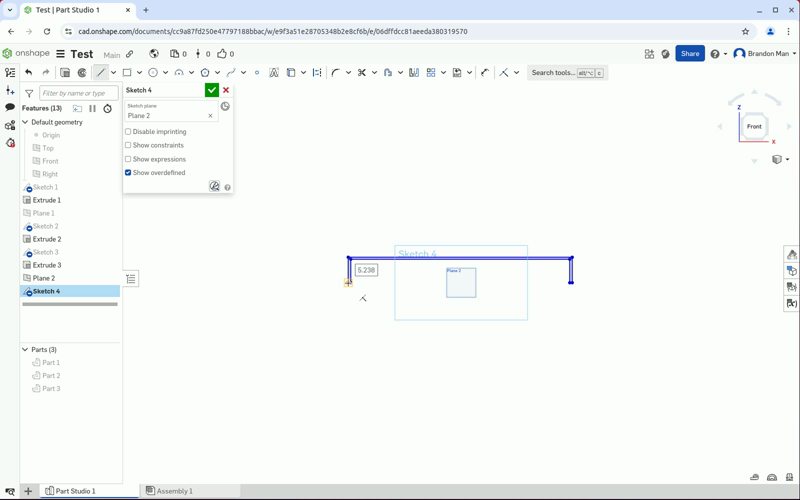
key(esc)
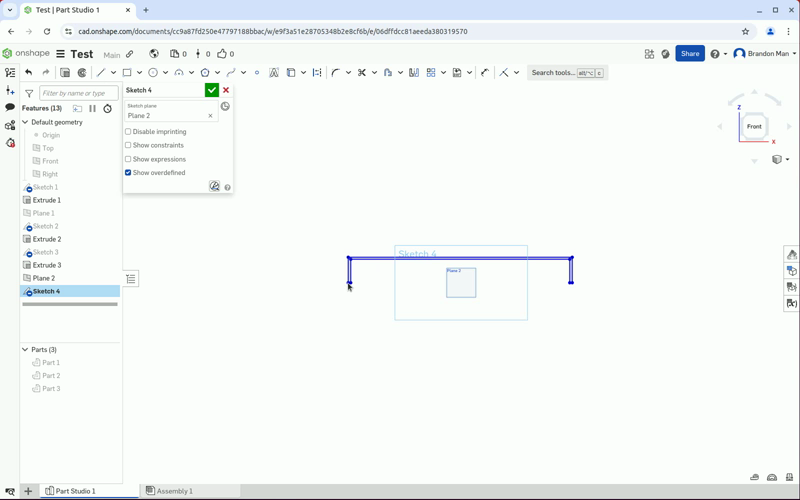
mouse_move(481, 258)
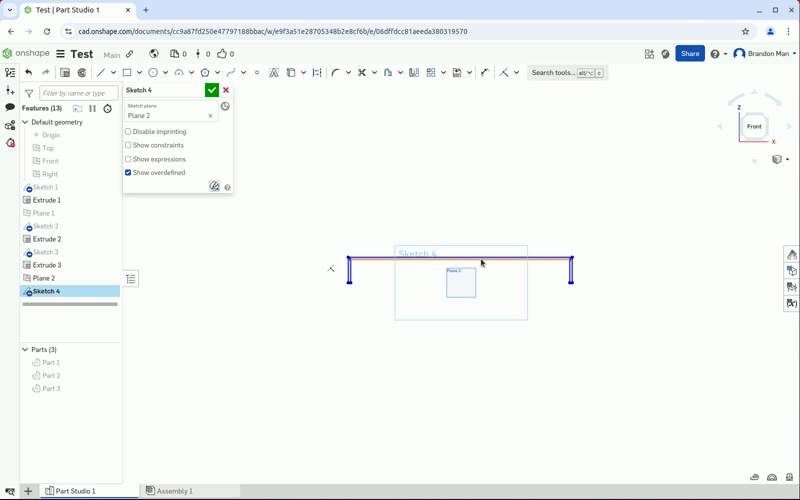
scroll(6)
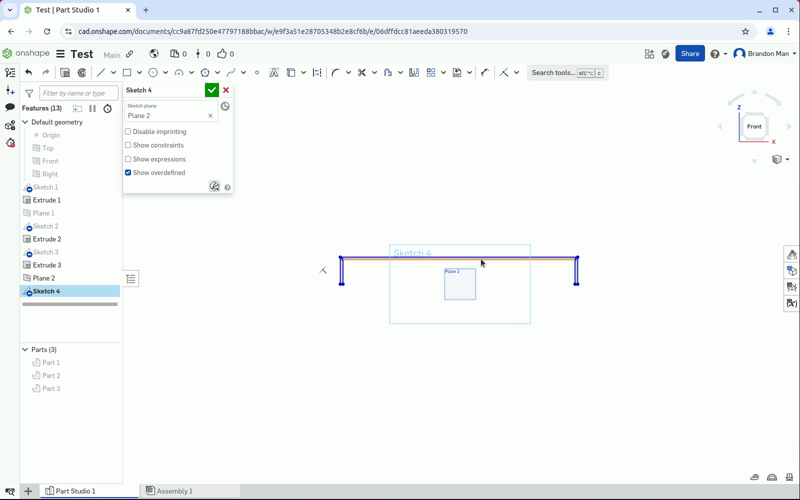
scroll(6)
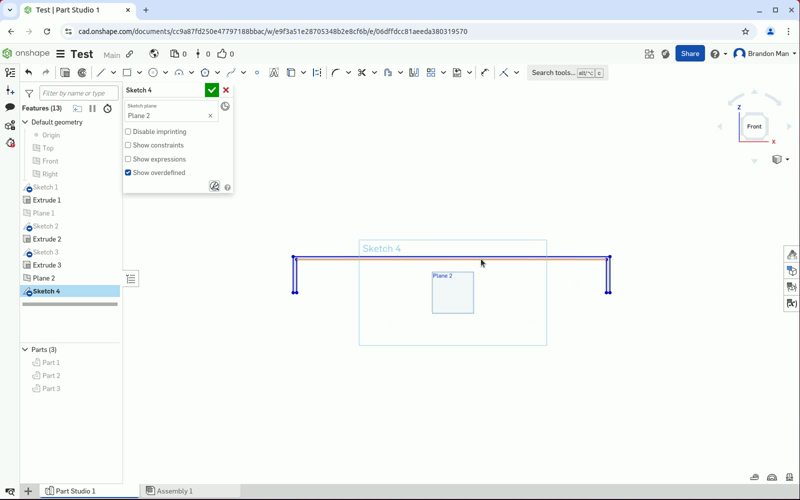
scroll(6)
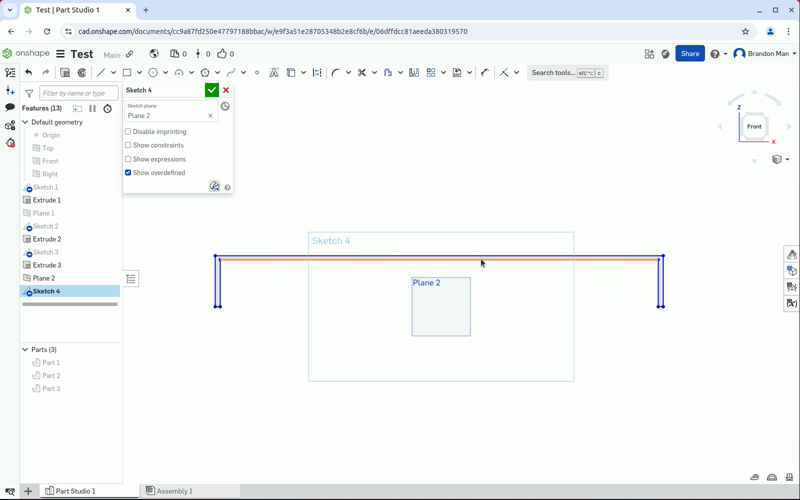
scroll(6)
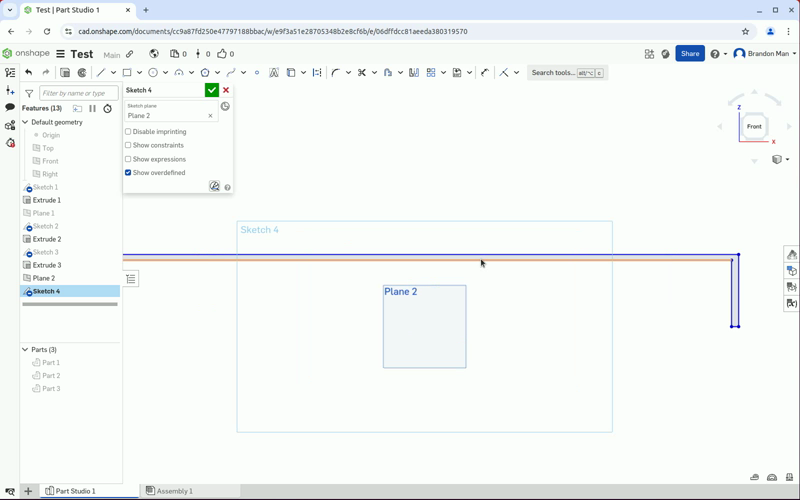
scroll(6)
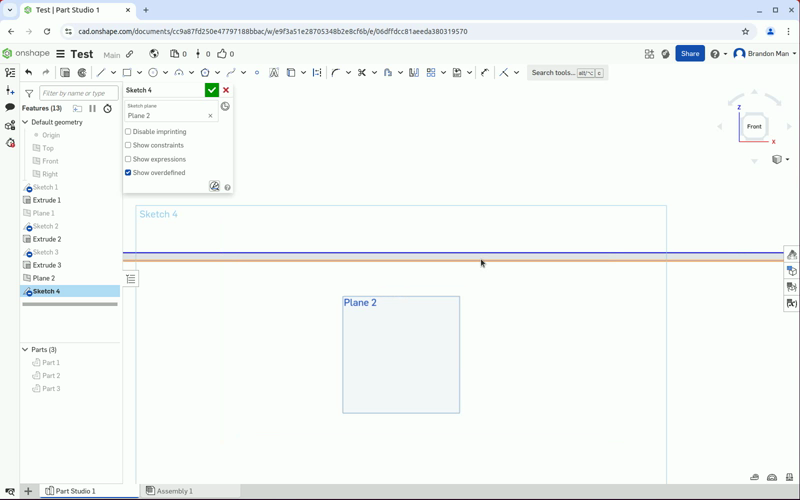
scroll(6)
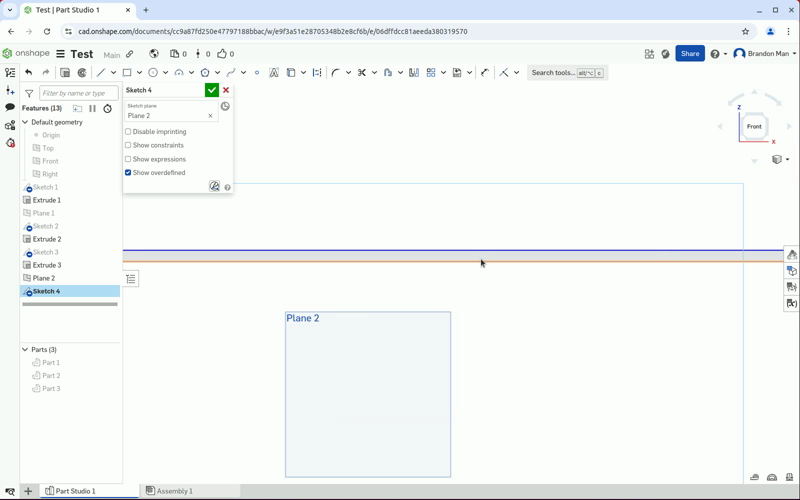
scroll(6)
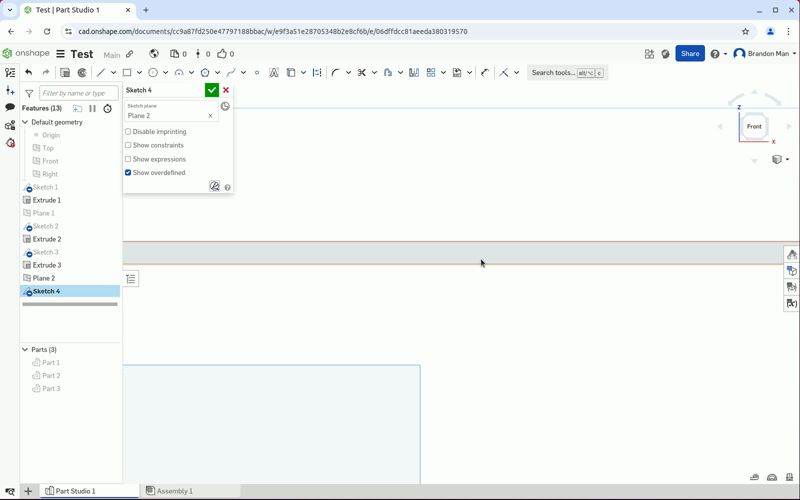
click(481, 258)
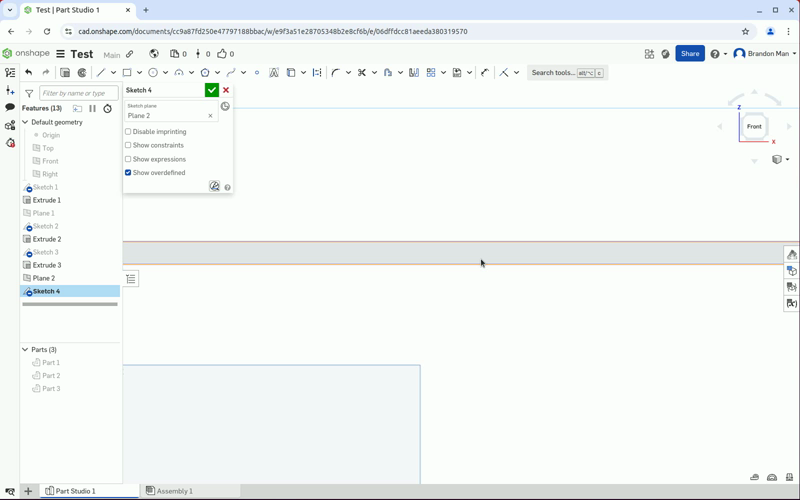
scroll(-6)
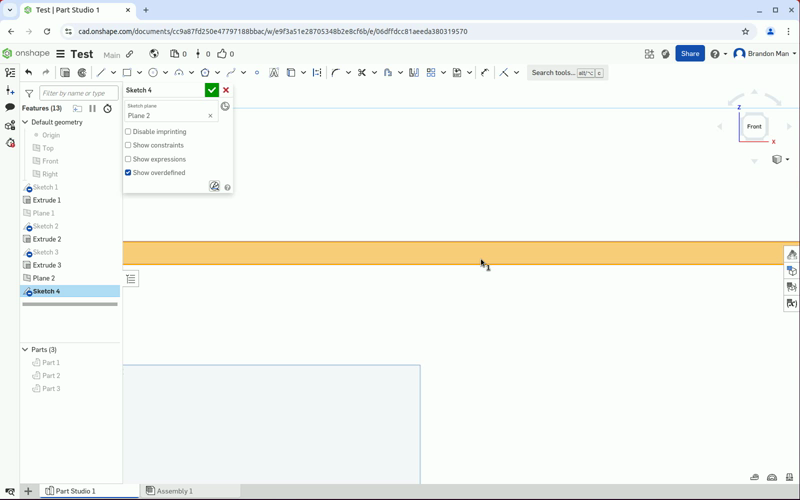
scroll(-6)
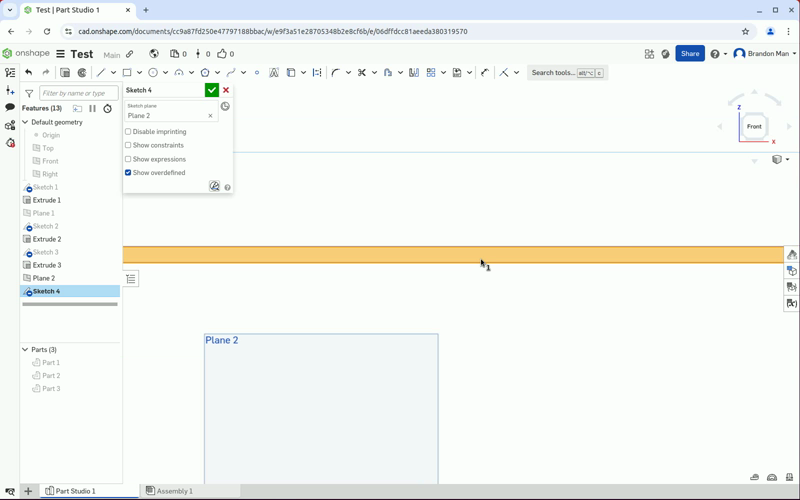
scroll(-6)
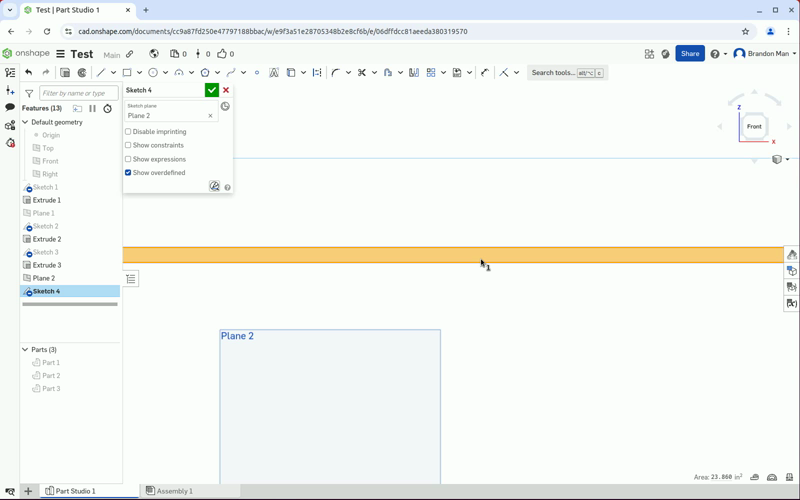
scroll(-6)
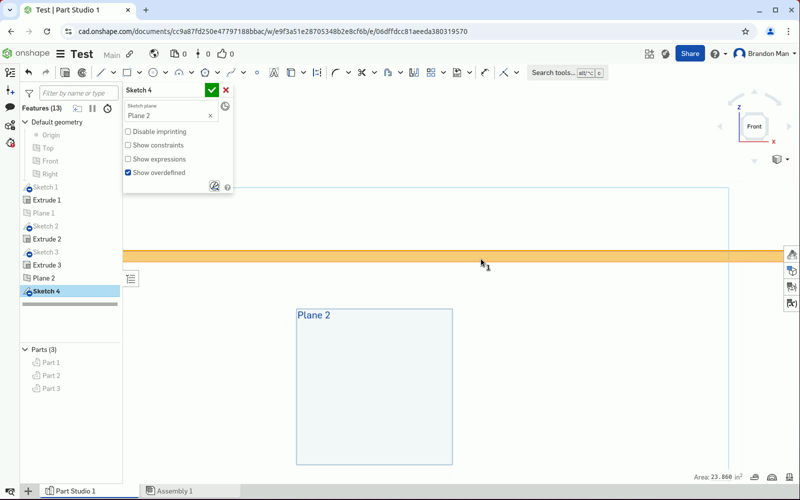
scroll(-6)
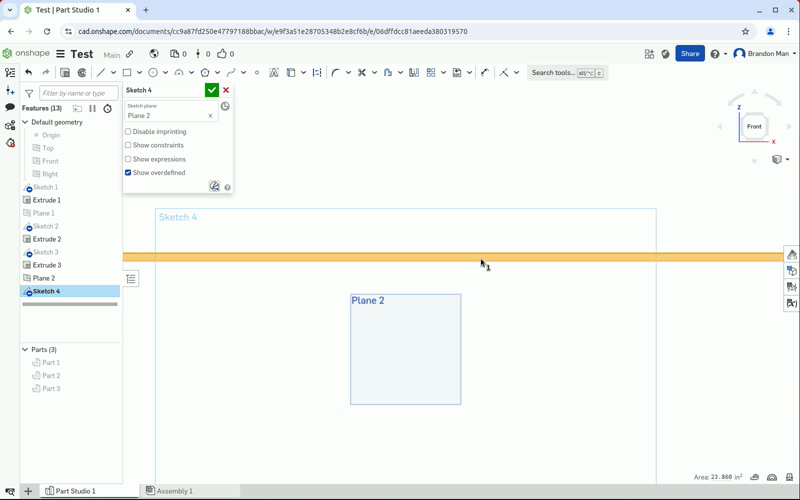
scroll(-6)
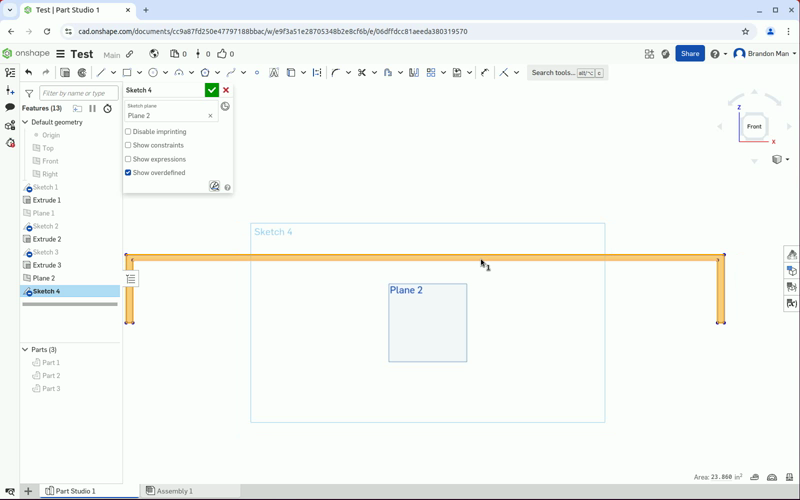
scroll(-6)
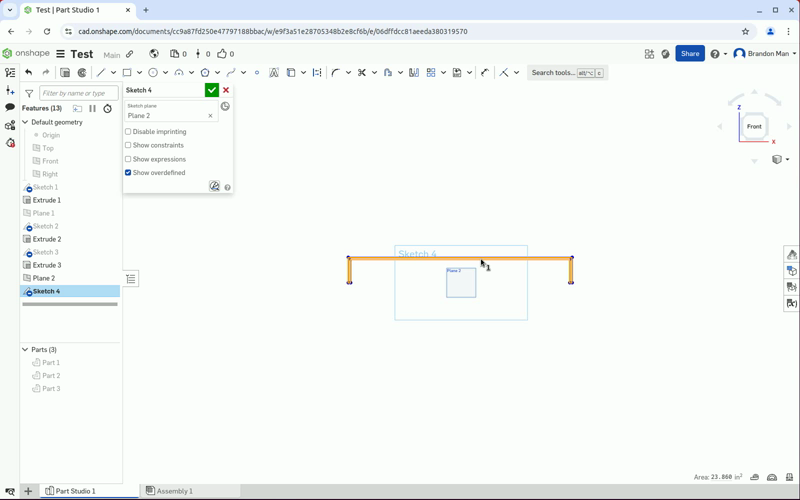
mouse_move(73, 352)
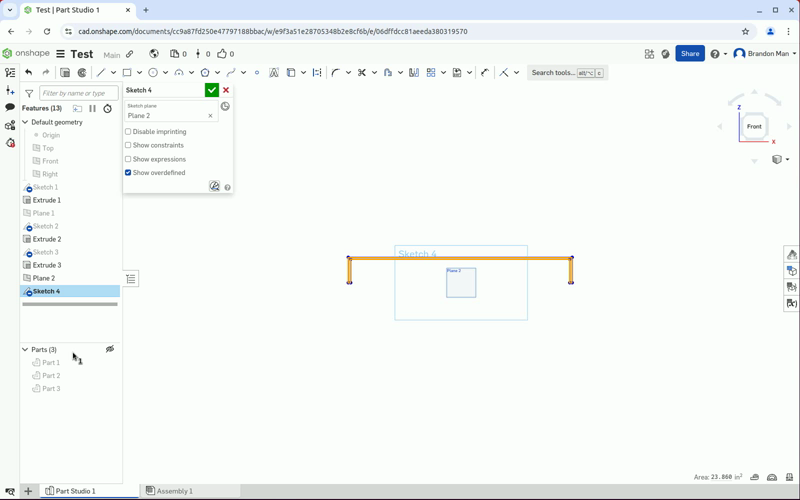
key(shift+y)
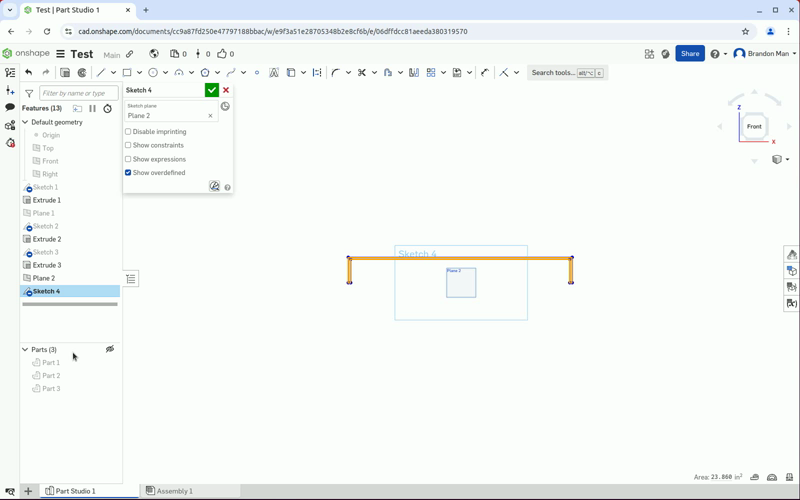
key(shift+e)
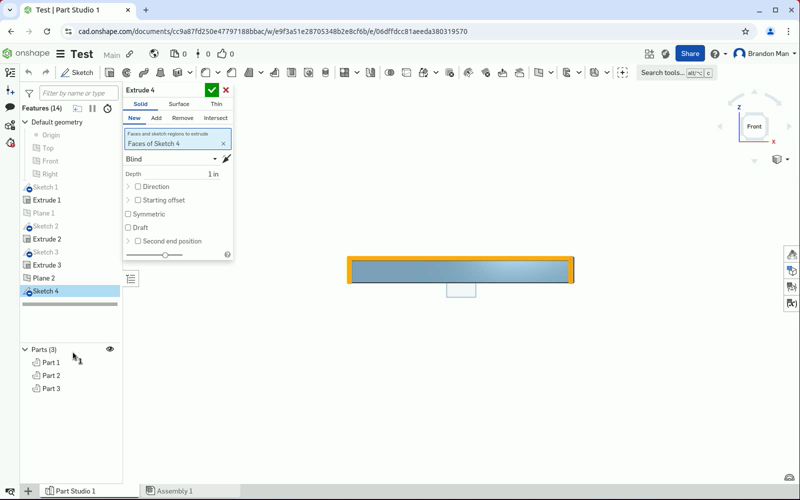
mouse_move(143, 106)
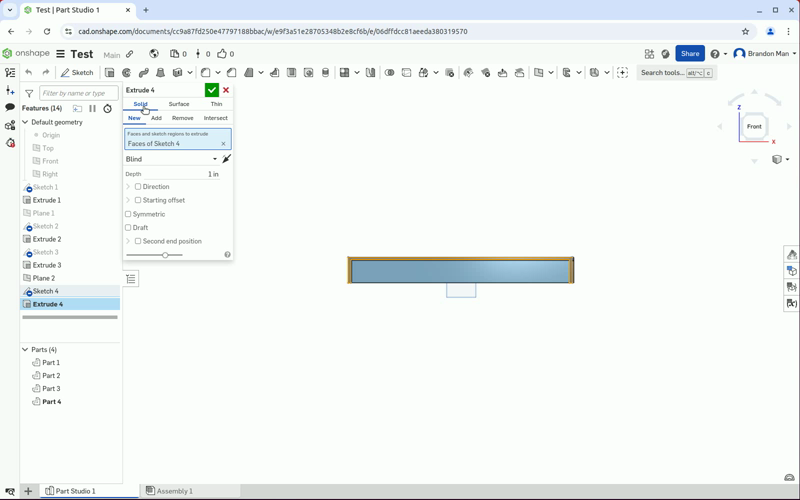
click(143, 106)
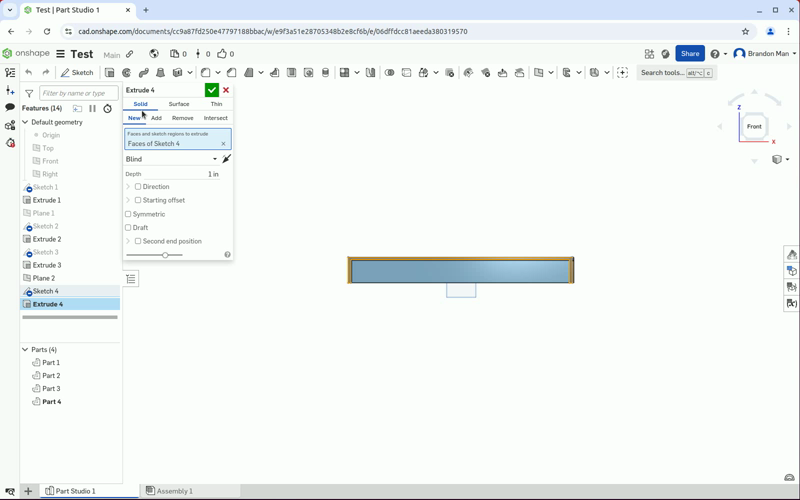
mouse_move(137, 120)
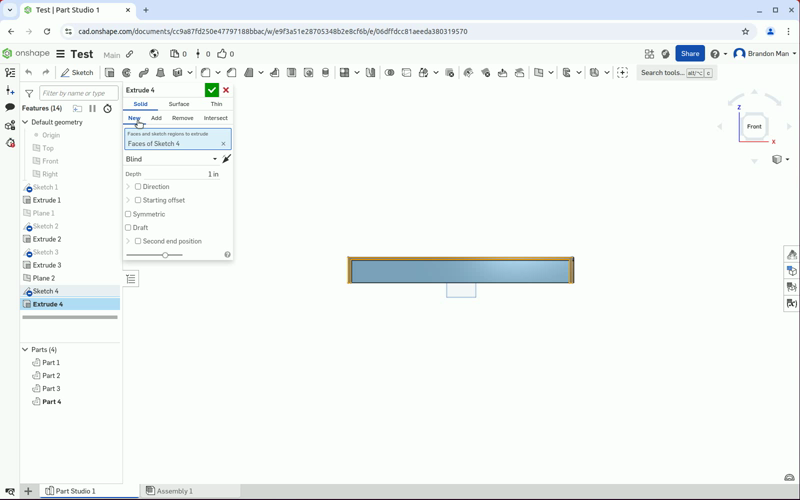
click(137, 120)
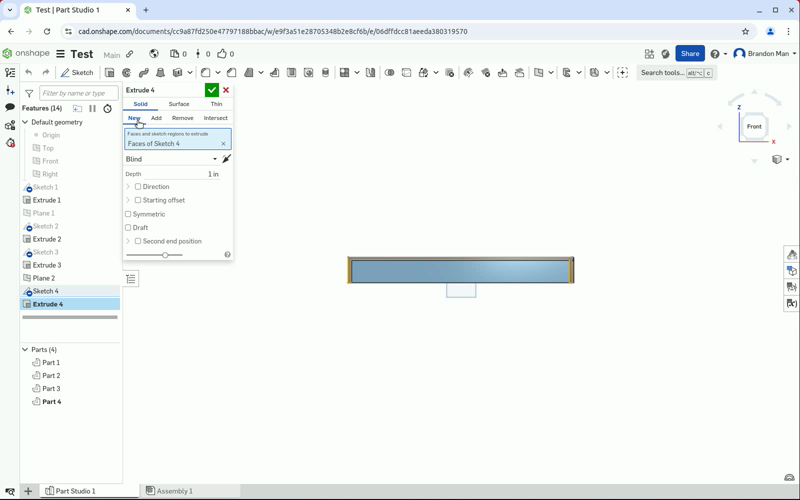
key(tab, 4)
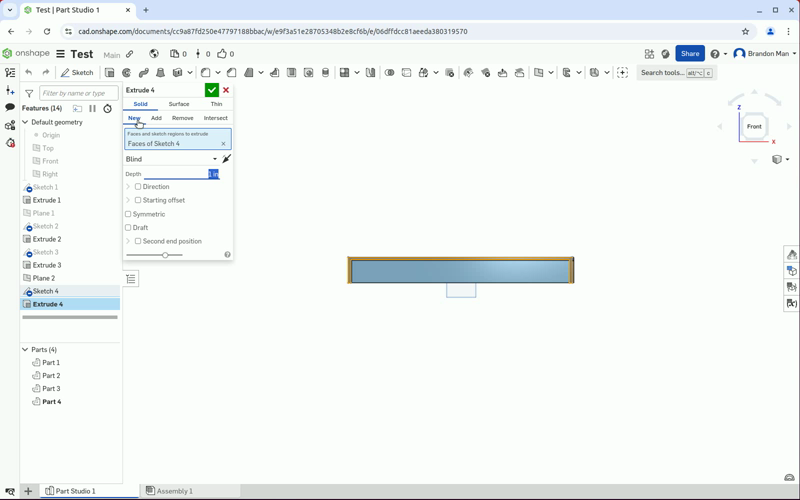
text(0.722)
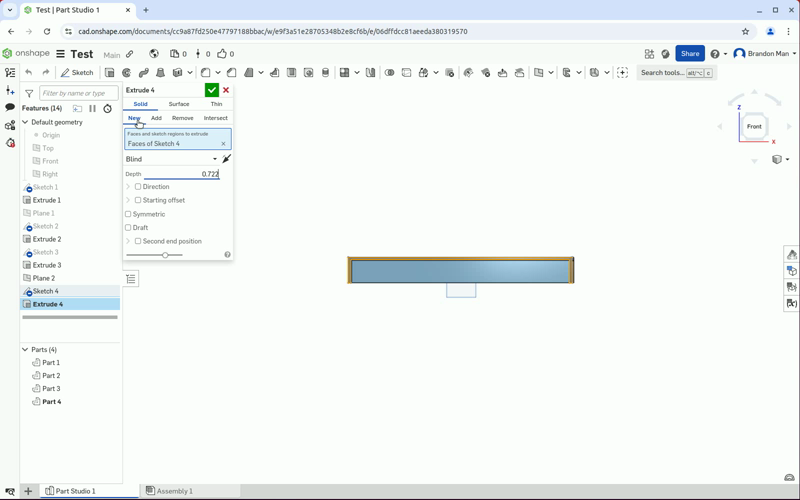
key(enter)
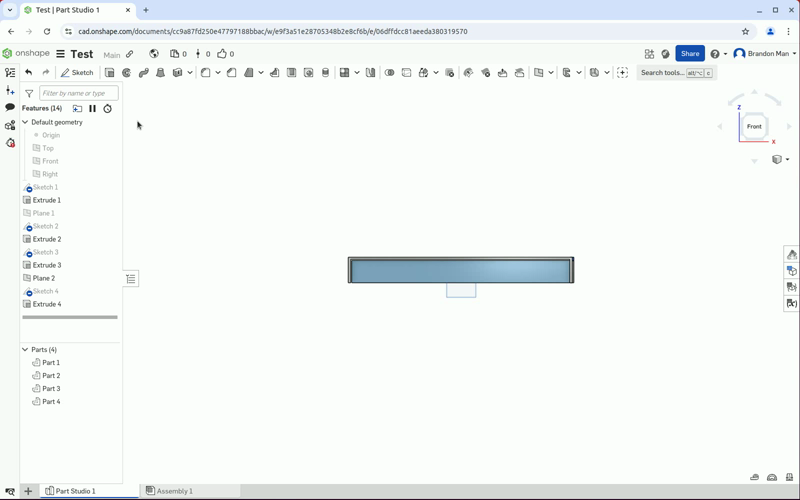
key(shift+h)
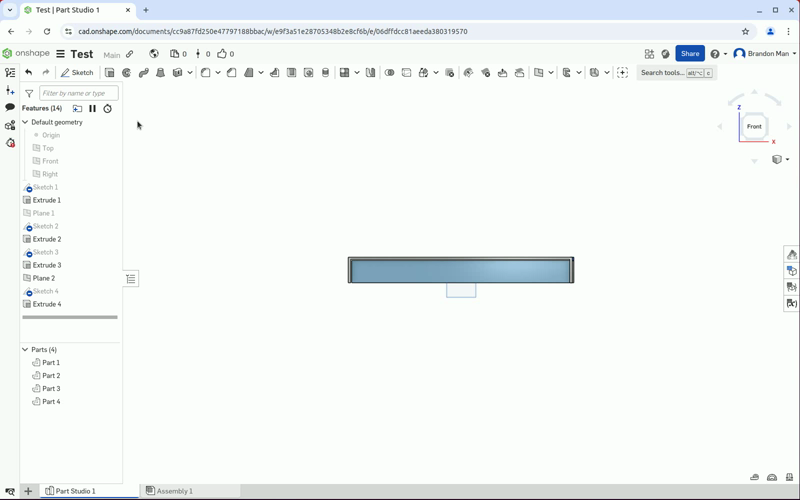
key(shift+h)
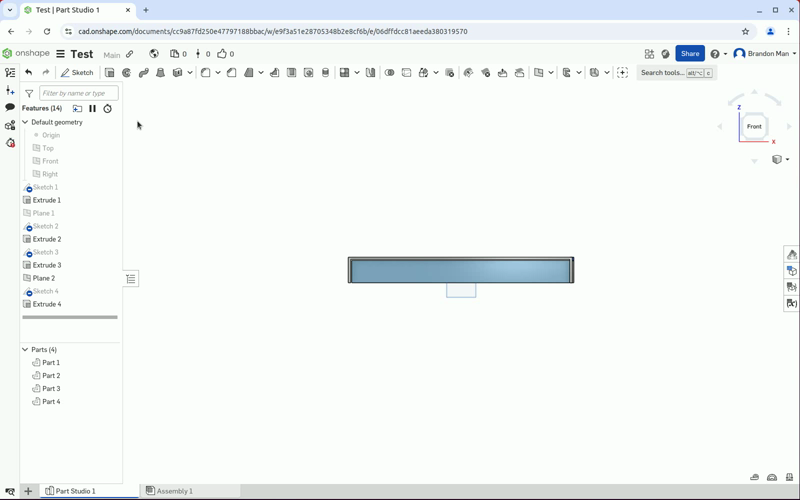
mouse_move(73, 189)
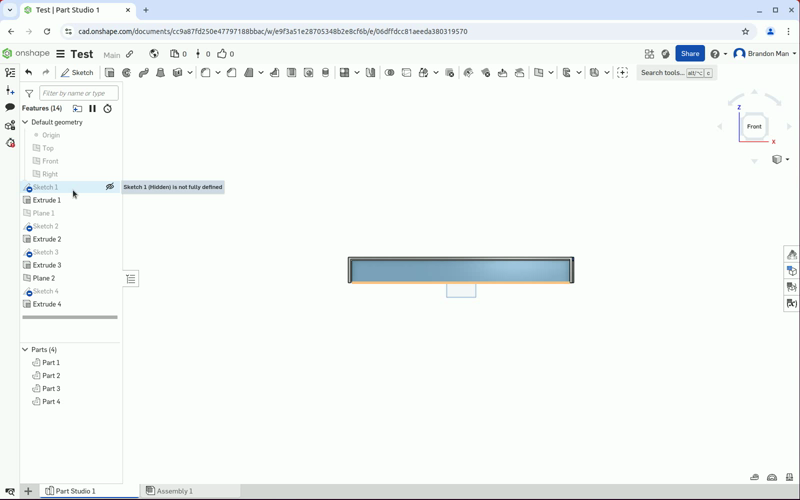
click(73, 189)
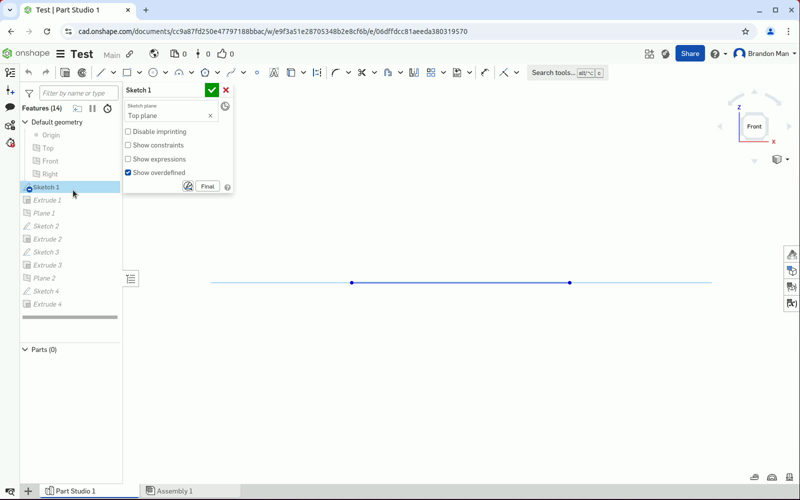
mouse_move(229, 92)
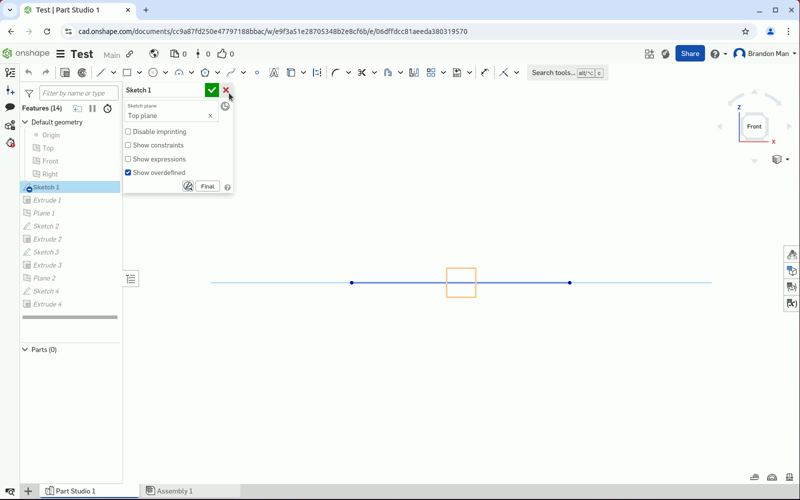
click(229, 92)
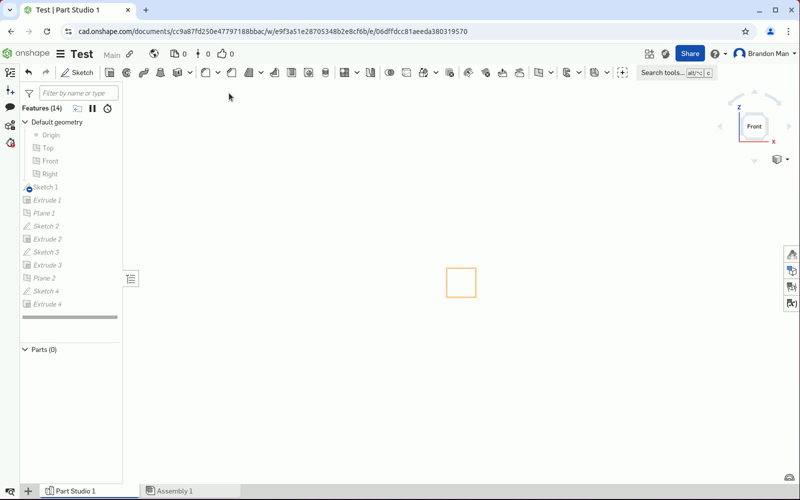
key(shift+s)
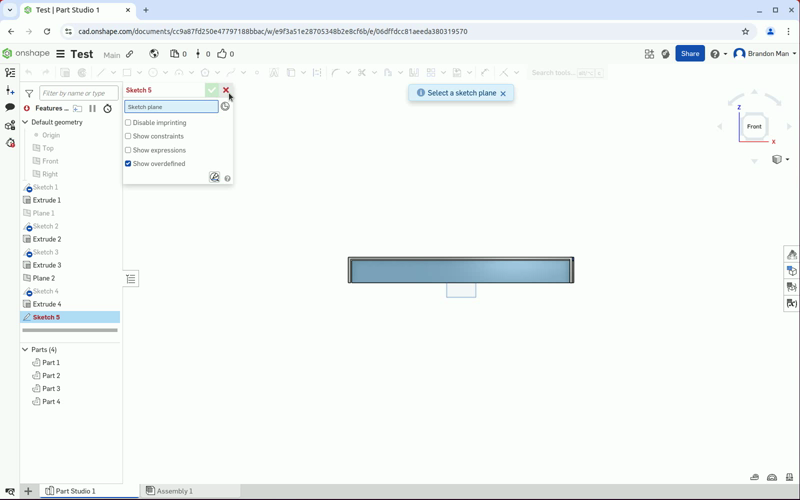
mouse_move(73, 280)
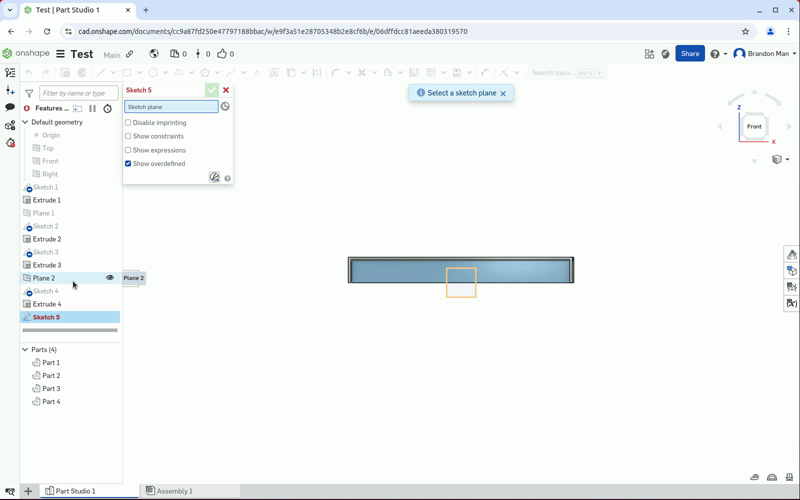
click(73, 280)
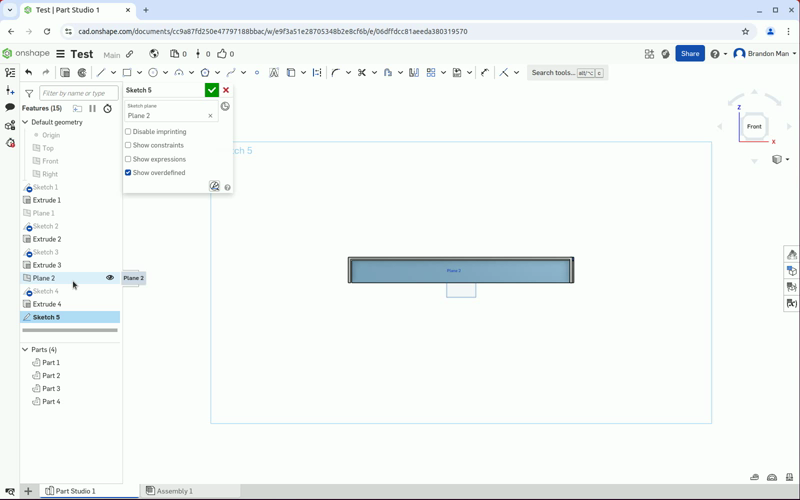
mouse_move(73, 352)
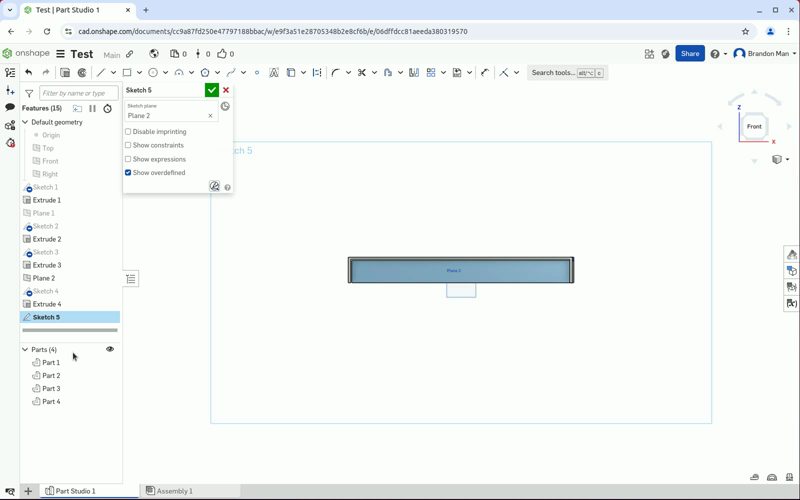
key(y)
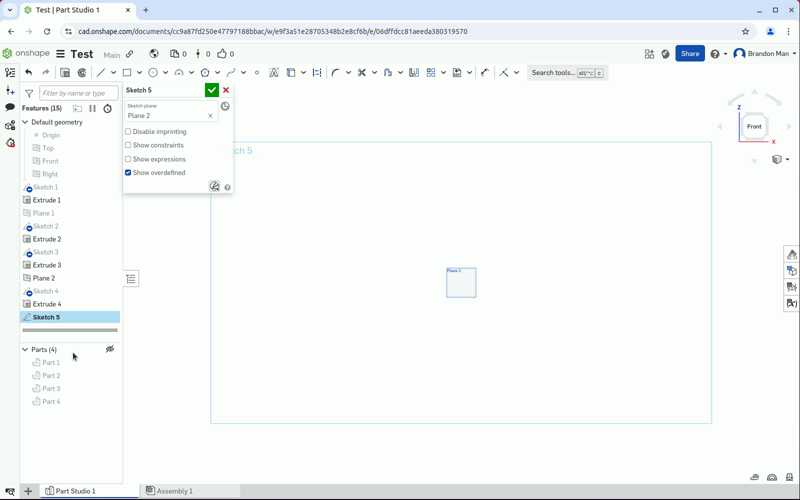
key(l)
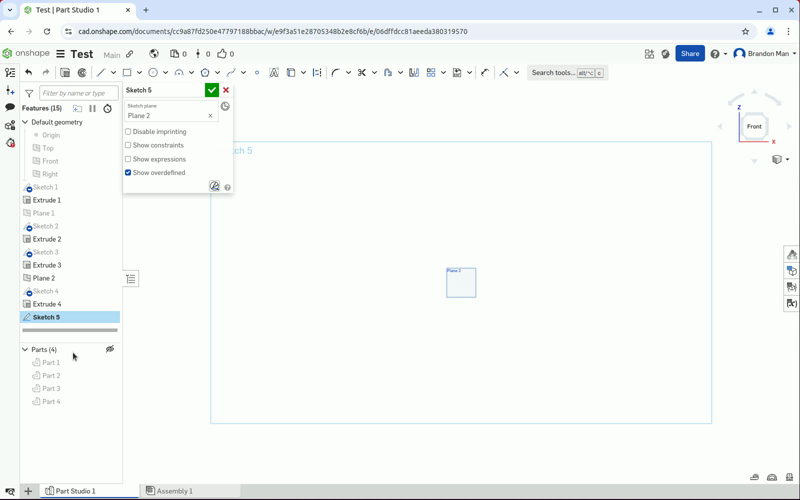
key_down(shift)
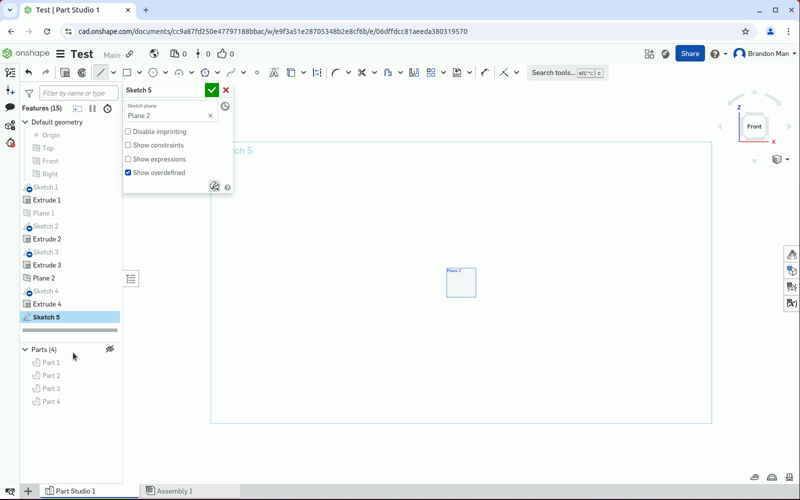
mouse_move(351, 282)
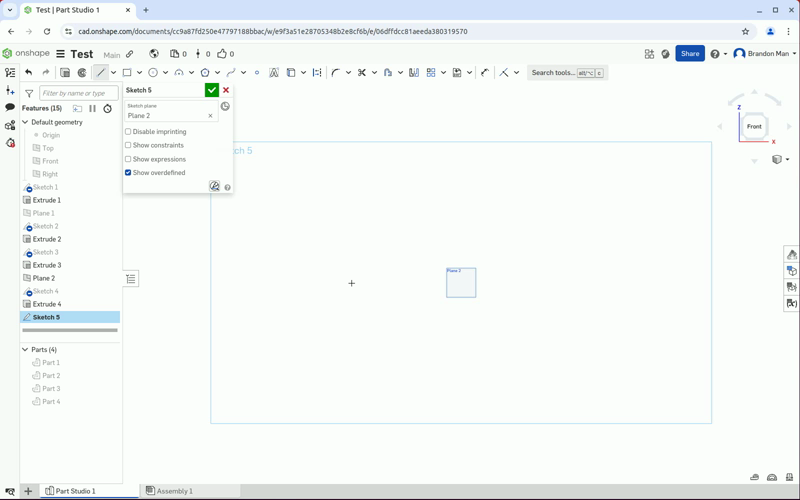
click(351, 282)
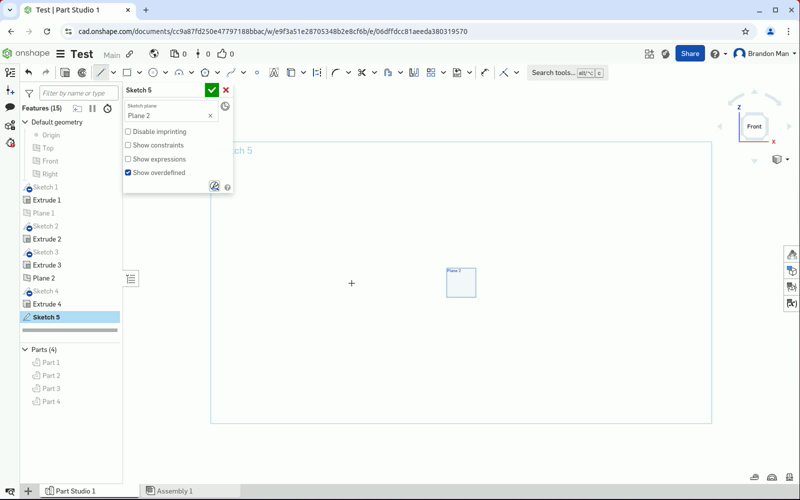
key_up(shift)
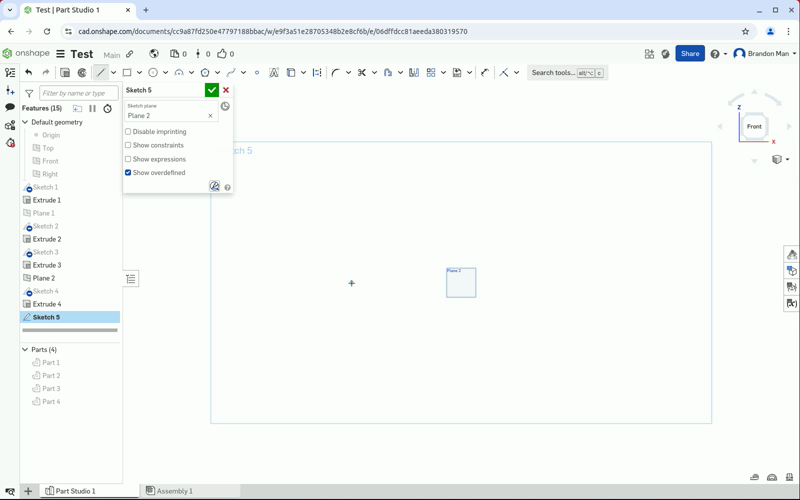
key_down(shift)
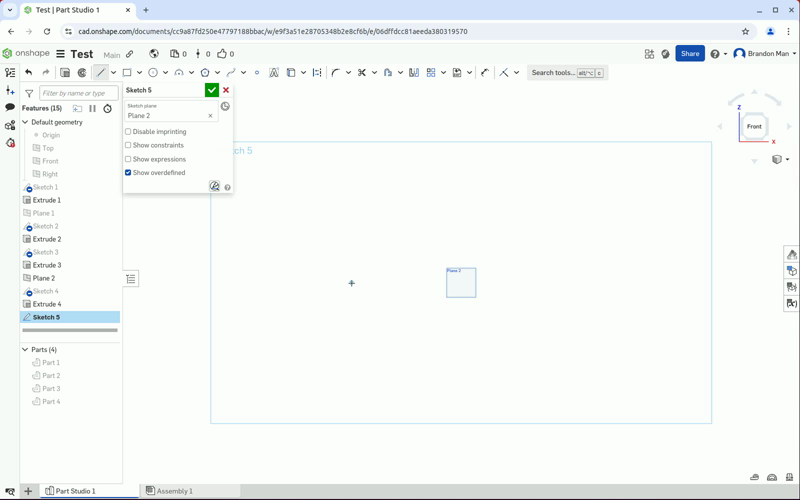
mouse_move(569, 282)
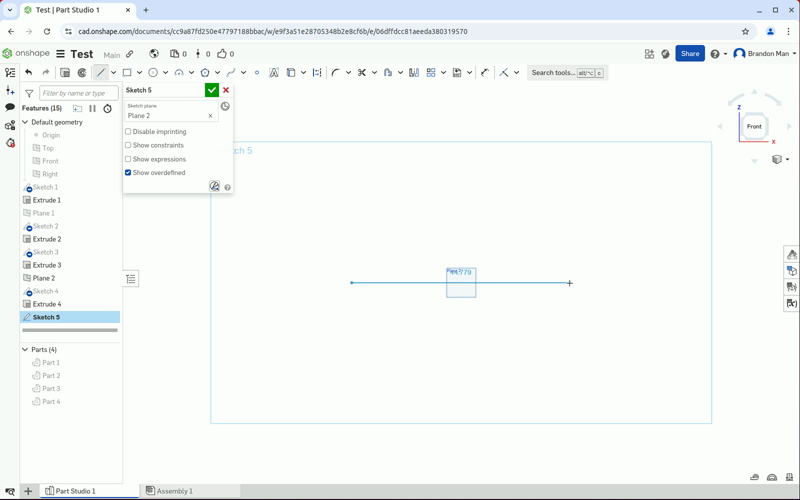
click(569, 282)
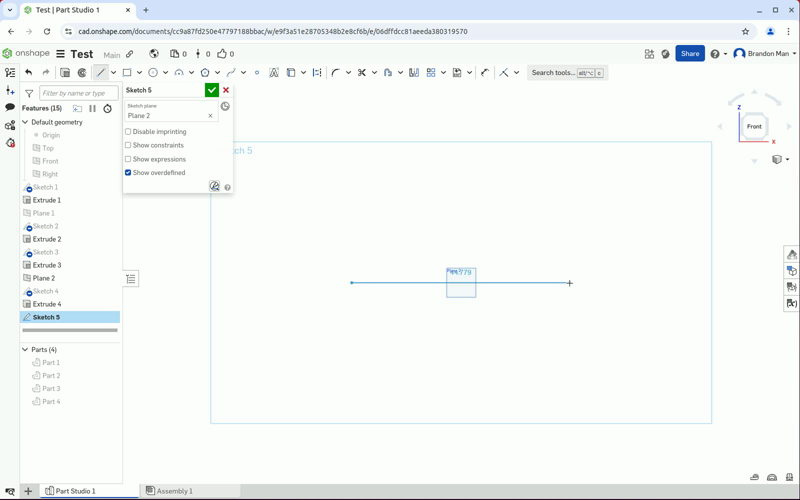
key_up(shift)
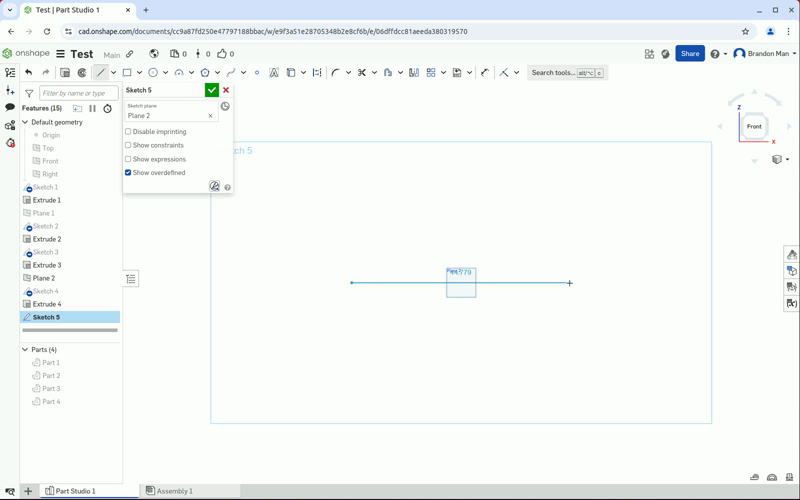
key_down(shift)
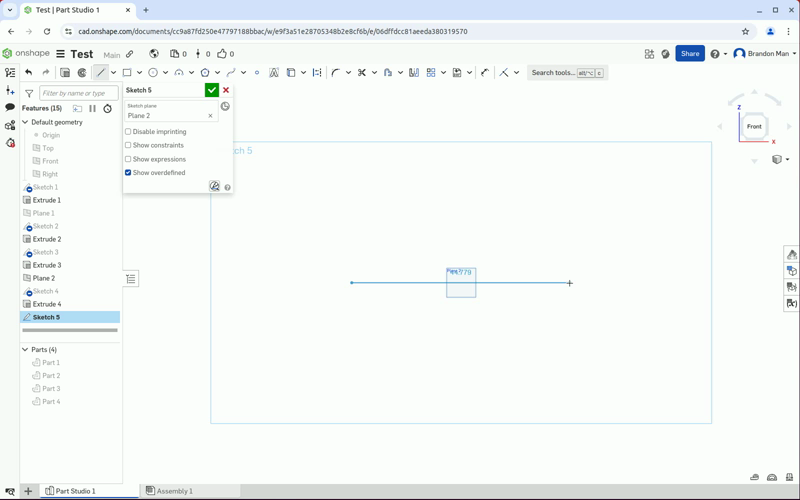
mouse_move(589, 282)
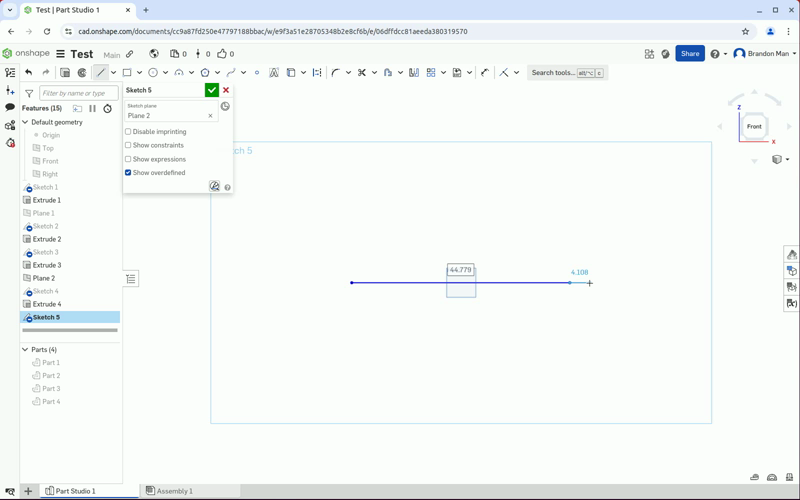
mouse_move(569, 260)
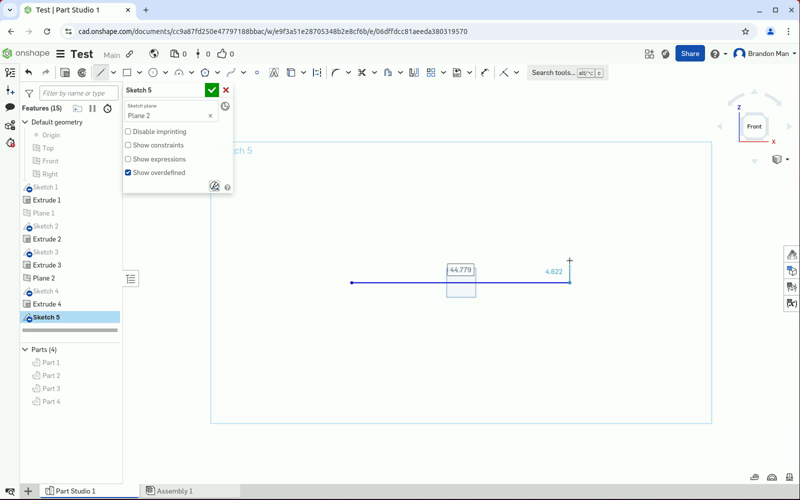
click(569, 260)
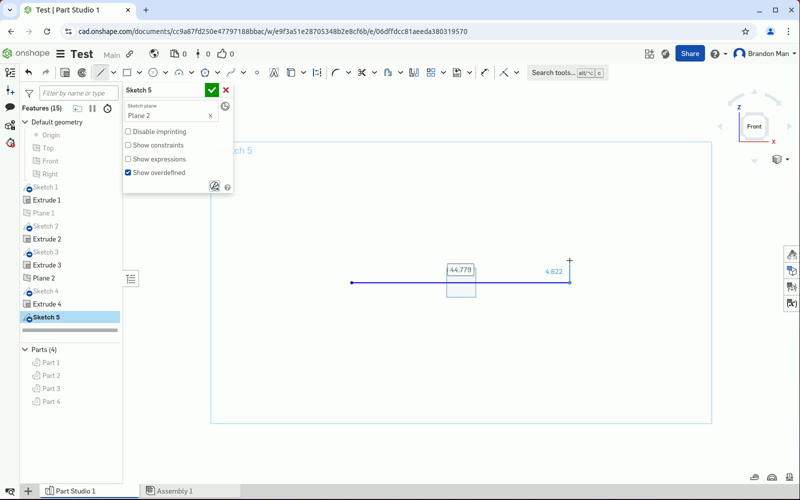
key_up(shift)
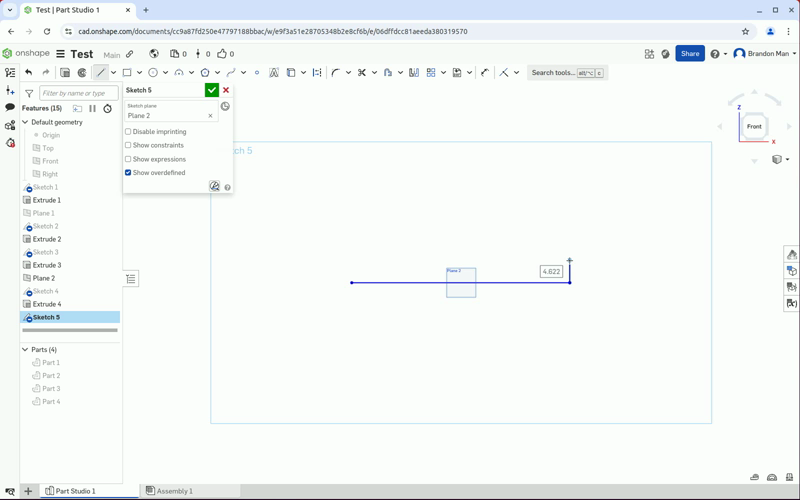
key_down(shift)
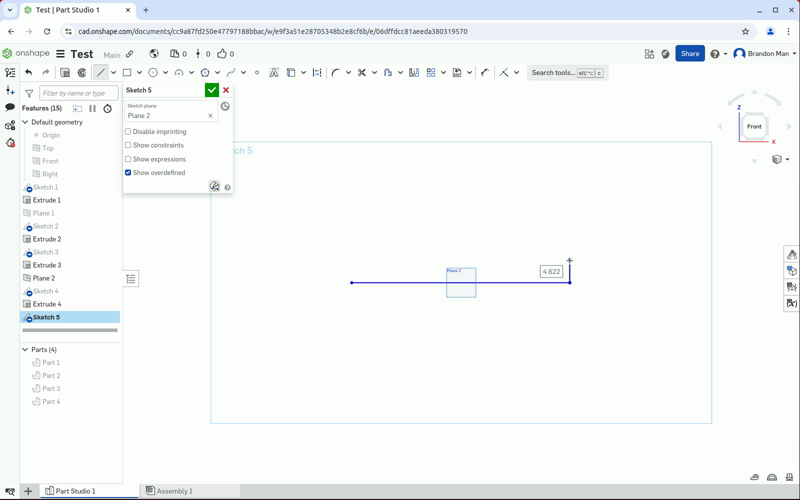
mouse_move(351, 260)
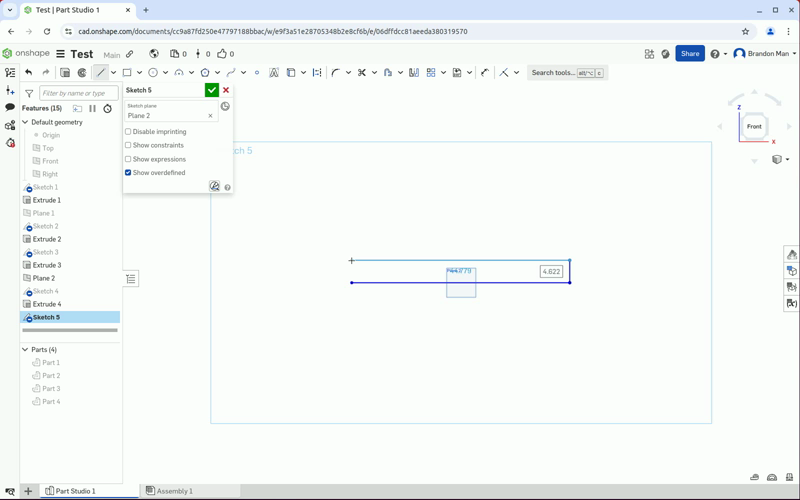
click(351, 260)
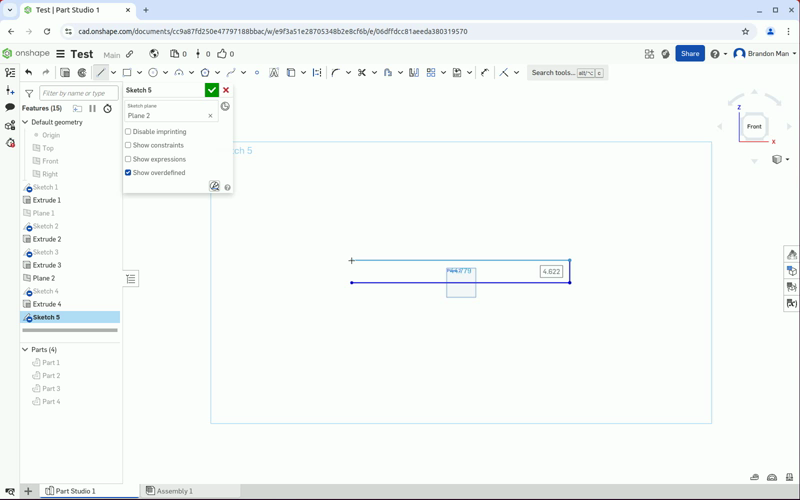
key_up(shift)
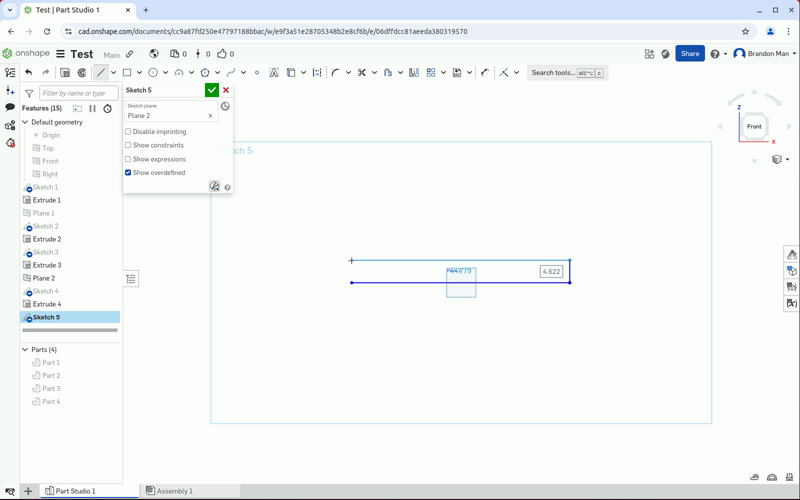
mouse_move(381, 260)
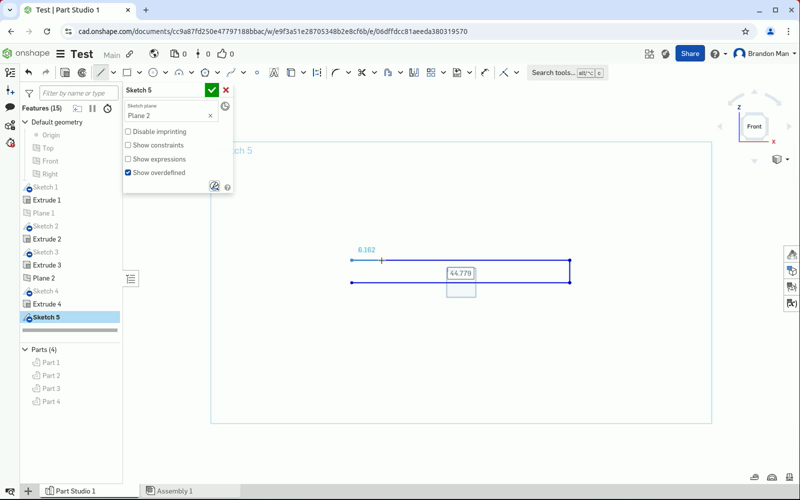
key_down(shift)
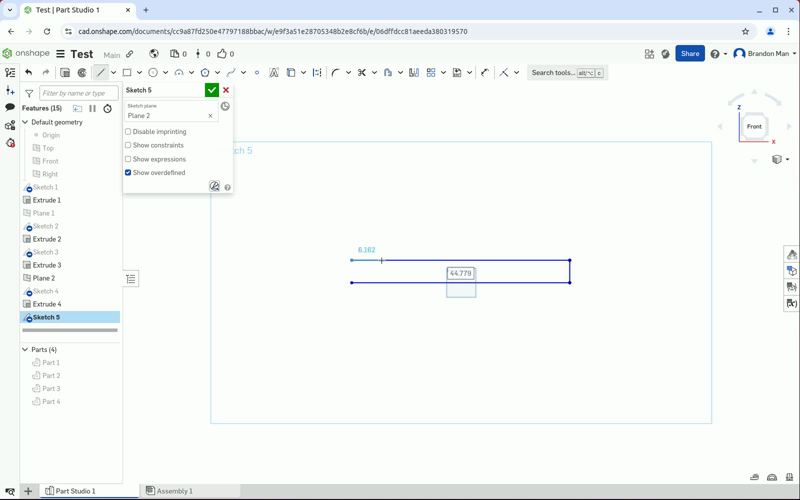
mouse_move(351, 282)
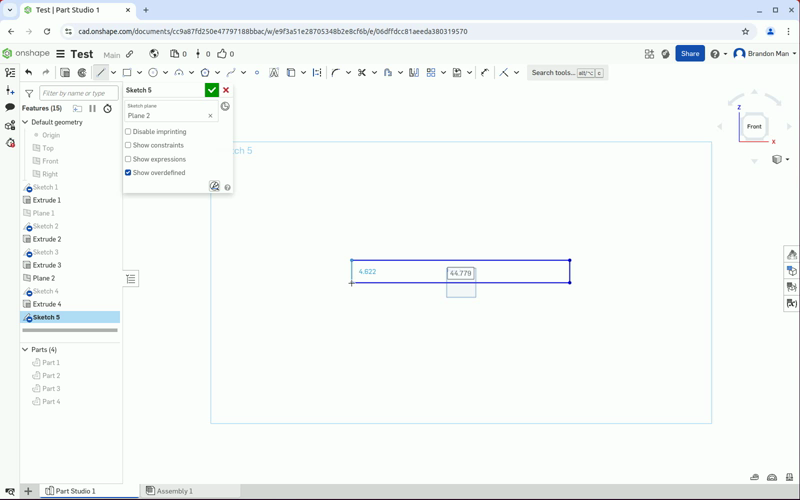
key_up(shift)
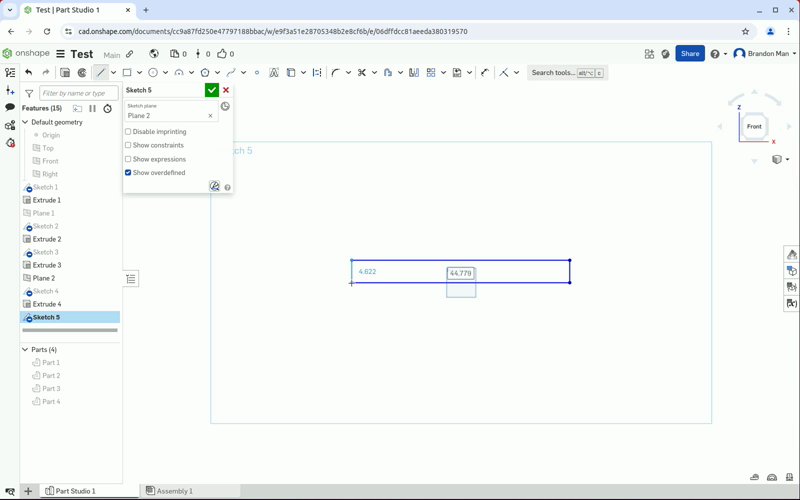
click(351, 282)
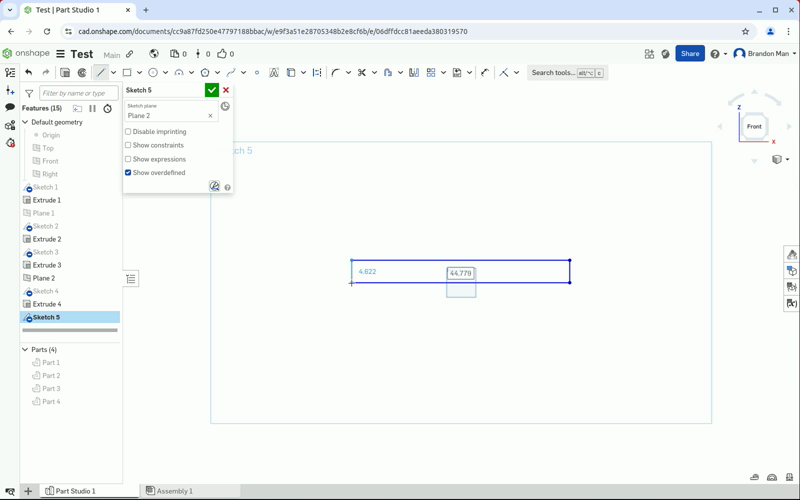
key(esc)
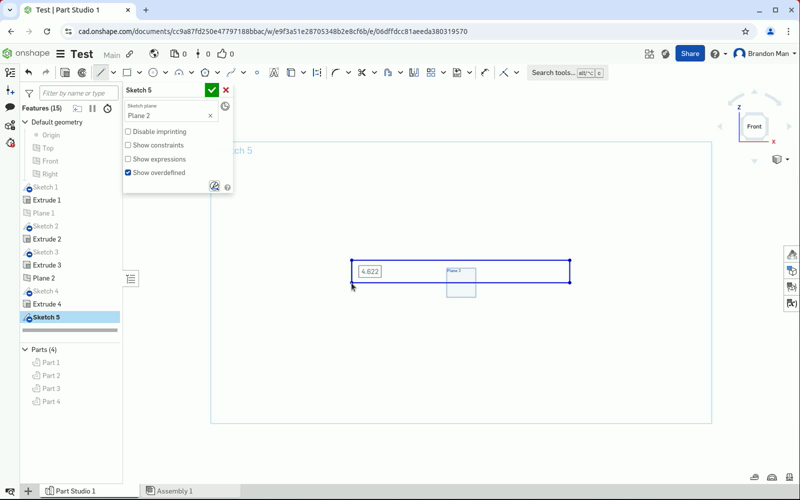
mouse_move(440, 274)
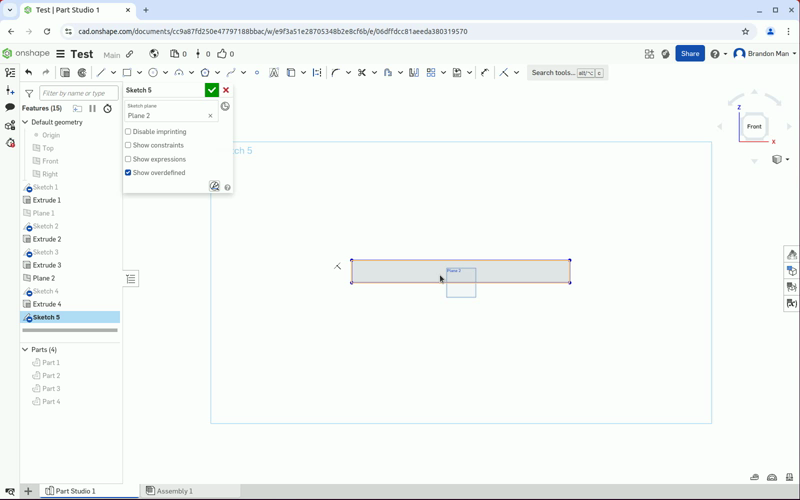
click(440, 274)
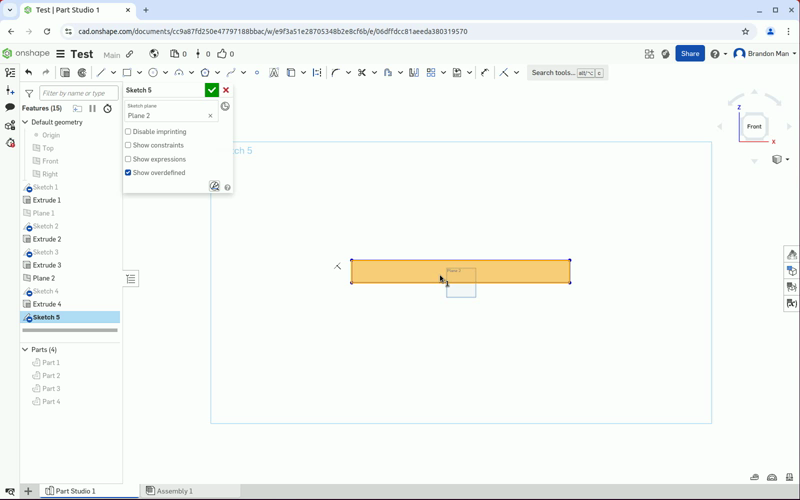
mouse_move(73, 352)
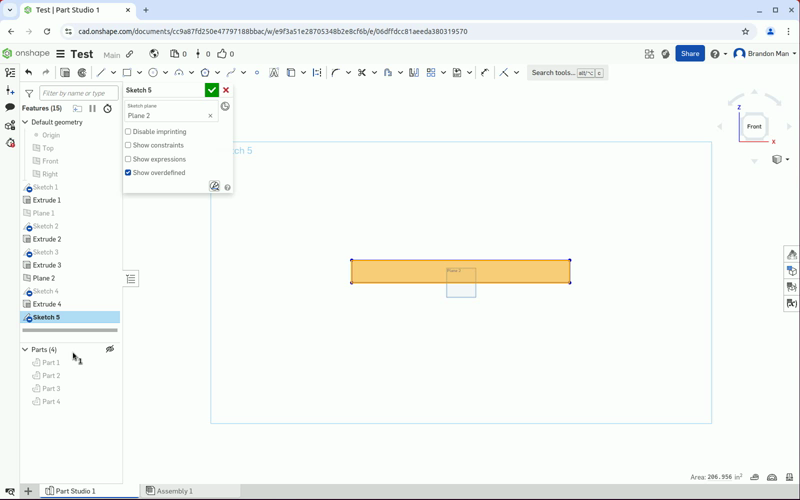
key(shift+y)
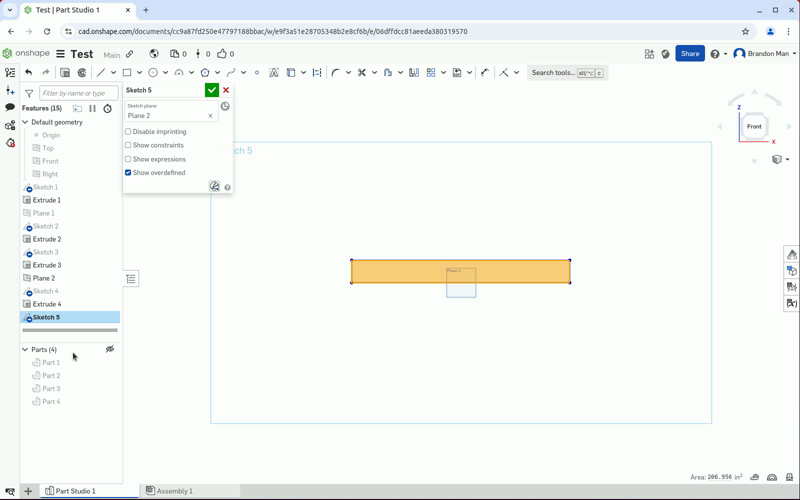
key(shift+e)
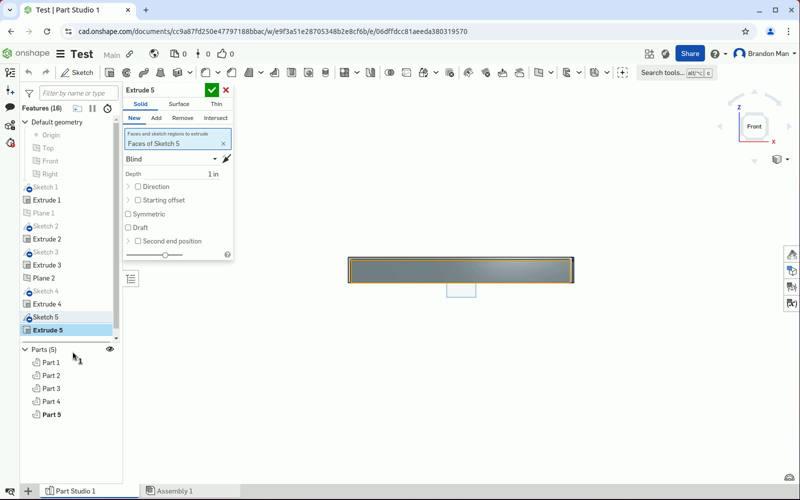
mouse_move(143, 106)
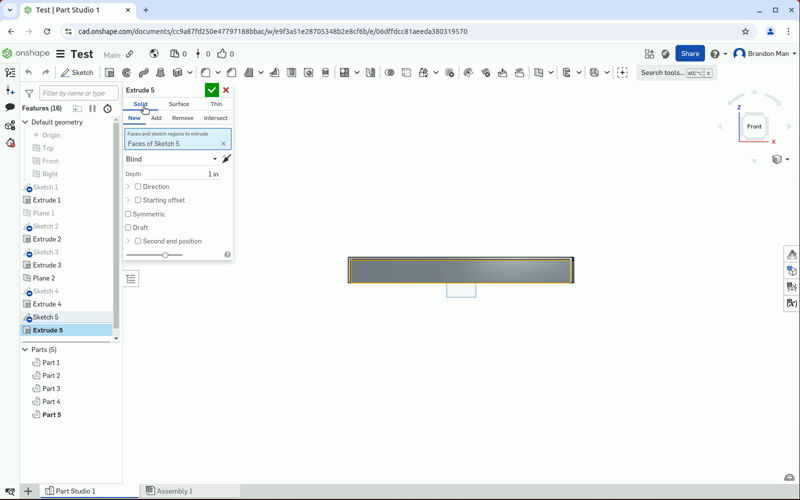
click(143, 106)
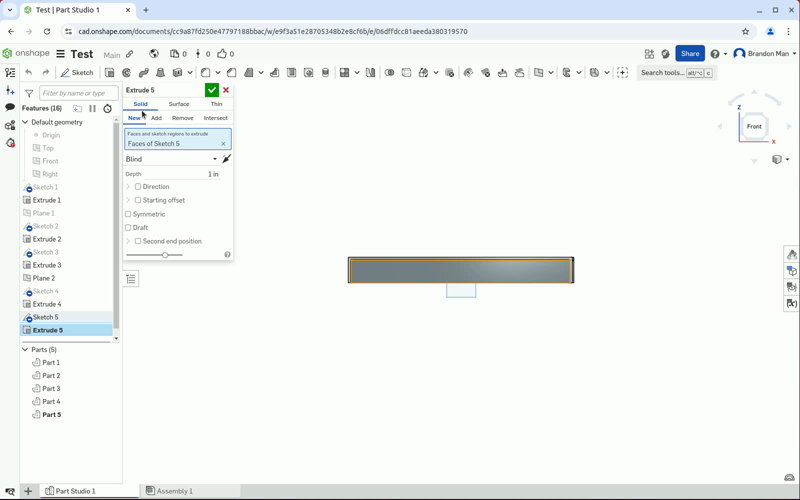
mouse_move(137, 120)
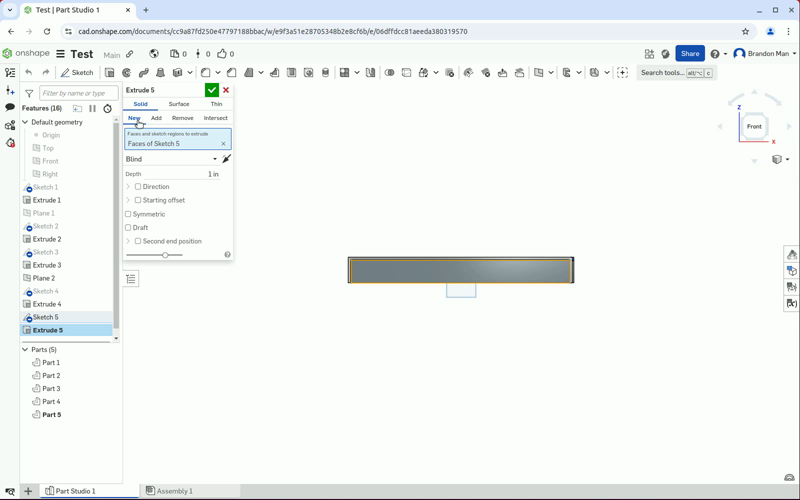
click(137, 120)
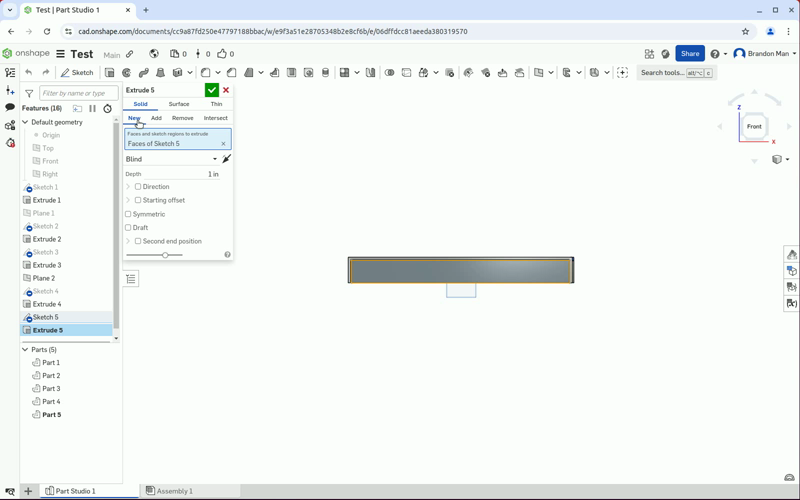
key(tab, 4)
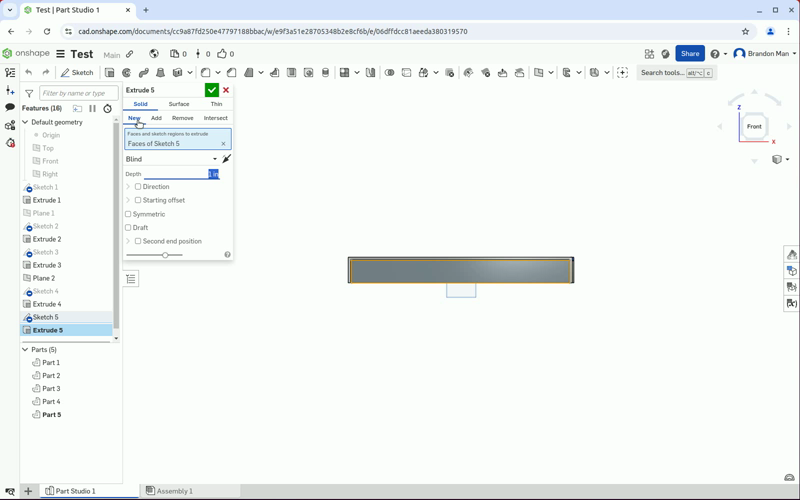
text(0.722)
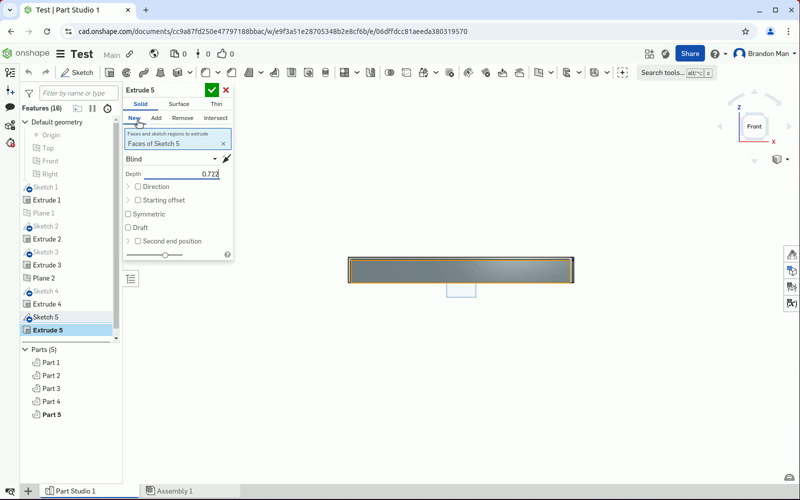
key(enter)
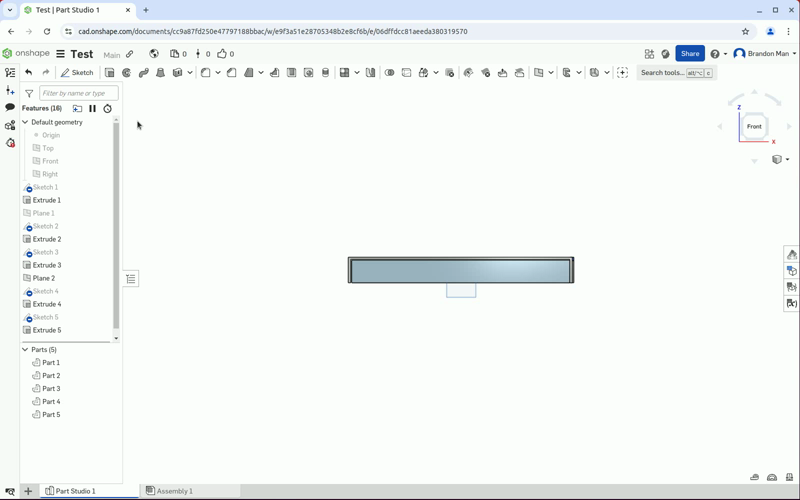
key(shift+h)
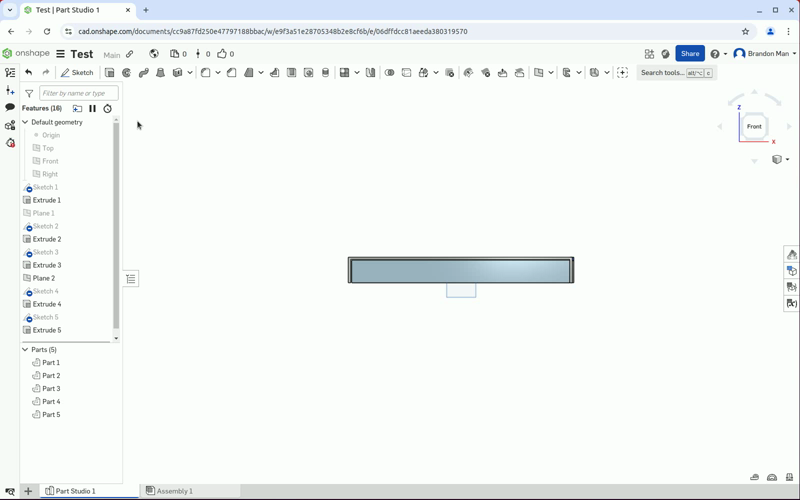
key(shift+h)
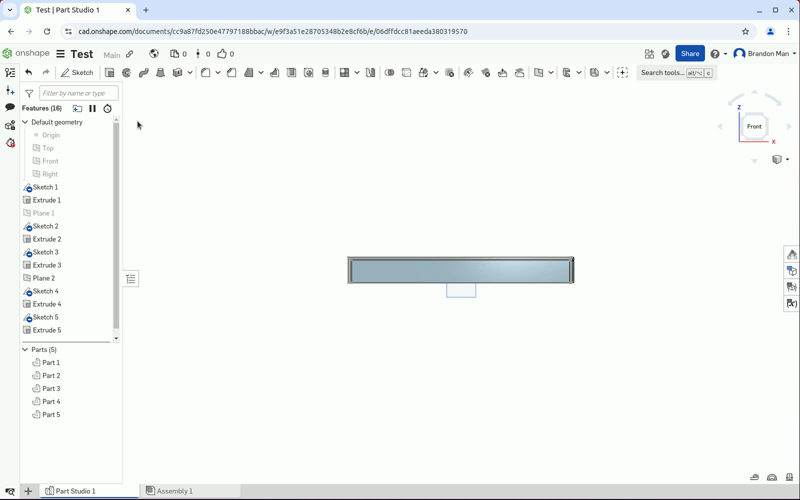
key(shift+7)
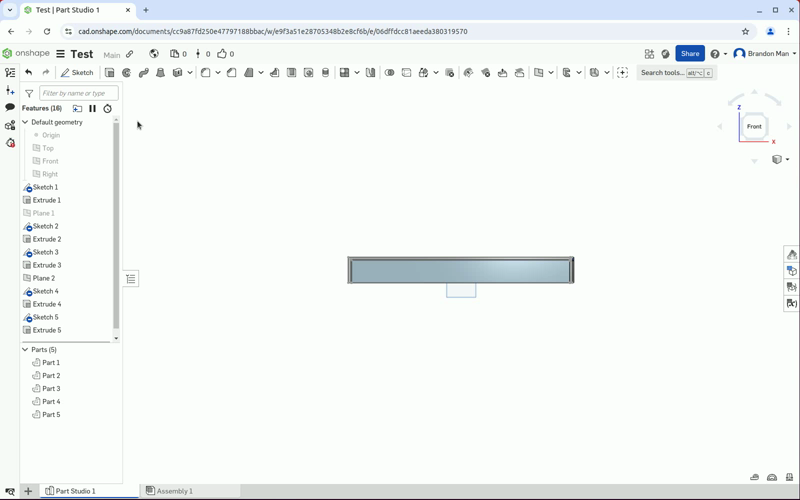
key(left, 2)
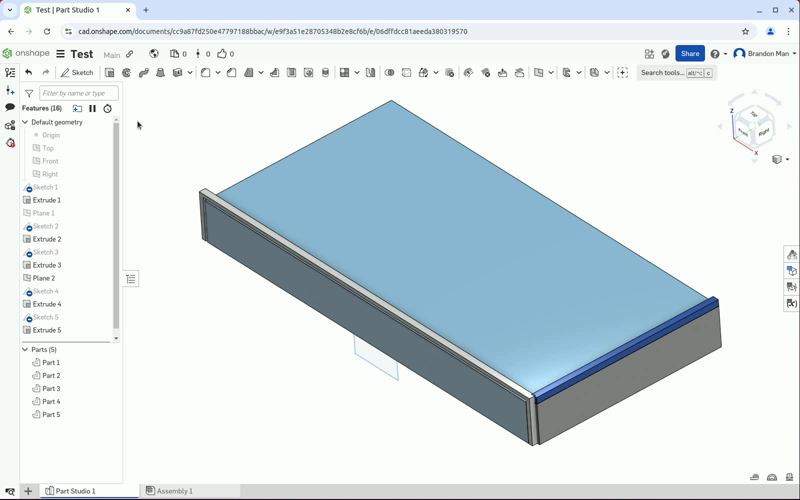
key(down, 2)
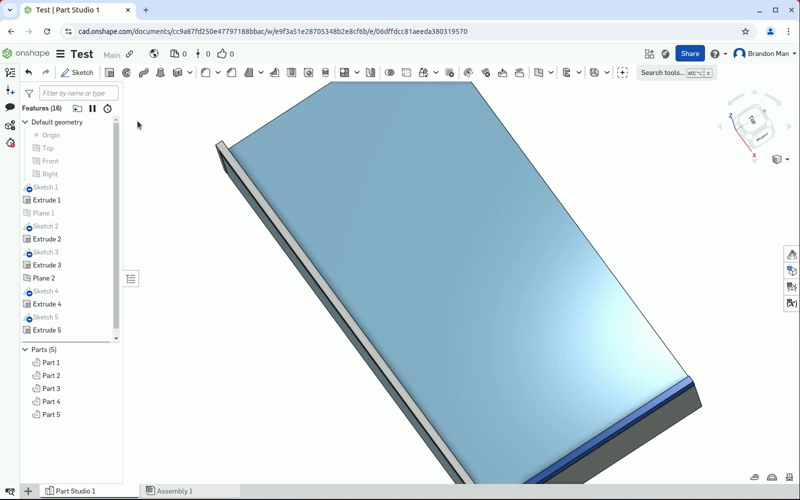
key(up, 2)
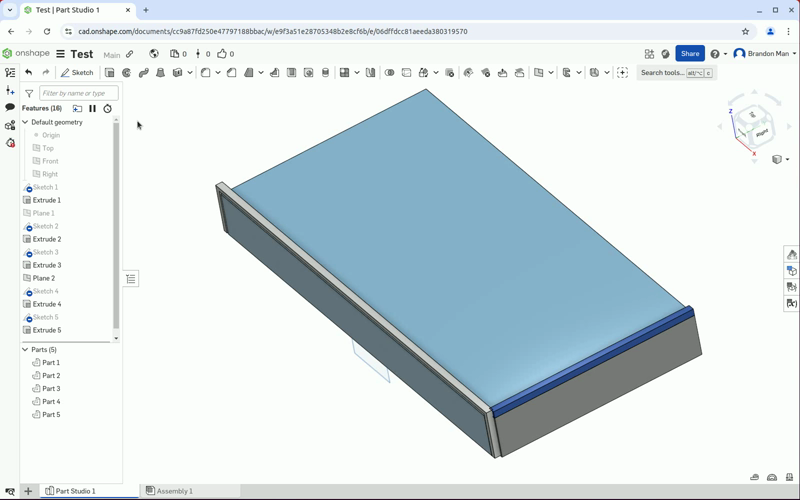
key(right, 2)
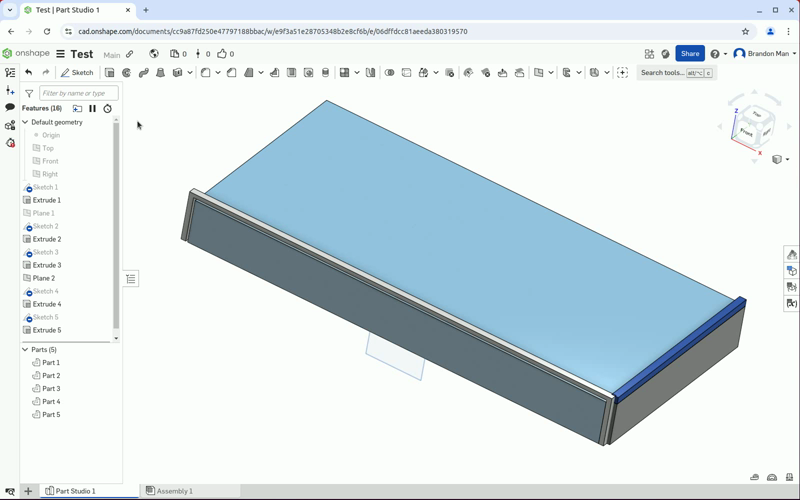
mouse_move(69, 189)
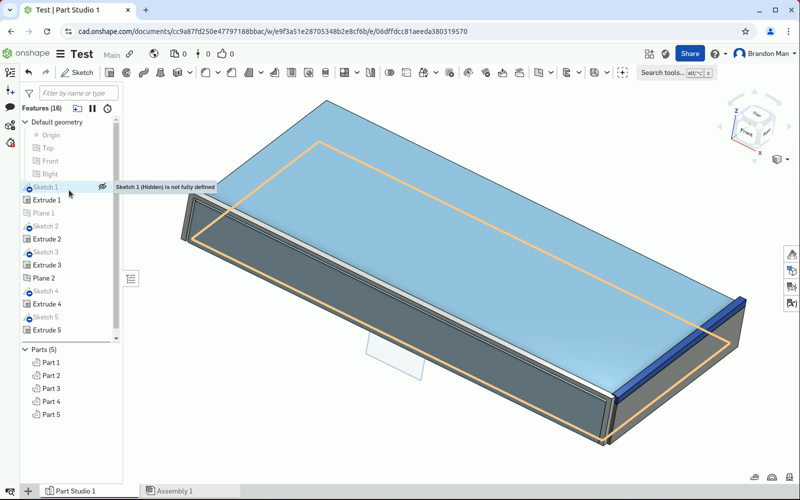
click(69, 189)